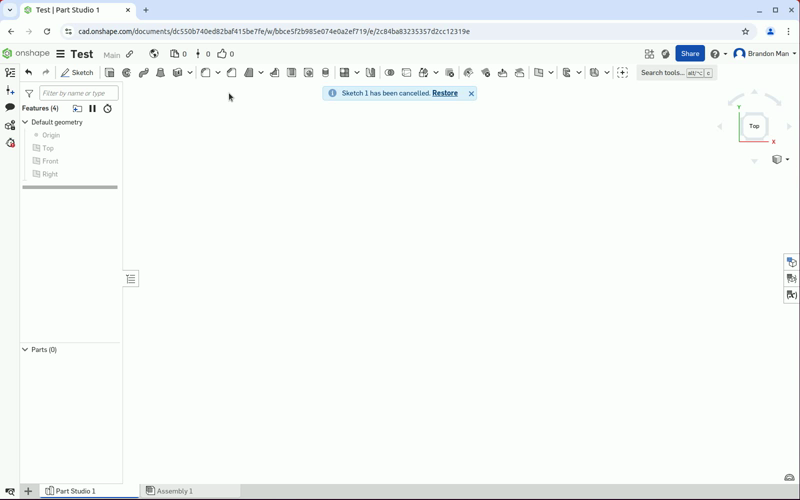
key(shift+h)
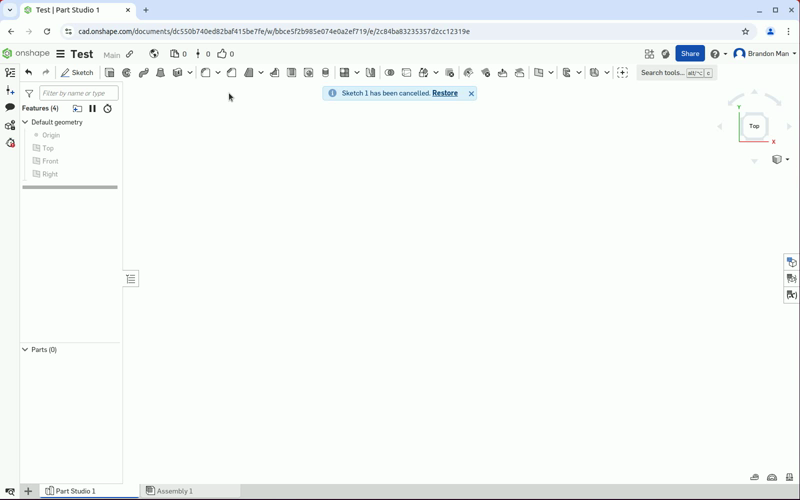
mouse_move(73, 352)
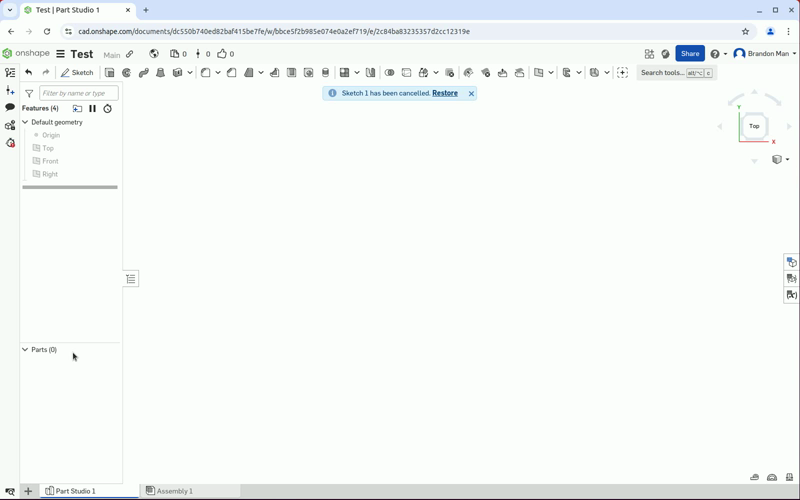
key(y)
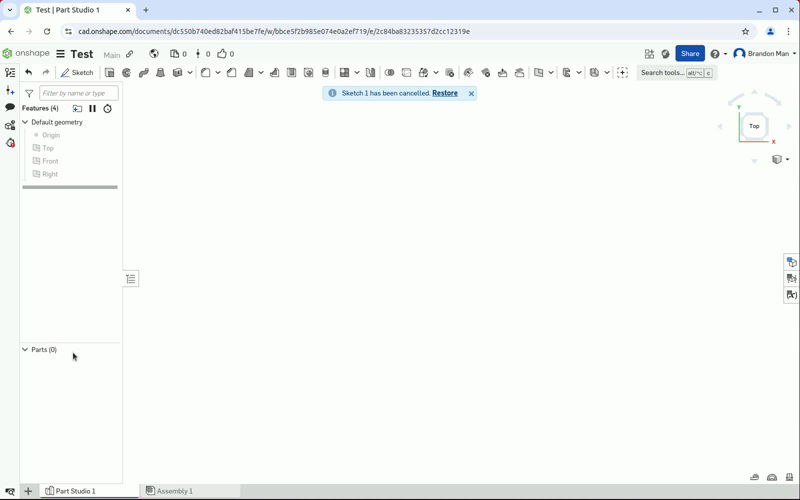
key(shift+p)
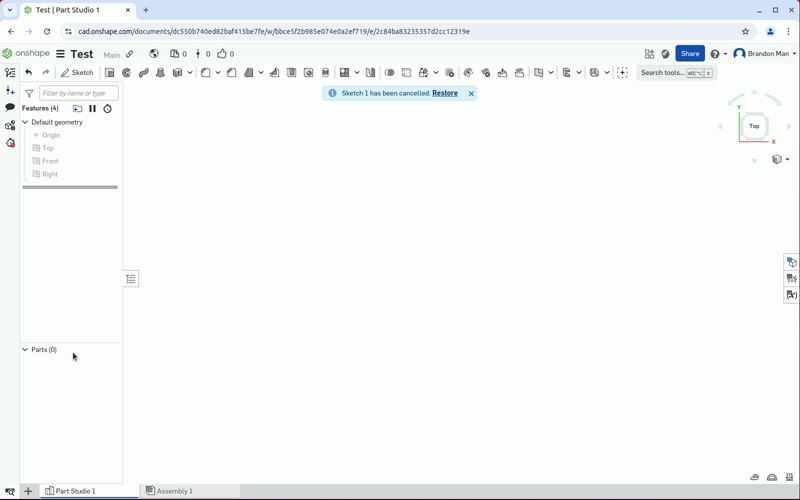
key(space)
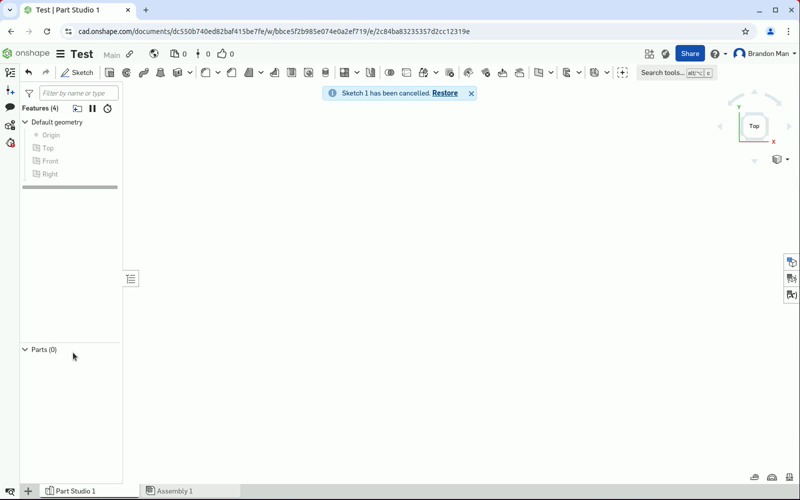
key_down(shift)
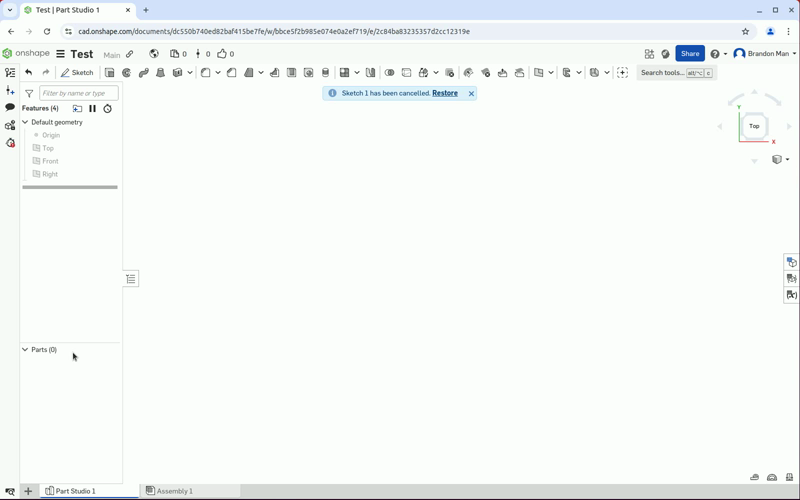
key(up)
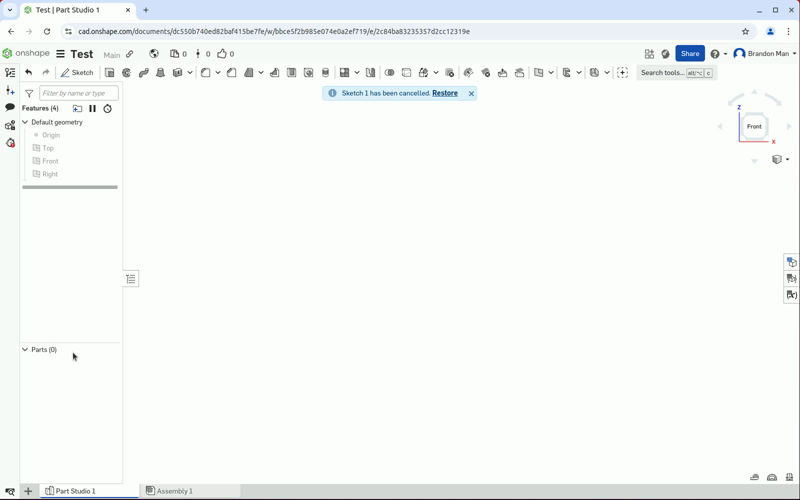
key_up(shift)
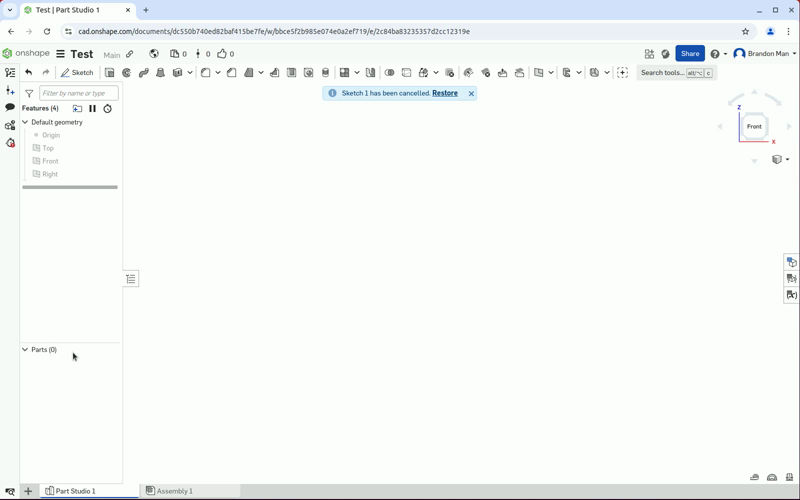
mouse_move(73, 352)
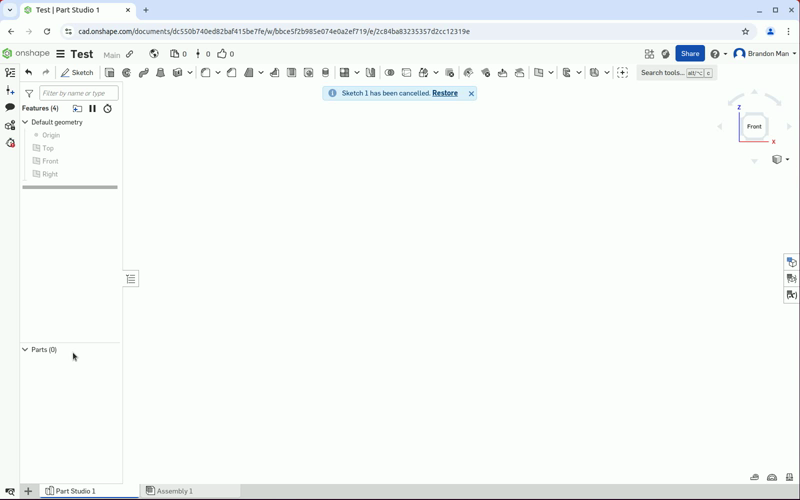
key(shift+y)
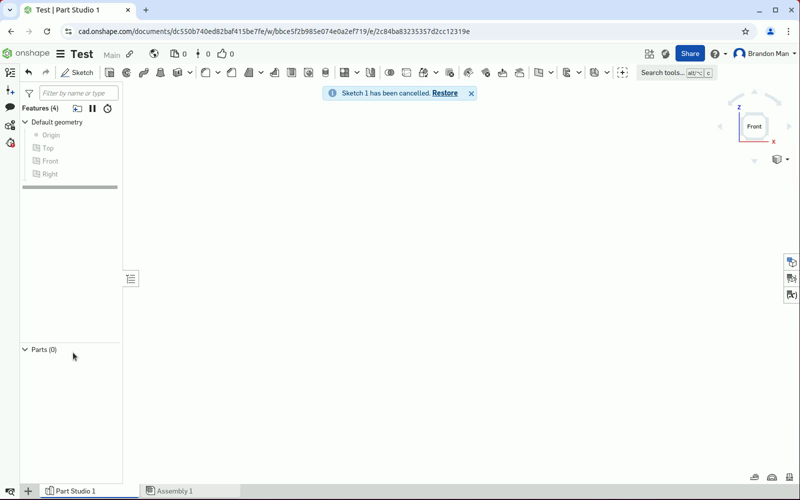
key(shift+s)
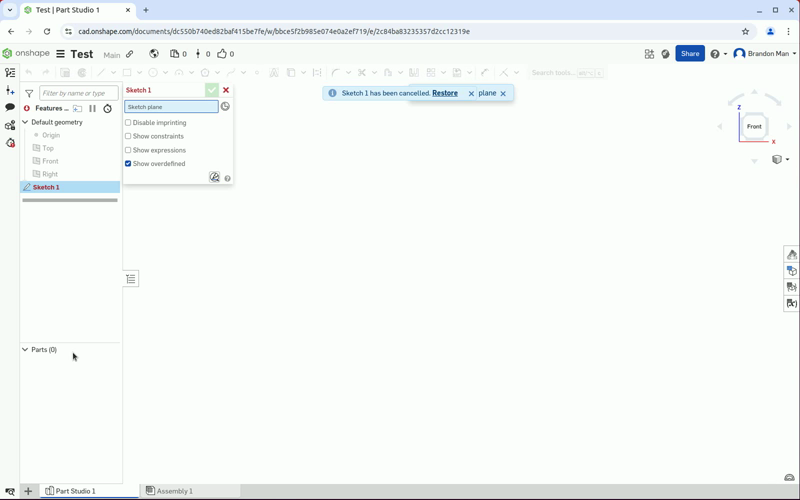
mouse_move(73, 163)
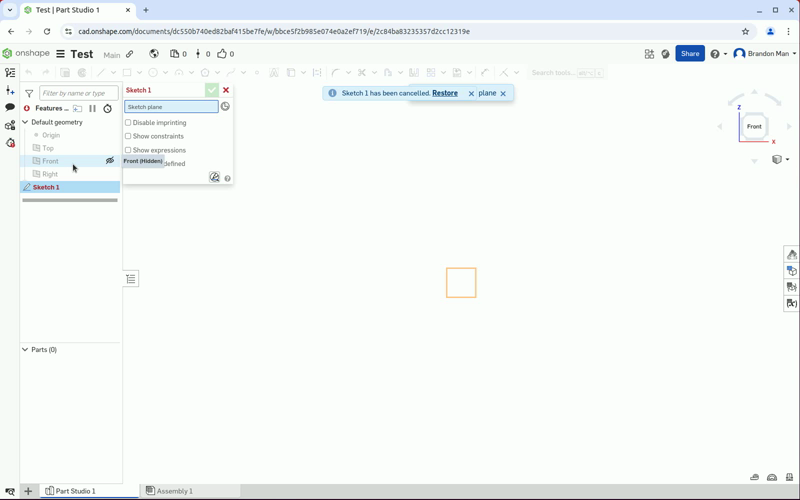
click(73, 163)
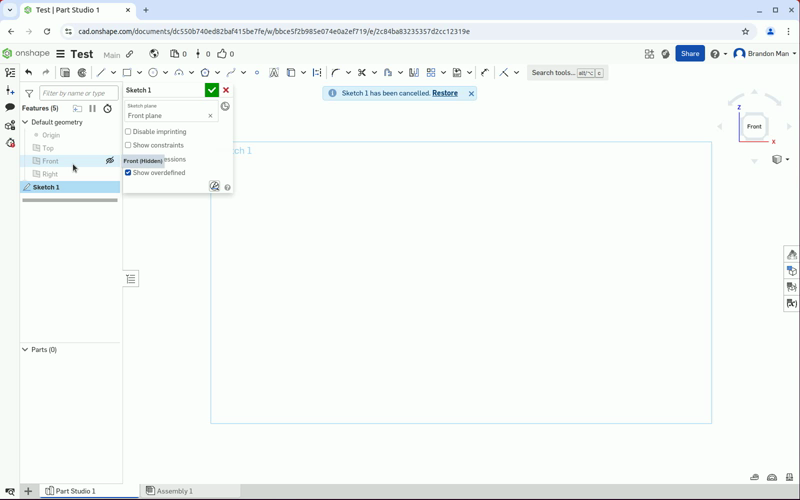
mouse_move(73, 352)
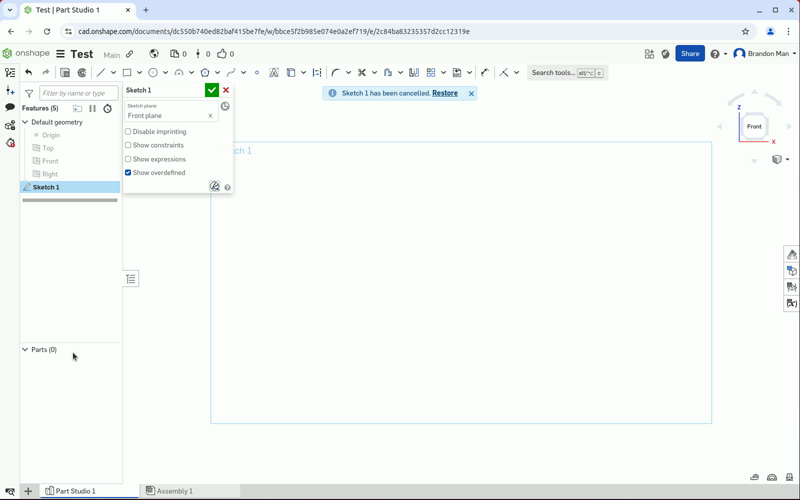
key(y)
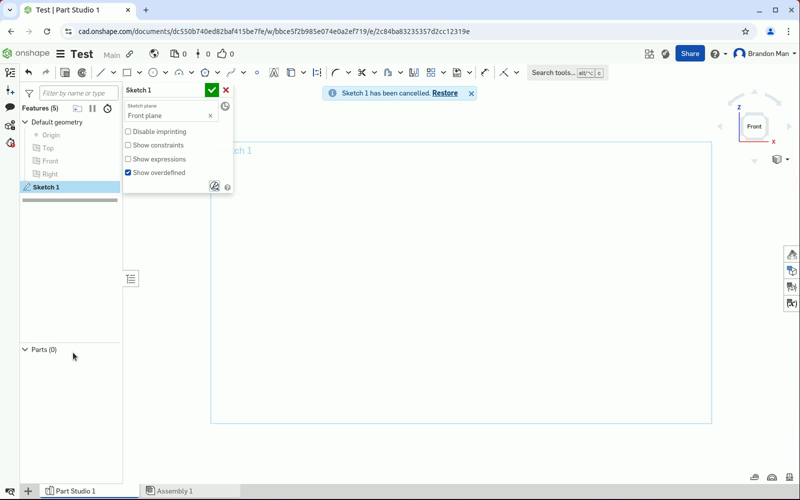
key(l)
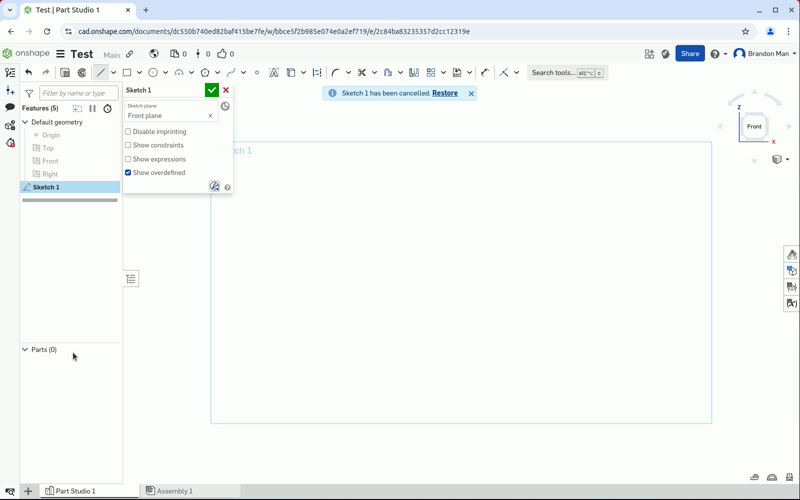
key_down(shift)
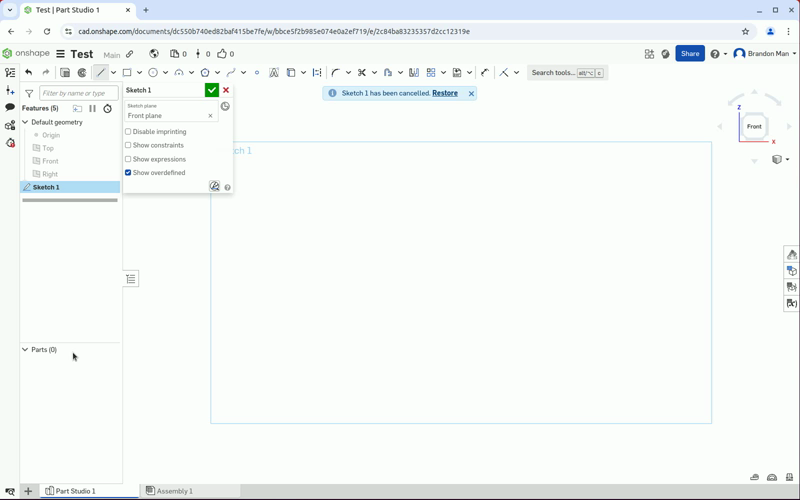
mouse_move(460, 297)
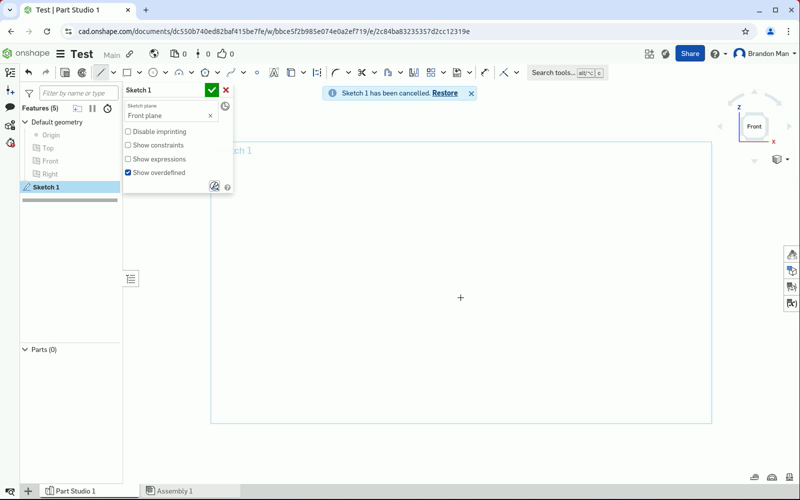
click(460, 297)
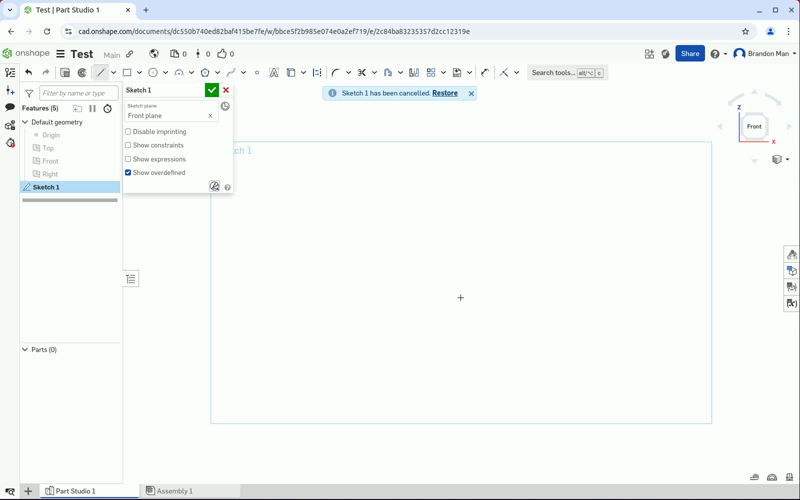
key_up(shift)
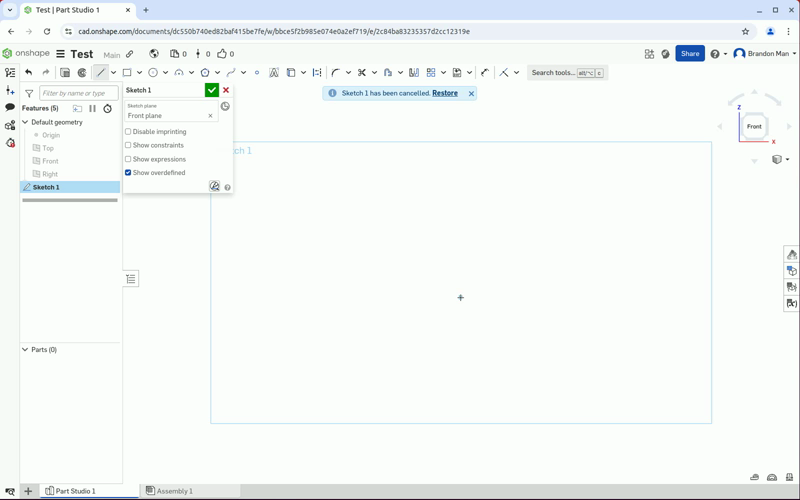
key_down(shift)
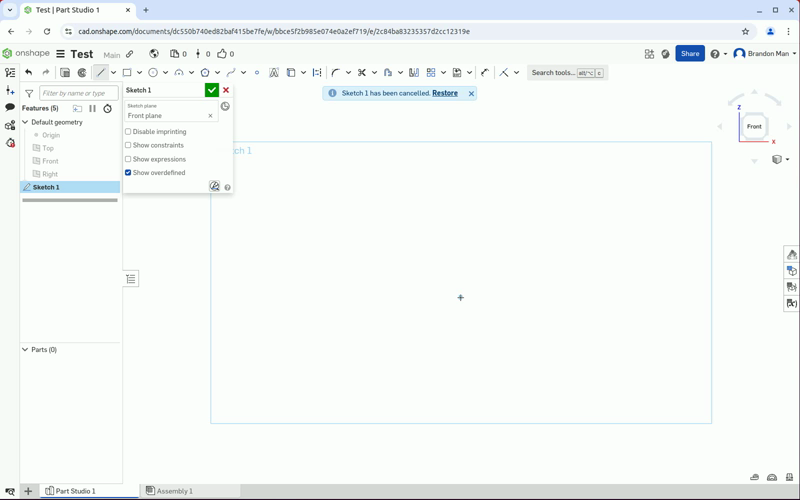
mouse_move(490, 297)
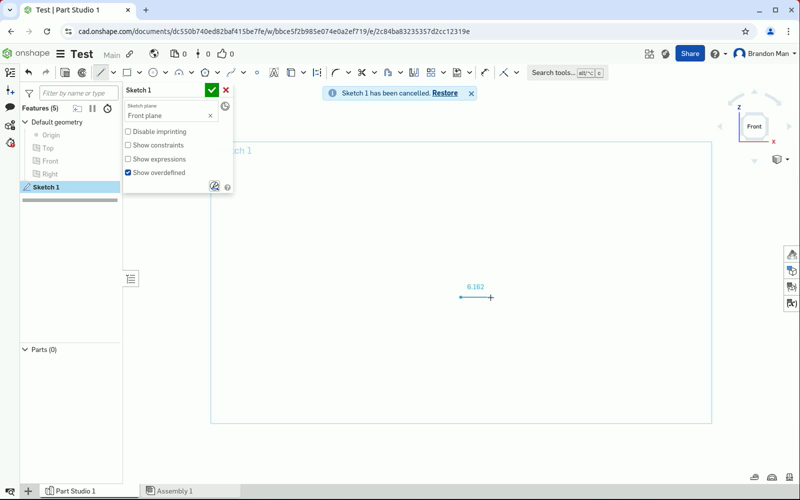
mouse_move(489, 297)
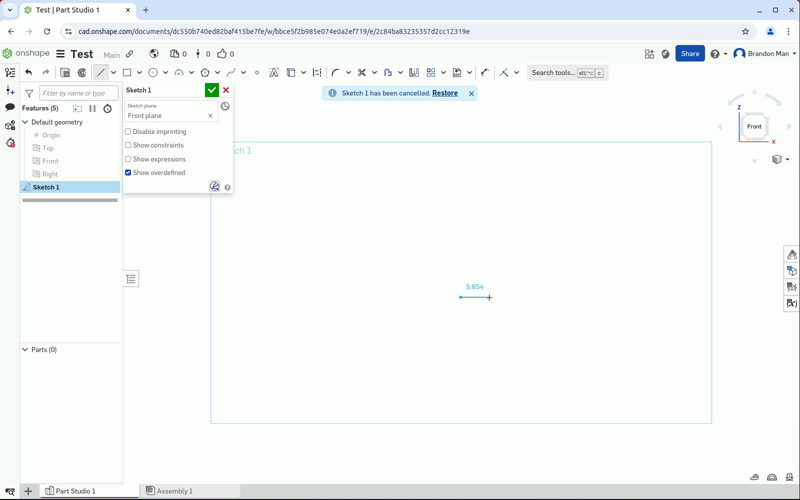
click(489, 297)
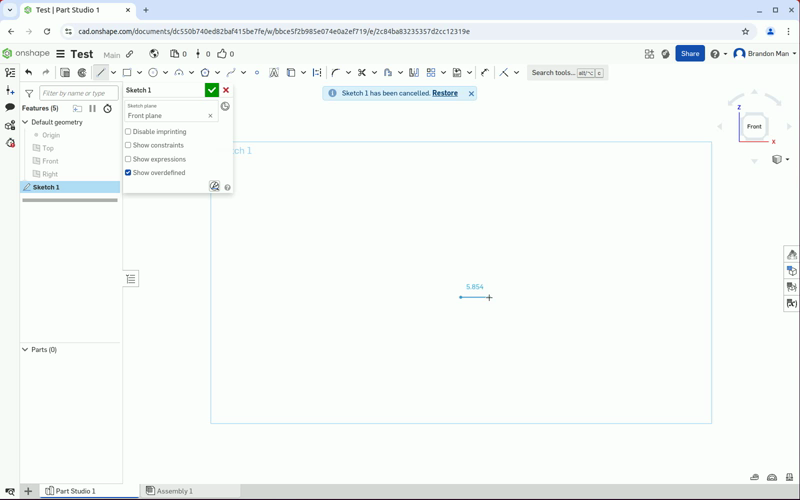
key_up(shift)
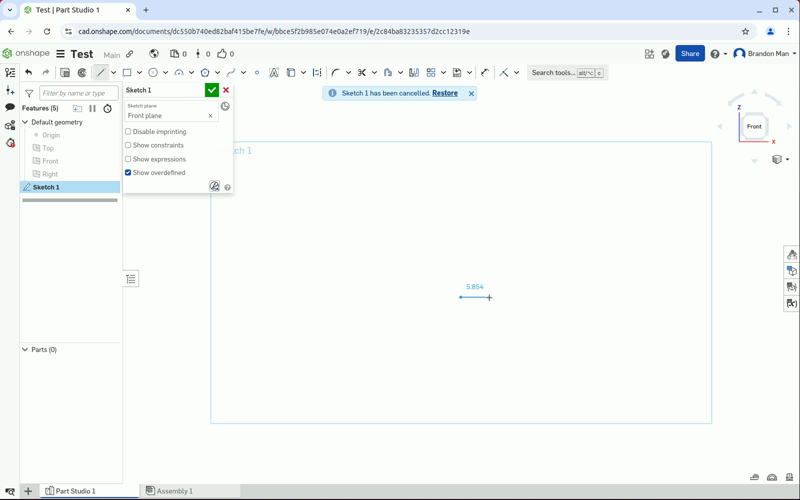
key_down(shift)
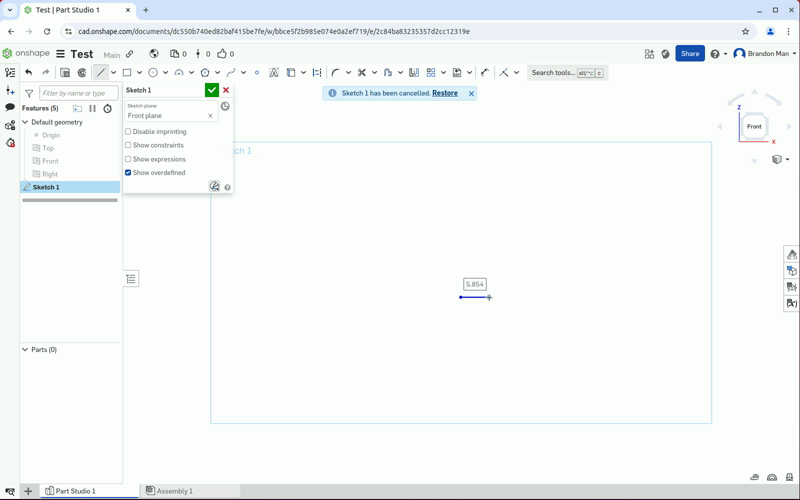
mouse_move(519, 297)
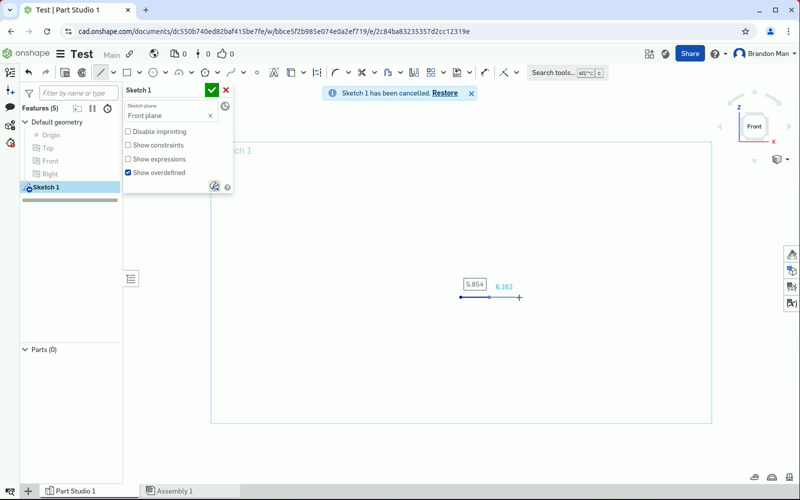
mouse_move(489, 292)
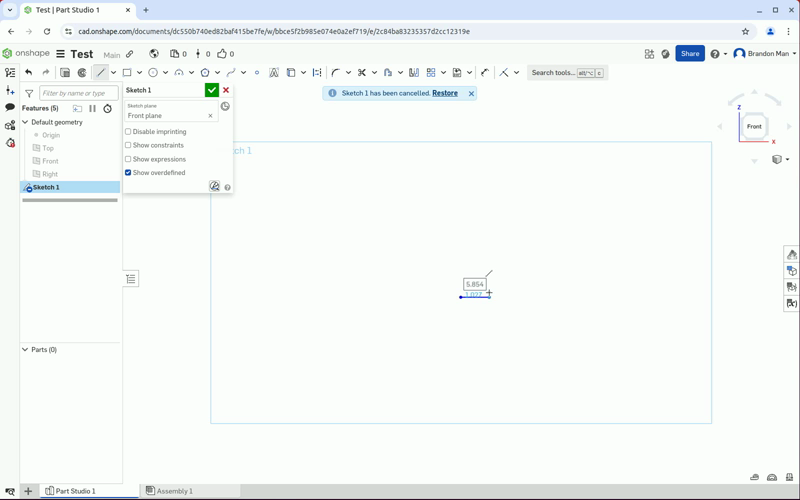
scroll(6)
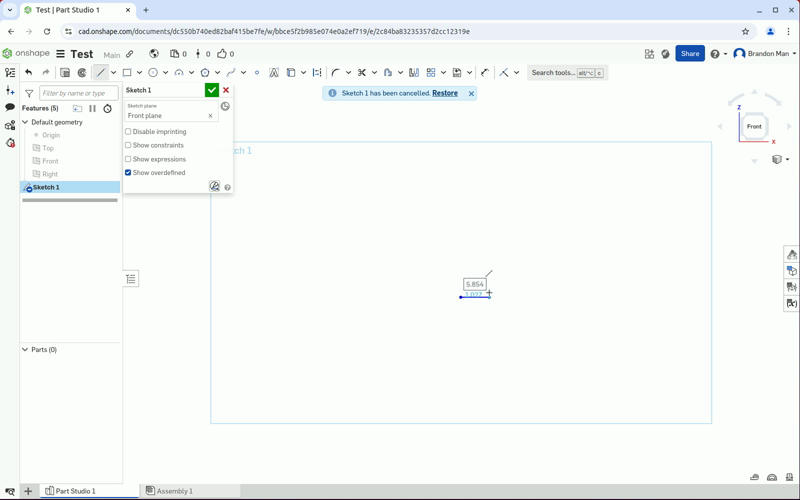
scroll(6)
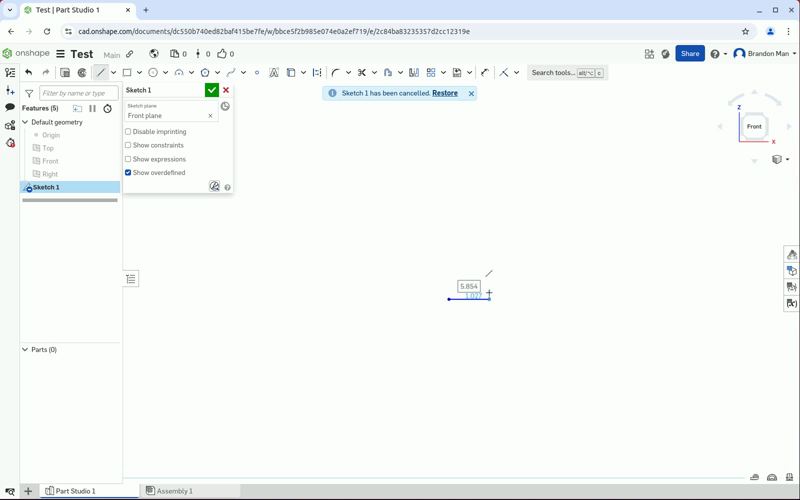
scroll(6)
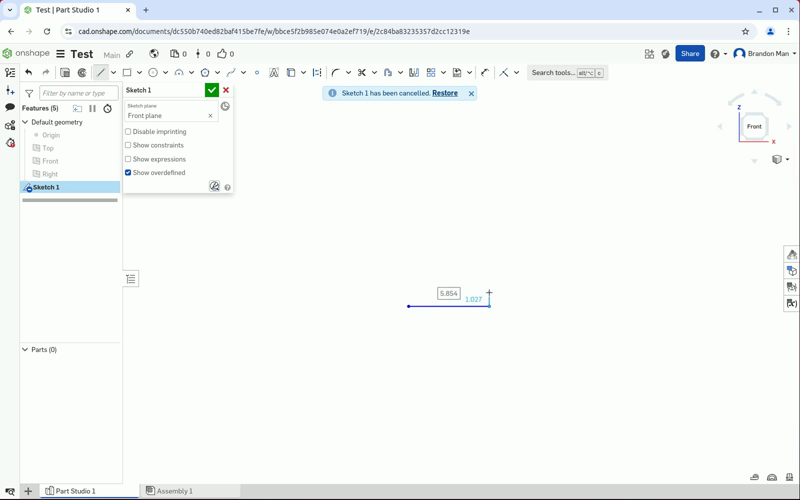
scroll(6)
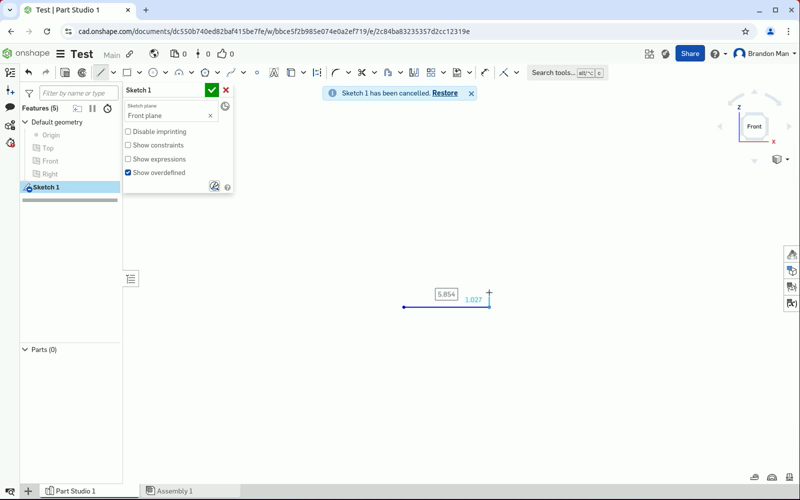
scroll(6)
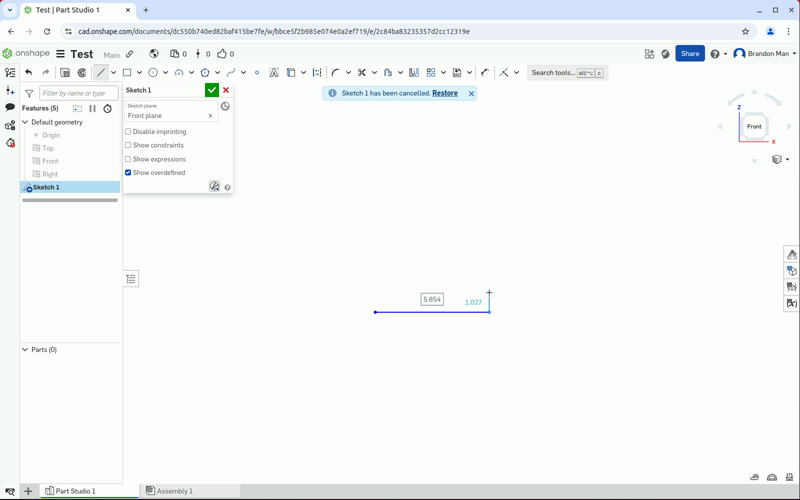
scroll(6)
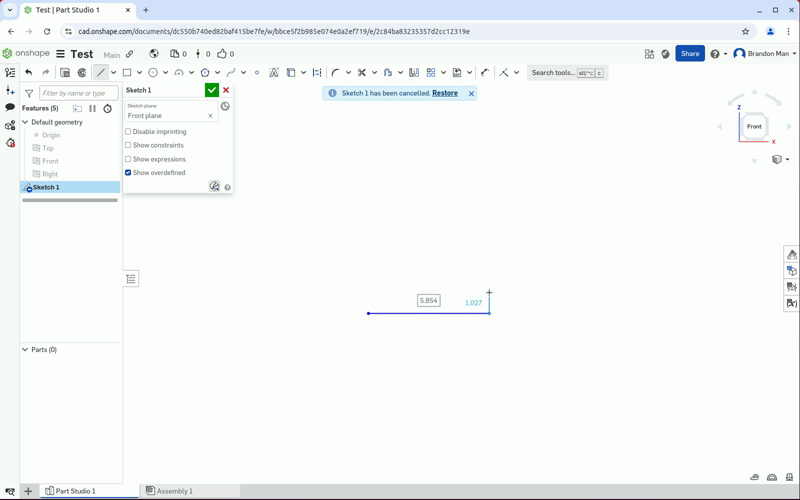
scroll(6)
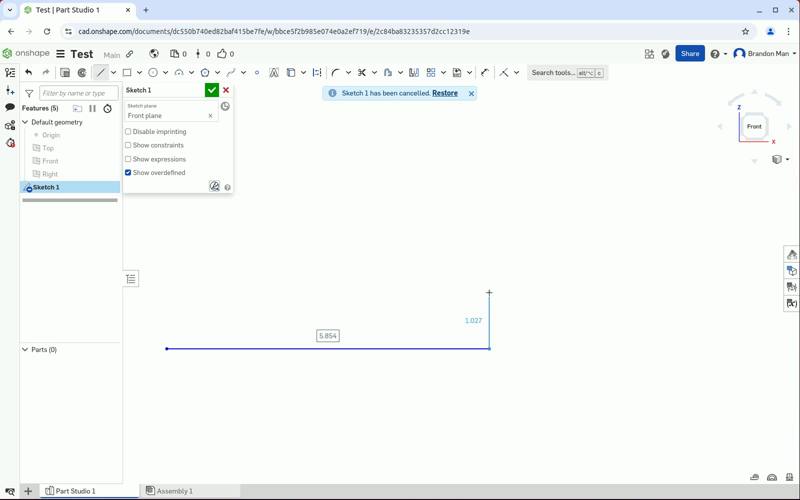
click(489, 292)
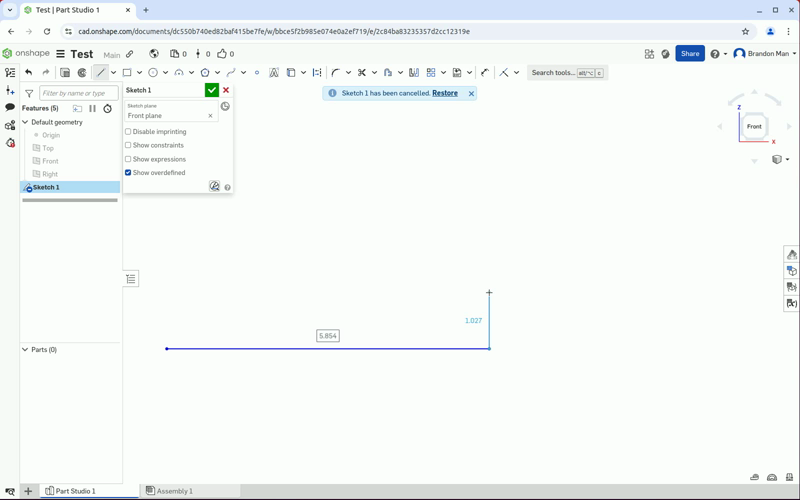
scroll(-6)
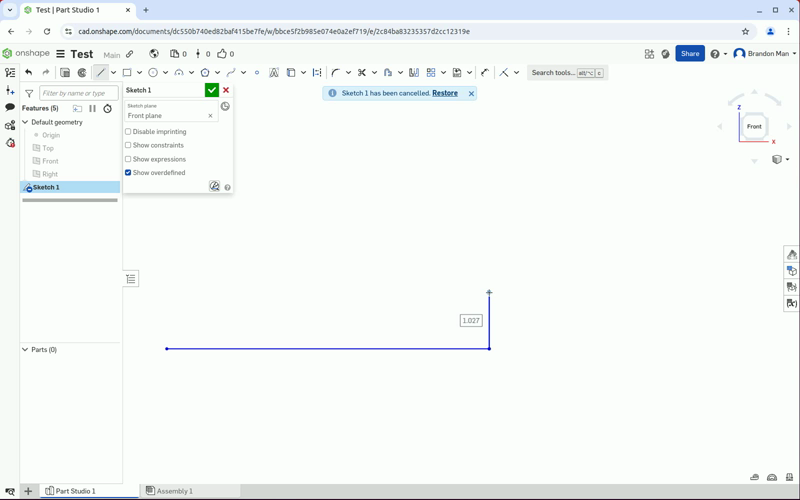
scroll(-6)
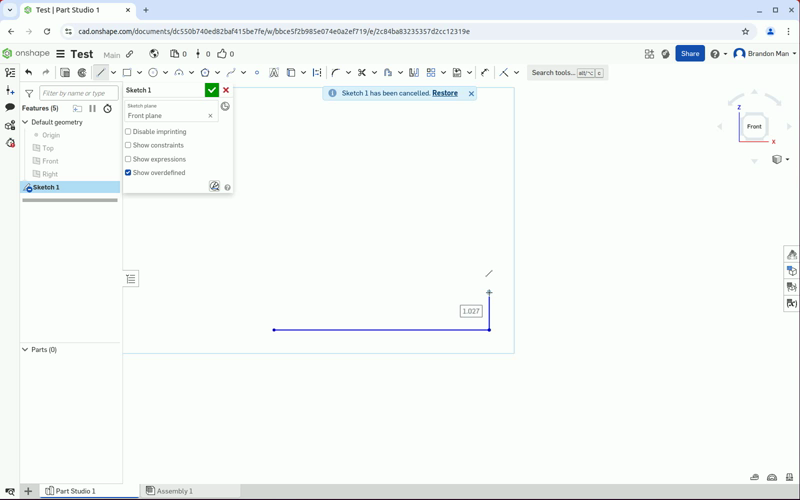
scroll(-6)
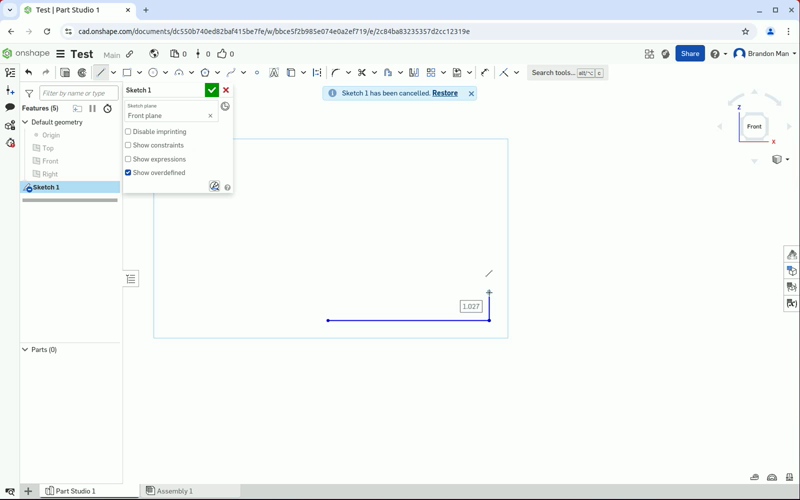
scroll(-6)
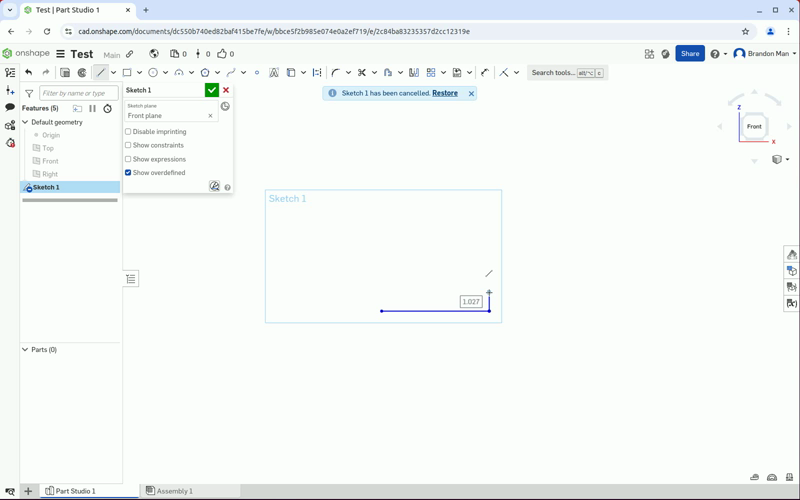
scroll(-6)
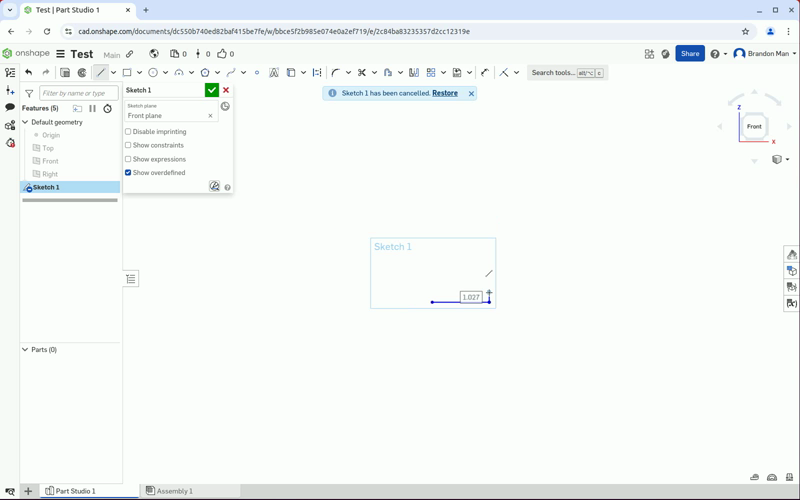
scroll(-6)
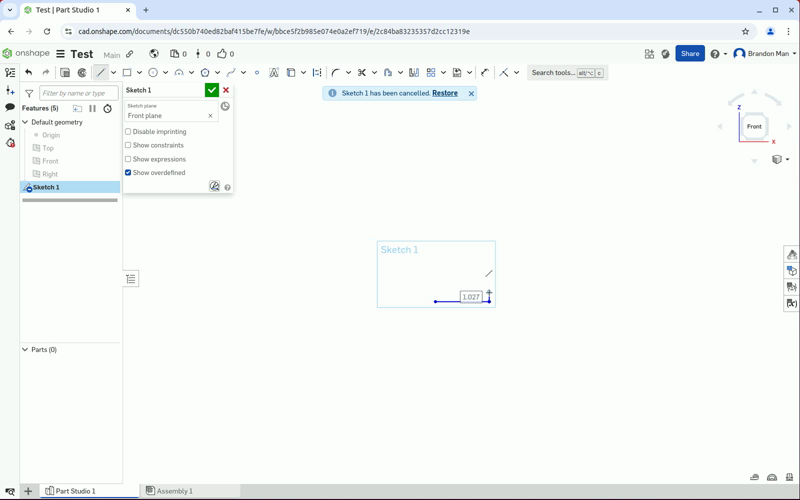
scroll(-6)
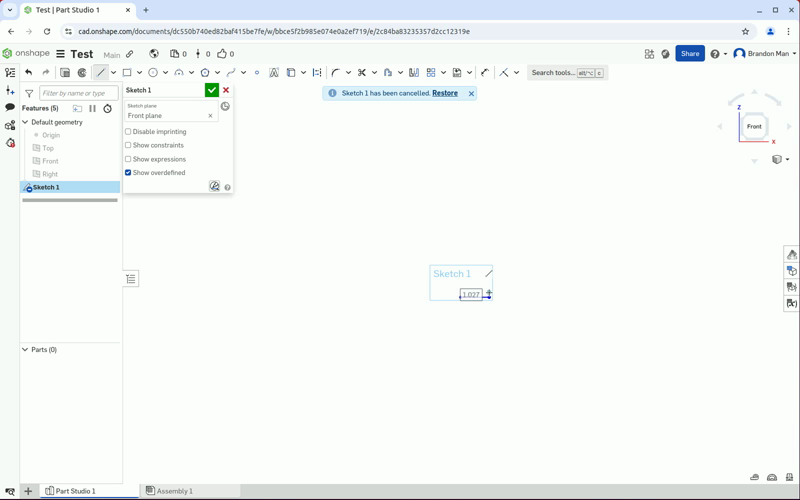
key_up(shift)
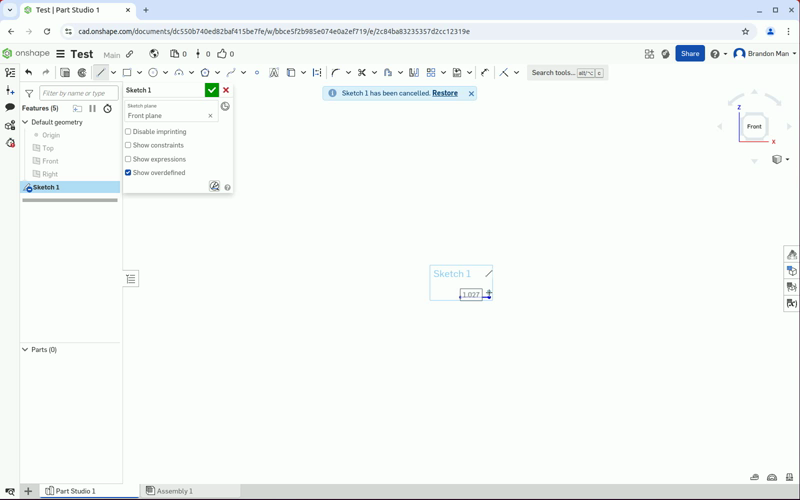
key_down(shift)
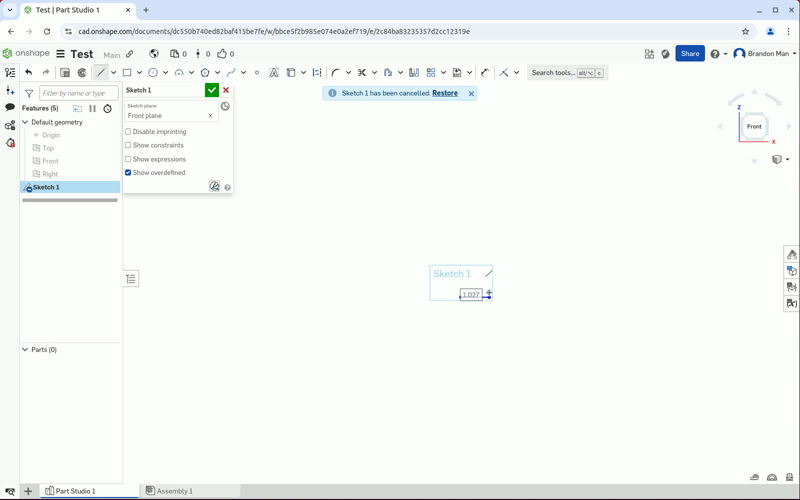
mouse_move(519, 292)
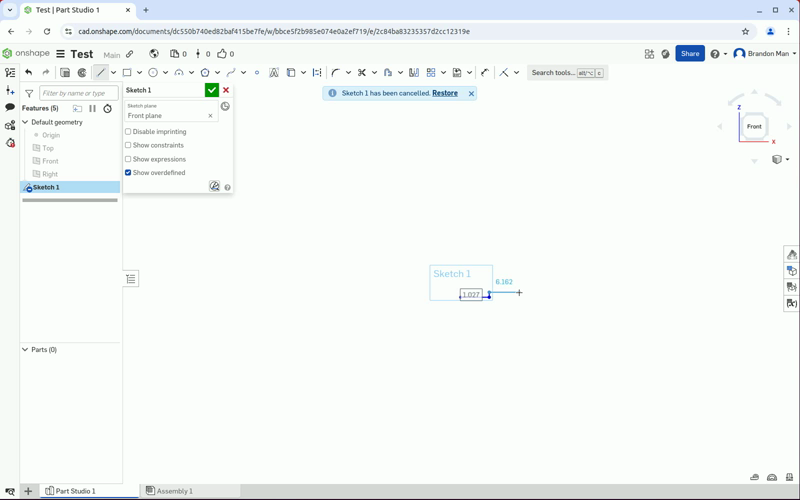
mouse_move(544, 292)
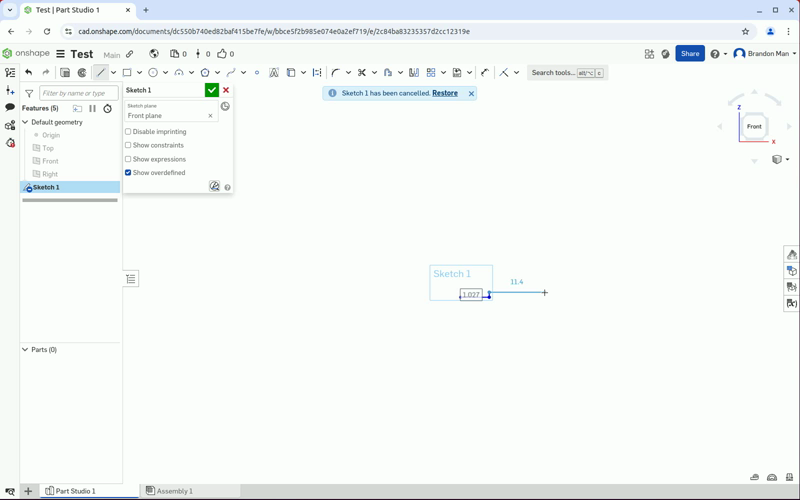
click(544, 292)
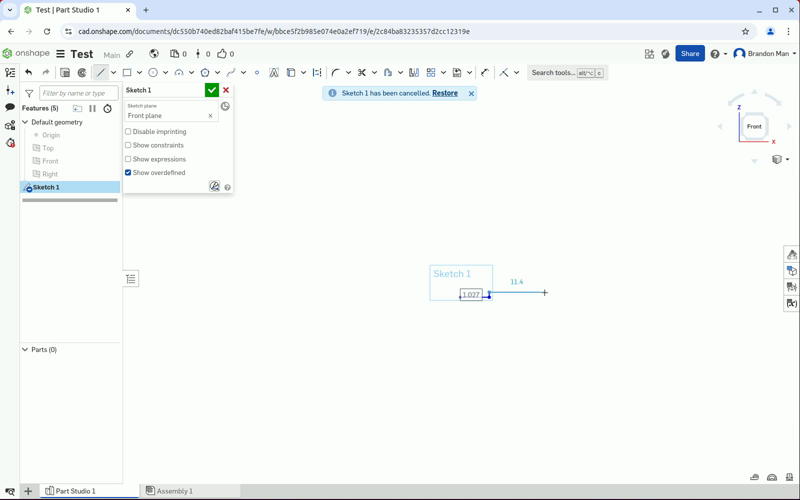
key_up(shift)
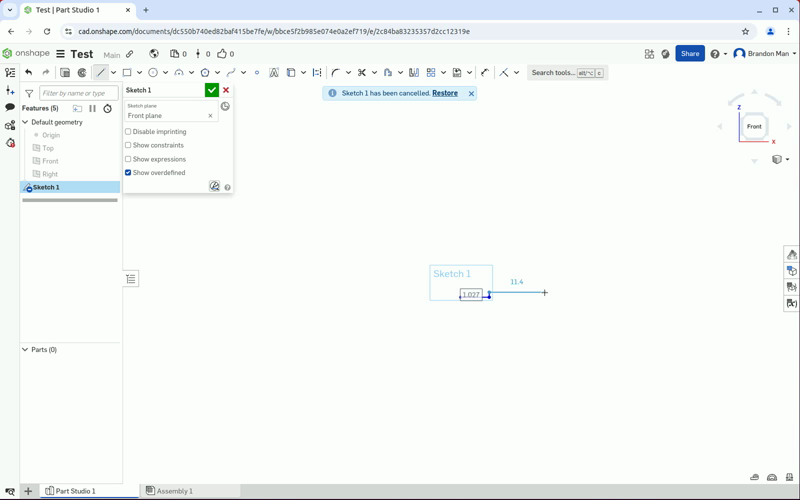
key_down(shift)
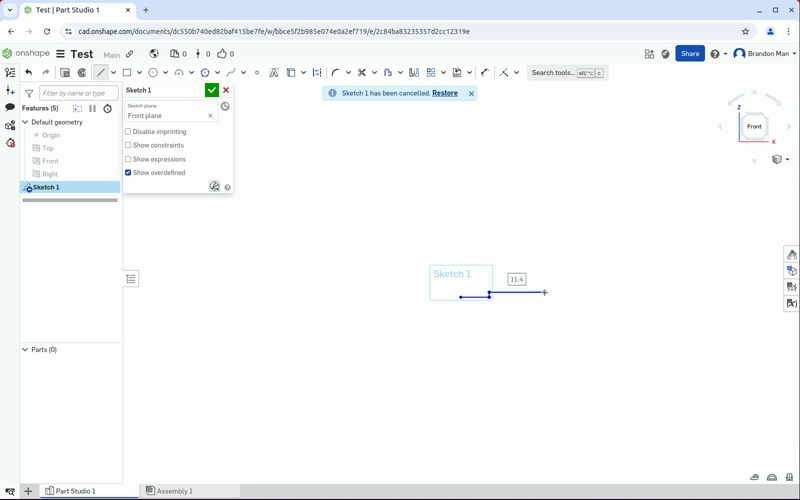
mouse_move(574, 292)
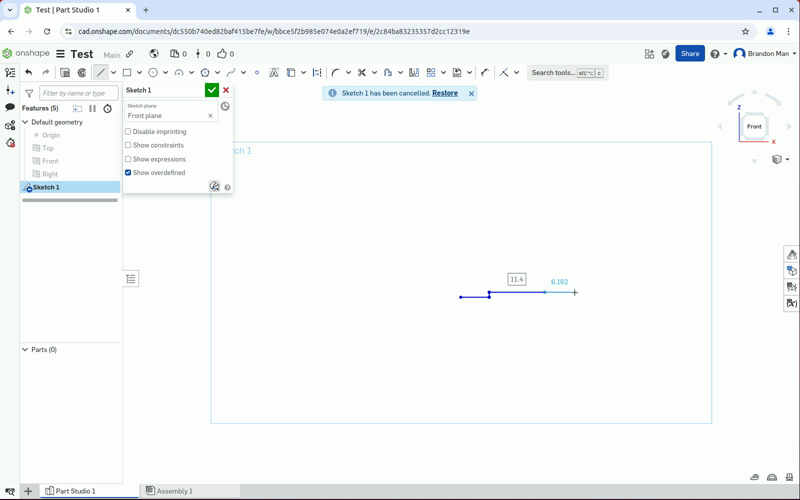
mouse_move(544, 297)
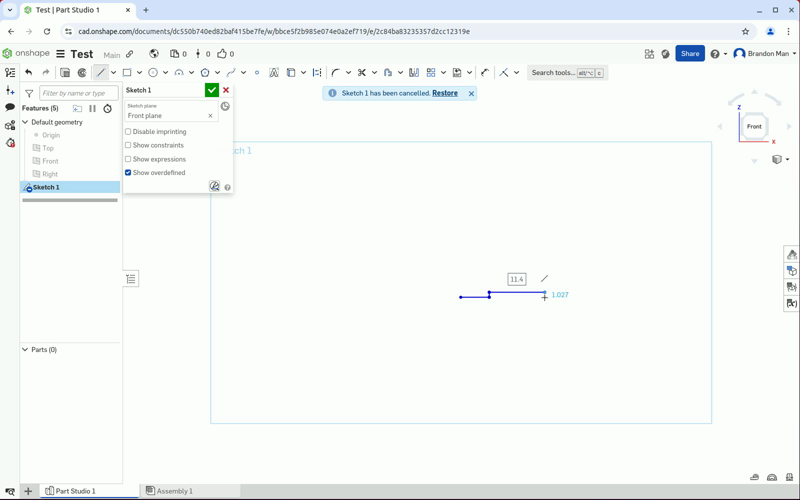
scroll(6)
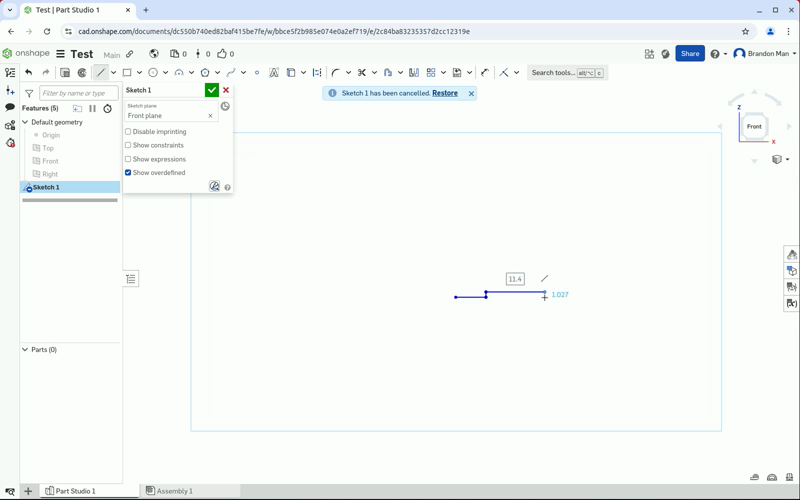
scroll(6)
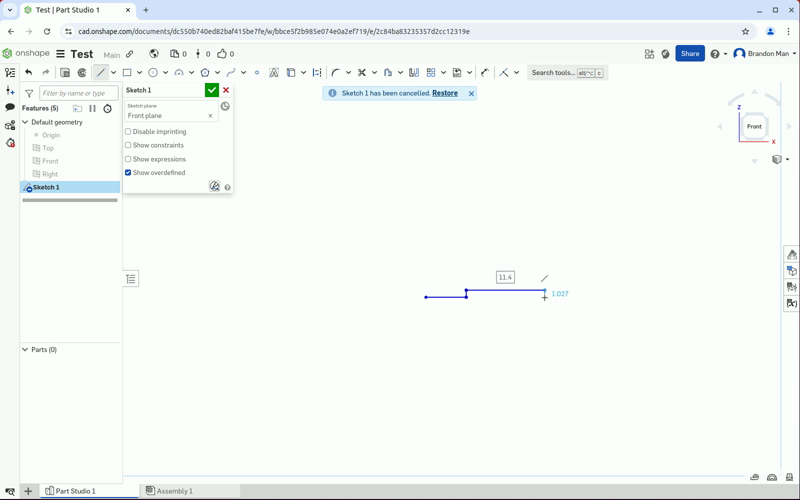
scroll(6)
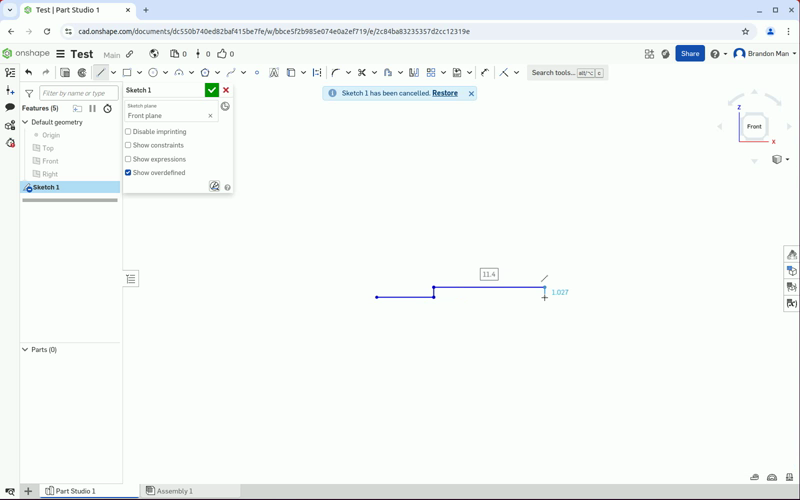
scroll(6)
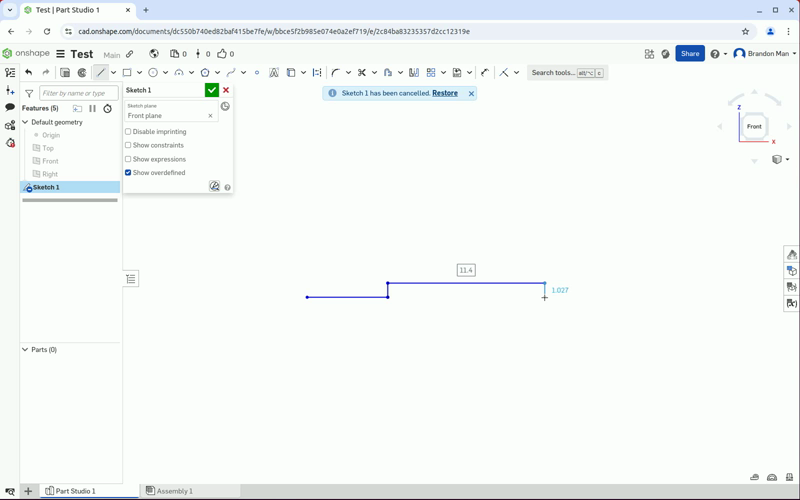
scroll(6)
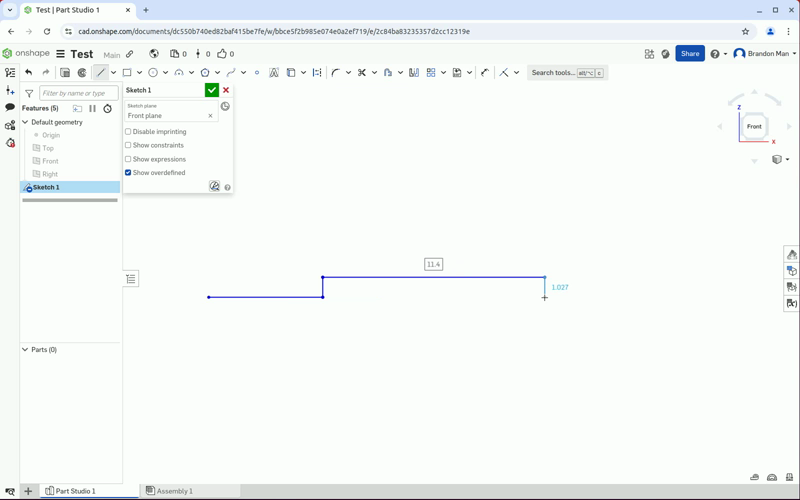
scroll(6)
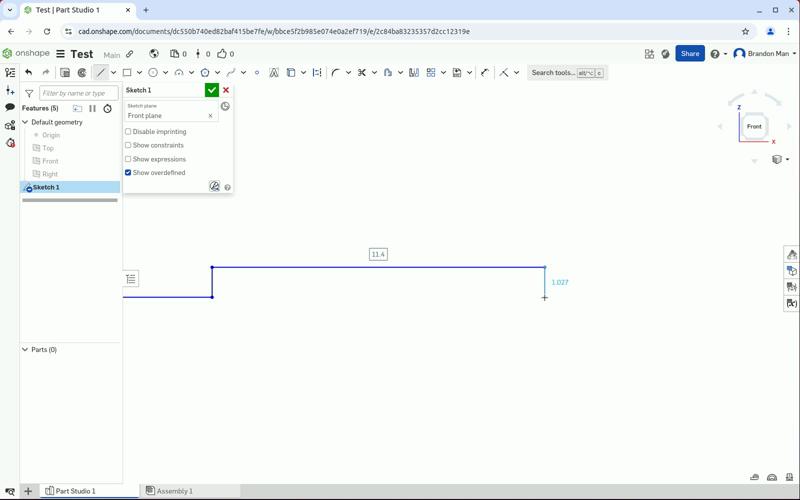
scroll(6)
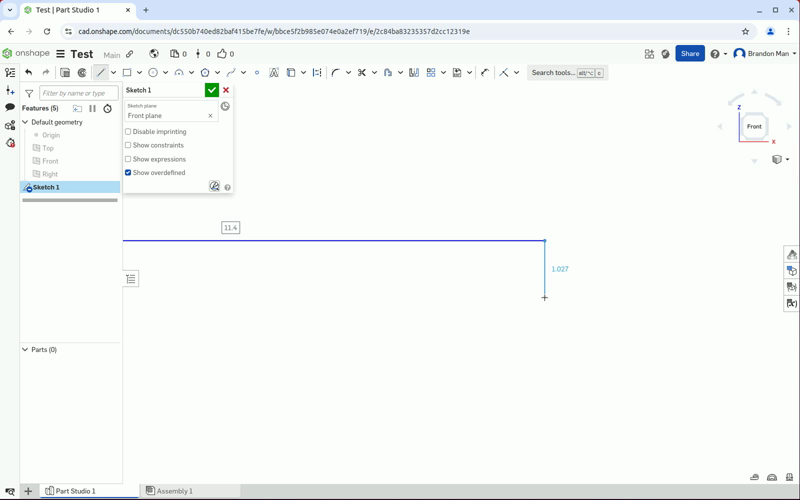
click(544, 297)
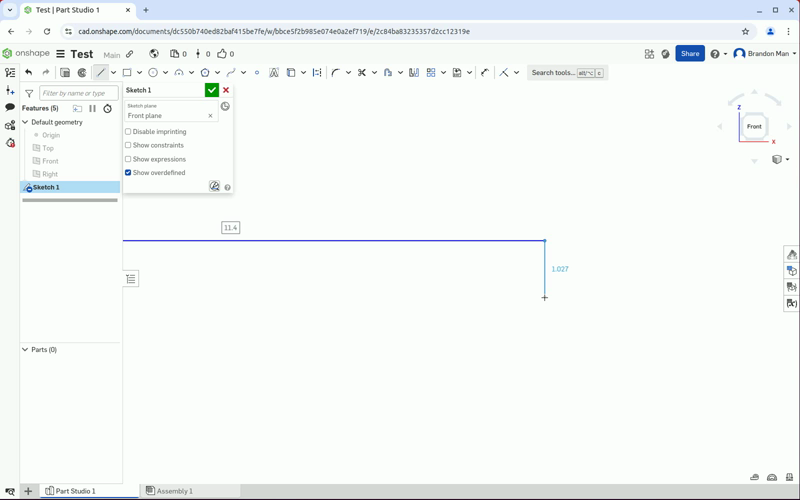
scroll(-6)
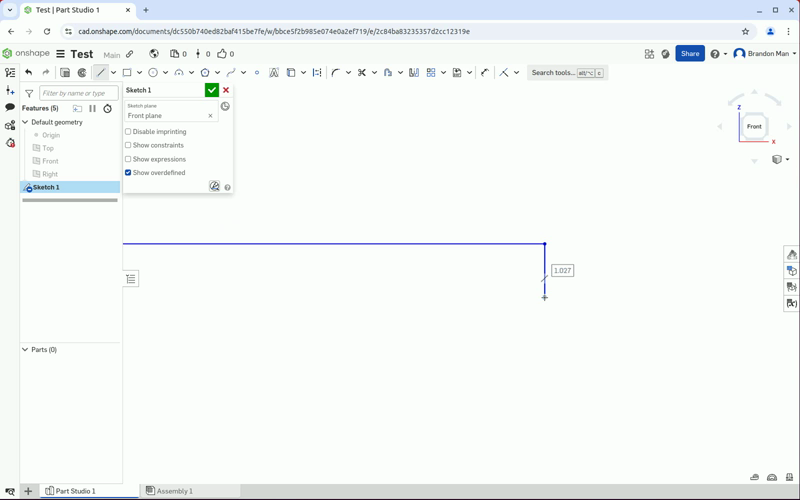
scroll(-6)
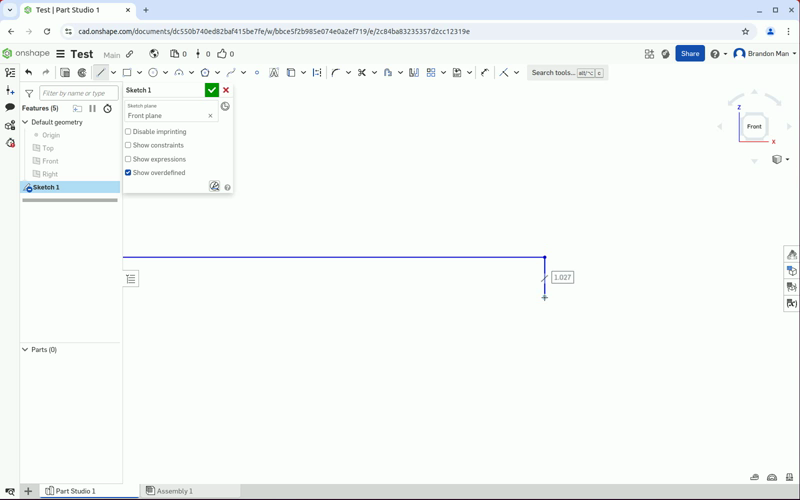
scroll(-6)
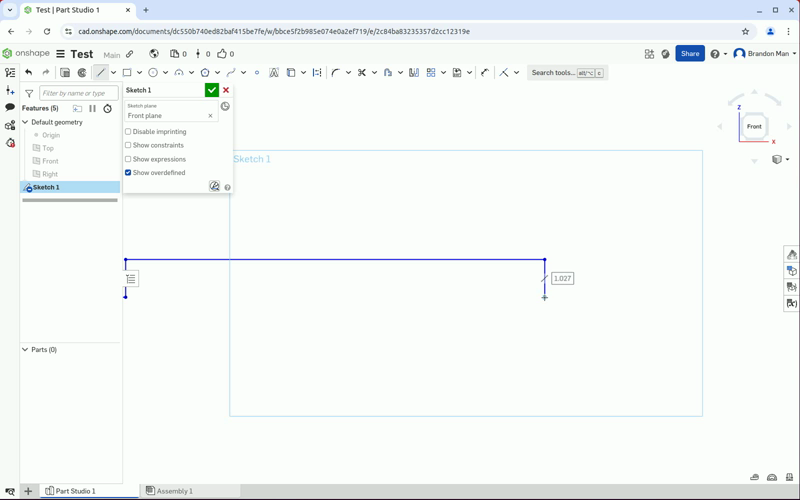
scroll(-6)
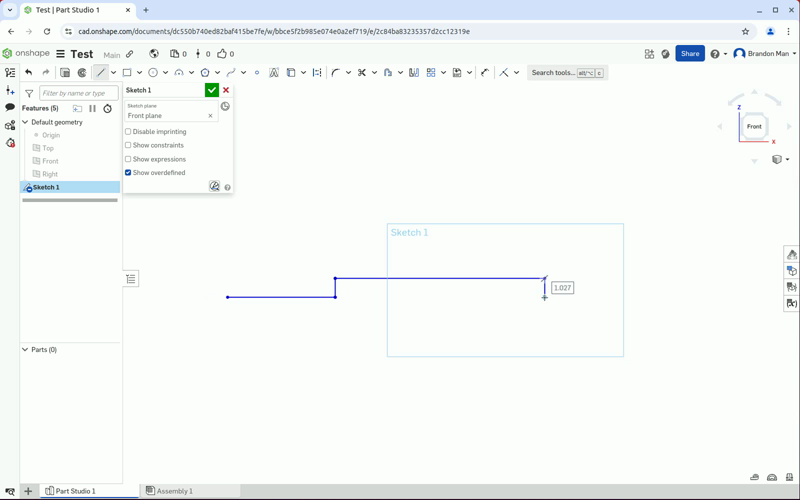
scroll(-6)
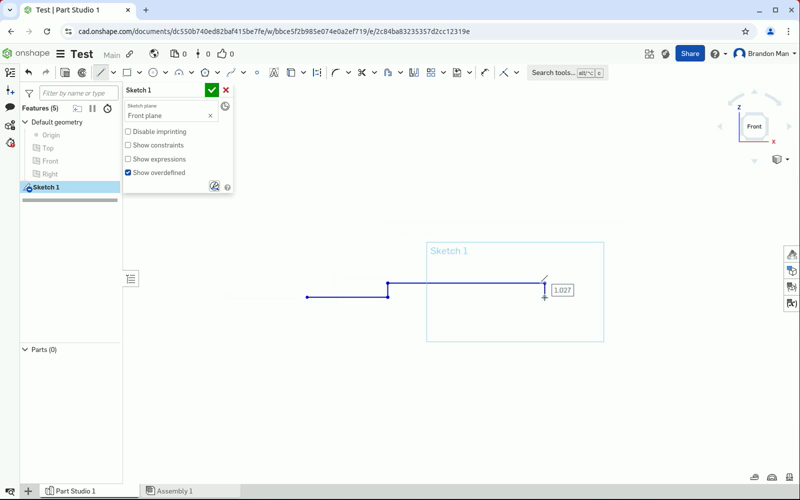
scroll(-6)
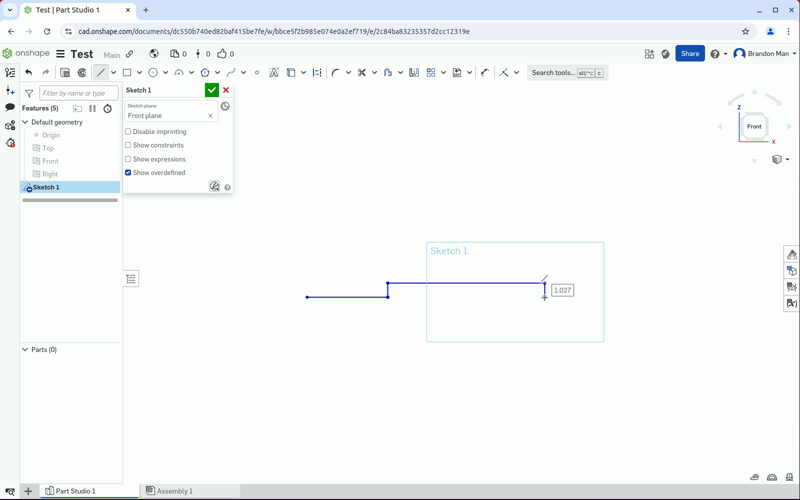
scroll(-6)
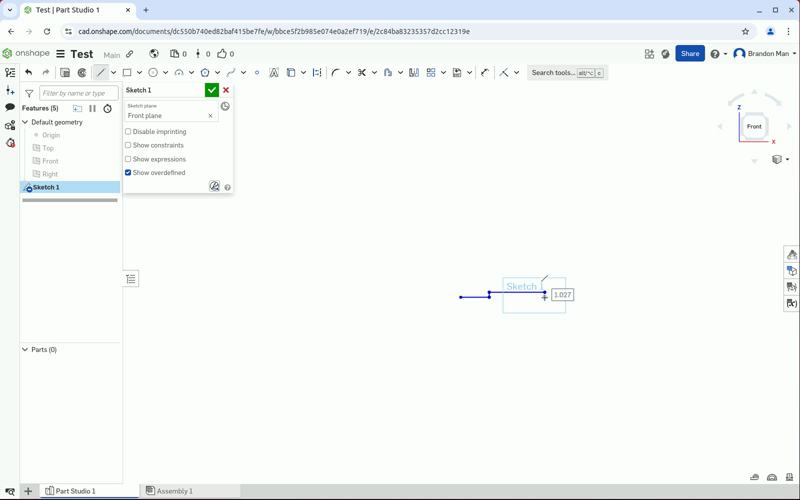
key_up(shift)
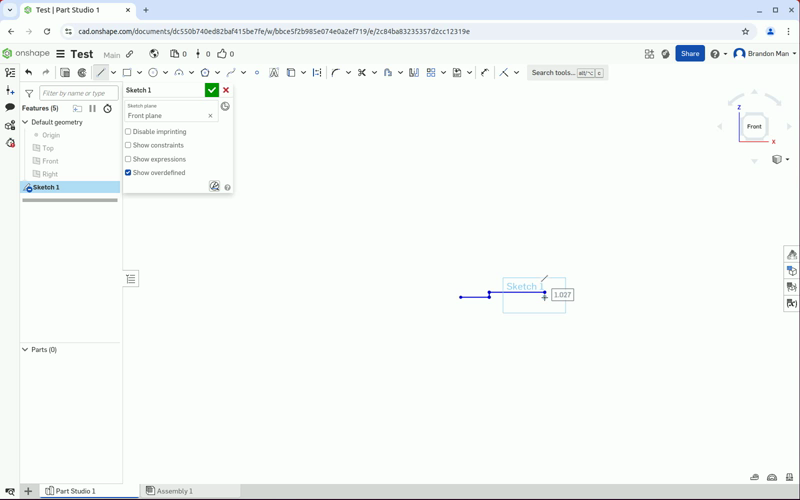
key_down(shift)
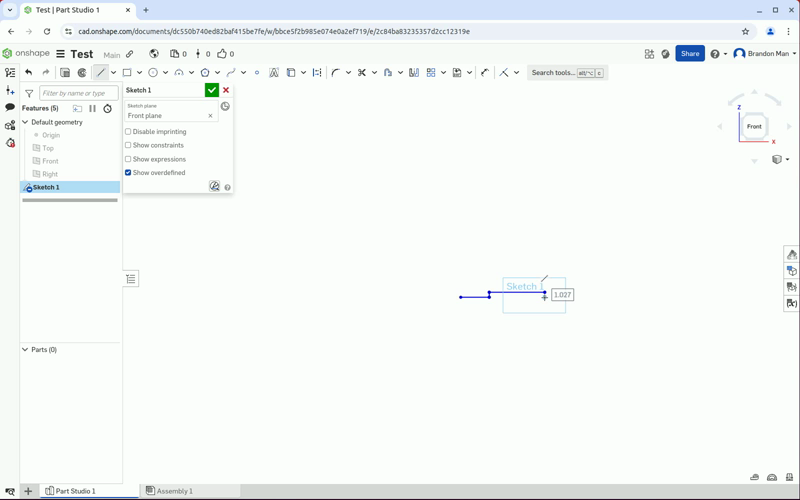
mouse_move(574, 297)
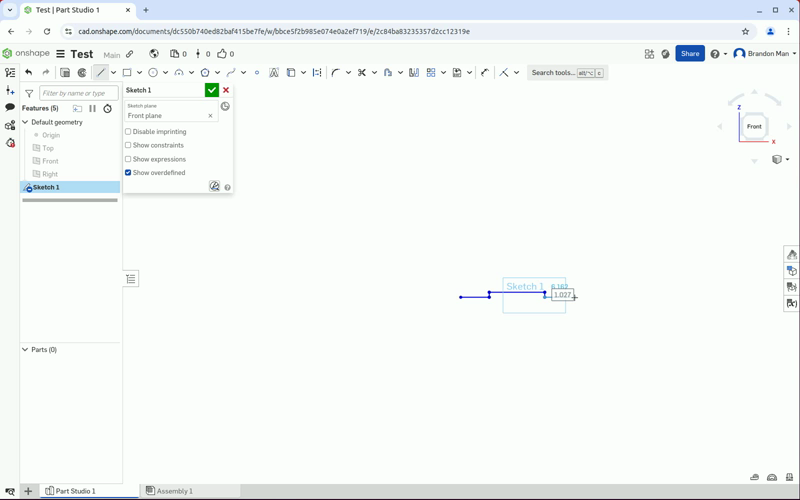
mouse_move(573, 297)
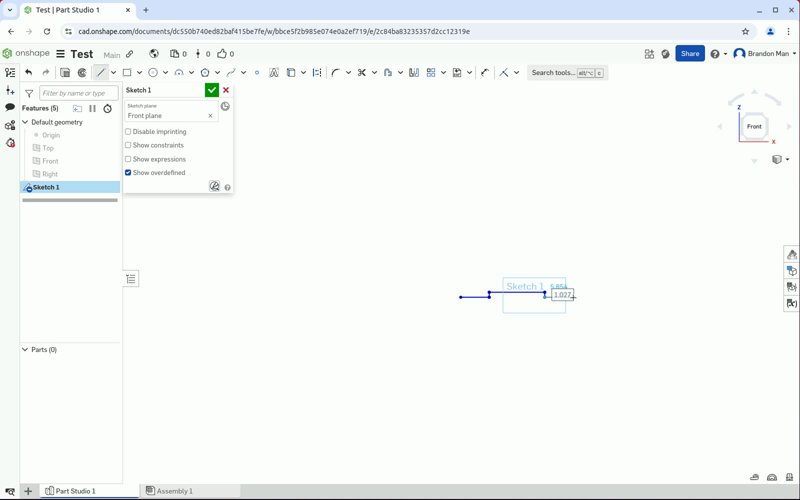
click(573, 297)
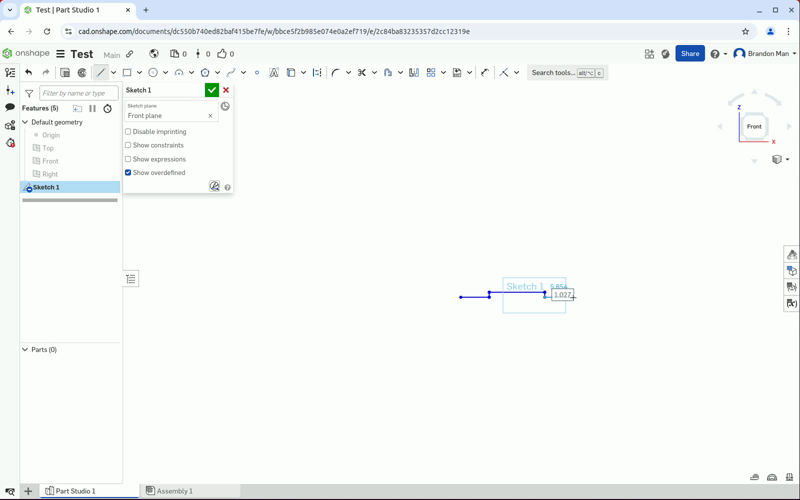
key_up(shift)
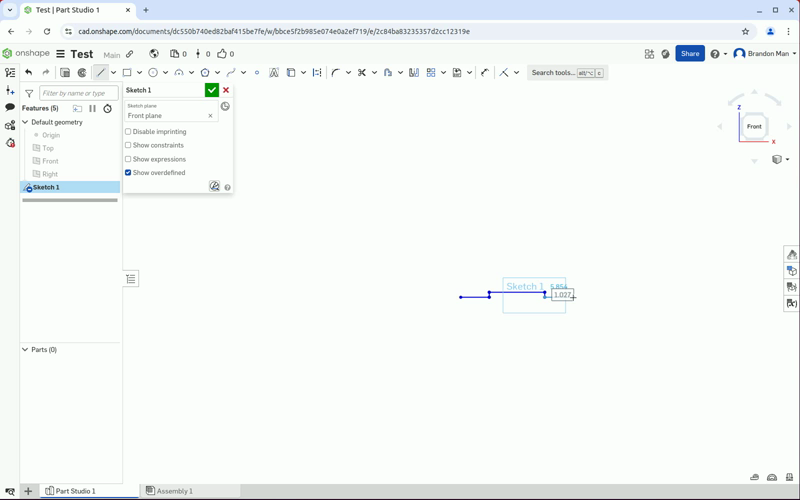
key_down(shift)
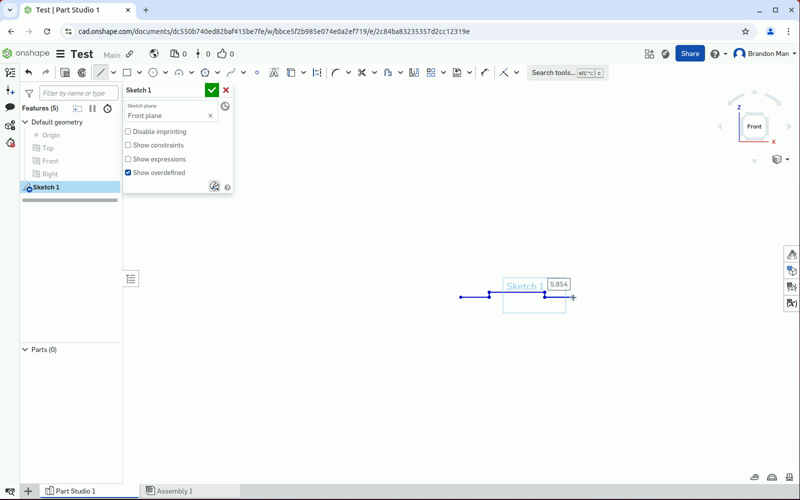
mouse_move(589, 297)
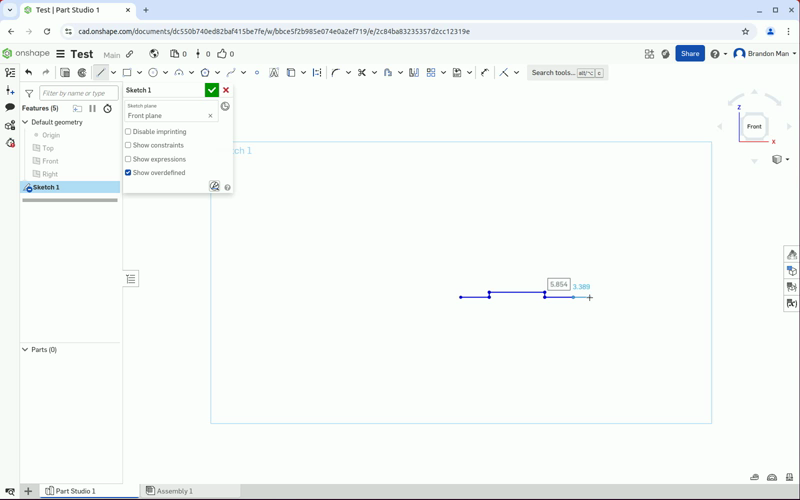
mouse_move(573, 282)
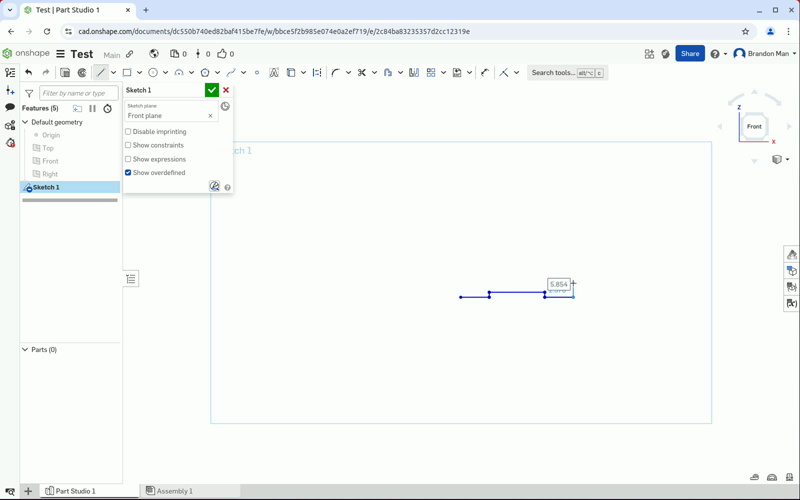
click(573, 282)
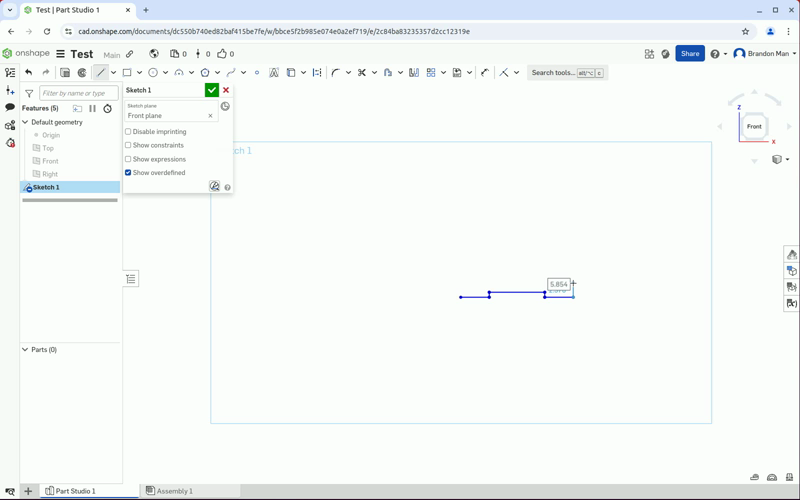
key_up(shift)
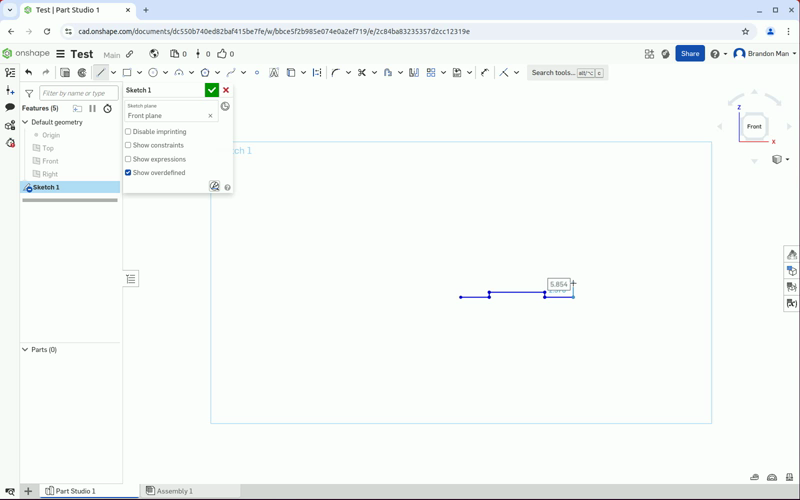
key_down(shift)
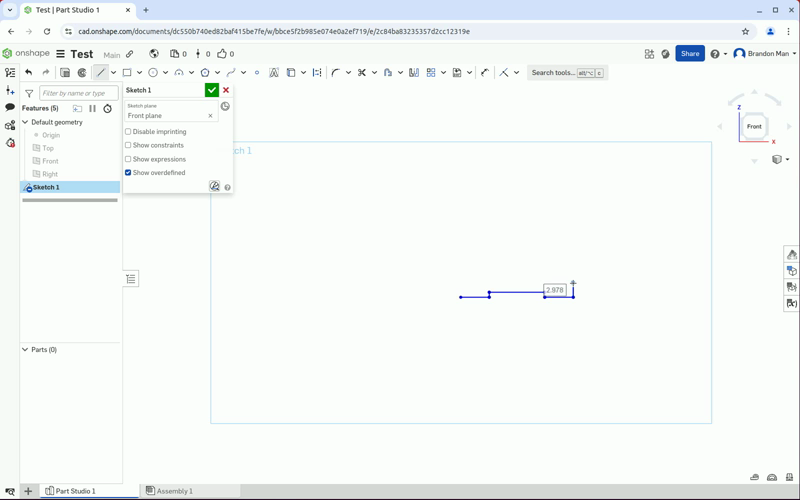
mouse_move(460, 282)
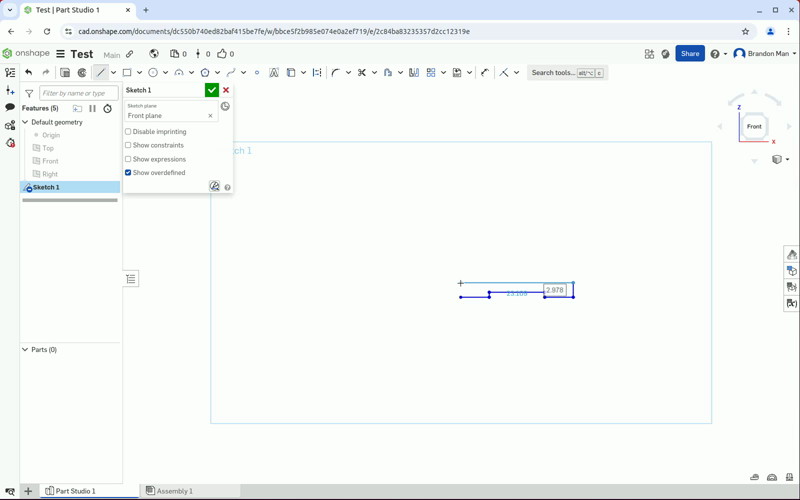
click(460, 282)
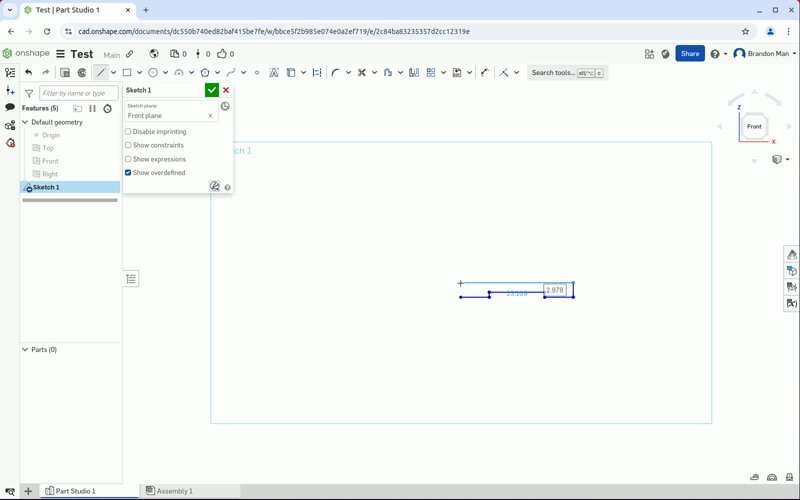
key_up(shift)
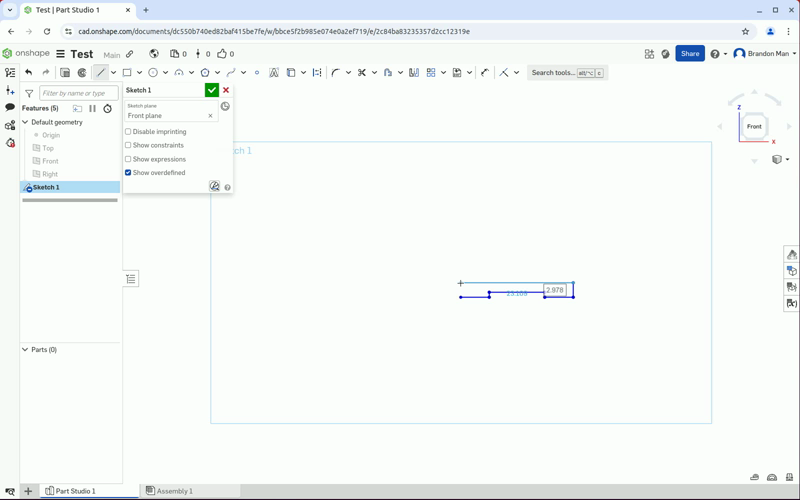
mouse_move(490, 282)
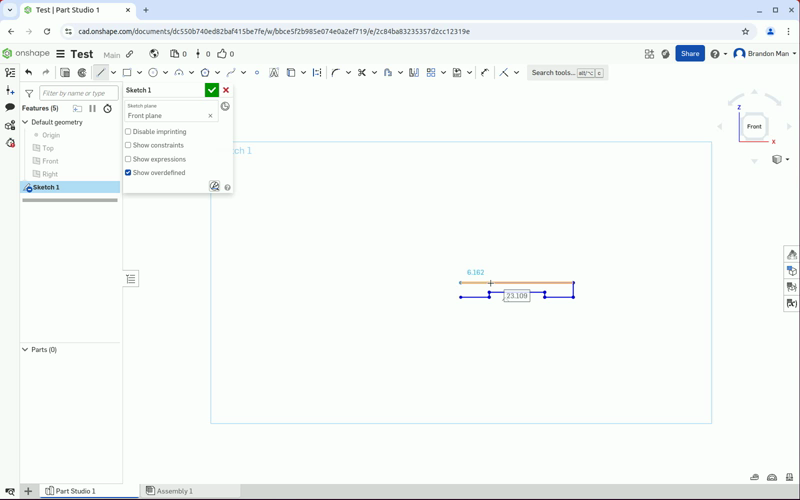
key_down(shift)
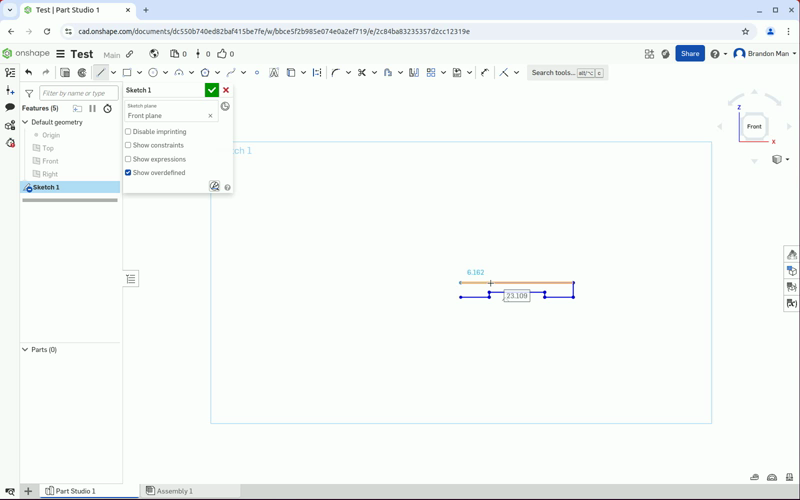
mouse_move(460, 297)
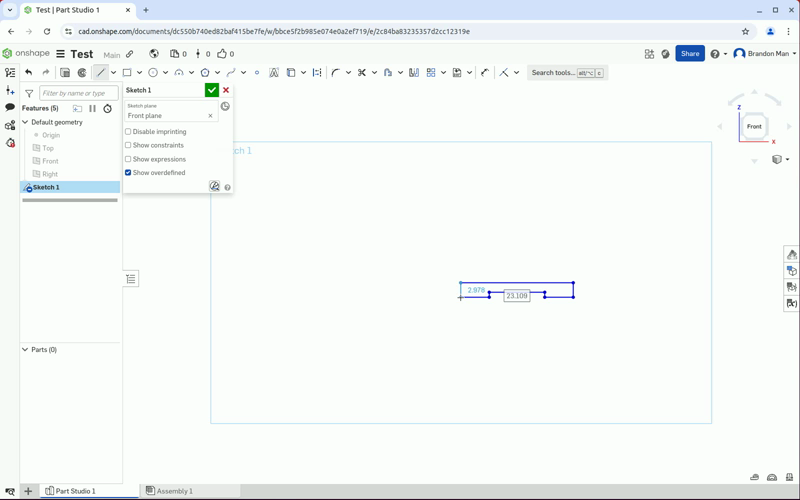
key_up(shift)
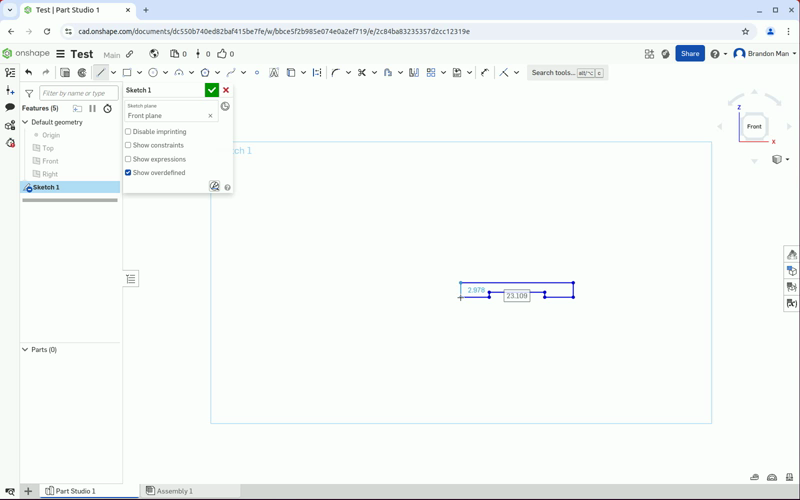
click(460, 297)
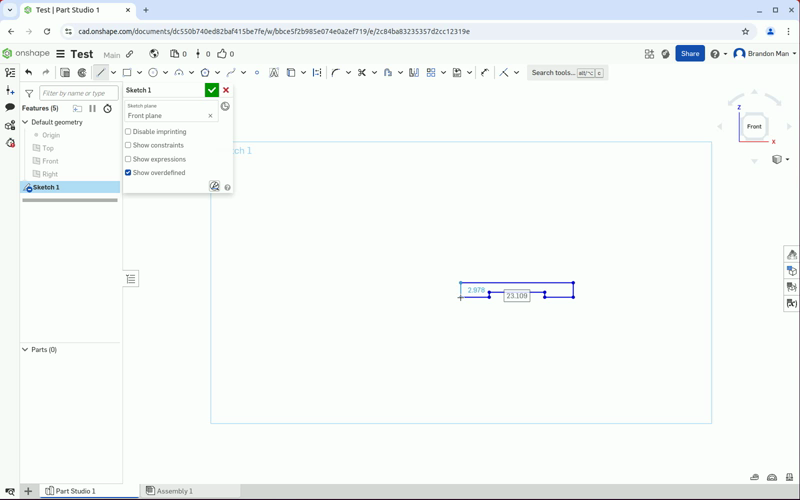
key(esc)
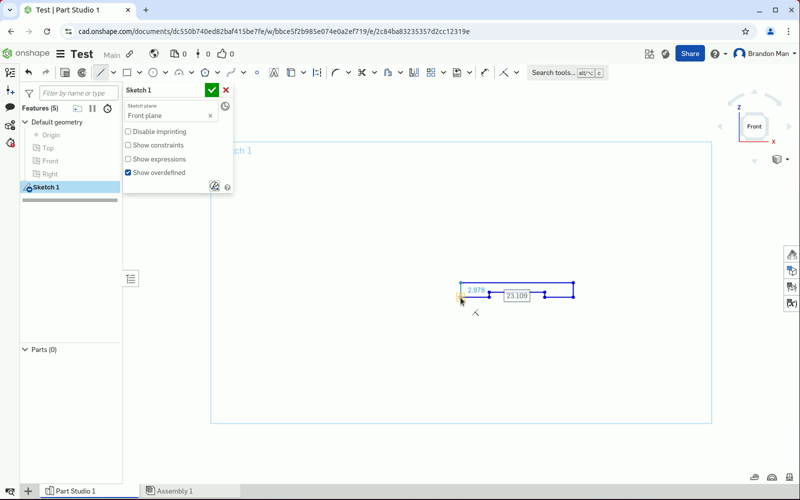
mouse_move(522, 287)
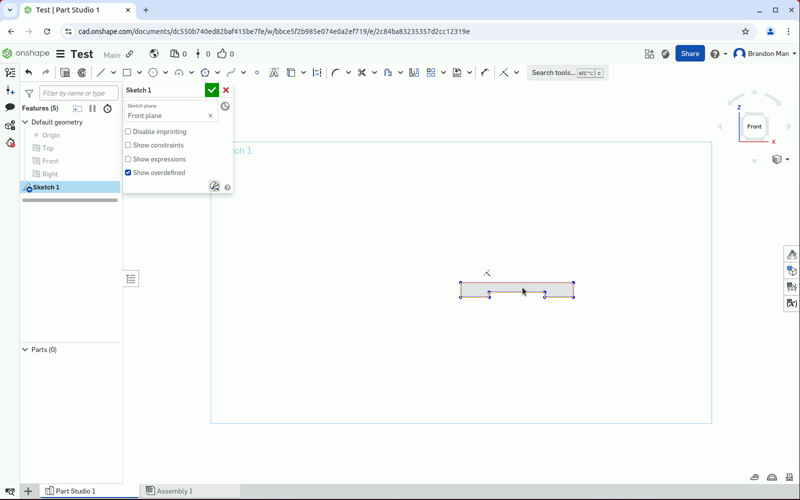
scroll(6)
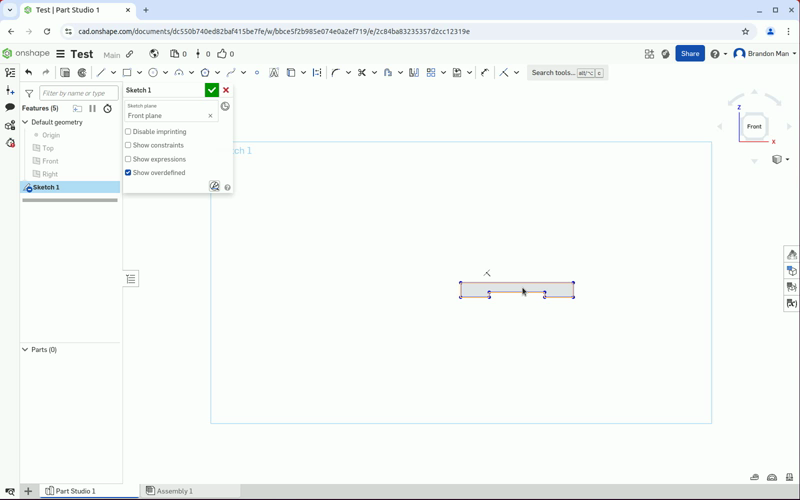
scroll(6)
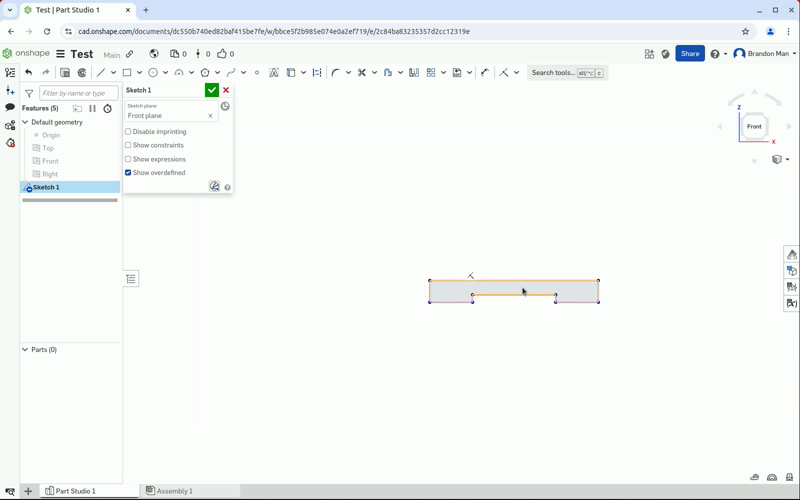
scroll(6)
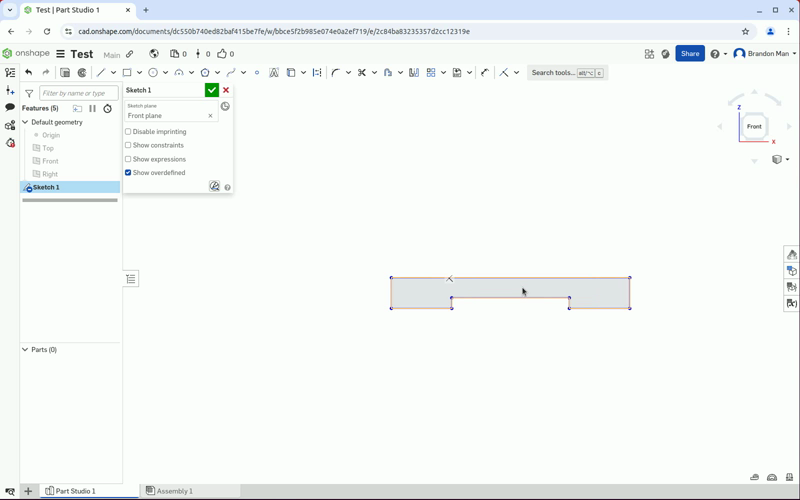
scroll(6)
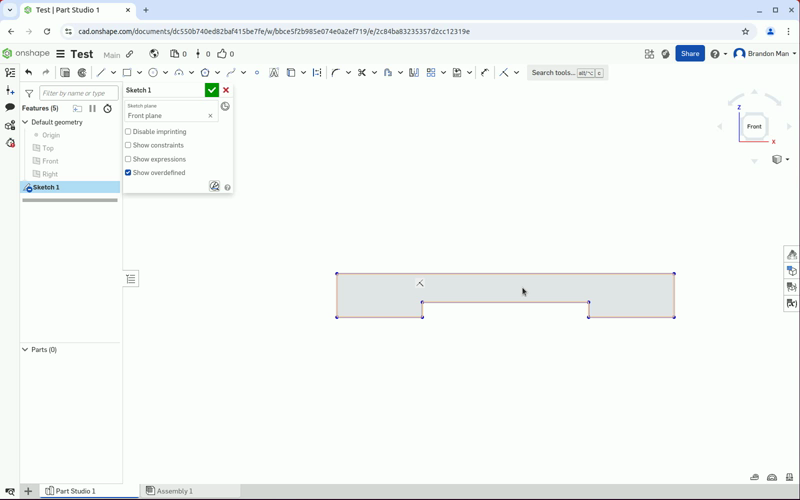
scroll(6)
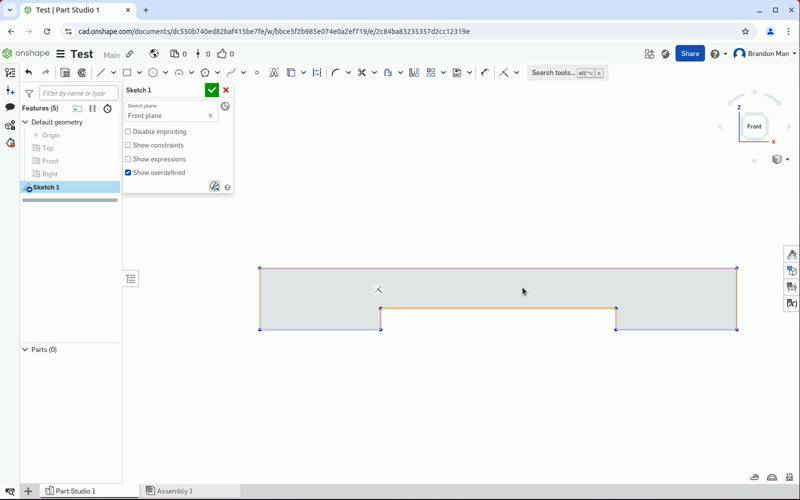
scroll(6)
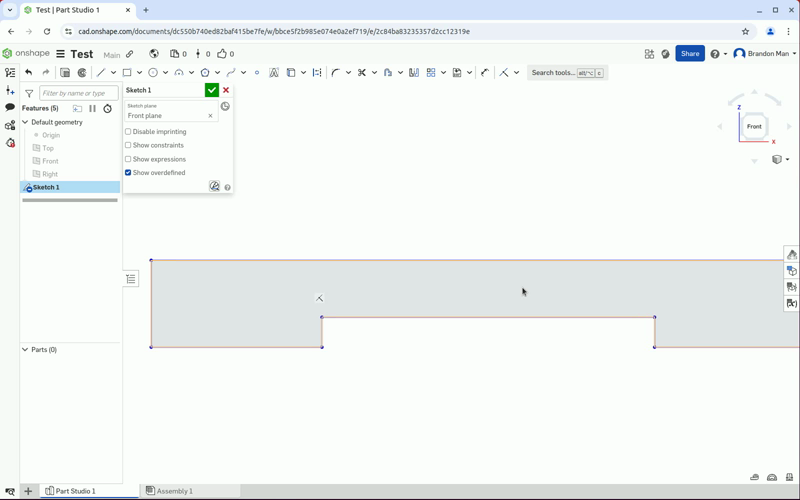
scroll(6)
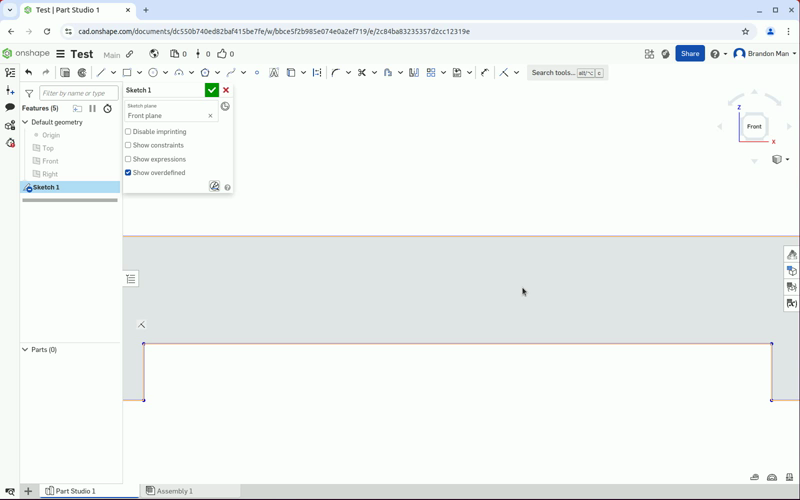
click(522, 287)
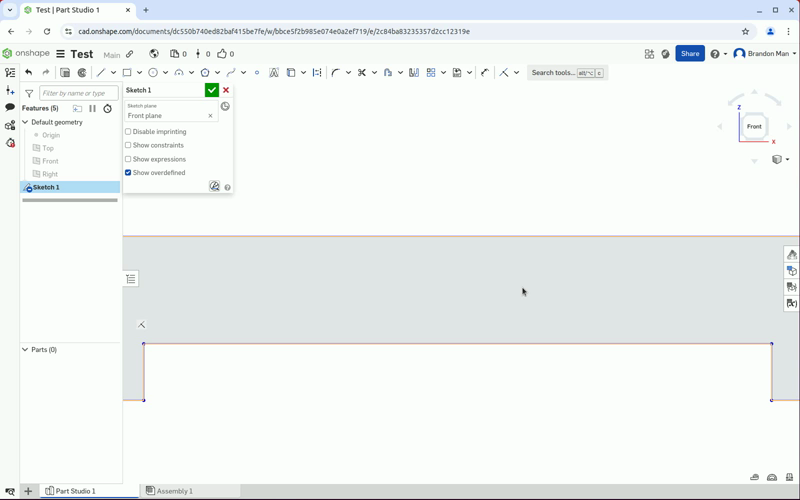
scroll(-6)
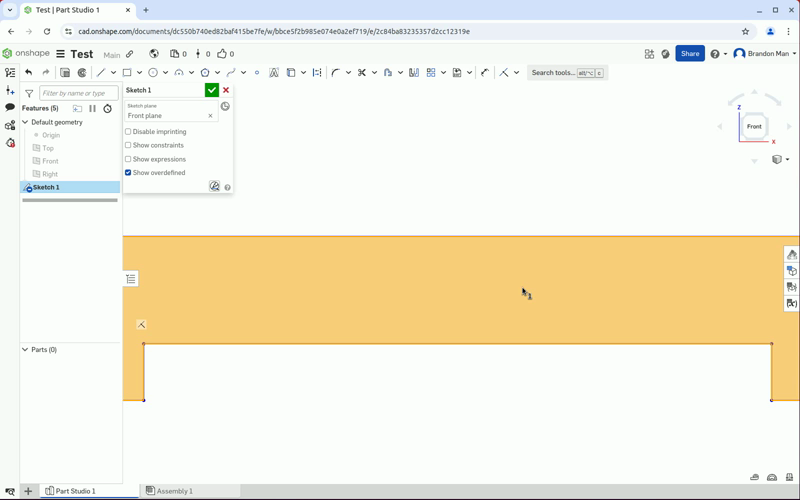
scroll(-6)
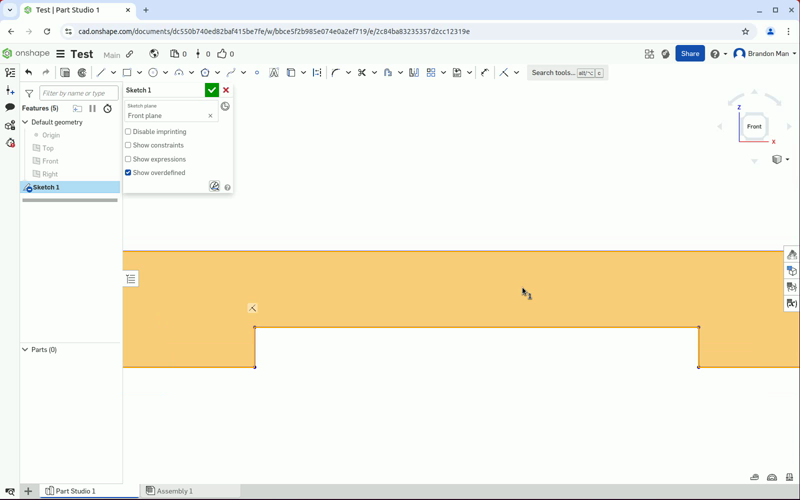
scroll(-6)
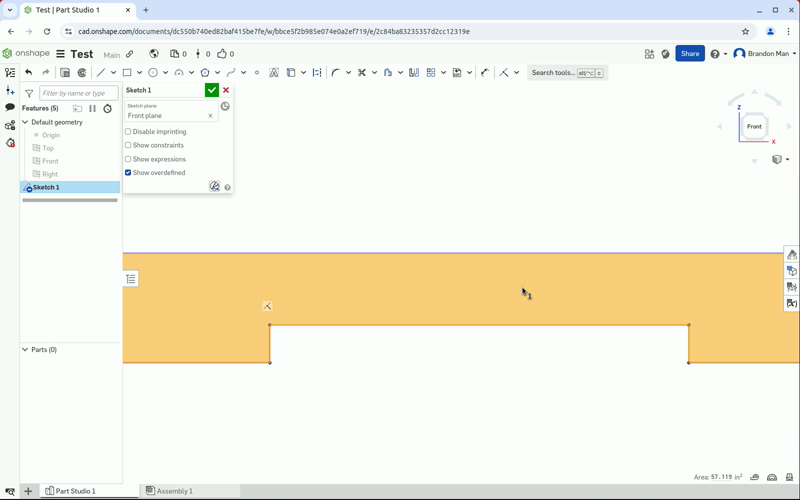
scroll(-6)
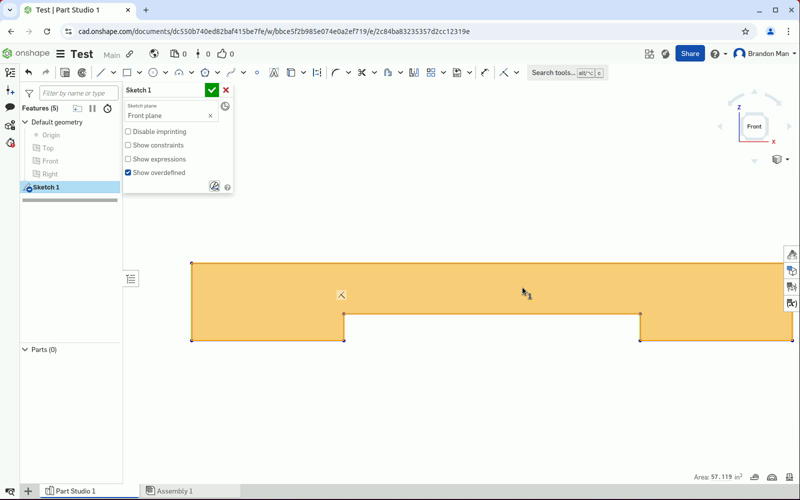
scroll(-6)
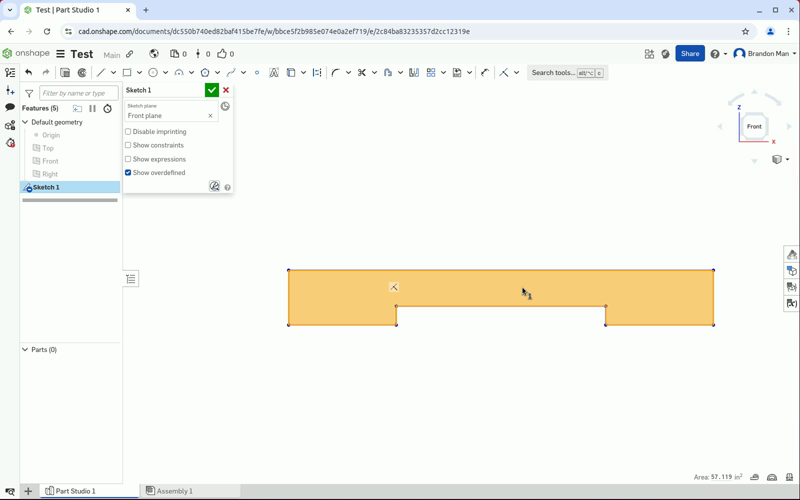
scroll(-6)
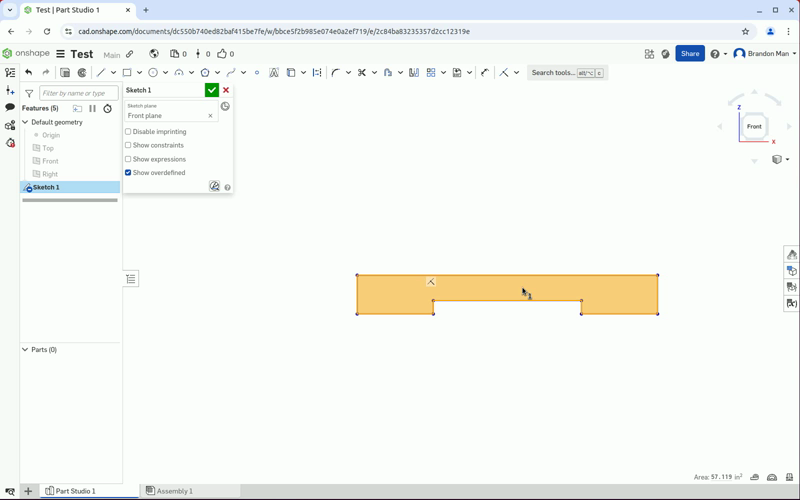
scroll(-6)
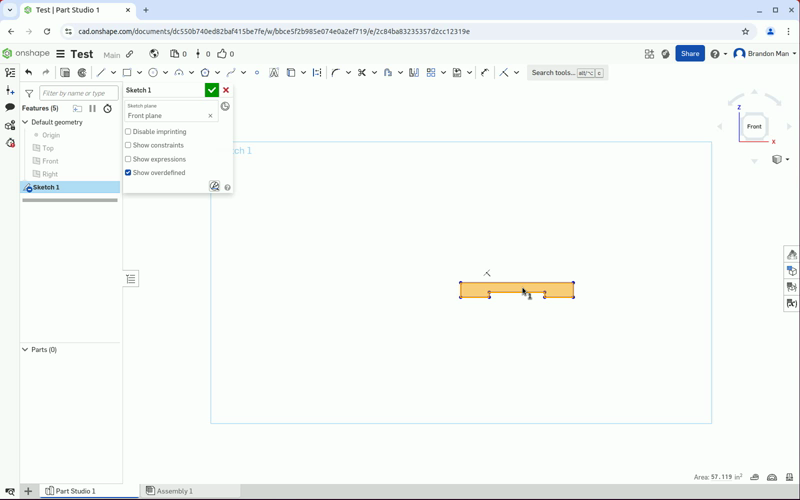
mouse_move(73, 352)
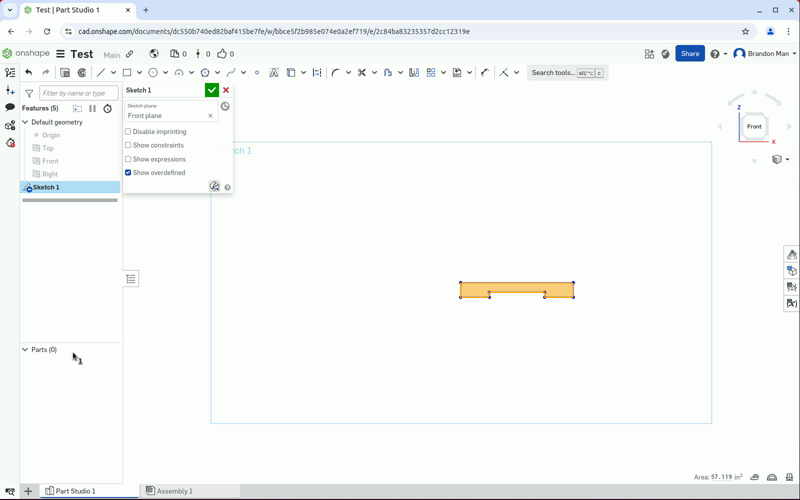
key(shift+y)
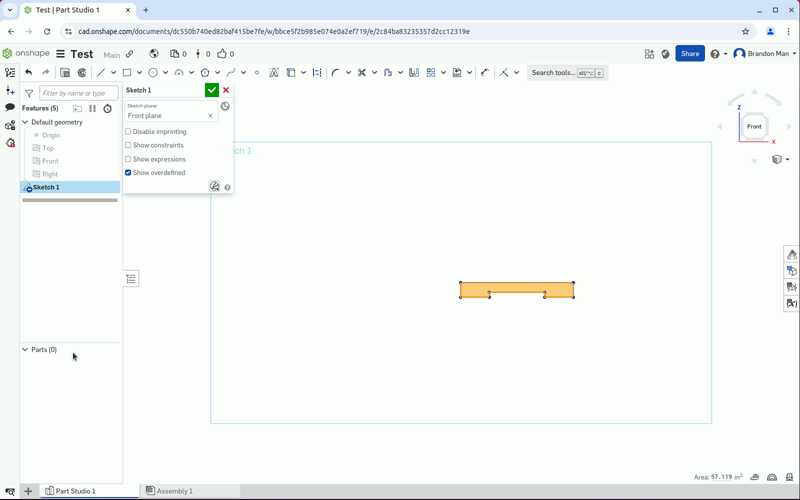
key(shift+e)
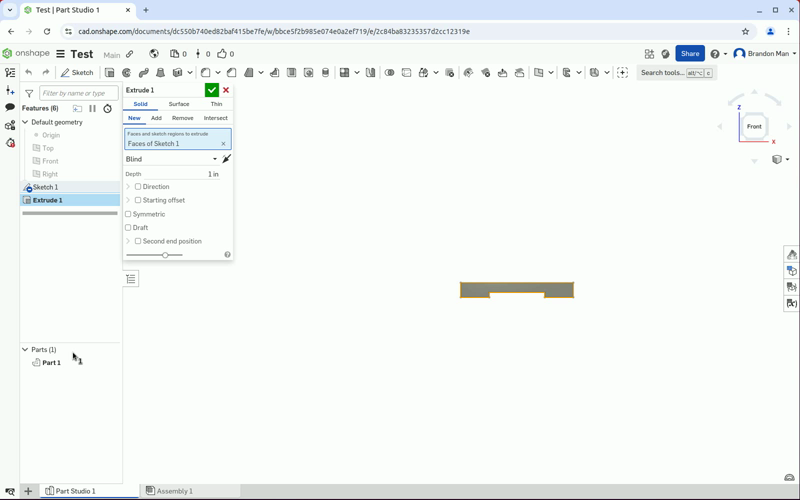
mouse_move(143, 106)
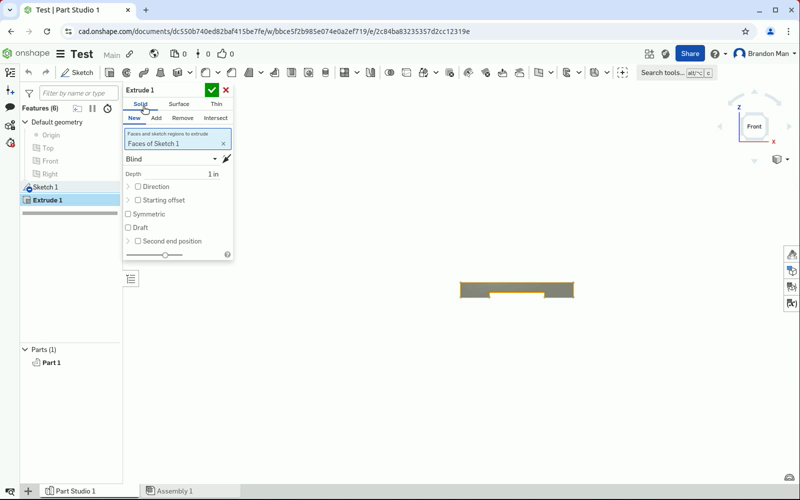
click(143, 106)
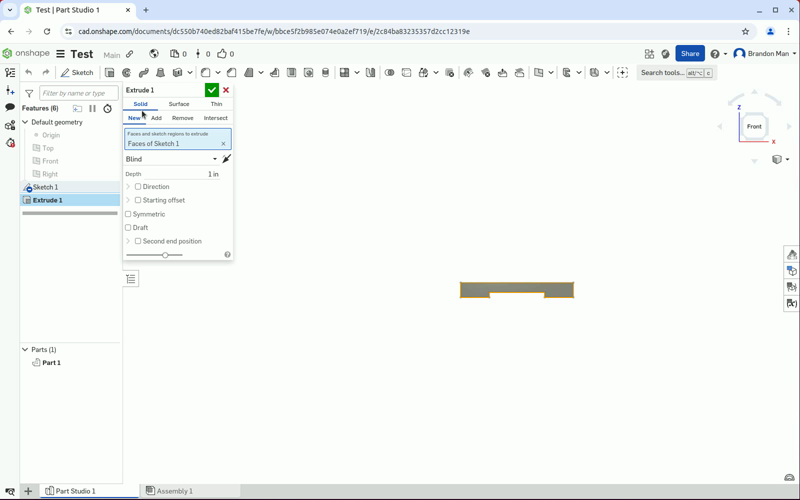
mouse_move(137, 120)
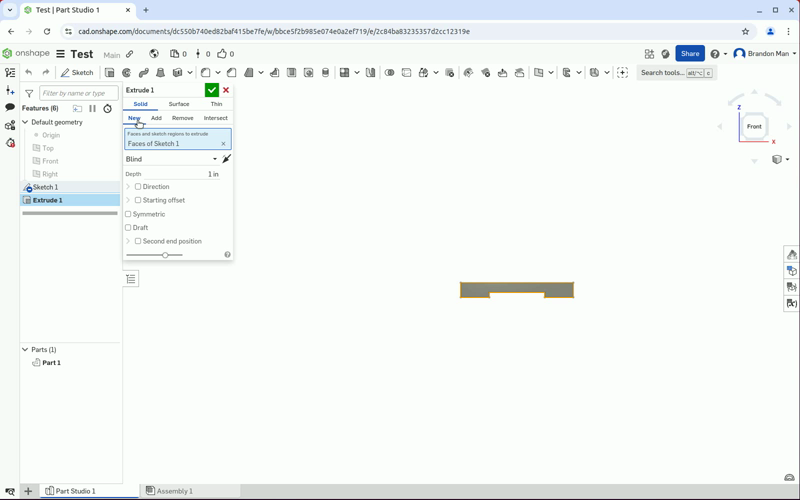
click(137, 120)
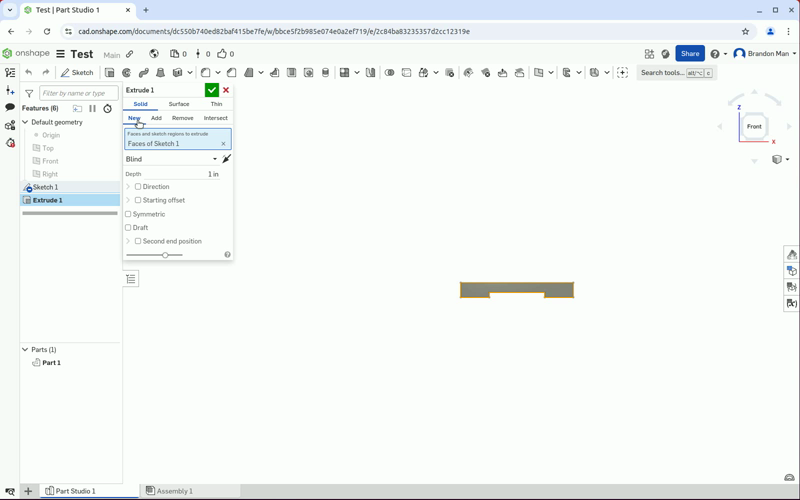
key(tab, 4)
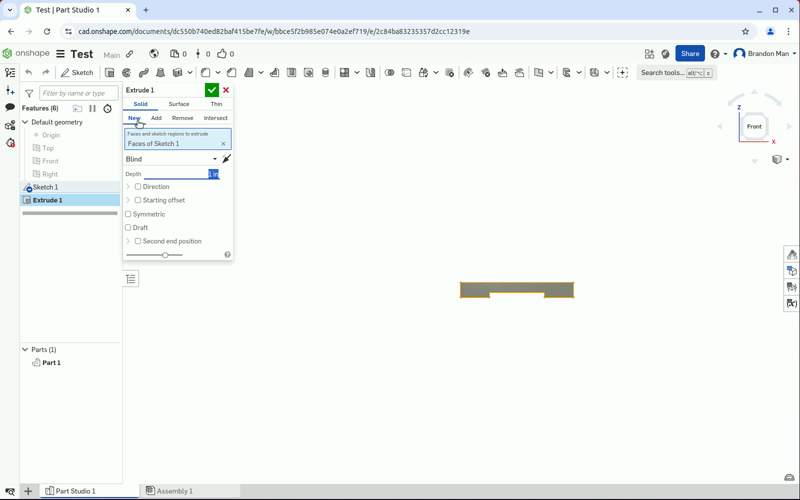
text(15.405)
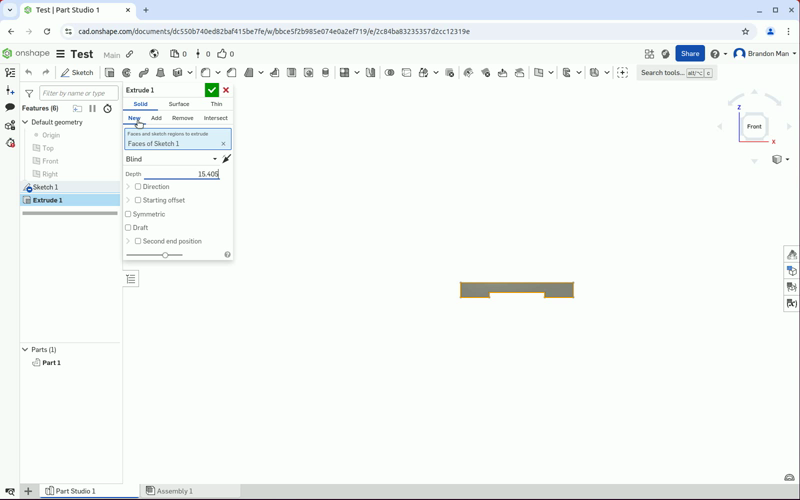
key(enter)
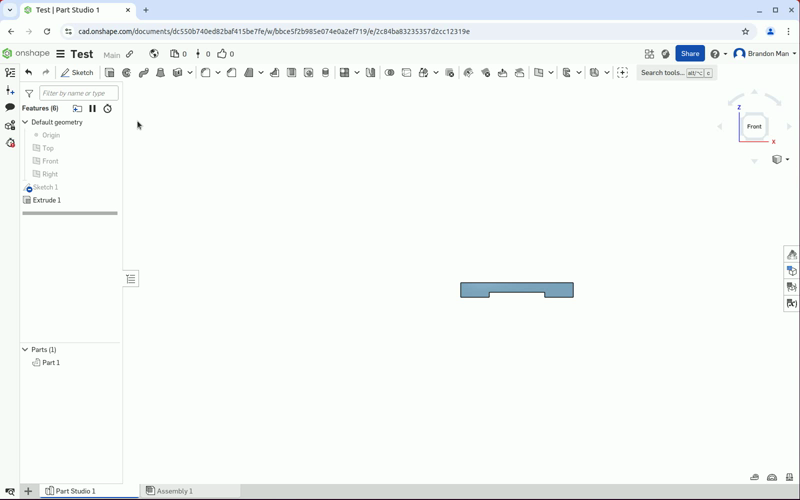
key(shift+h)
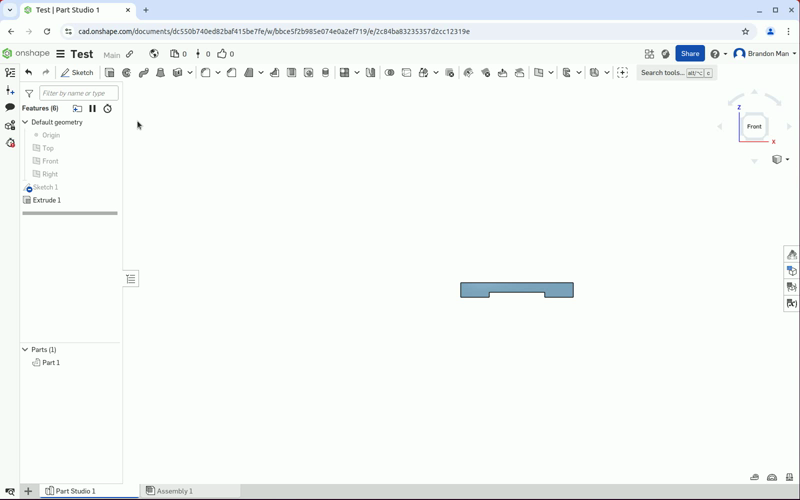
key(shift+h)
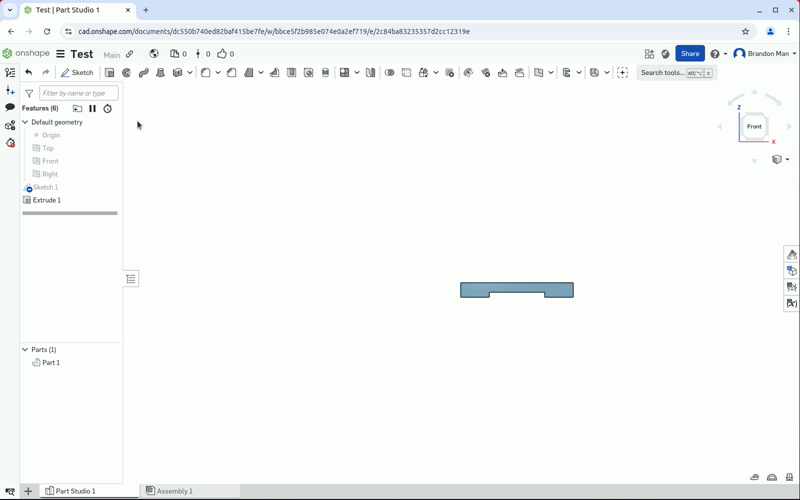
mouse_move(73, 189)
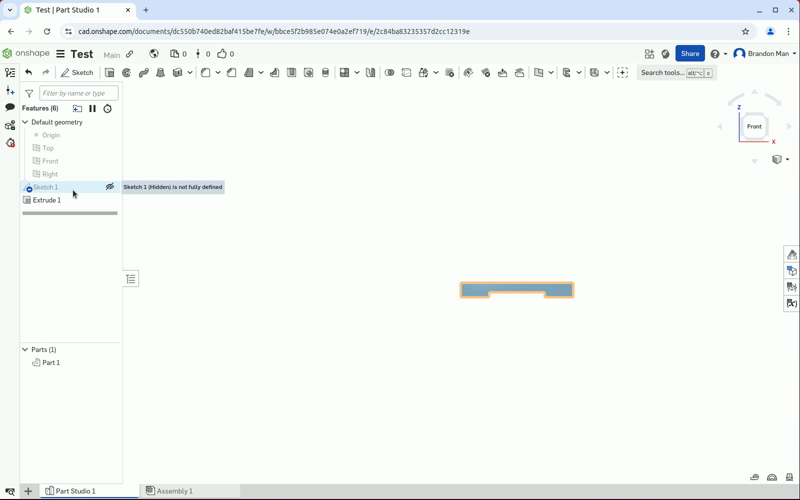
click(73, 189)
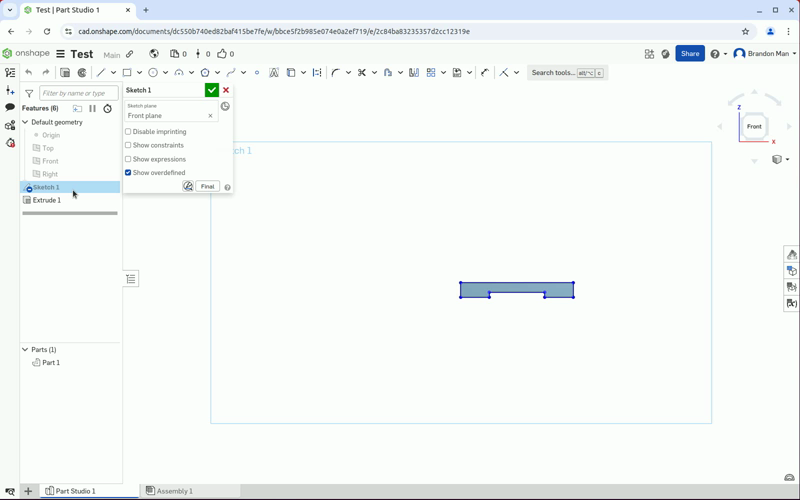
mouse_move(229, 92)
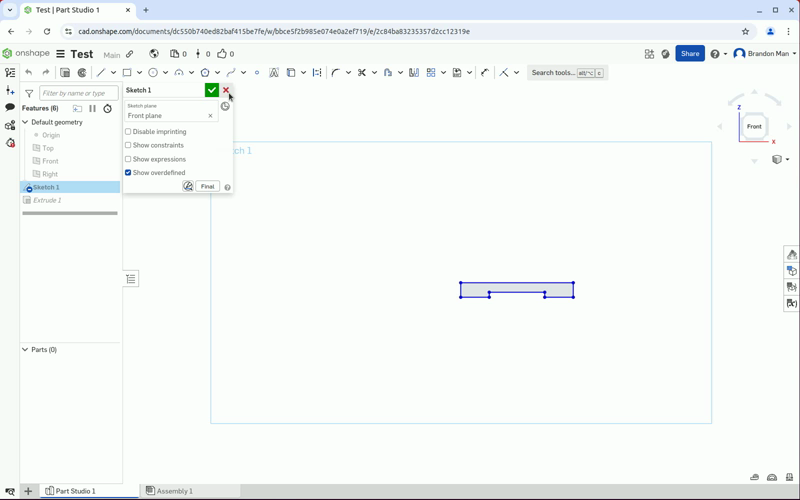
click(229, 92)
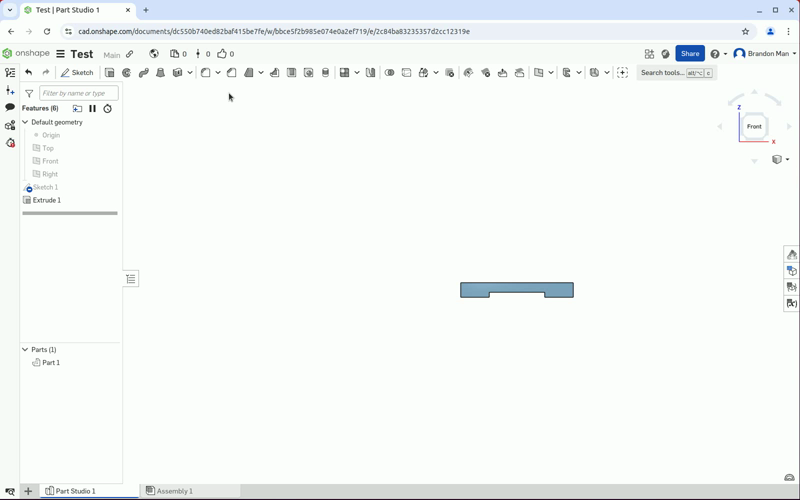
mouse_move(73, 352)
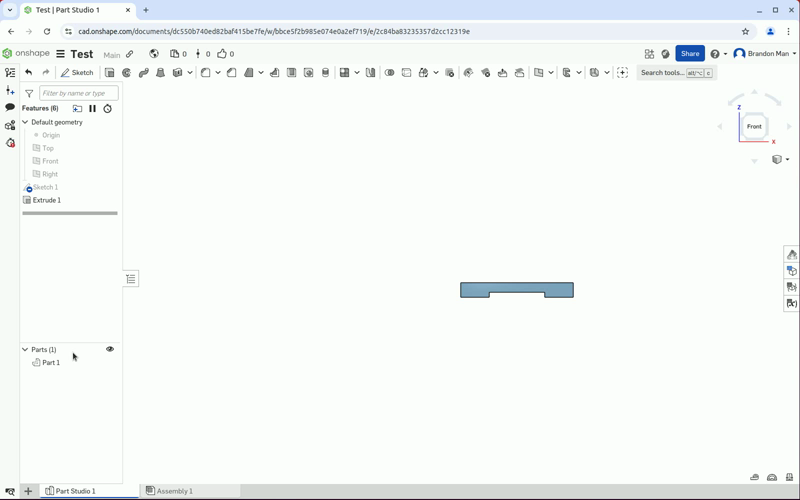
key(y)
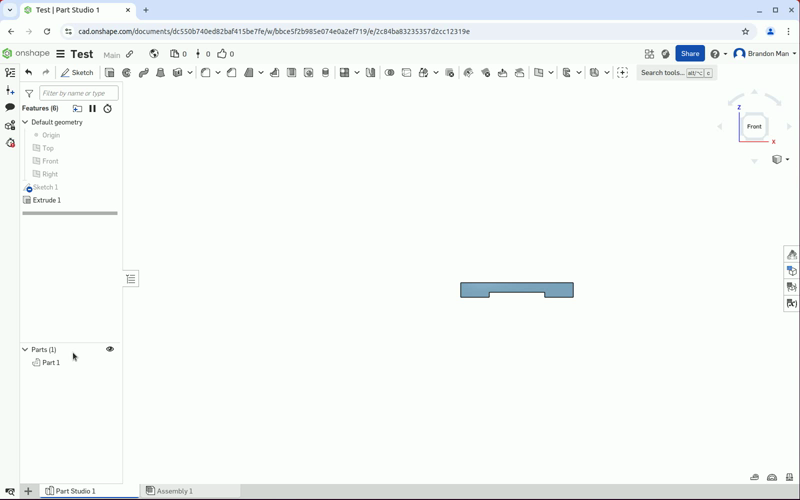
key(shift+p)
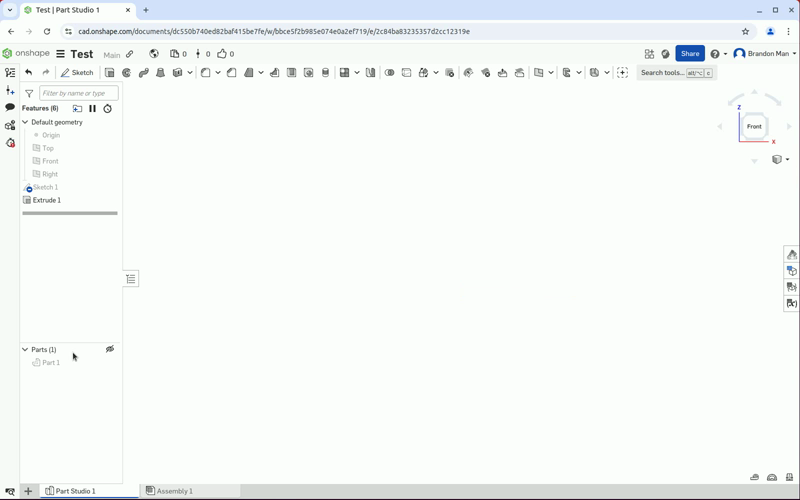
key(space)
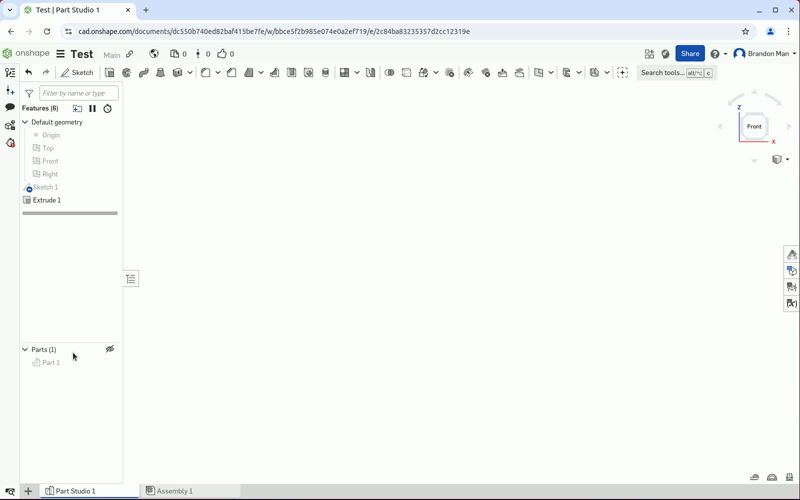
key_down(shift)
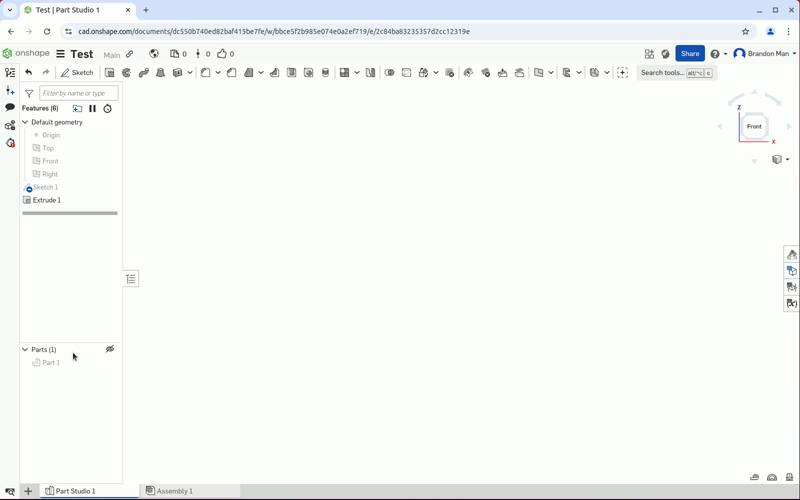
key(down)
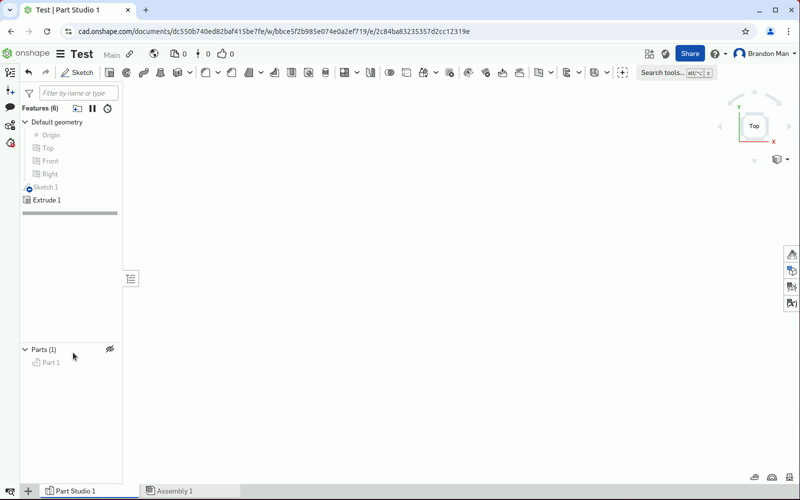
key_up(shift)
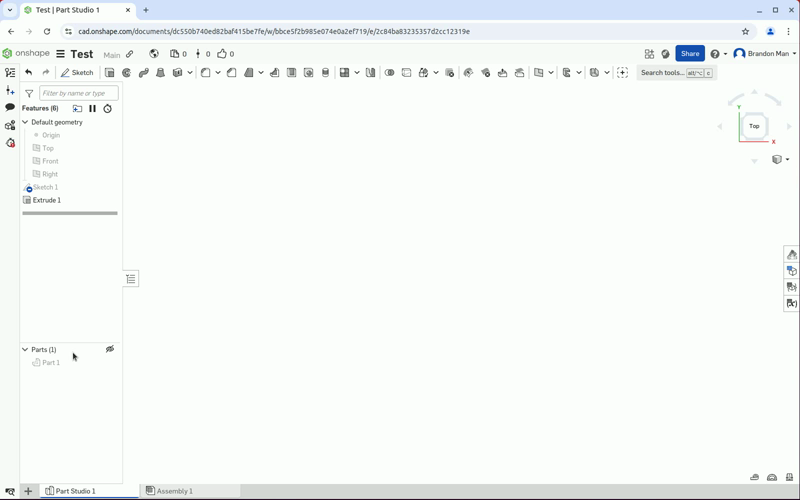
mouse_move(73, 352)
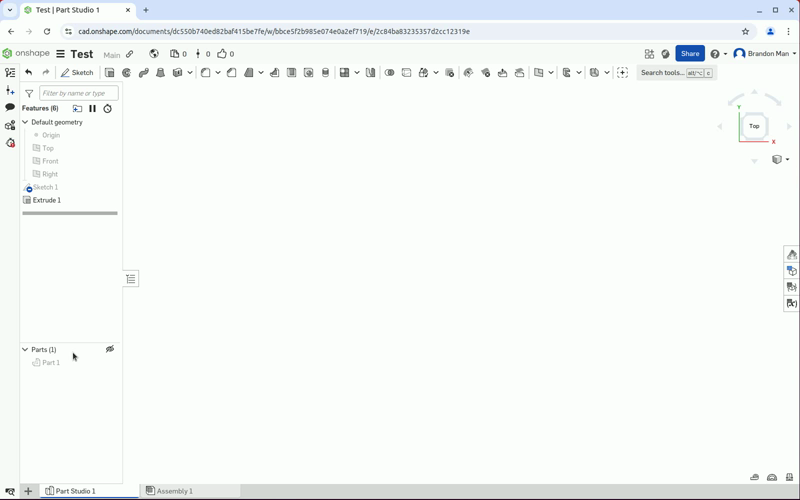
key(shift+y)
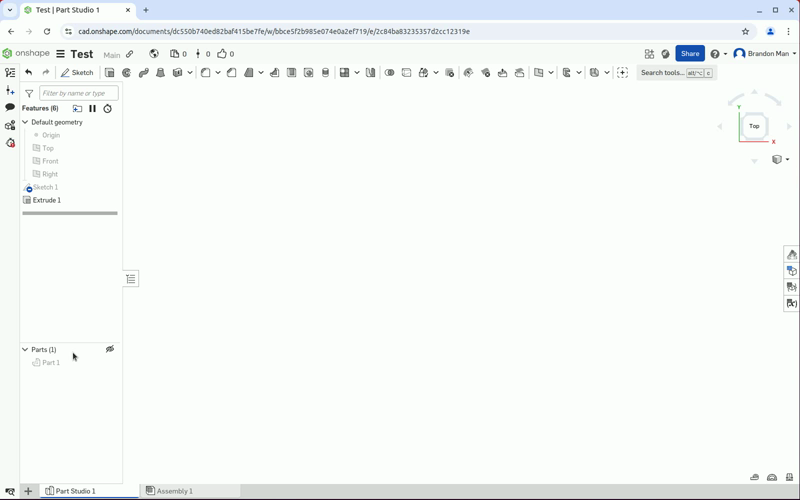
key(shift+s)
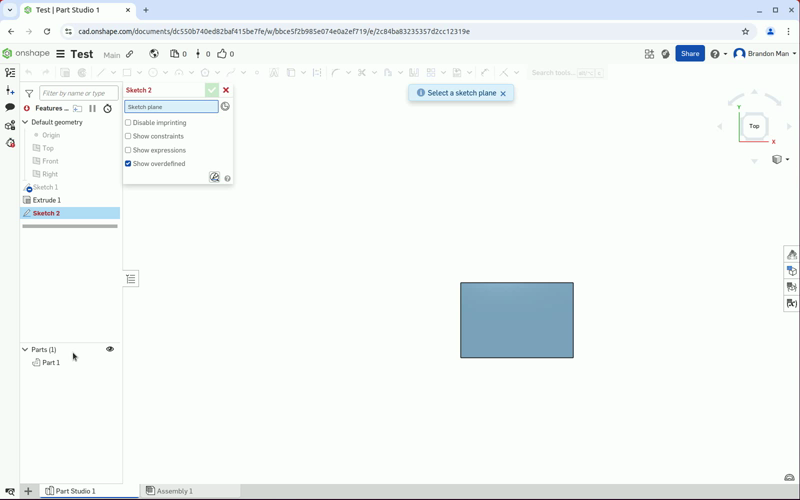
mouse_move(73, 150)
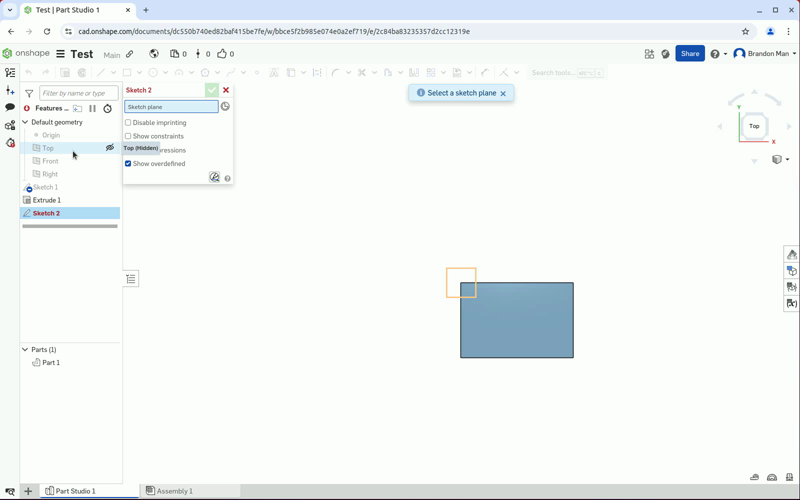
click(73, 150)
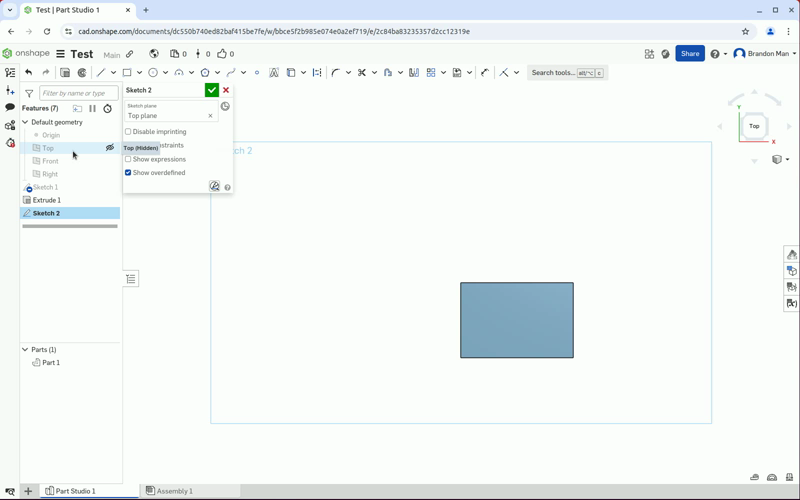
mouse_move(73, 352)
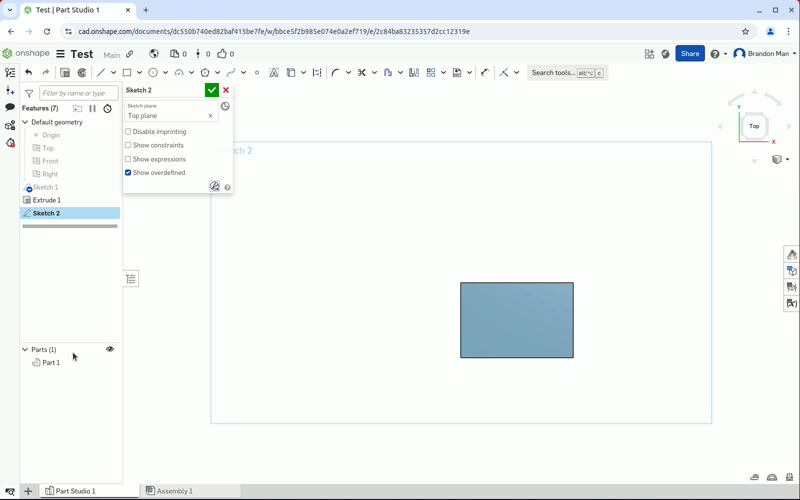
key(y)
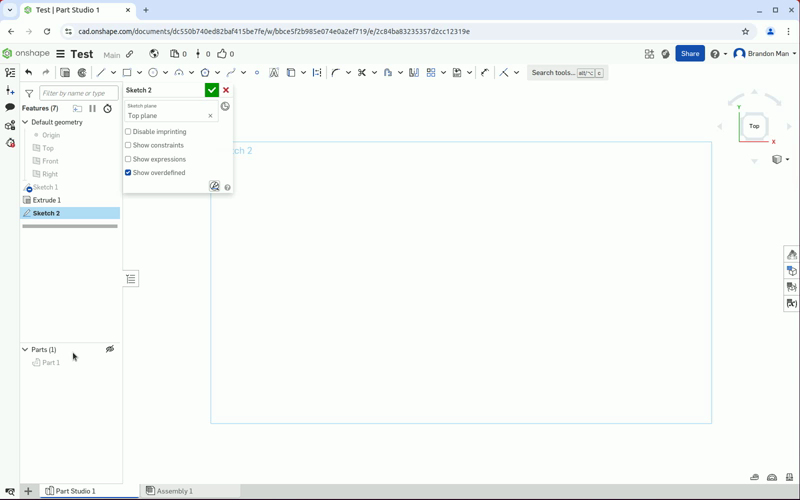
key(c)
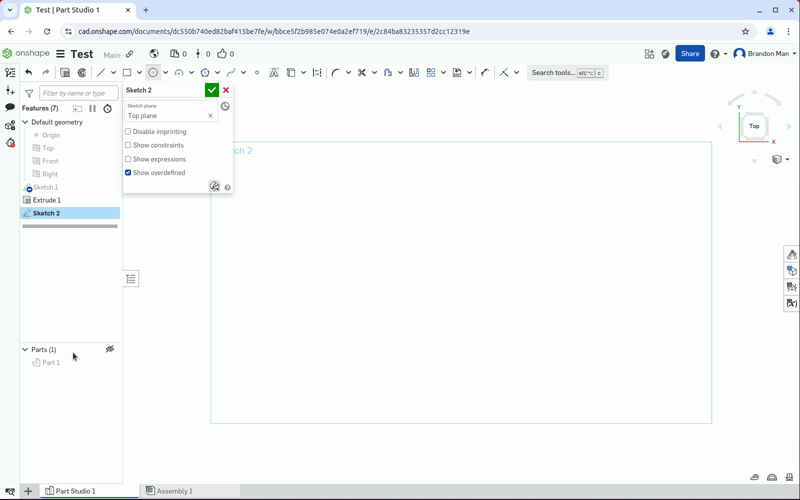
key_down(shift)
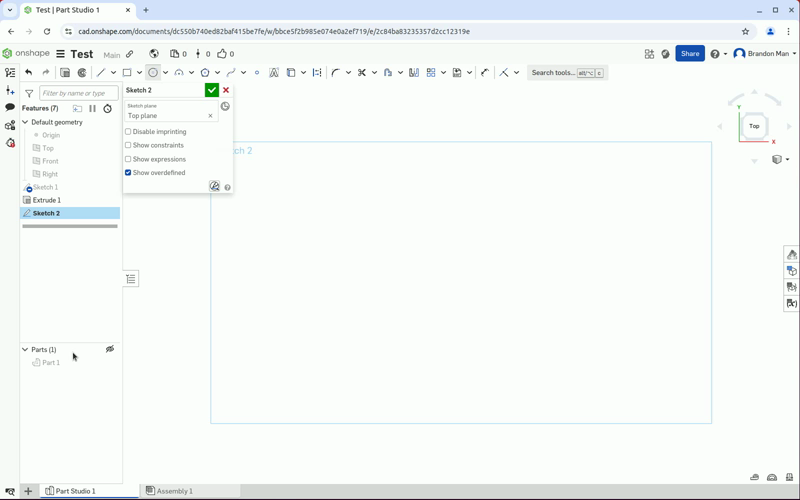
mouse_move(475, 297)
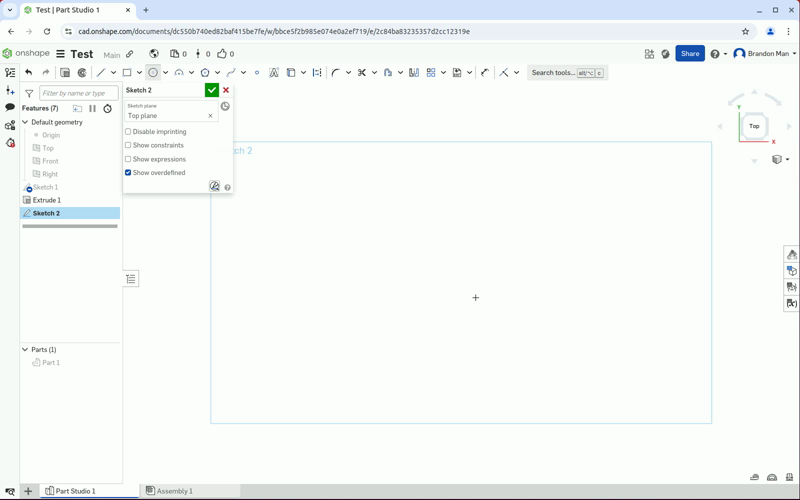
click(475, 297)
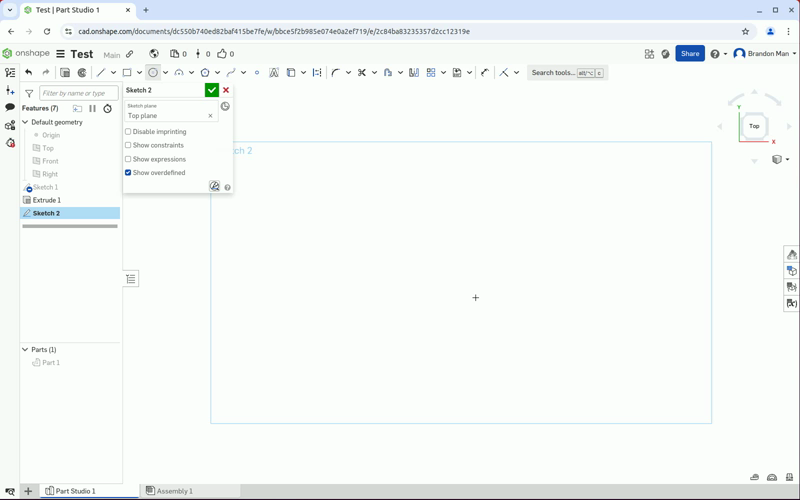
key_up(shift)
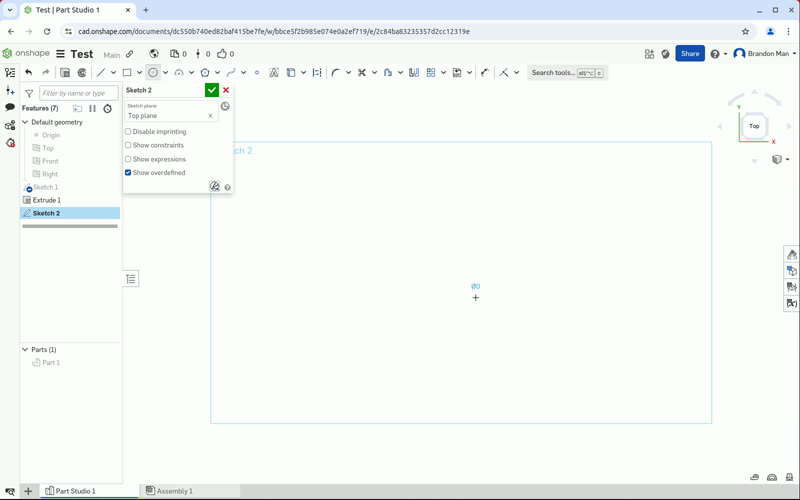
mouse_move(480, 297)
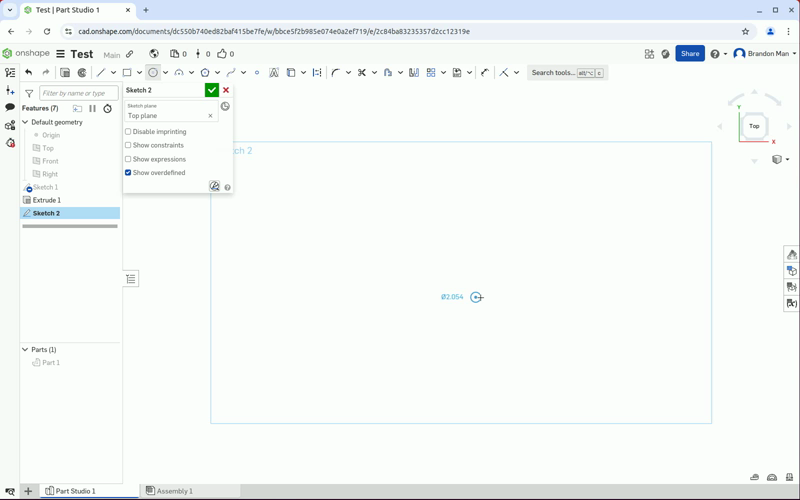
click(480, 297)
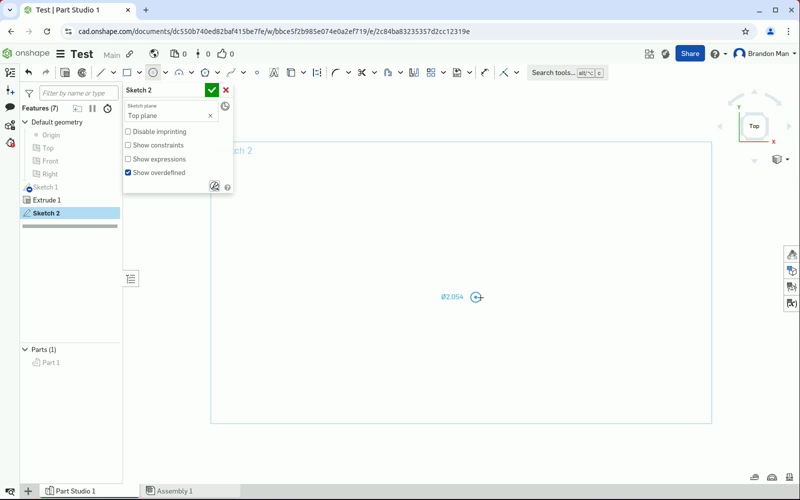
key(esc)
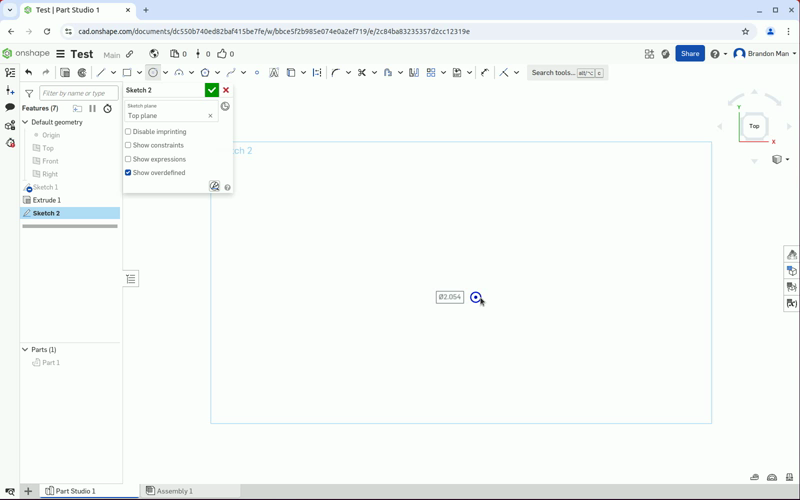
mouse_move(470, 298)
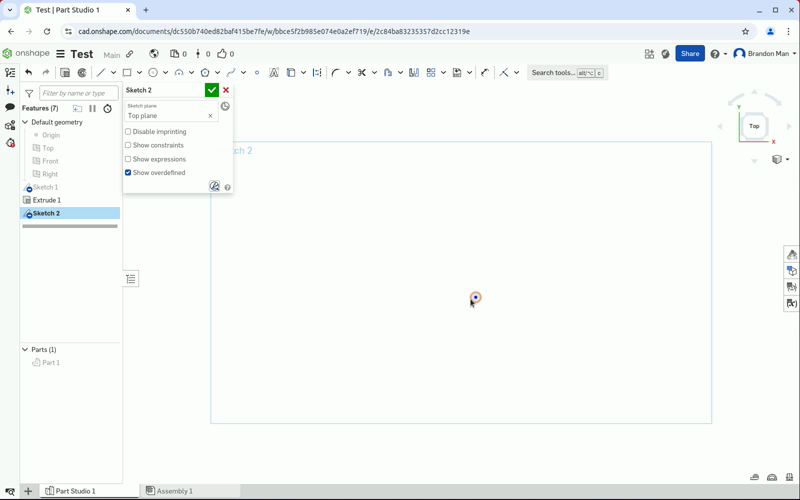
scroll(6)
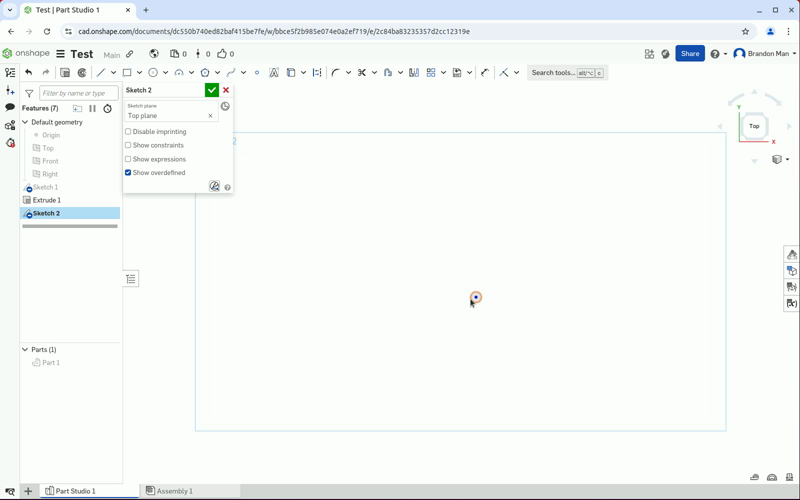
scroll(6)
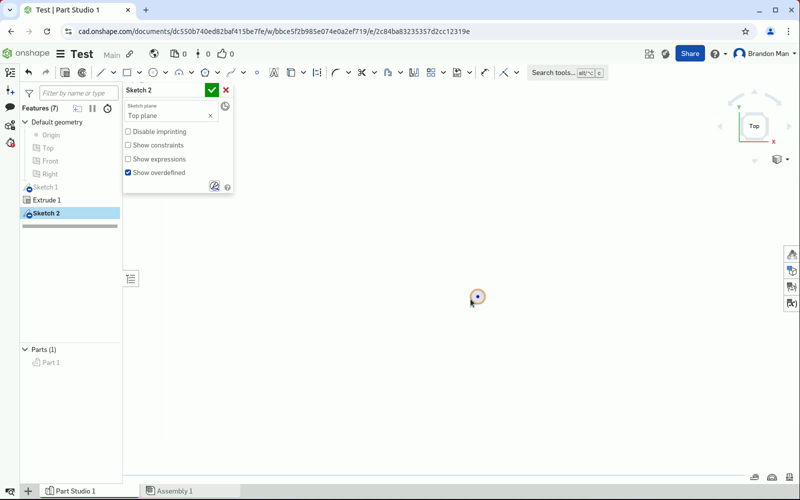
scroll(6)
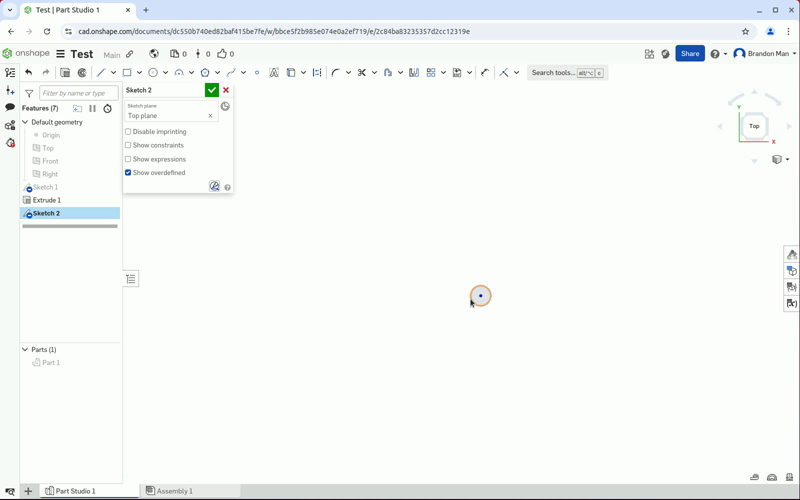
scroll(6)
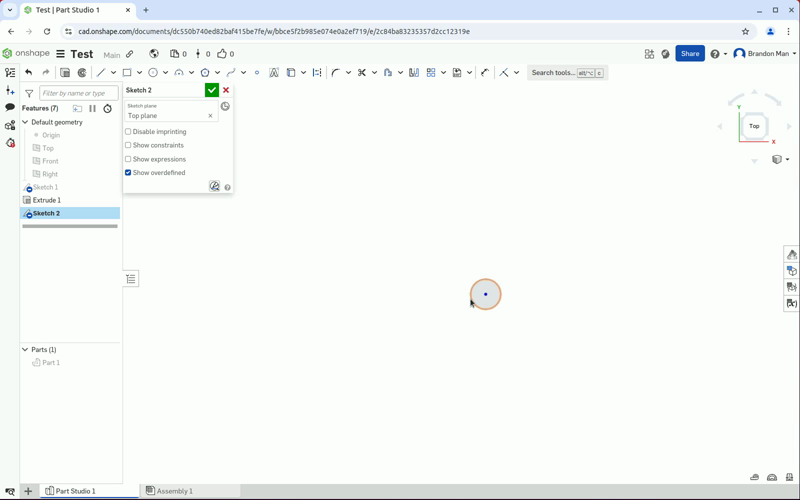
scroll(6)
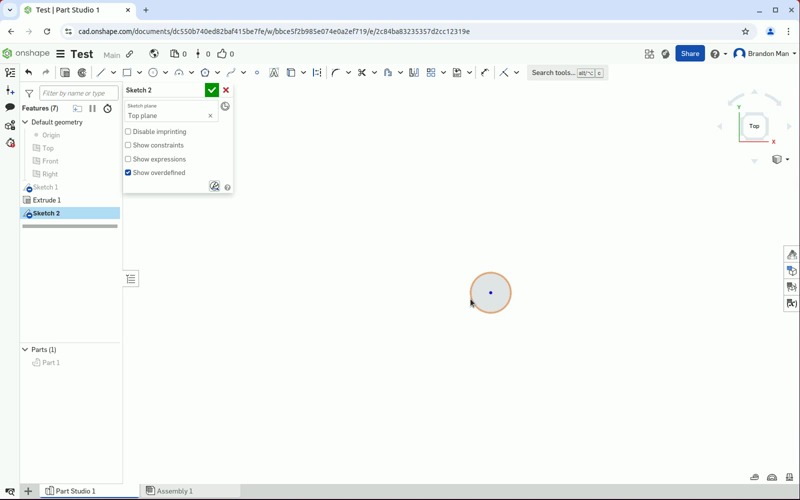
scroll(6)
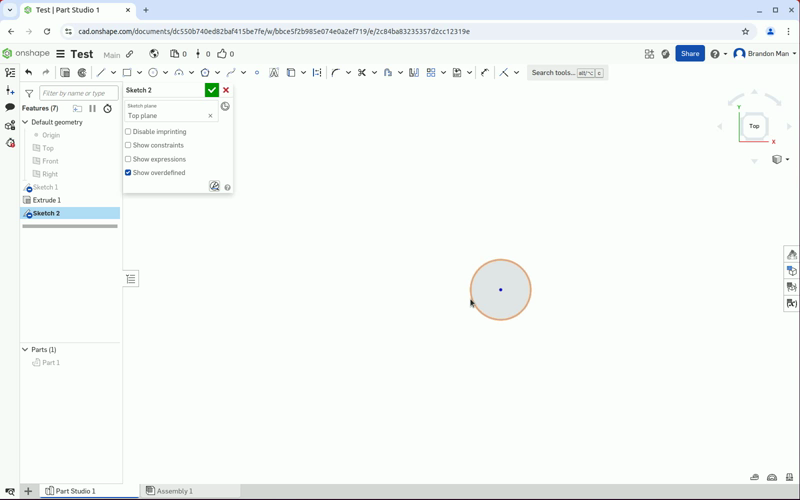
scroll(6)
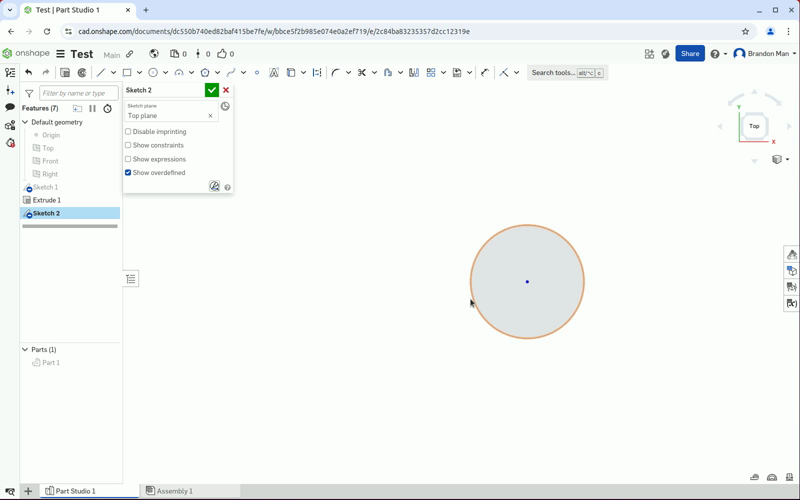
click(470, 298)
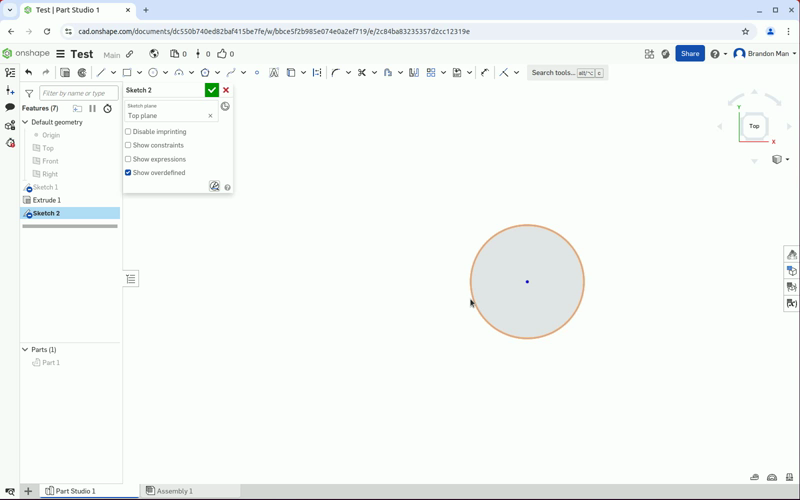
scroll(-6)
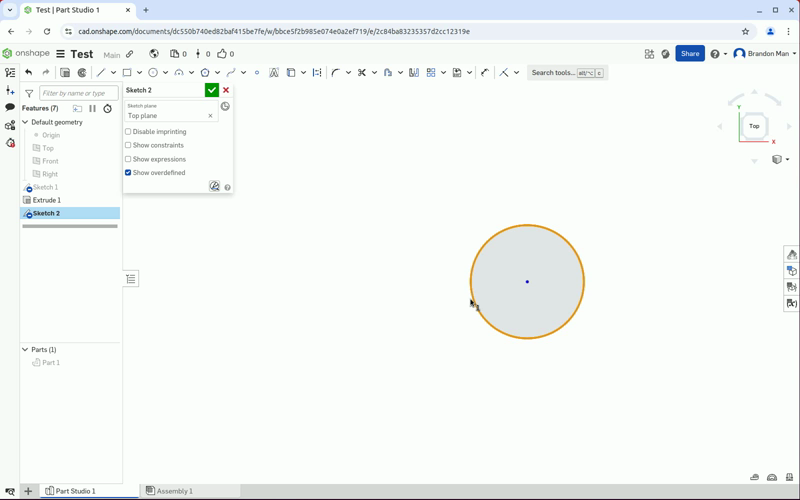
scroll(-6)
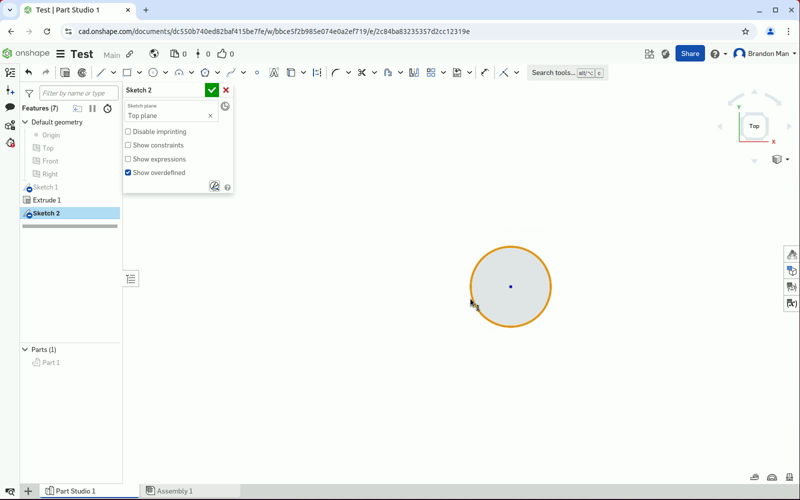
scroll(-6)
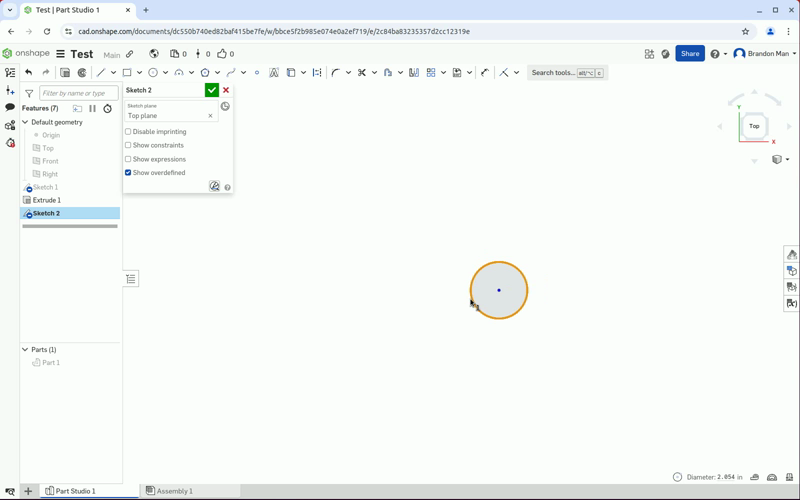
scroll(-6)
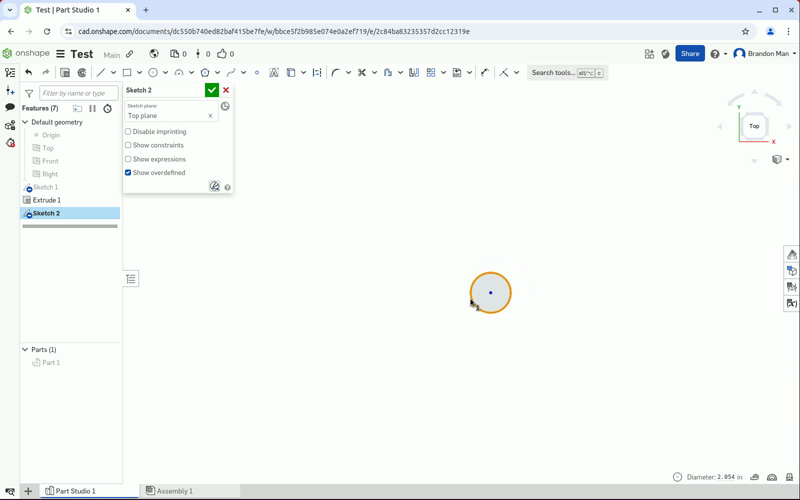
scroll(-6)
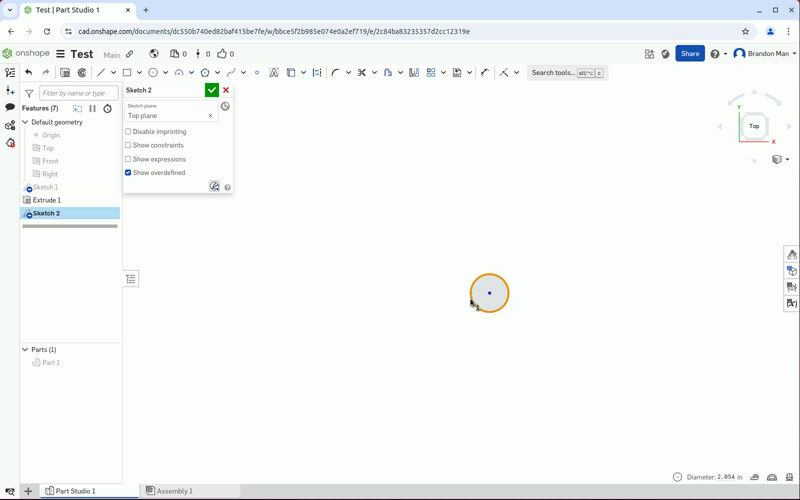
scroll(-6)
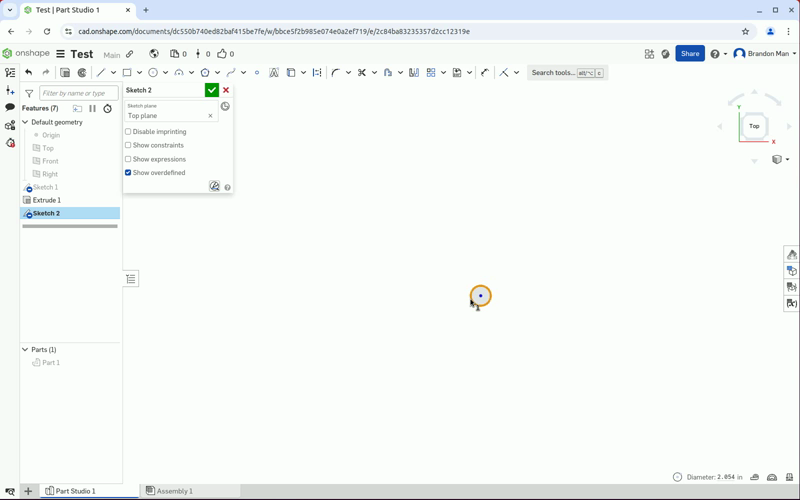
scroll(-6)
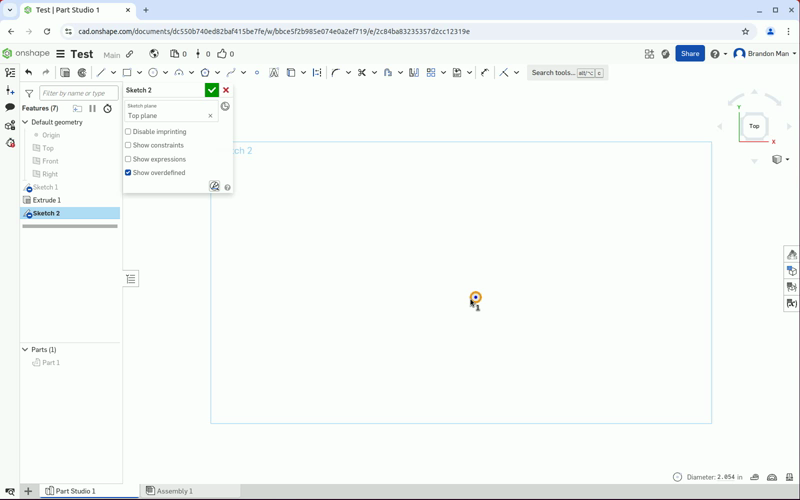
mouse_move(73, 352)
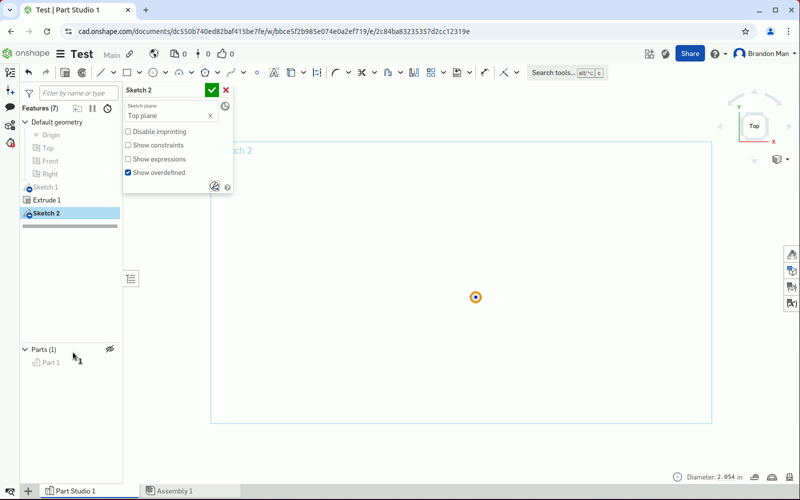
key(shift+y)
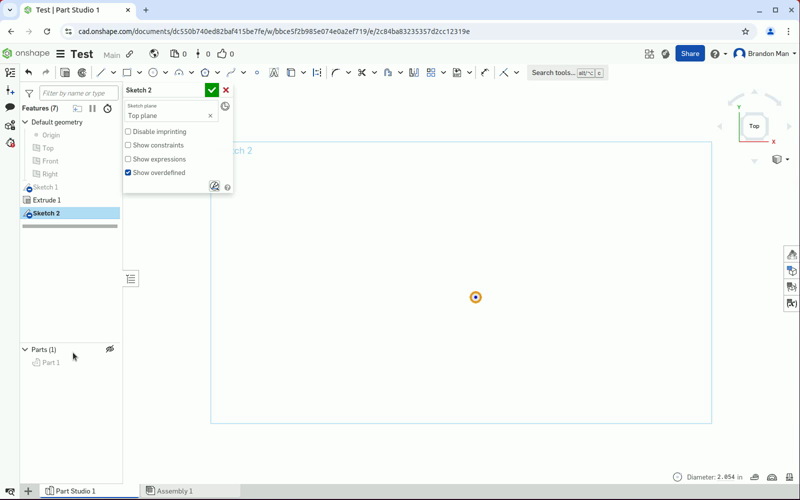
key(shift+e)
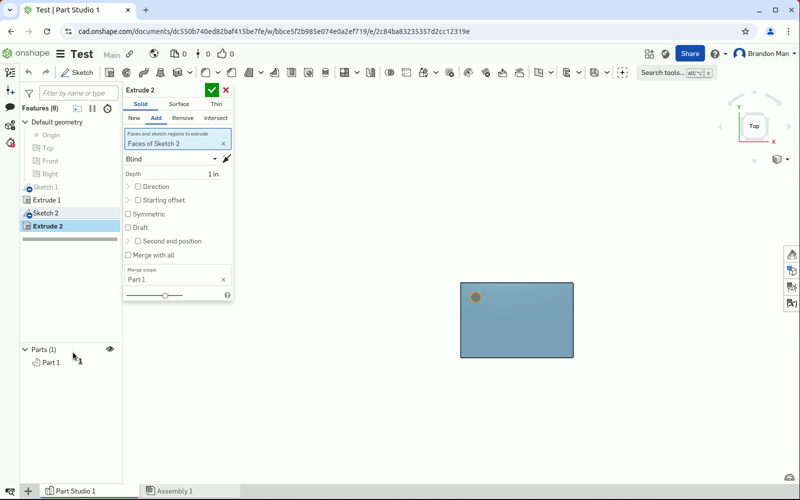
mouse_move(143, 106)
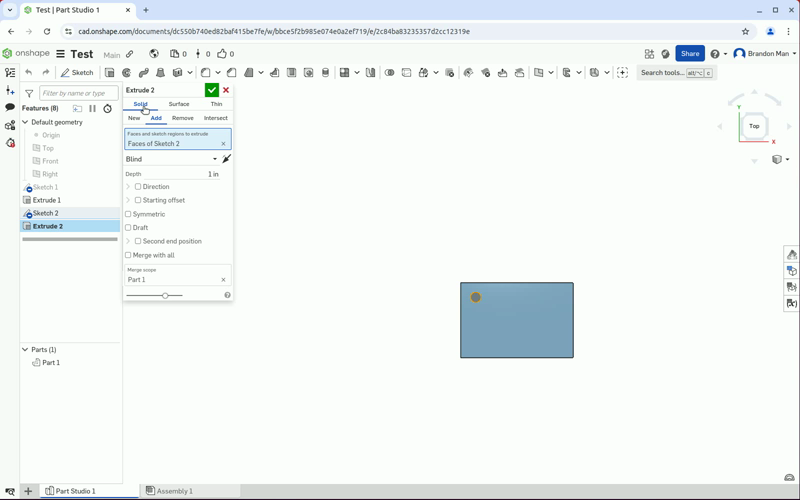
click(143, 106)
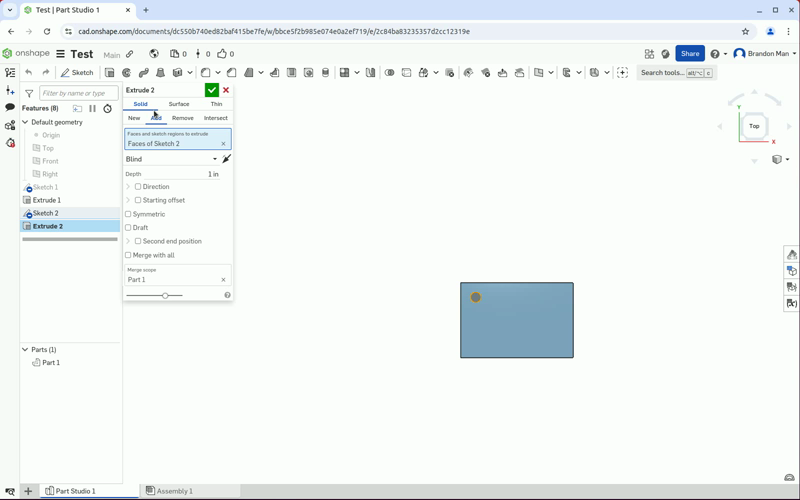
mouse_move(186, 120)
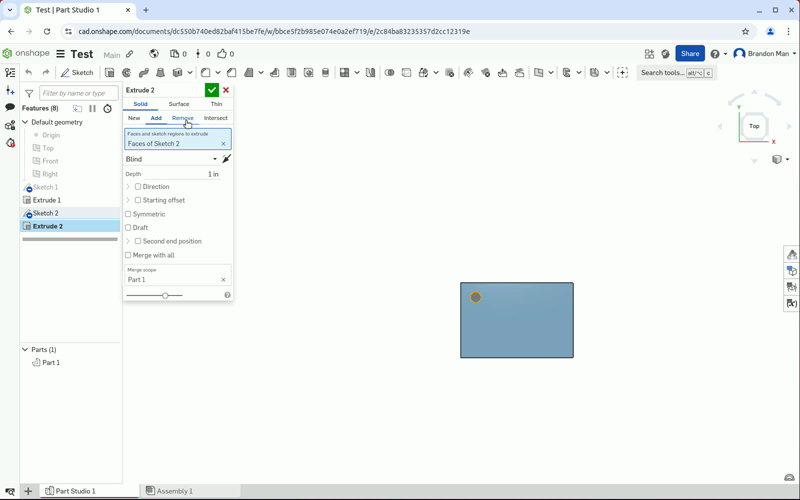
click(186, 120)
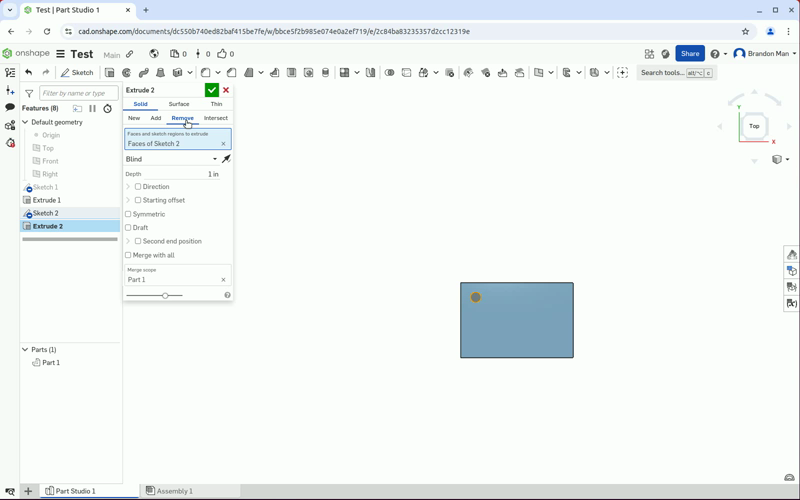
key(tab, 4)
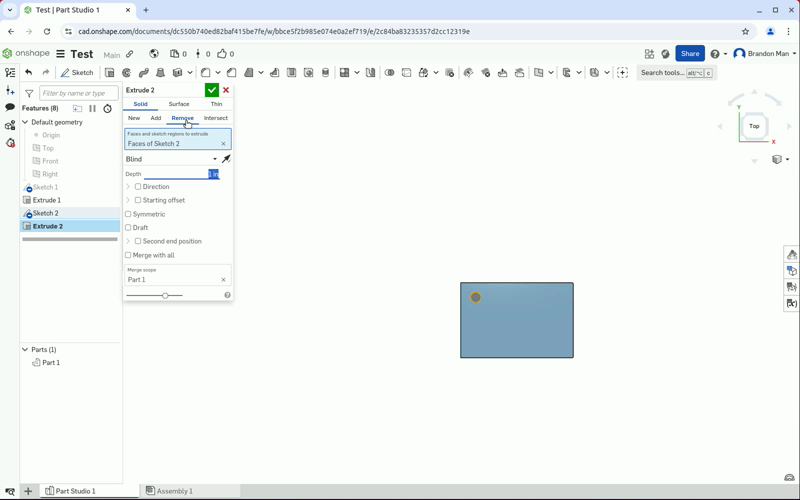
text(4.814)
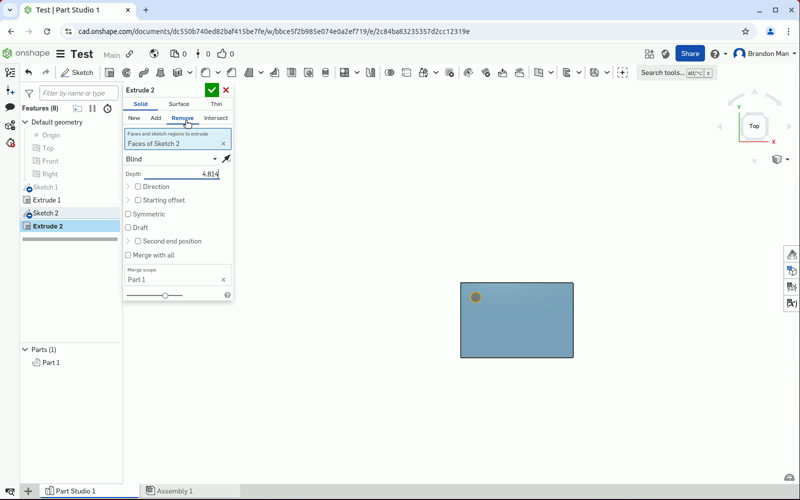
key(tab, 6)
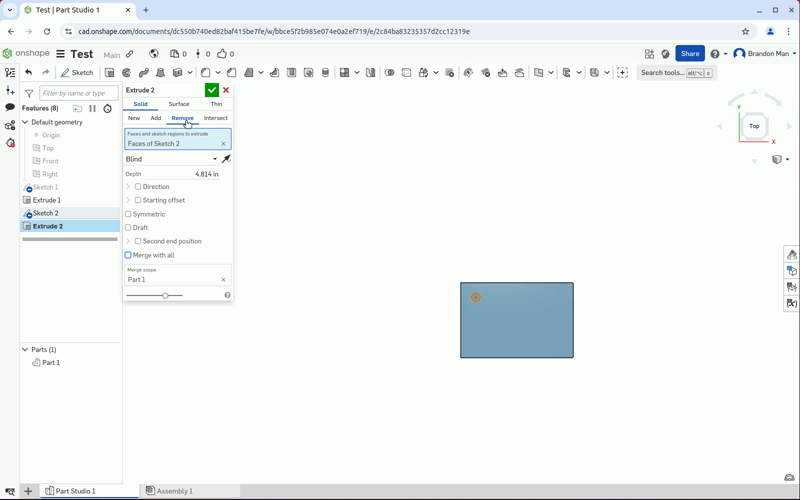
key(space)
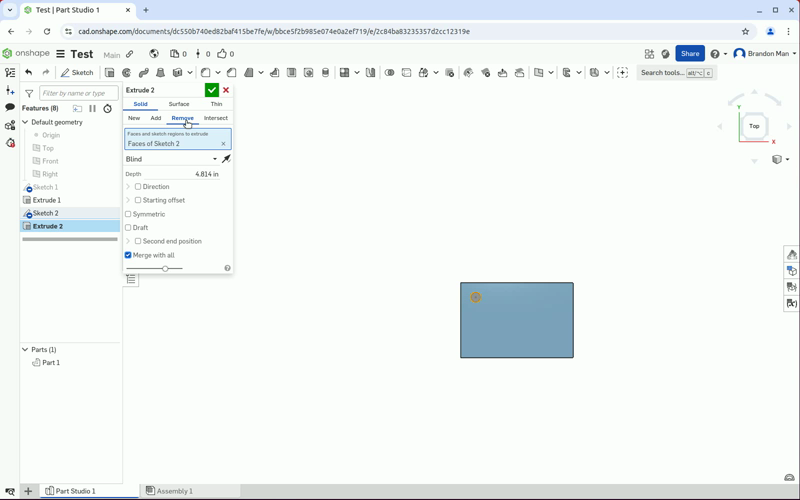
key(enter)
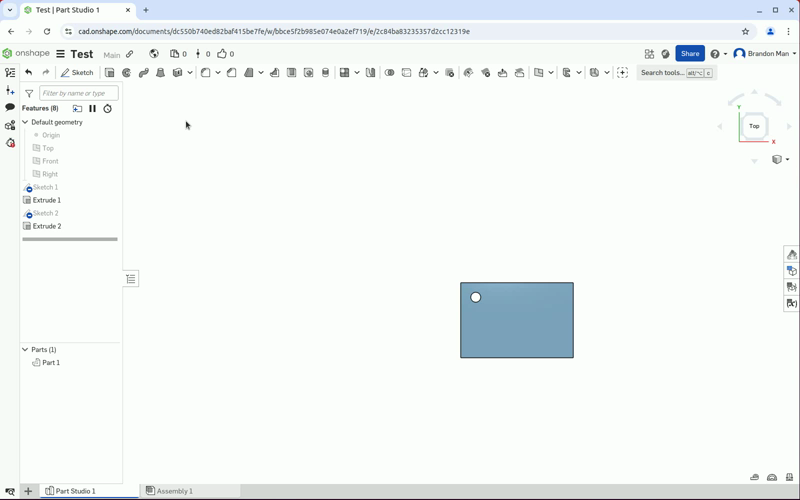
key(shift+h)
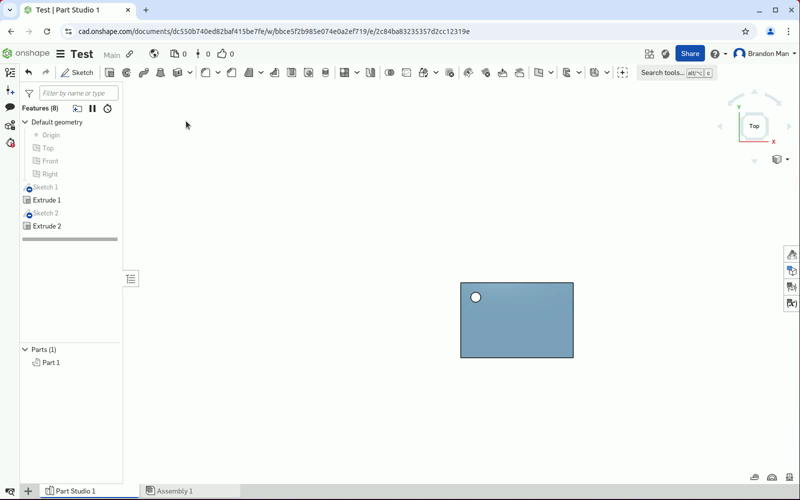
key(shift+h)
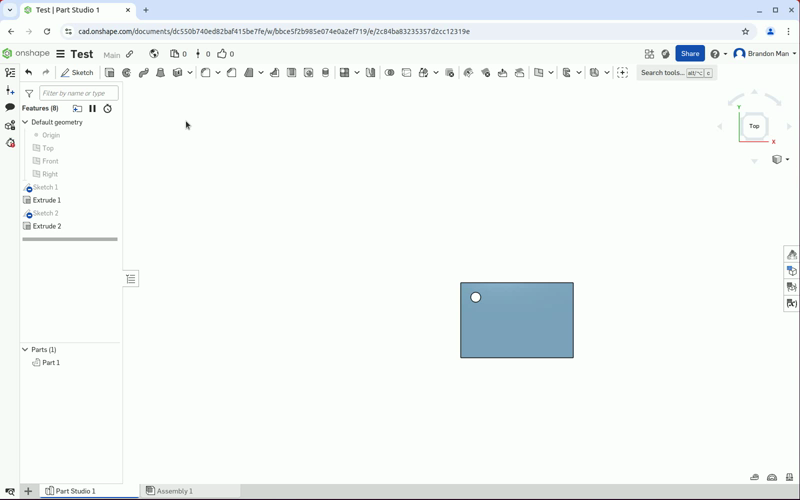
mouse_move(73, 189)
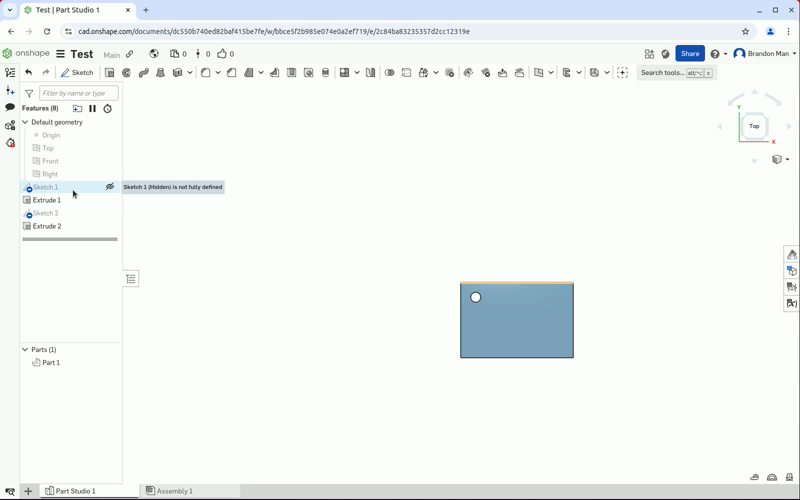
click(73, 189)
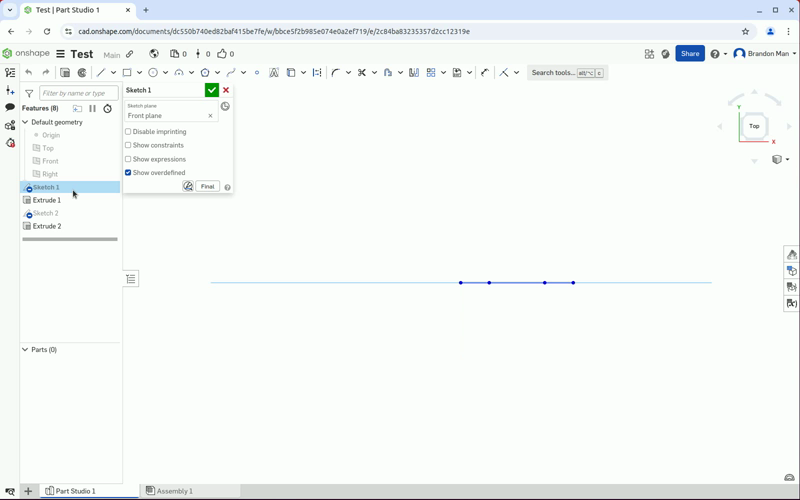
mouse_move(229, 92)
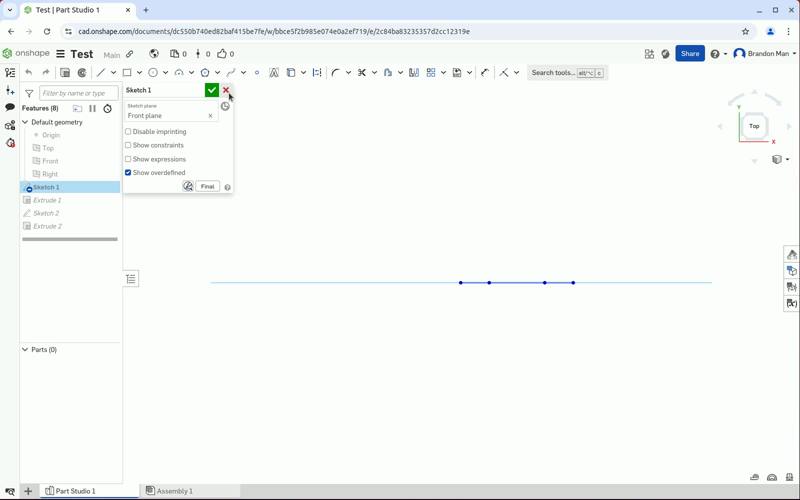
click(229, 92)
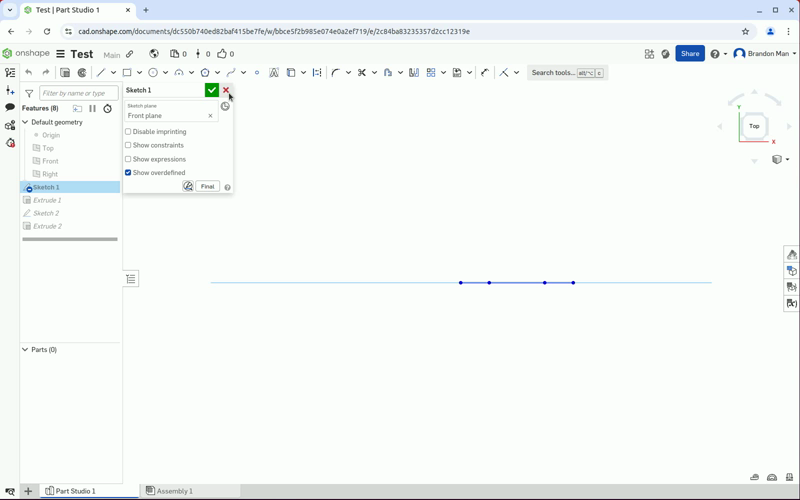
key(shift+s)
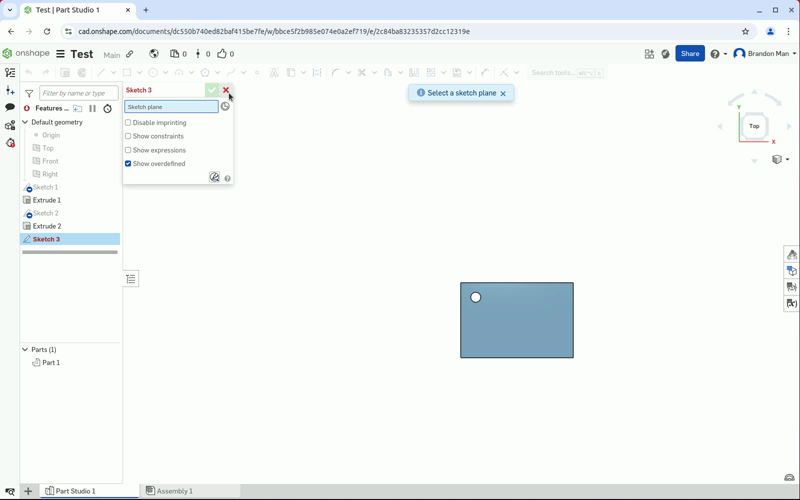
mouse_move(73, 150)
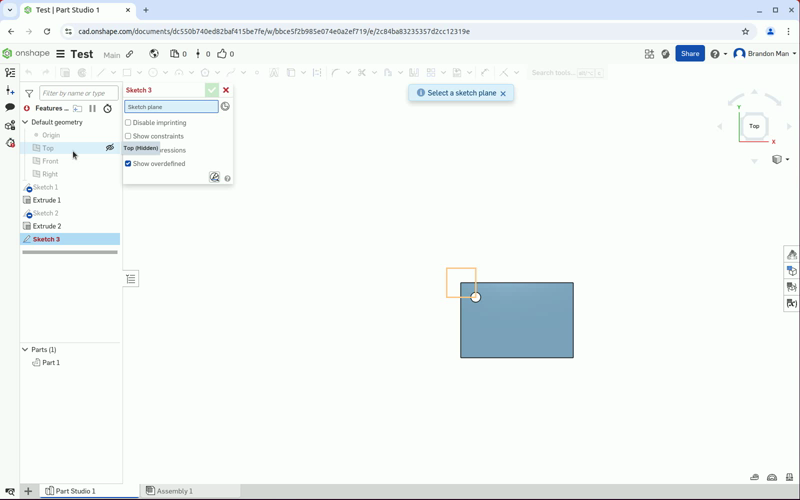
click(73, 150)
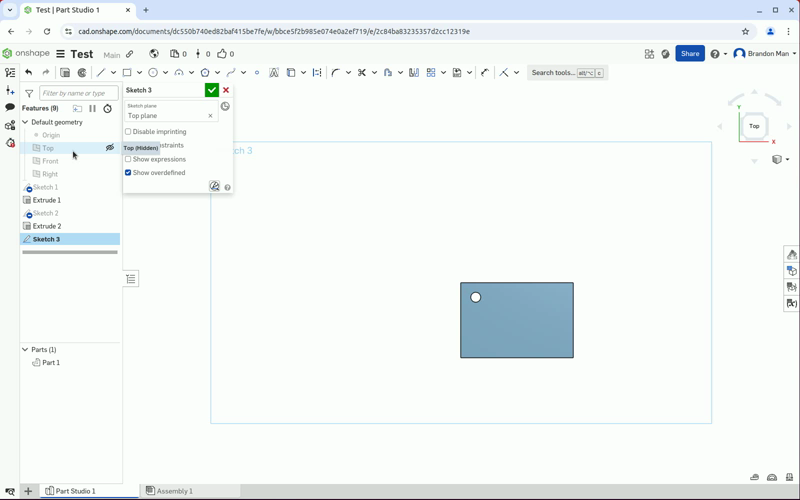
mouse_move(73, 352)
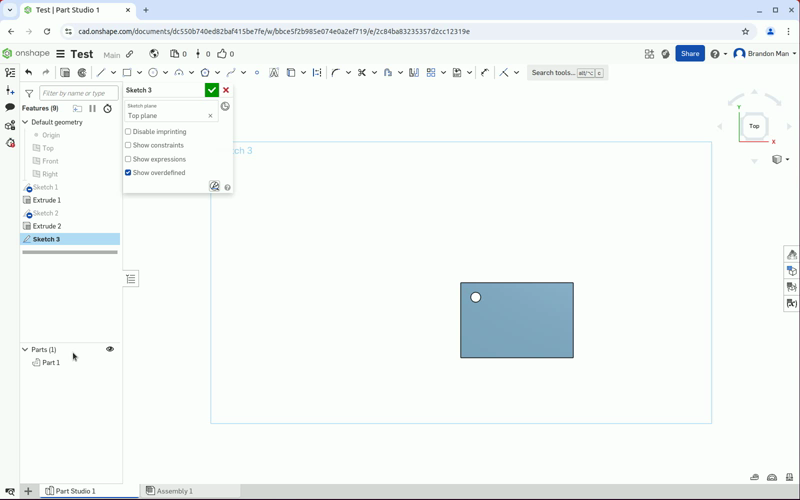
key(y)
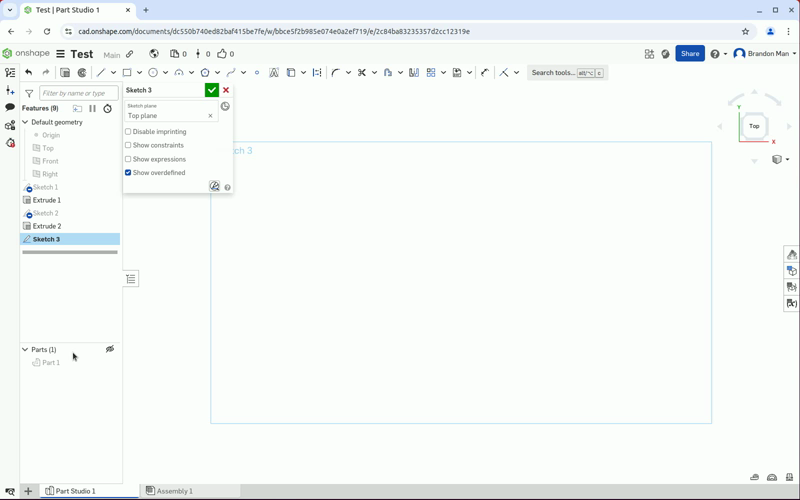
key(c)
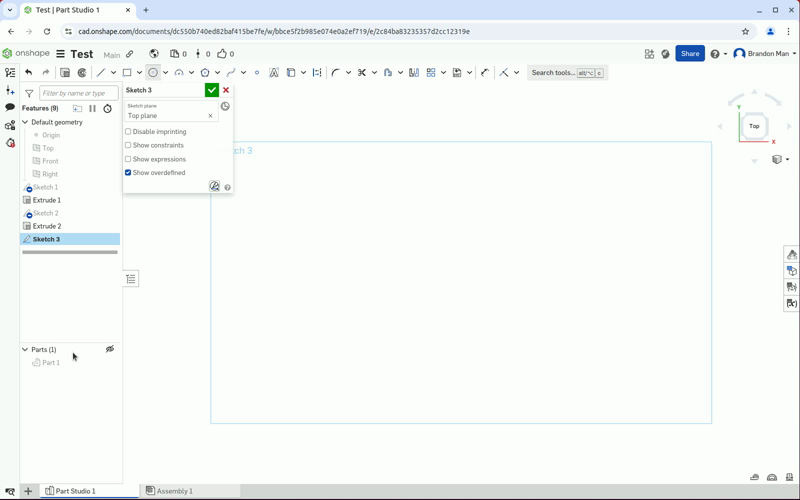
key_down(shift)
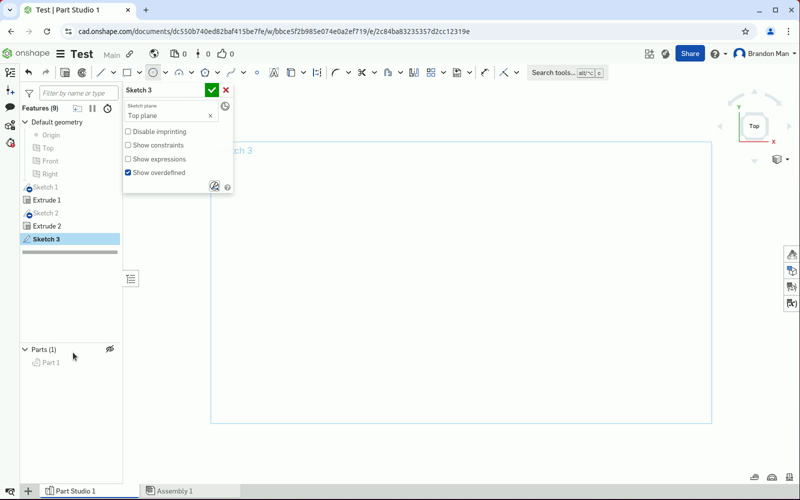
mouse_move(475, 343)
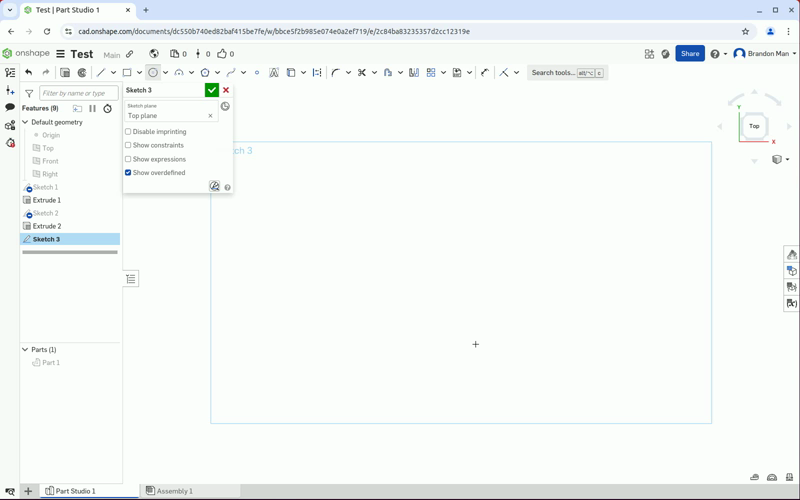
click(475, 343)
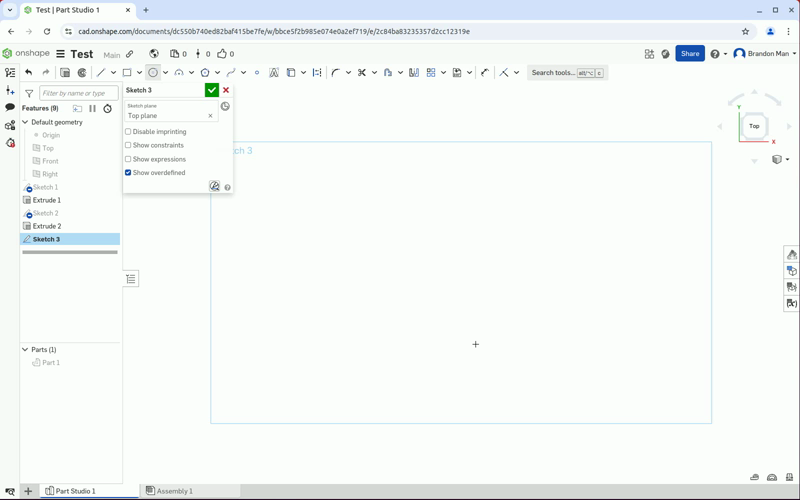
key_up(shift)
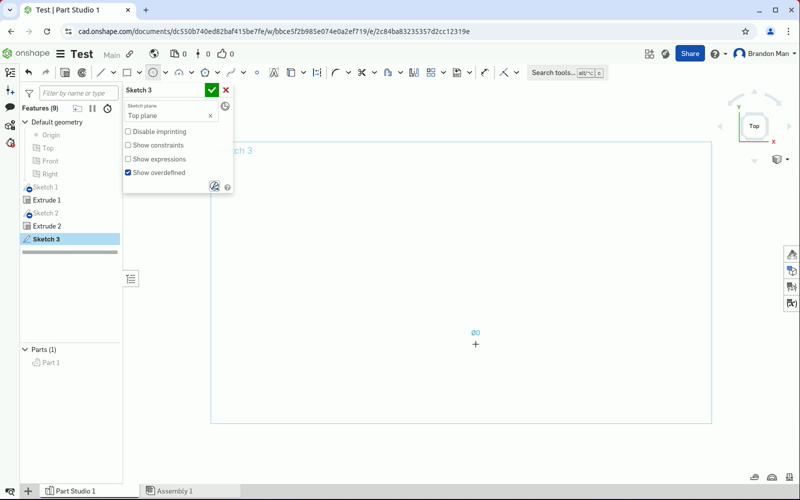
mouse_move(480, 343)
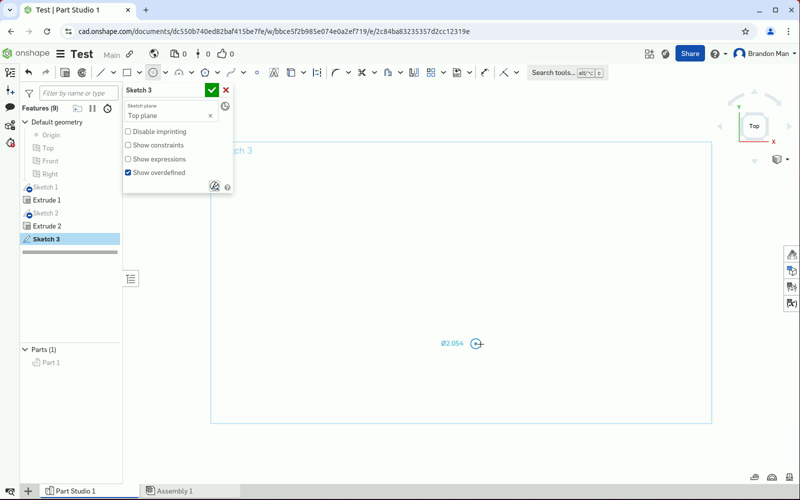
click(480, 343)
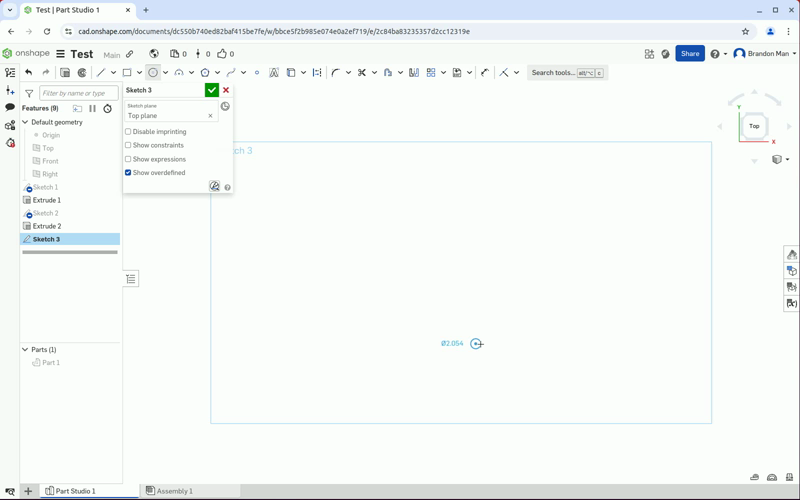
key(esc)
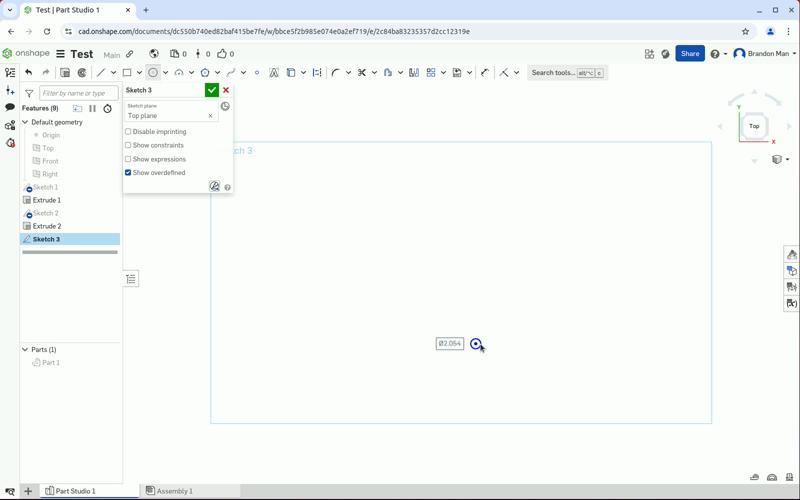
mouse_move(470, 345)
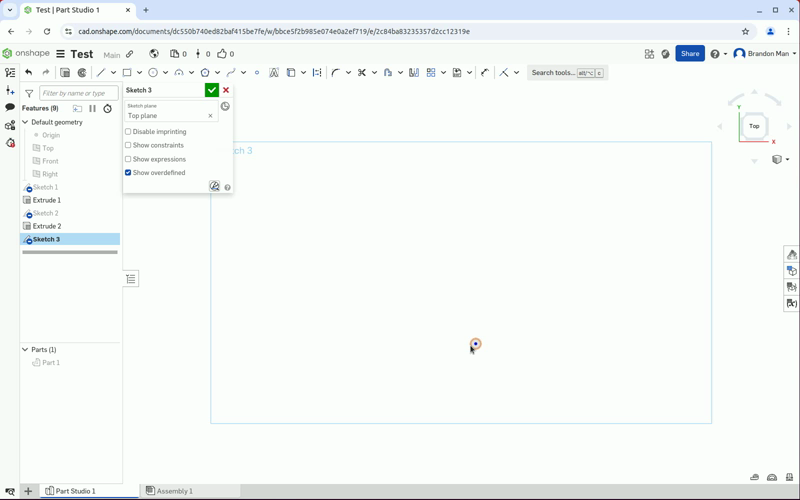
scroll(6)
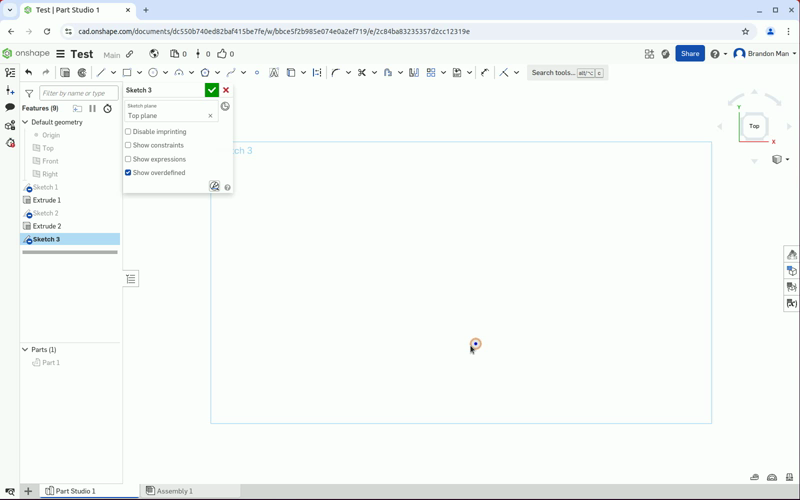
scroll(6)
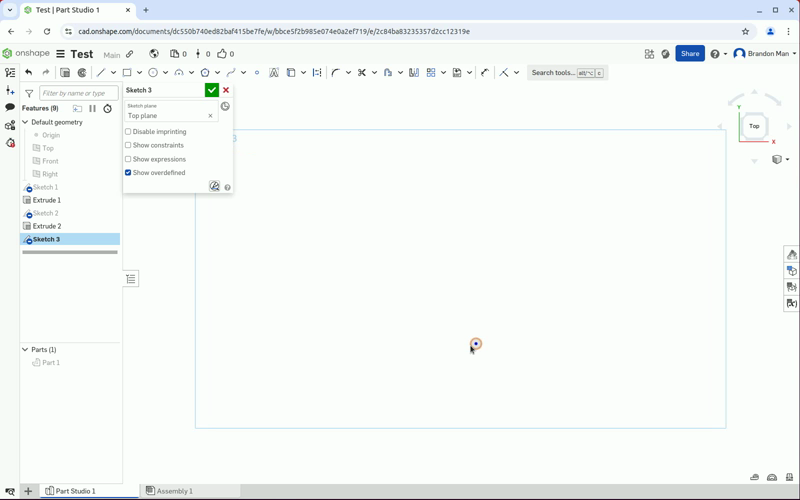
scroll(6)
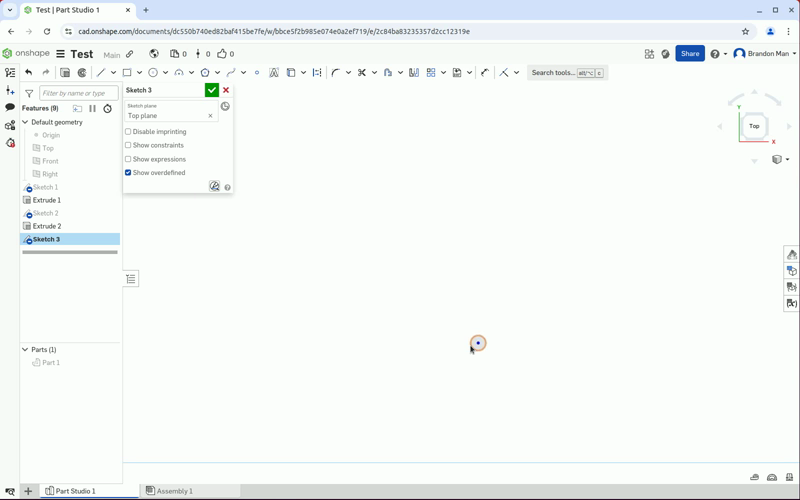
scroll(6)
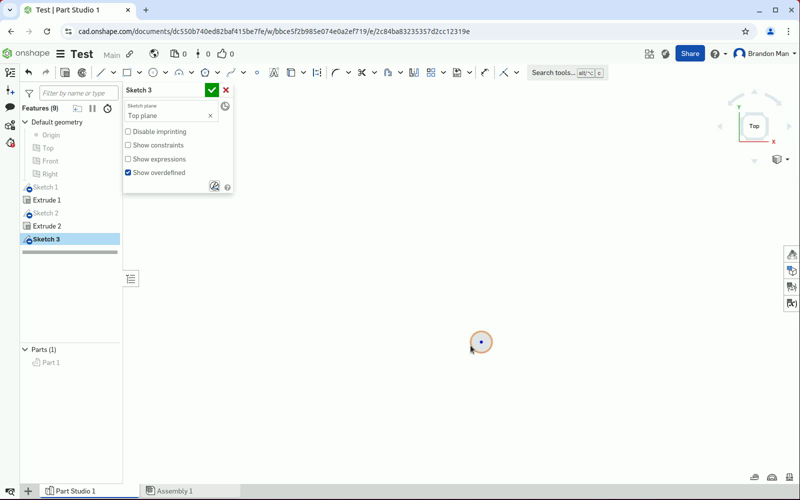
scroll(6)
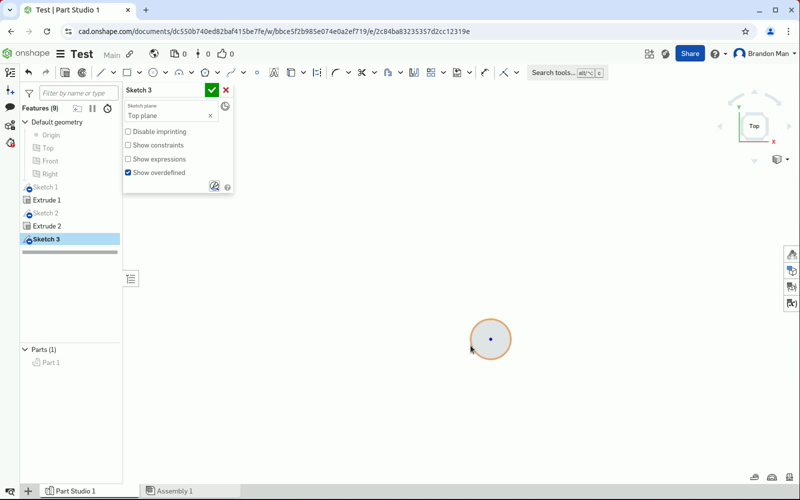
scroll(6)
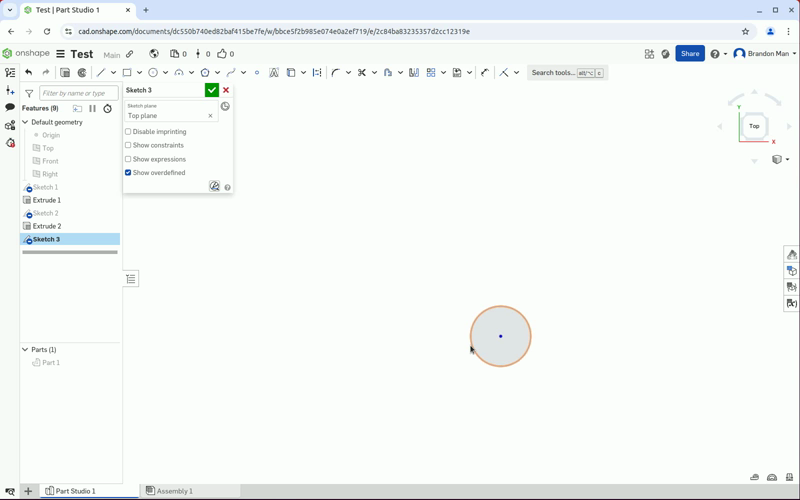
scroll(6)
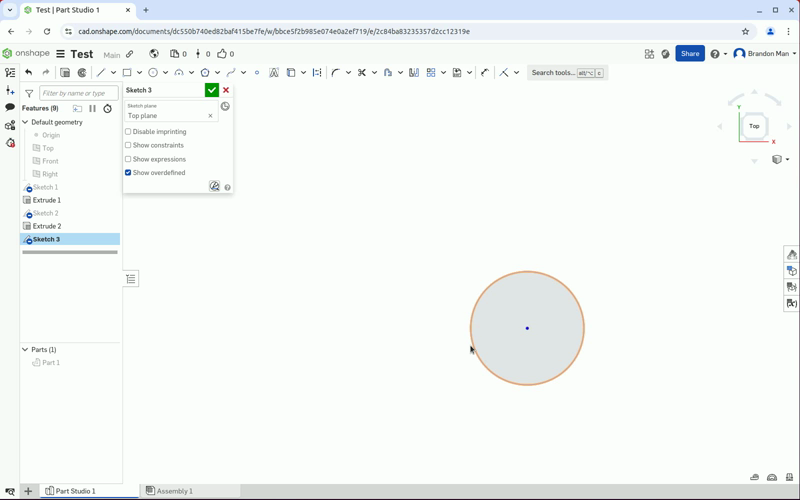
click(470, 345)
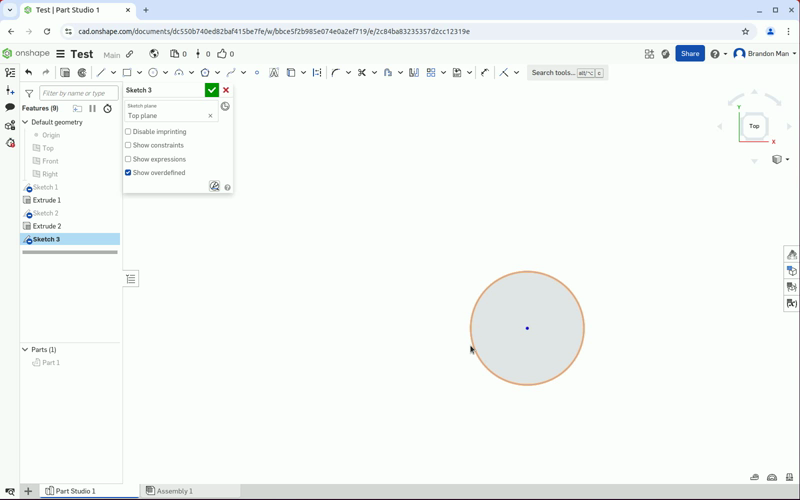
scroll(-6)
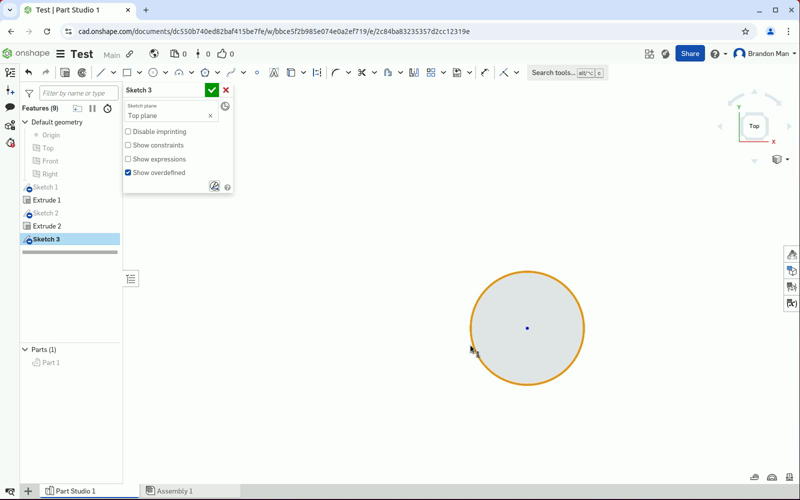
scroll(-6)
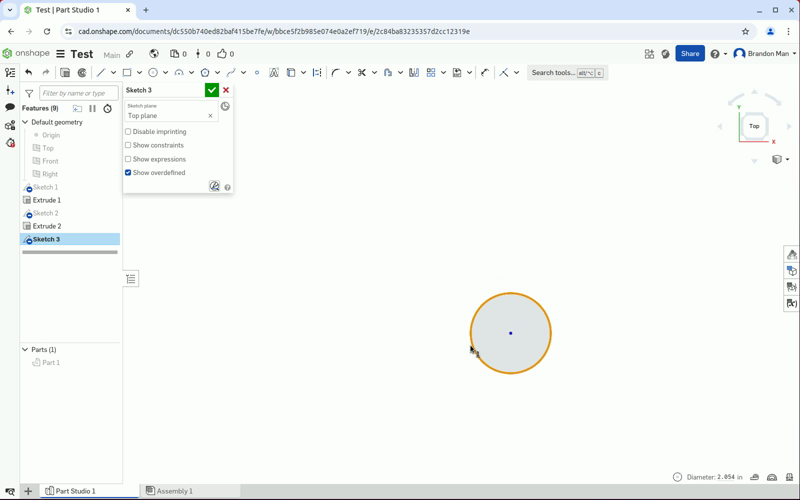
scroll(-6)
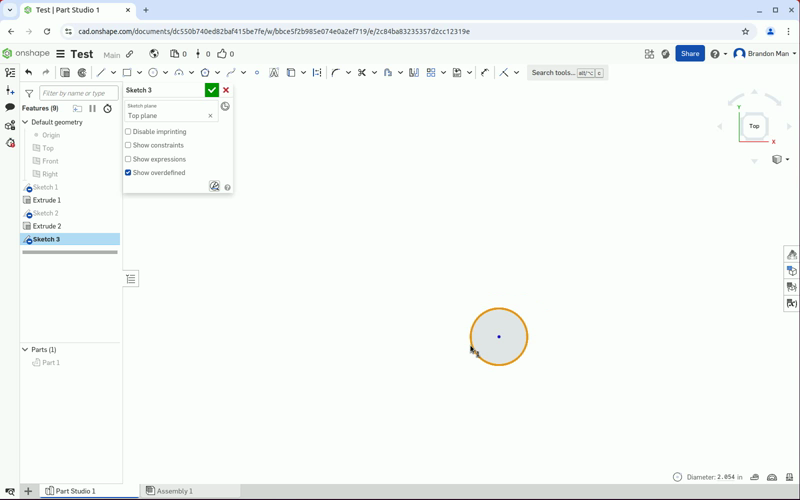
scroll(-6)
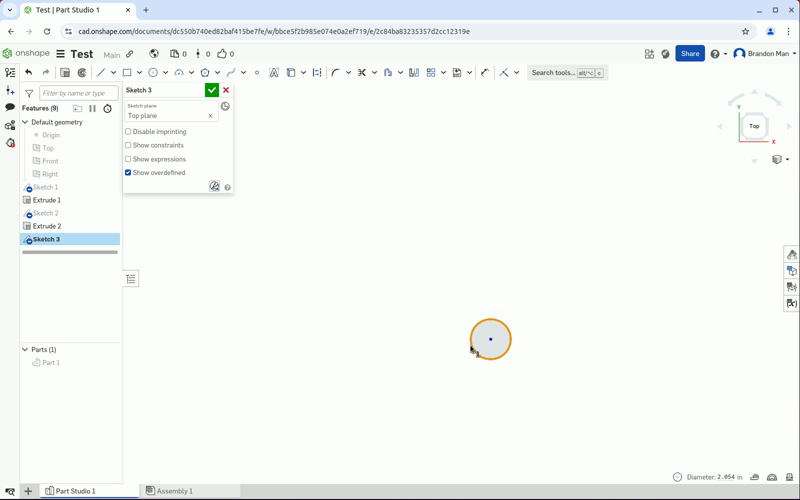
scroll(-6)
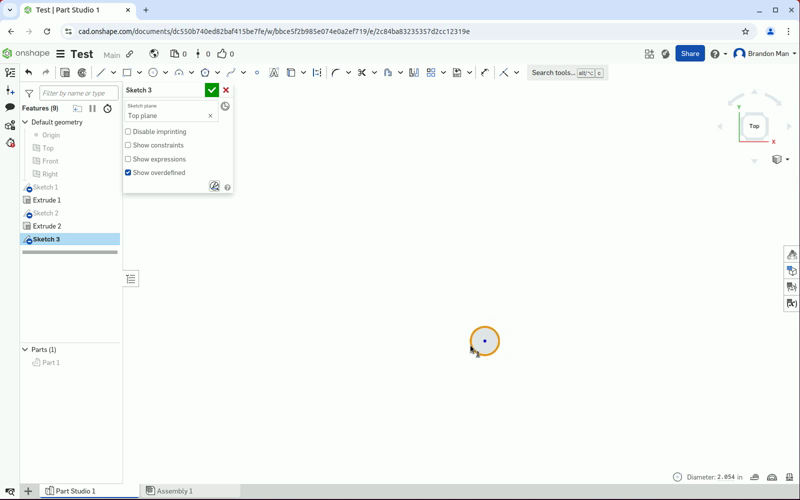
scroll(-6)
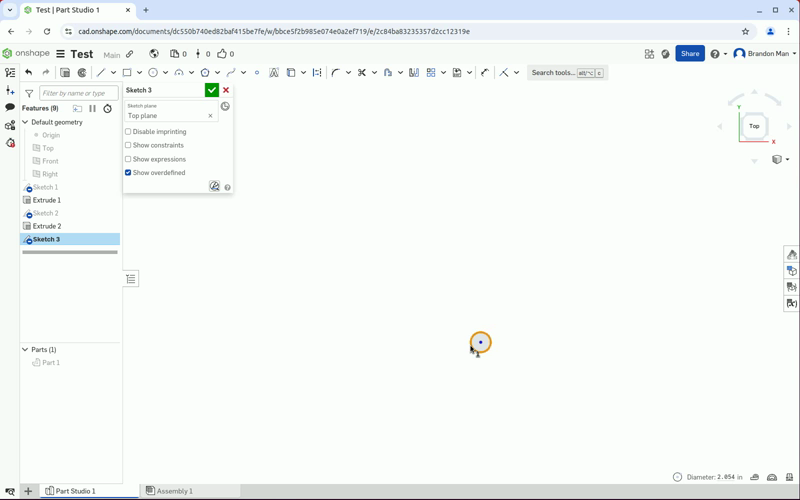
scroll(-6)
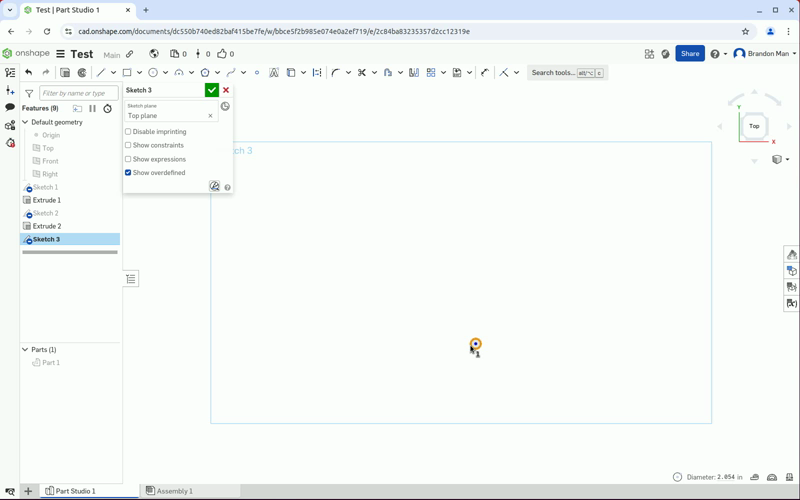
mouse_move(73, 352)
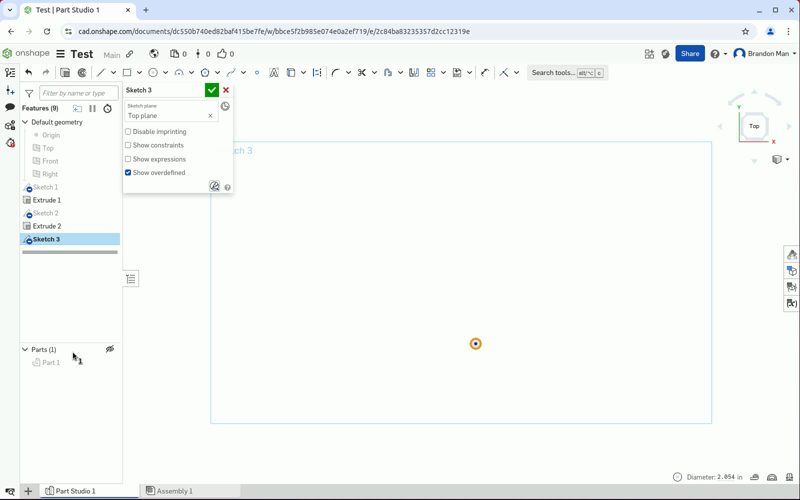
key(shift+y)
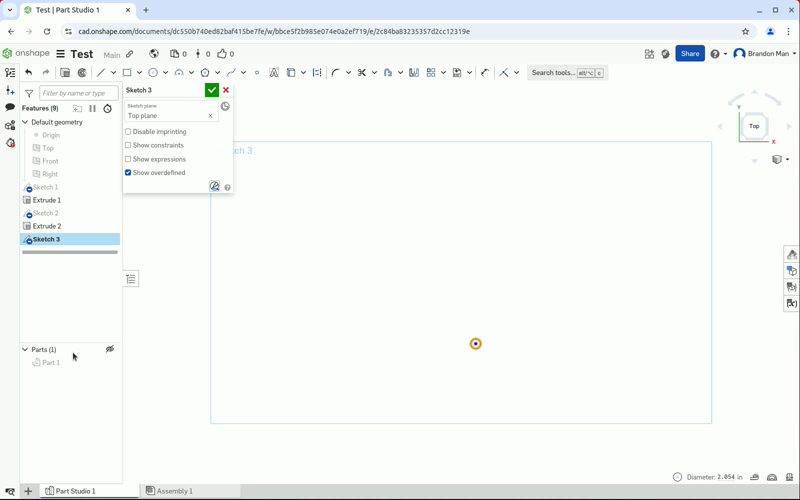
key(shift+e)
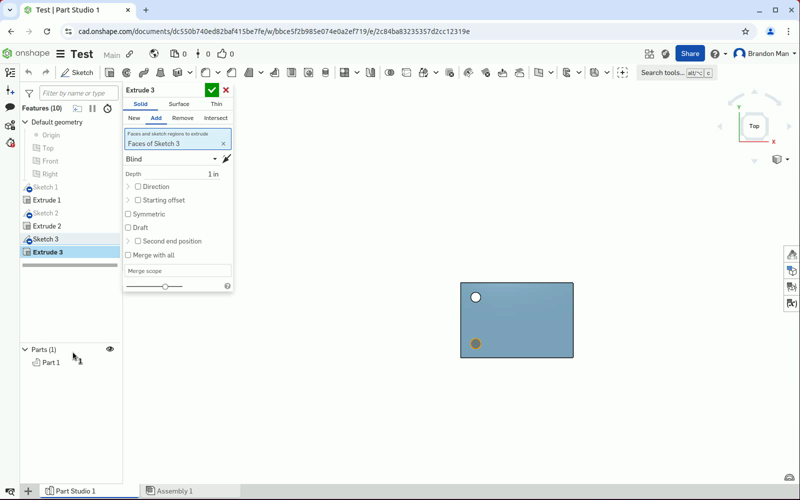
mouse_move(143, 106)
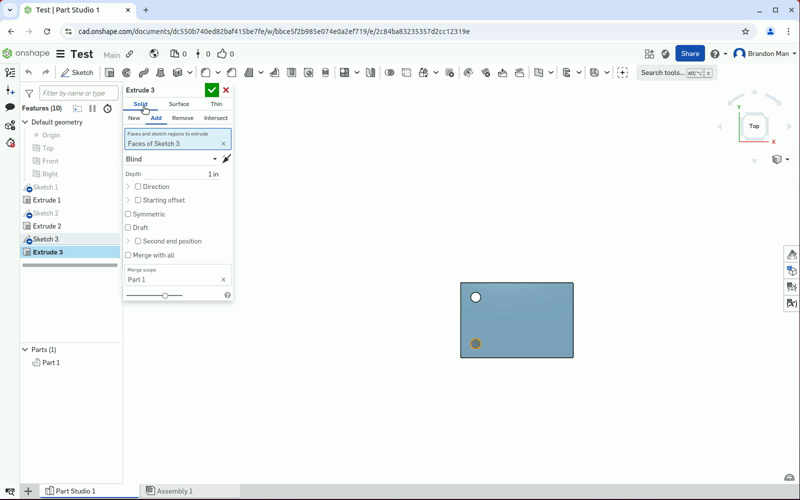
click(143, 106)
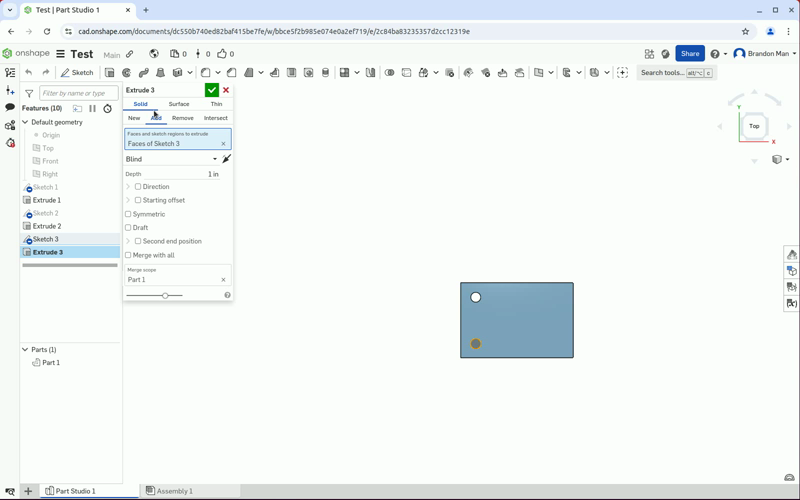
mouse_move(186, 120)
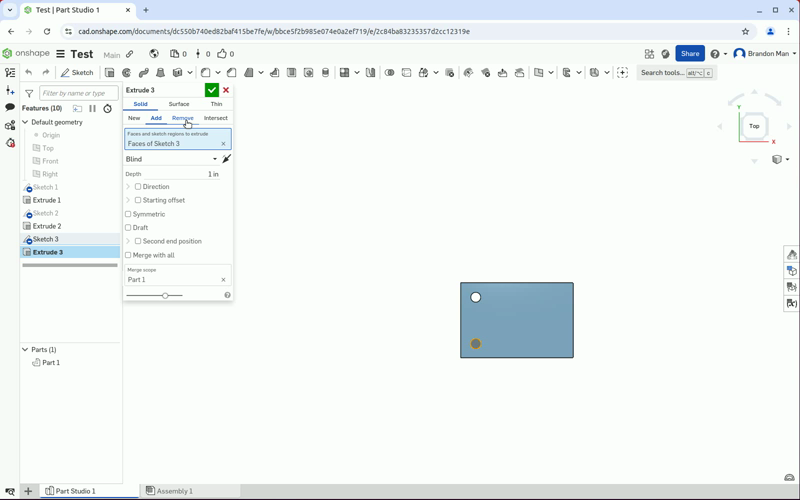
click(186, 120)
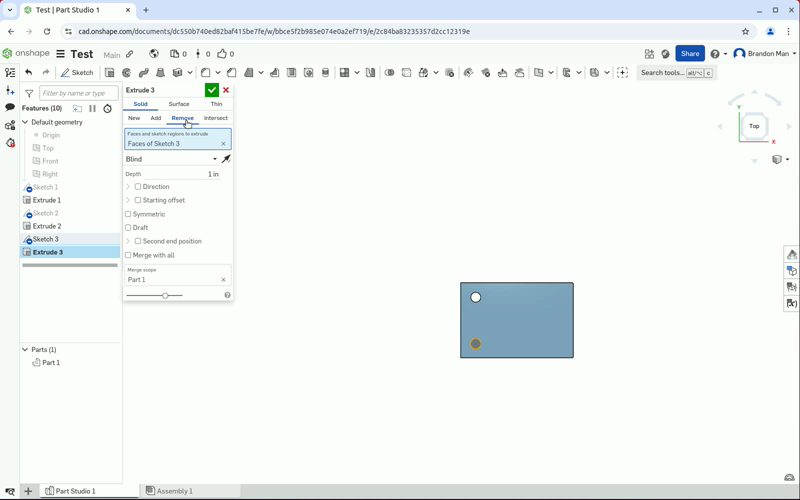
key(tab, 4)
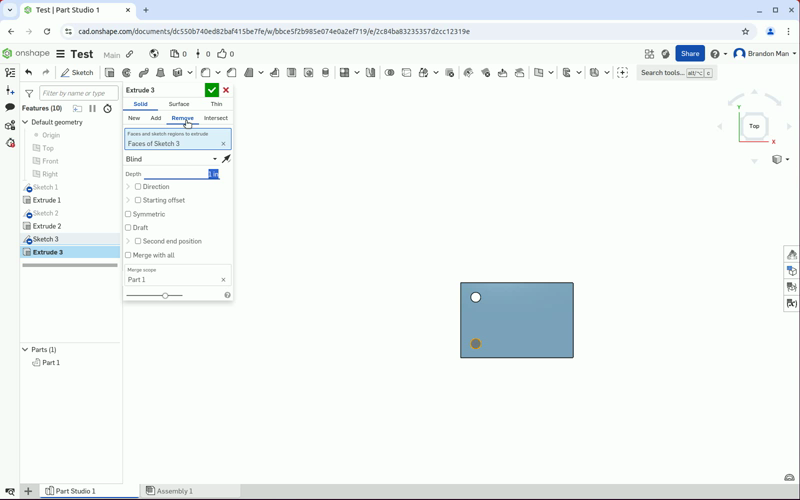
text(4.814)
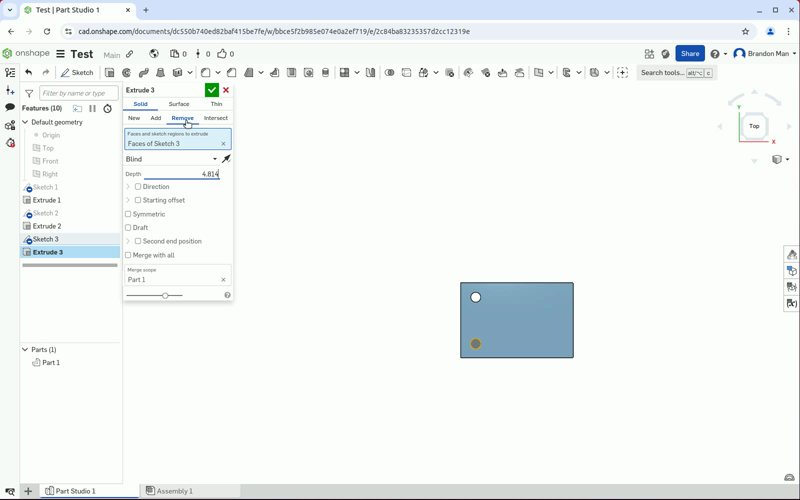
key(tab, 6)
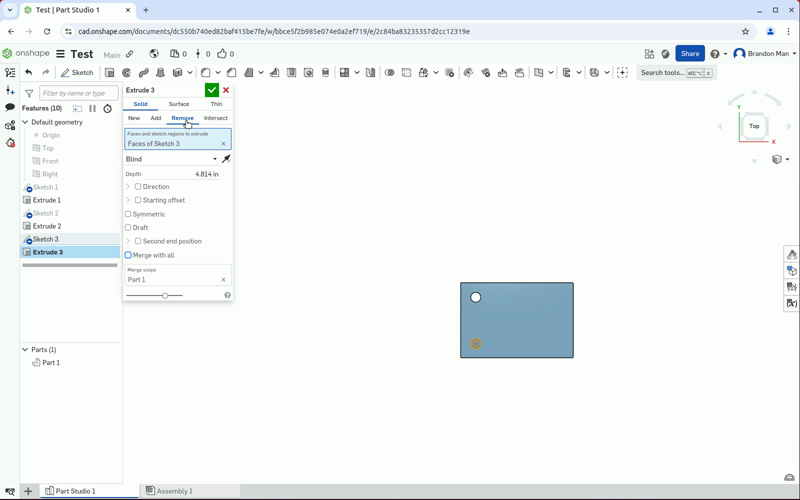
key(space)
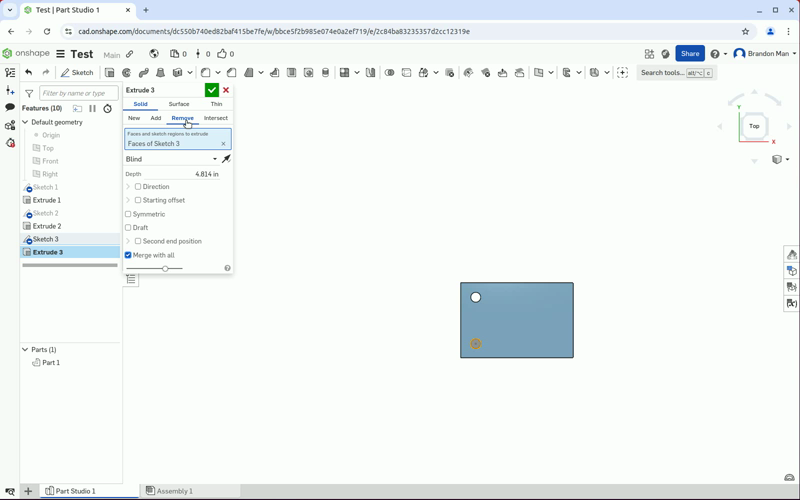
key(enter)
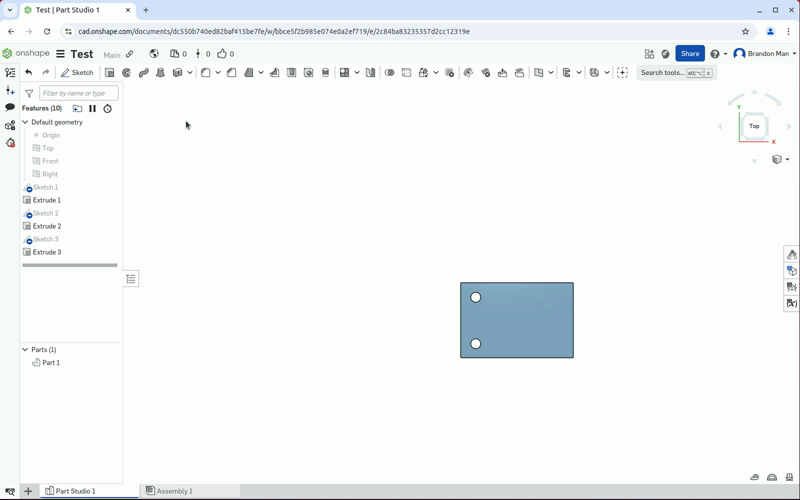
key(shift+h)
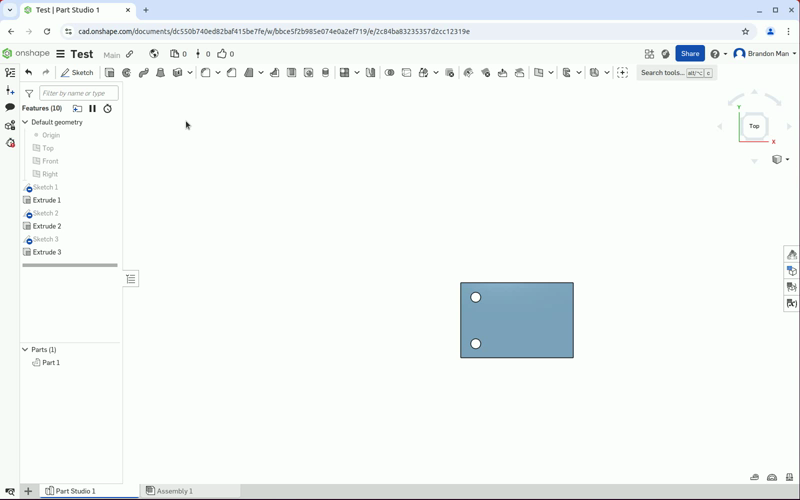
key(shift+h)
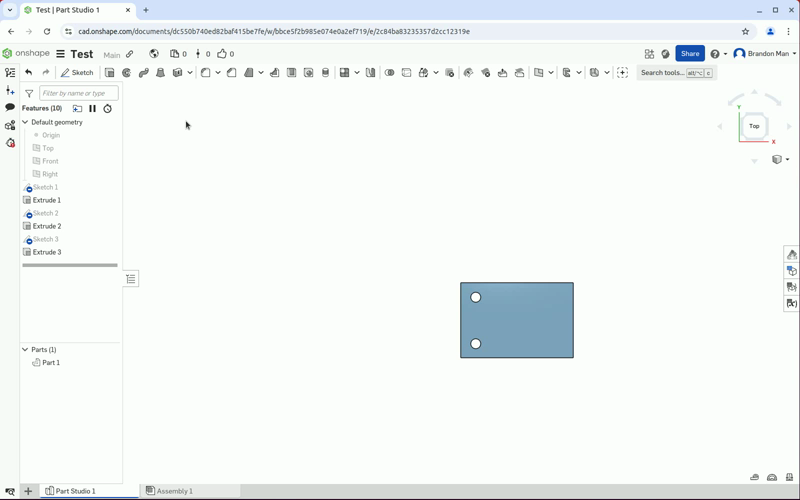
mouse_move(73, 189)
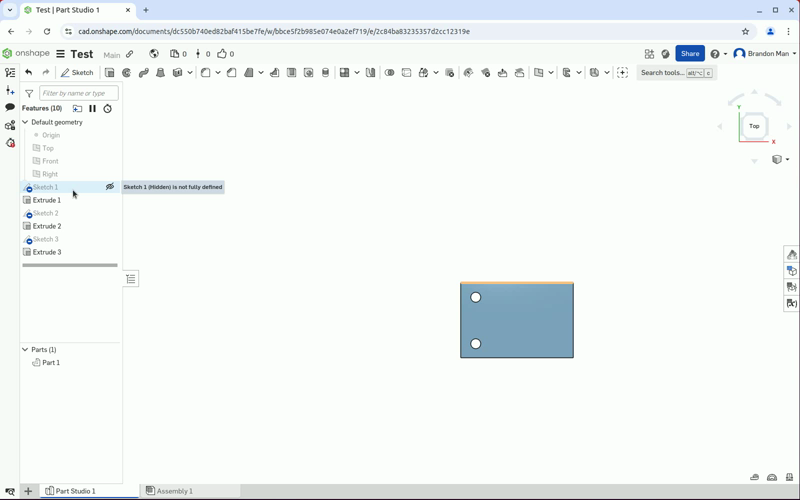
click(73, 189)
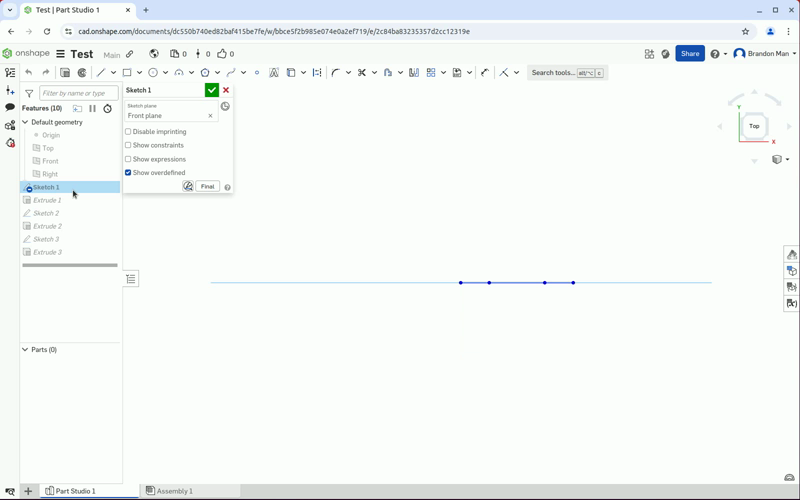
mouse_move(229, 92)
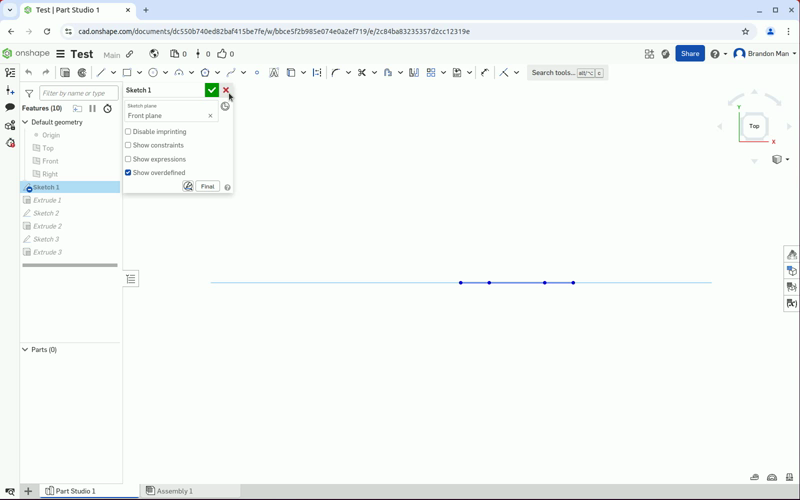
click(229, 92)
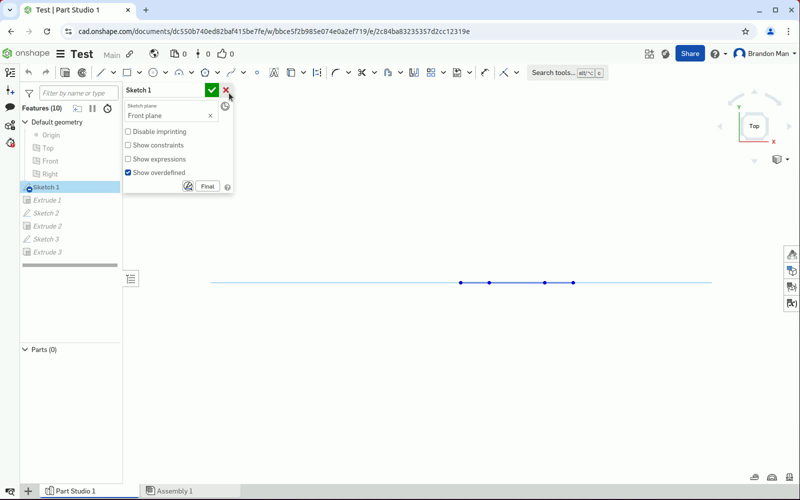
key(shift+s)
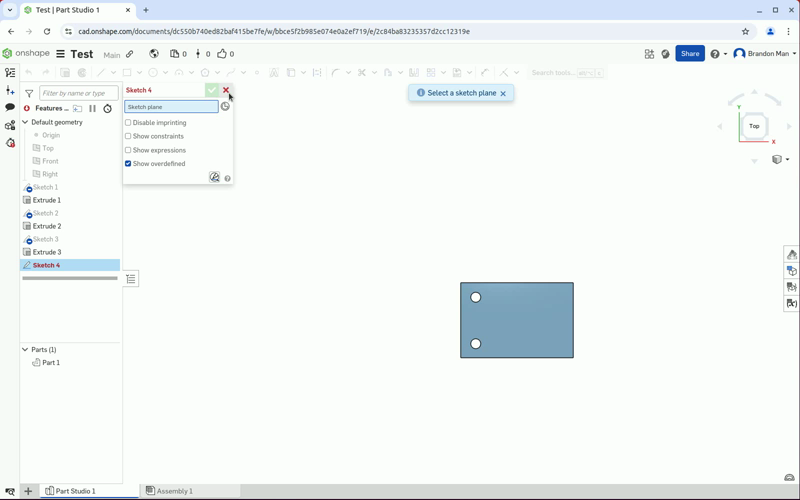
mouse_move(73, 150)
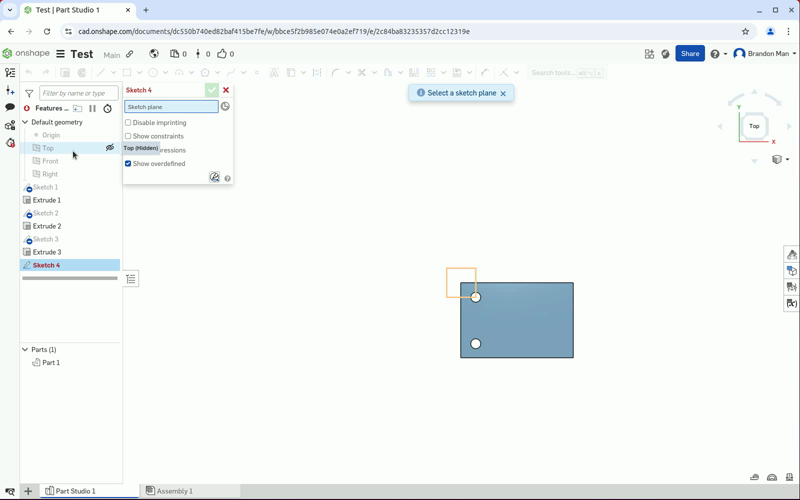
click(73, 150)
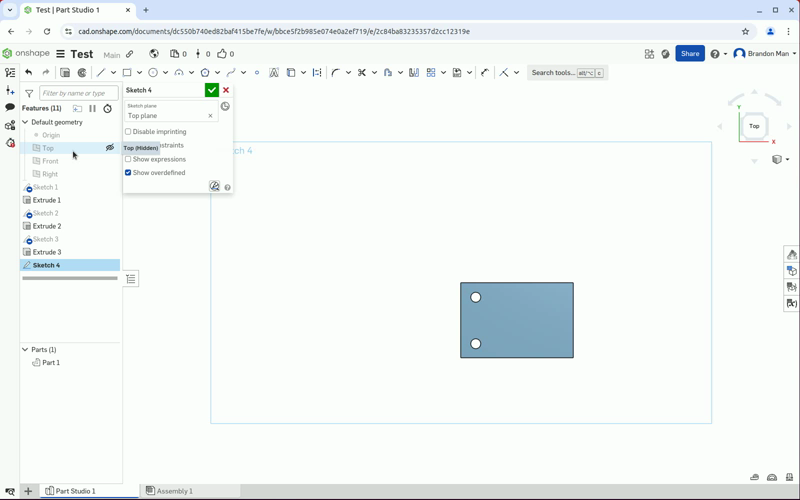
mouse_move(73, 352)
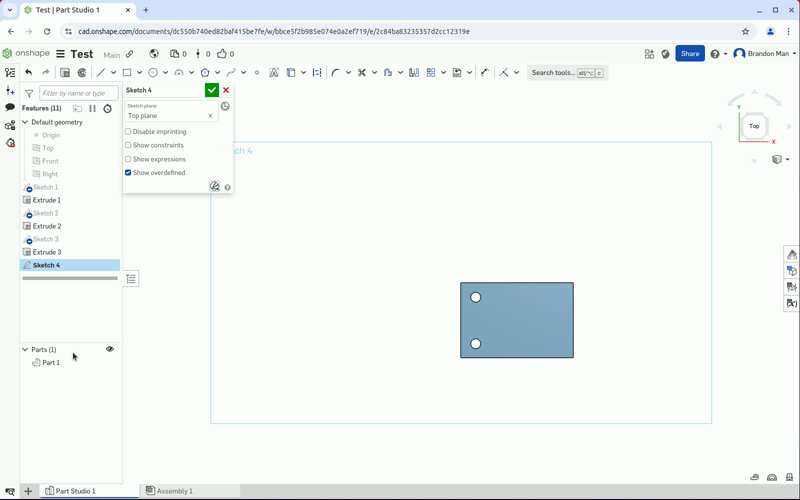
key(y)
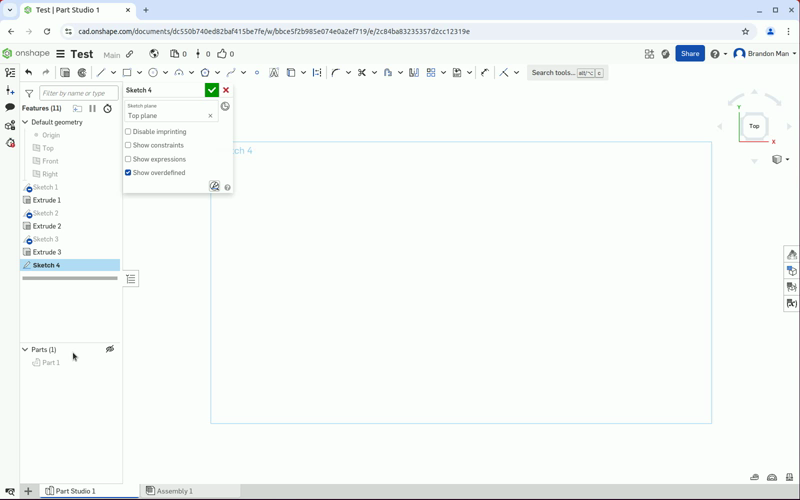
key(c)
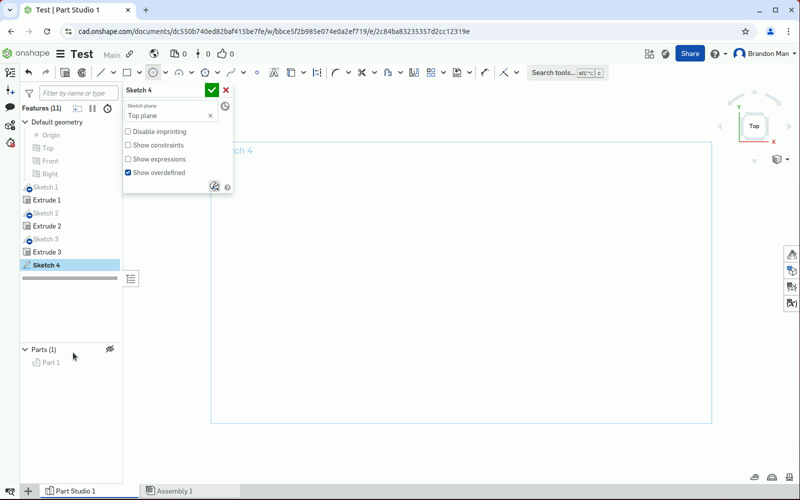
key_down(shift)
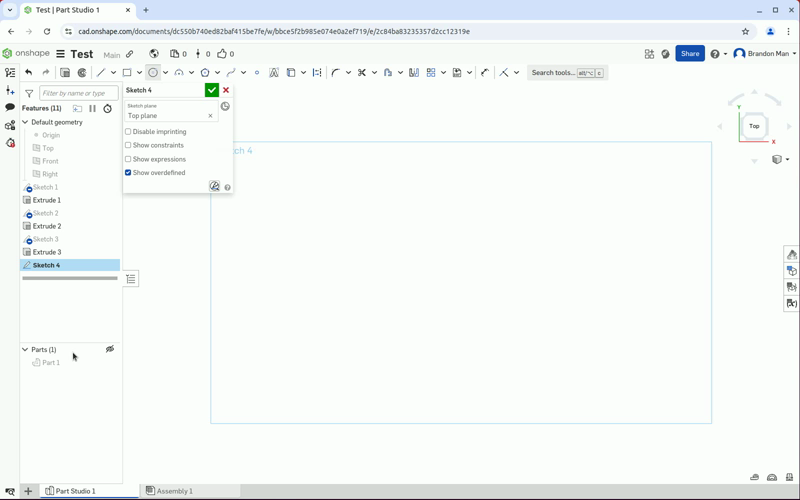
mouse_move(559, 343)
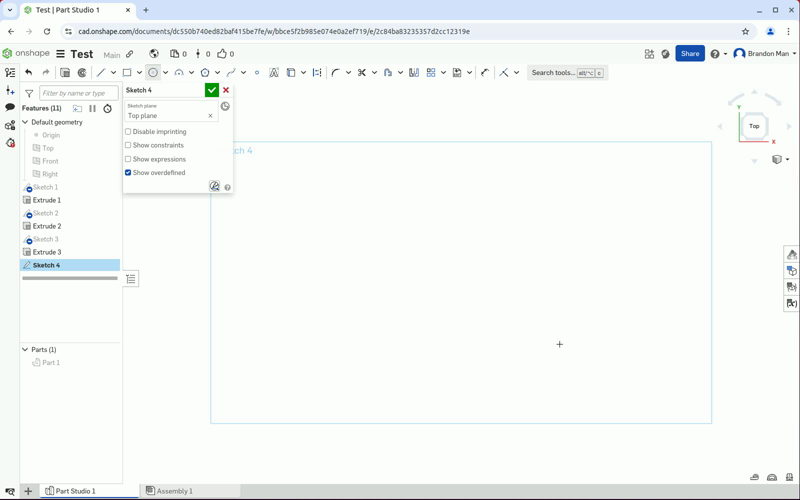
click(559, 343)
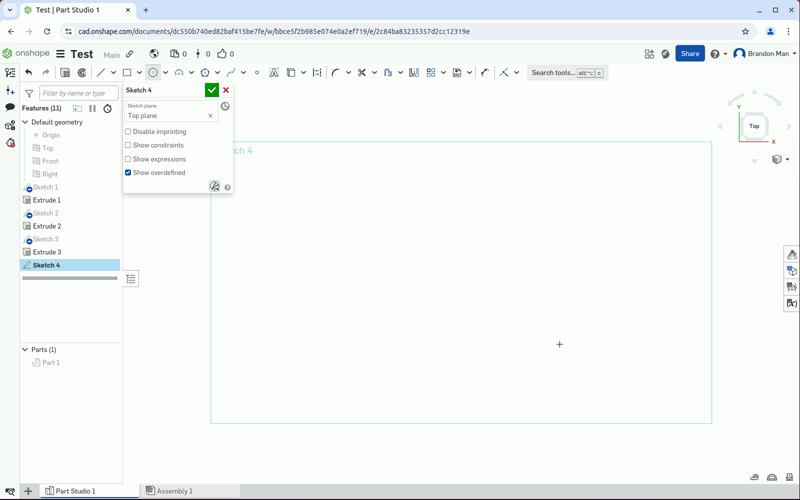
key_up(shift)
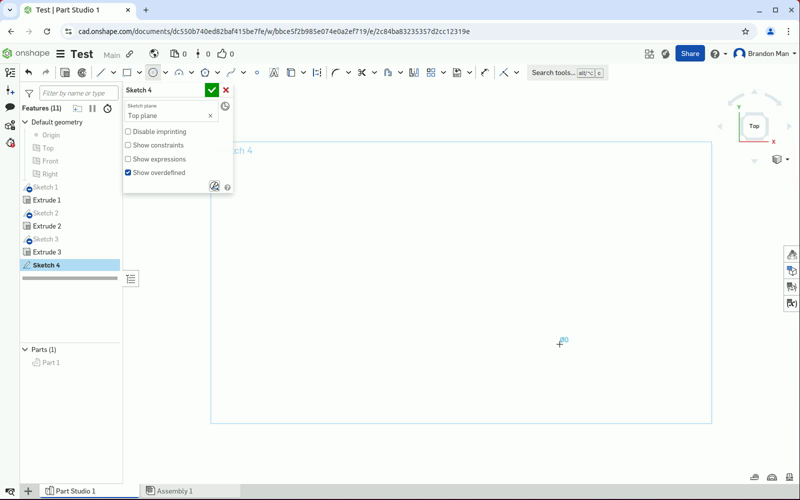
mouse_move(565, 343)
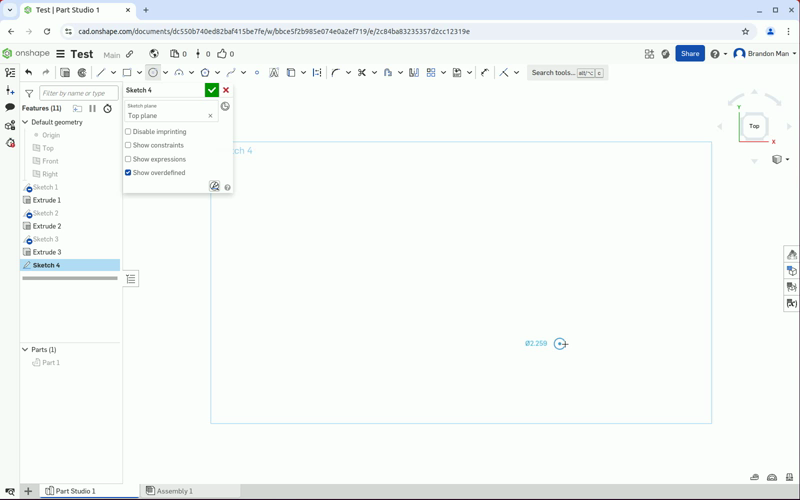
click(565, 343)
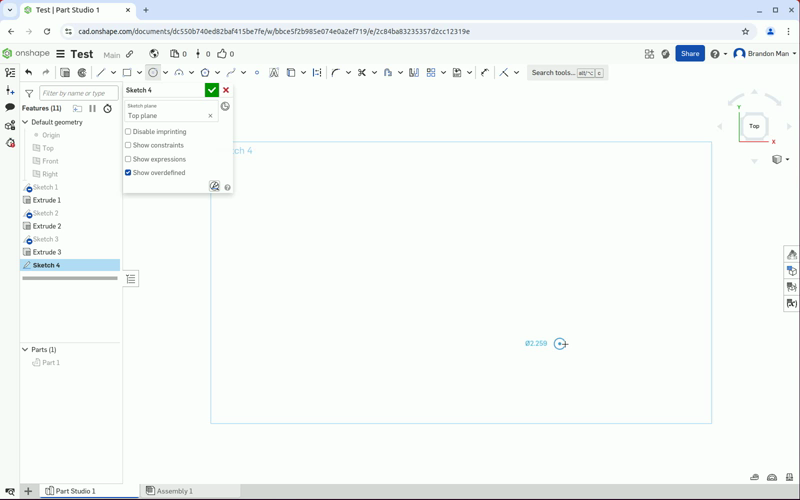
key(esc)
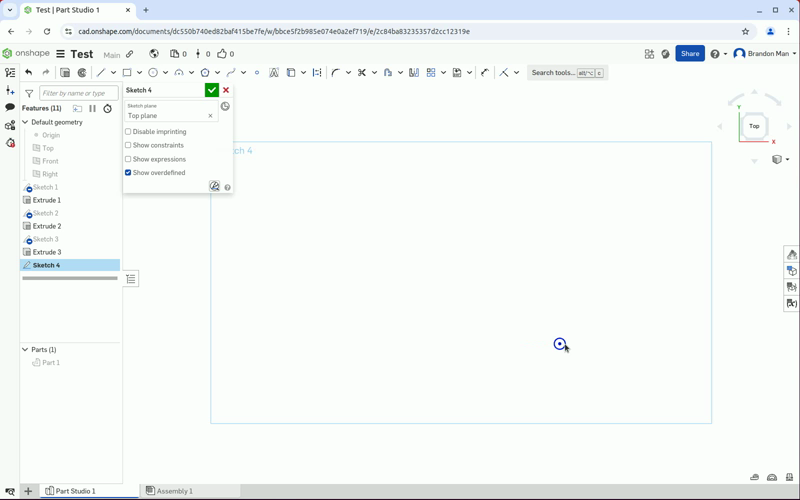
mouse_move(560, 345)
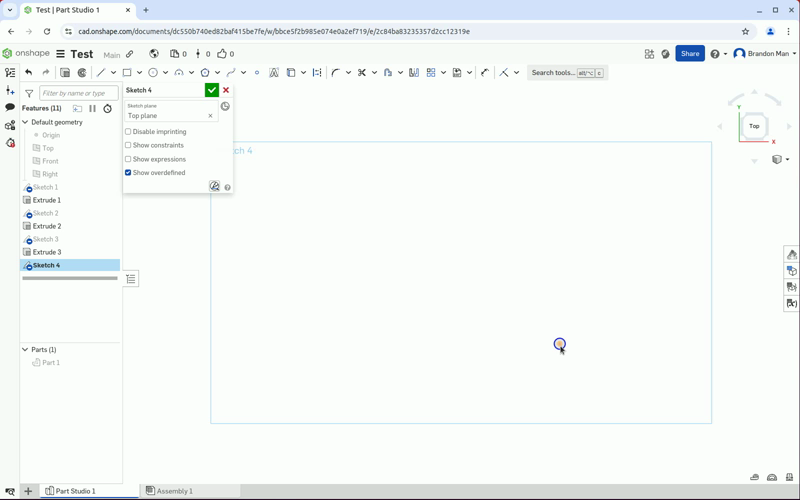
scroll(6)
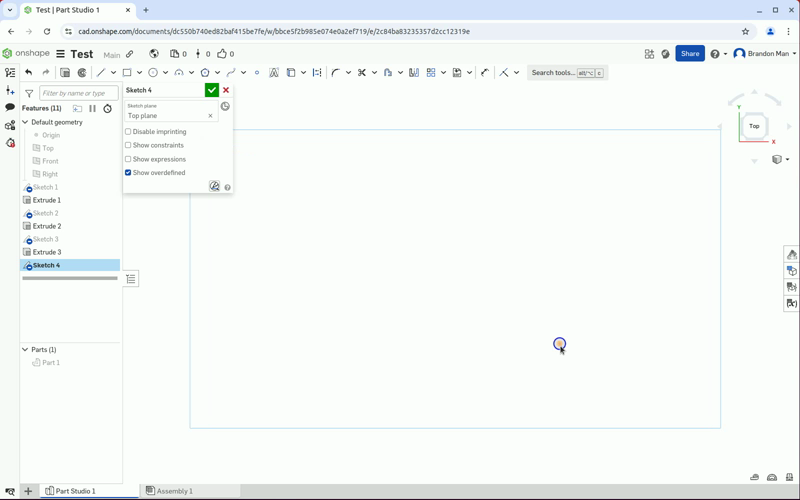
scroll(6)
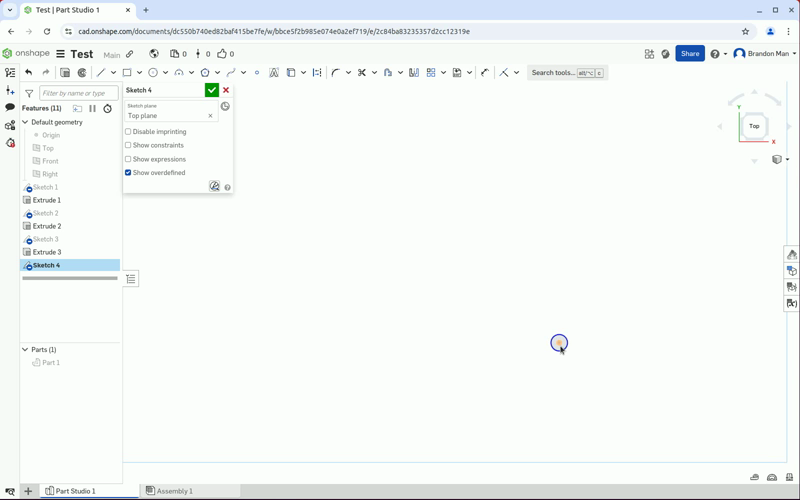
scroll(6)
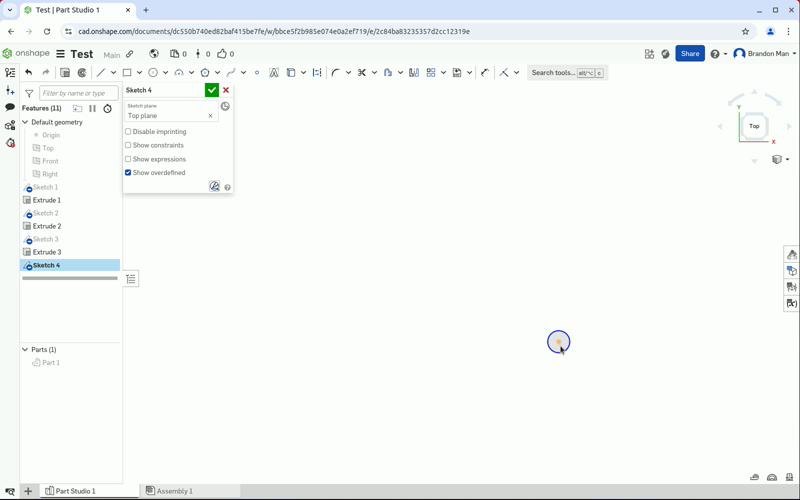
scroll(6)
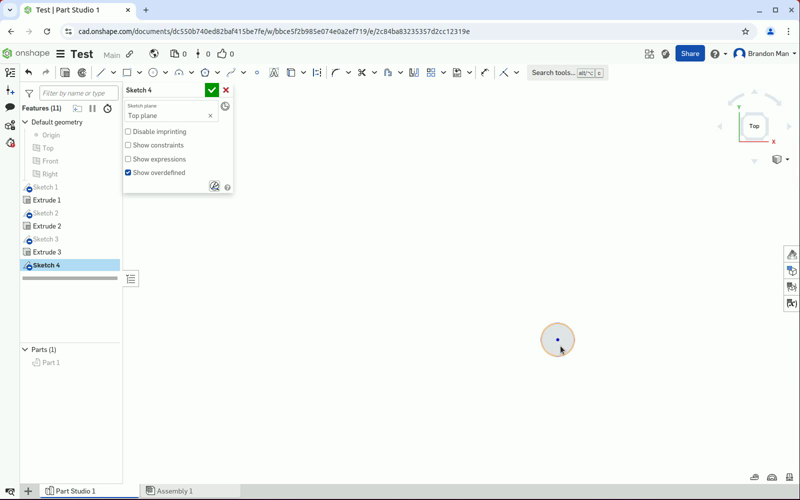
scroll(6)
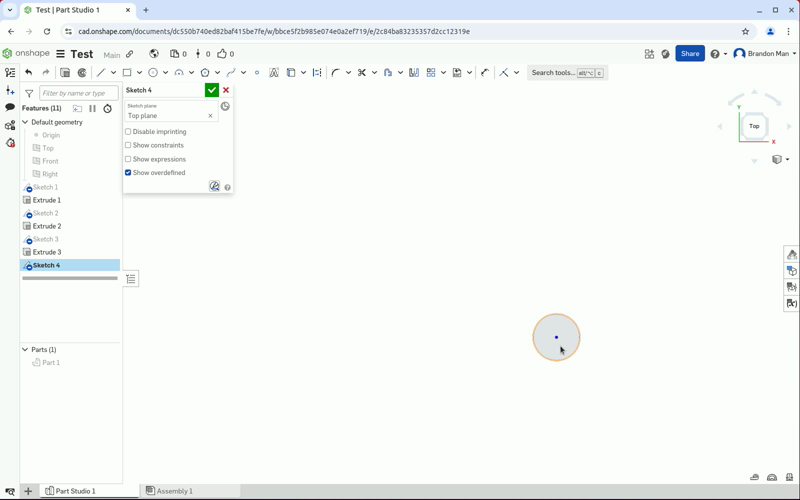
scroll(6)
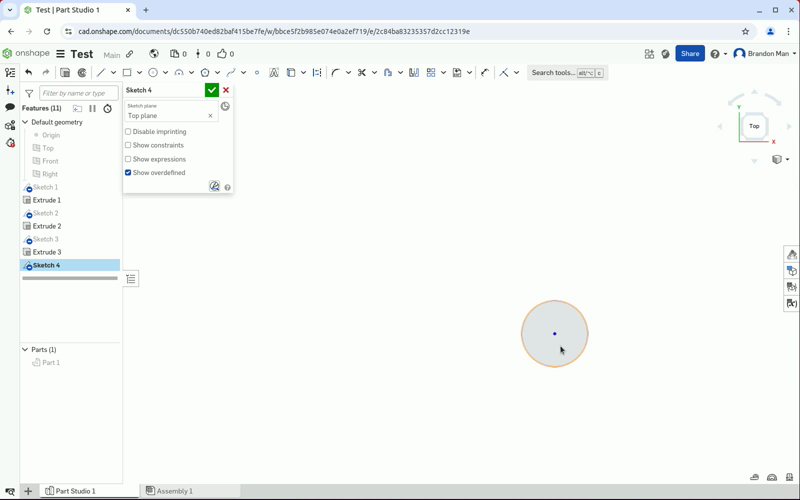
scroll(6)
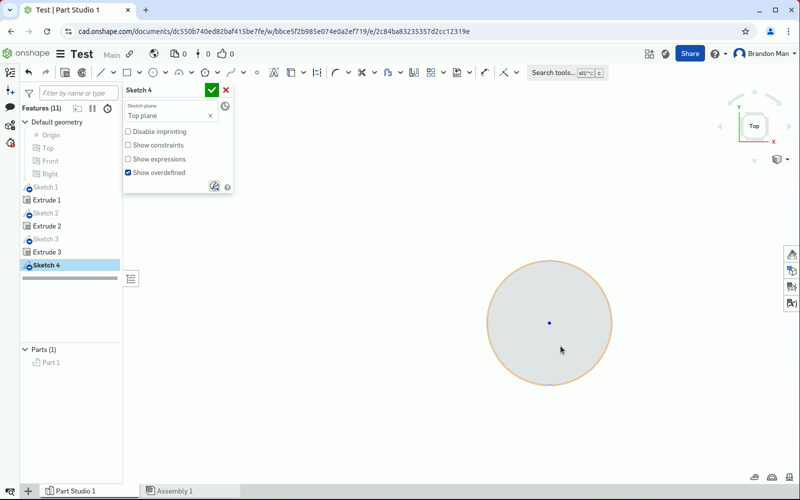
click(560, 345)
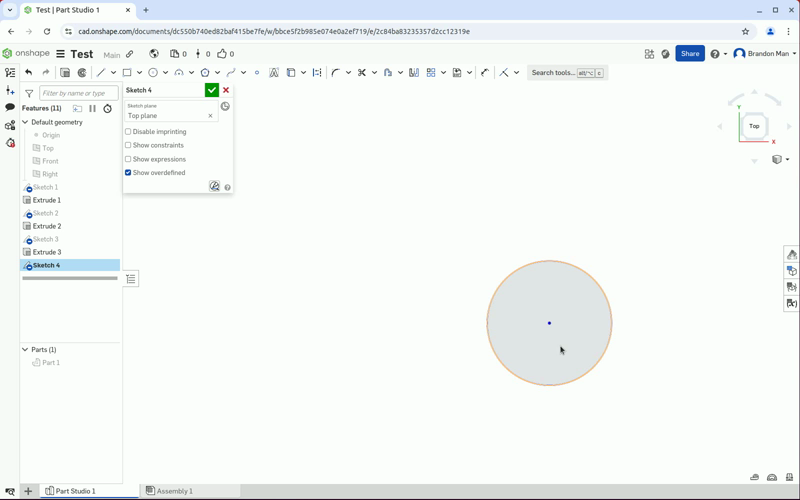
scroll(-6)
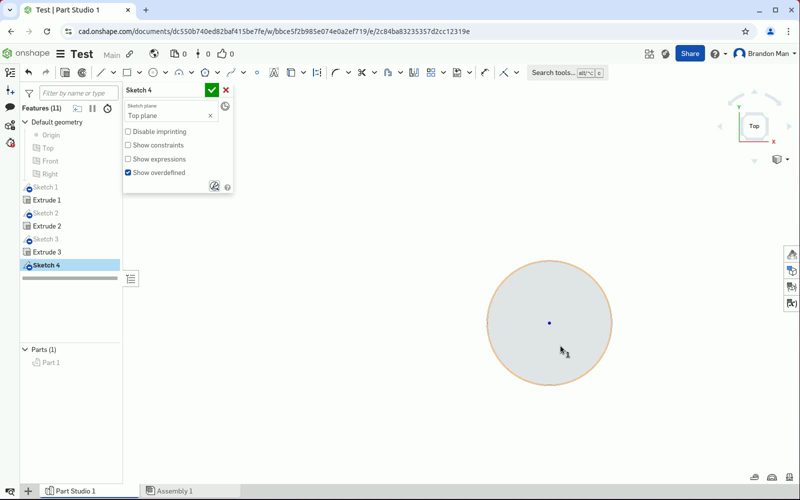
scroll(-6)
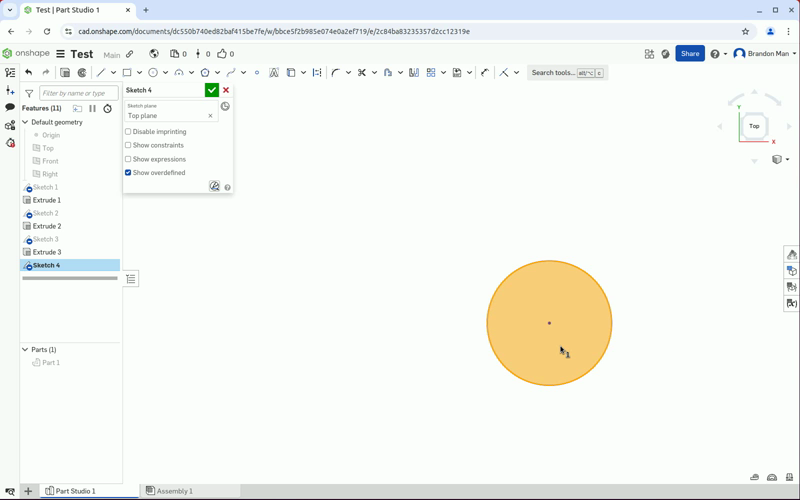
scroll(-6)
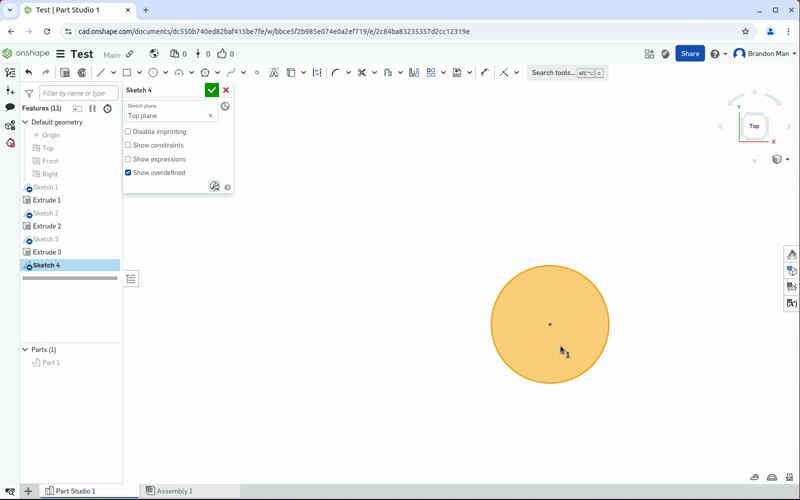
scroll(-6)
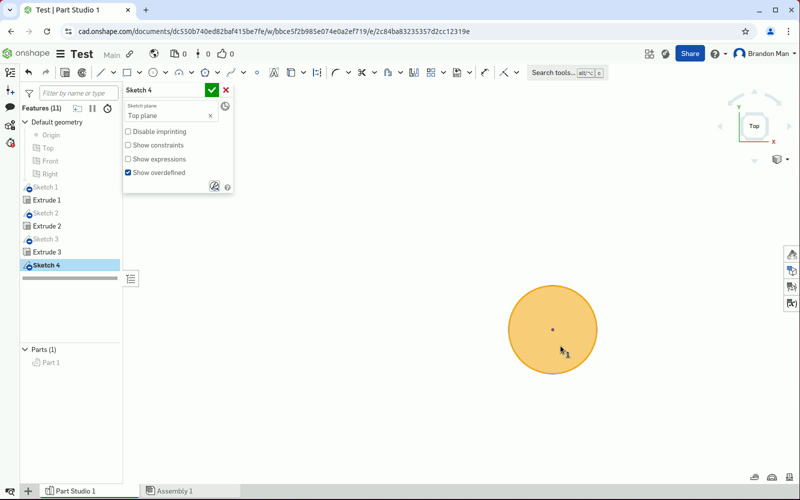
scroll(-6)
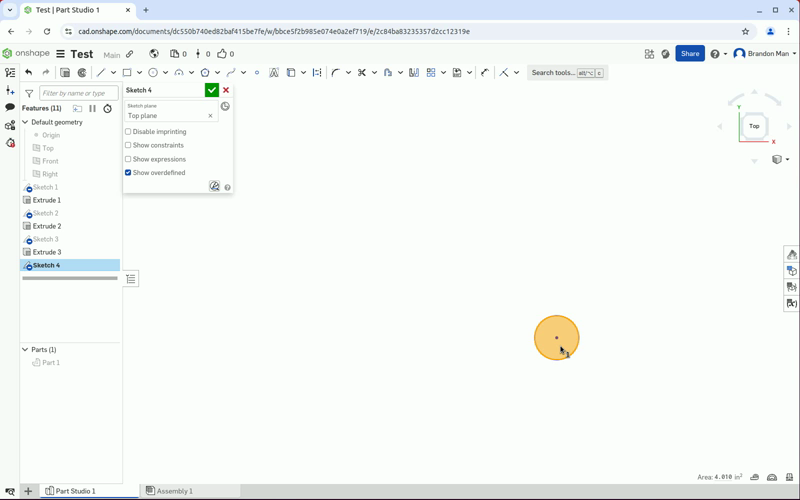
scroll(-6)
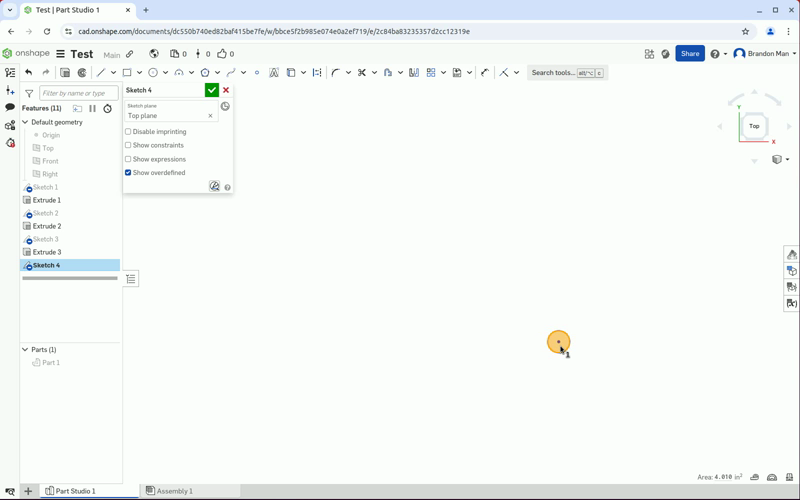
scroll(-6)
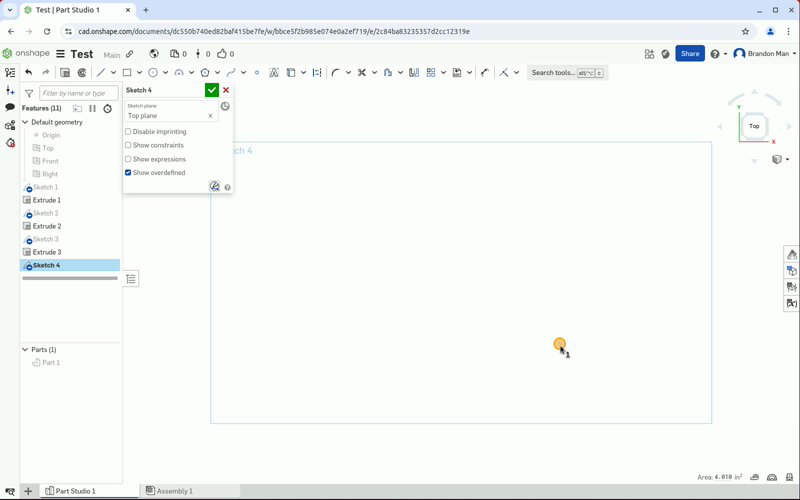
mouse_move(73, 352)
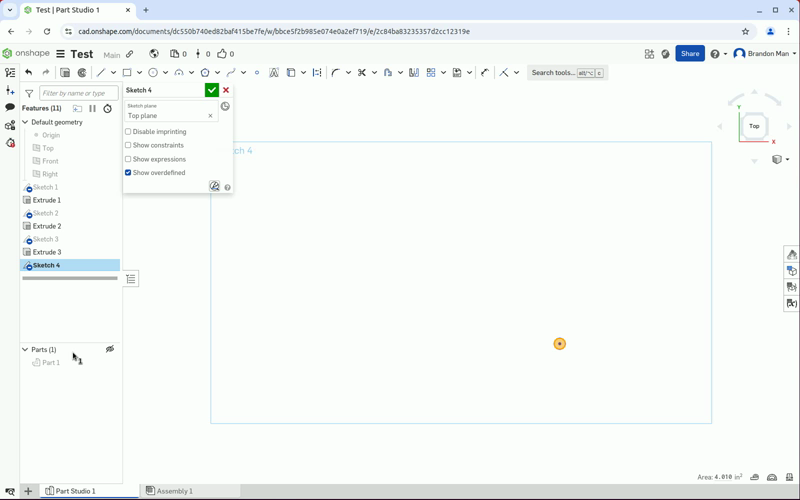
key(shift+y)
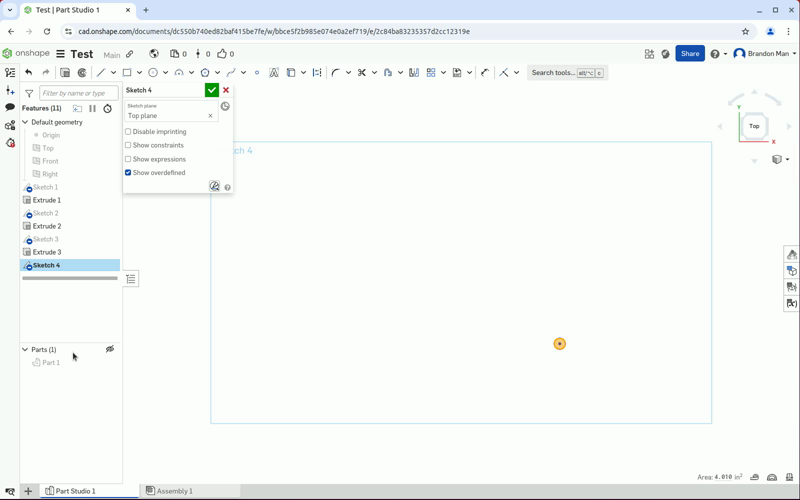
key(shift+e)
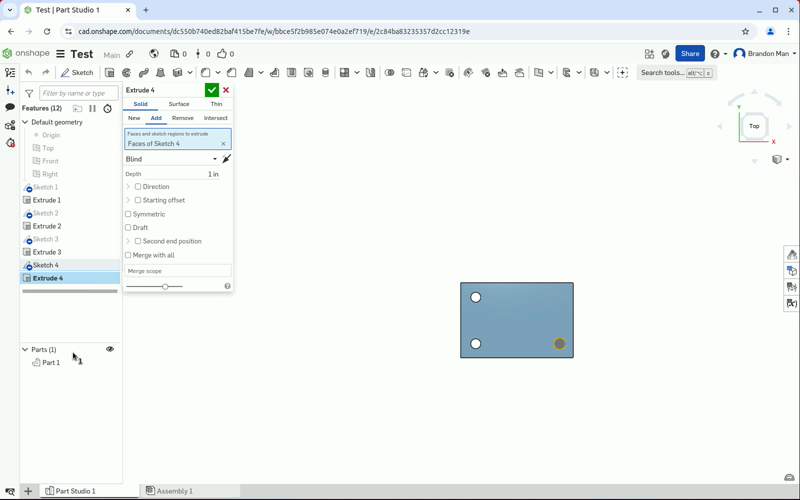
mouse_move(143, 106)
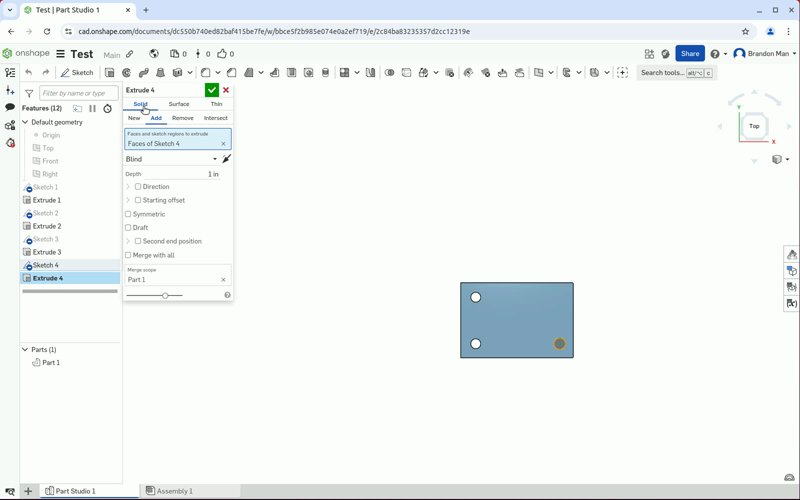
click(143, 106)
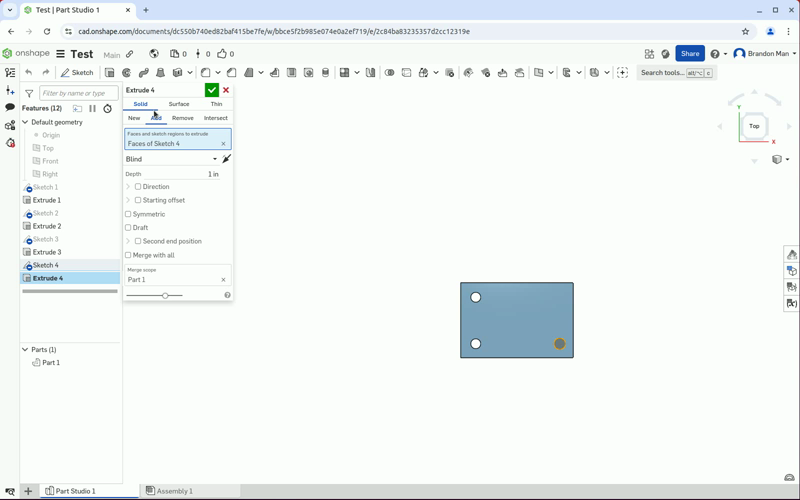
mouse_move(186, 120)
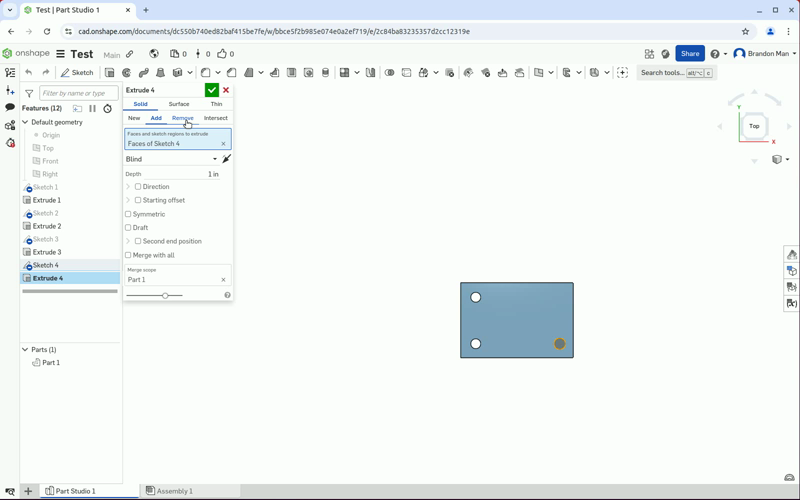
click(186, 120)
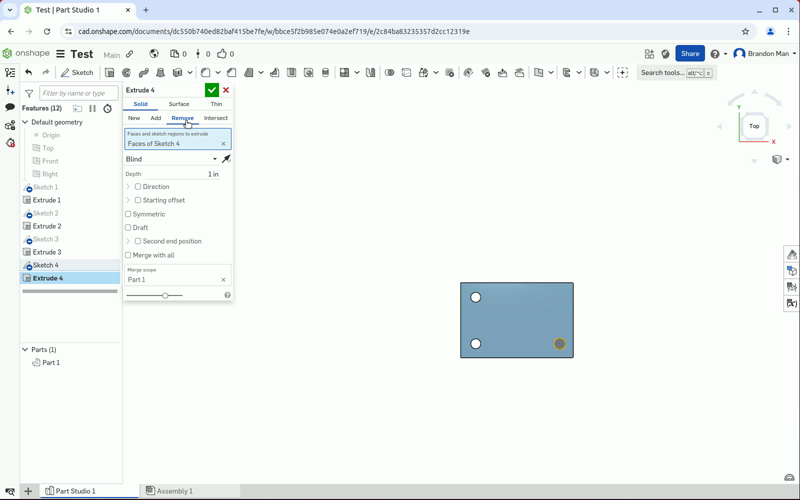
key(tab, 4)
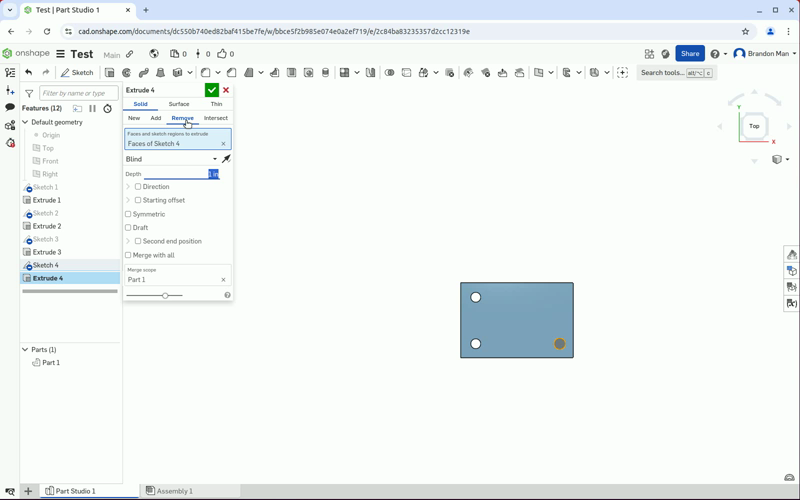
text(4.814)
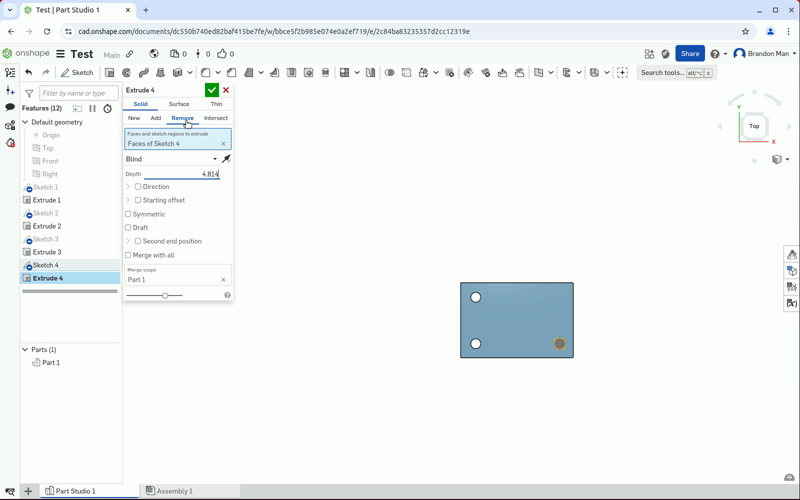
key(tab, 6)
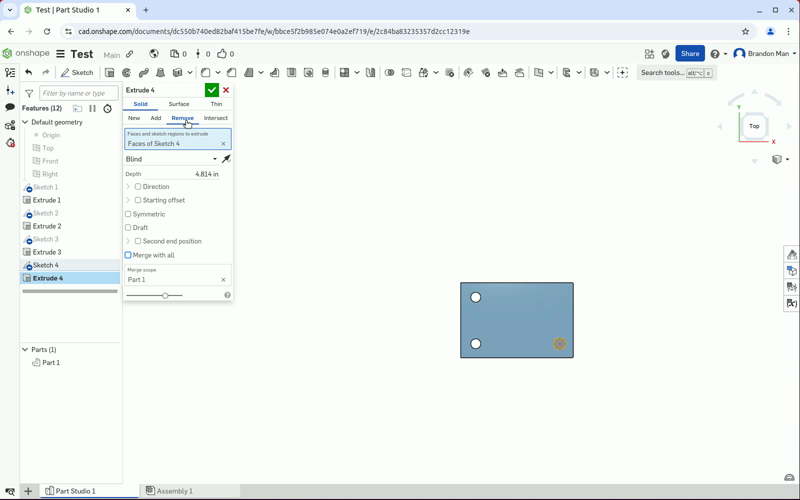
key(space)
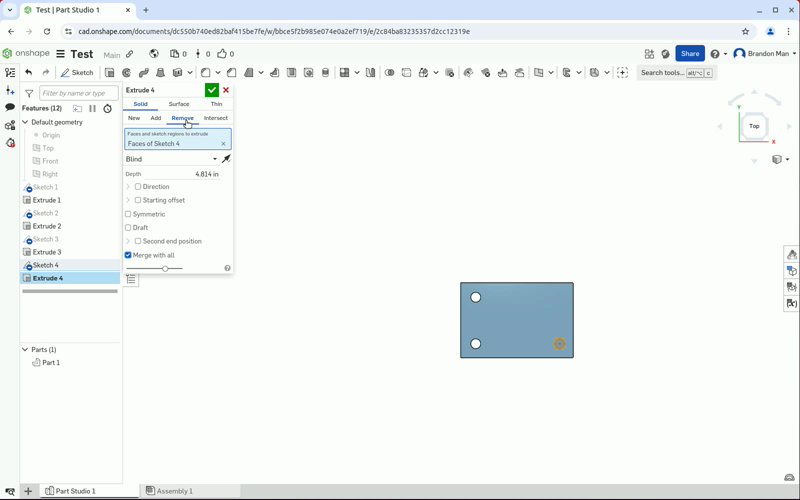
key(enter)
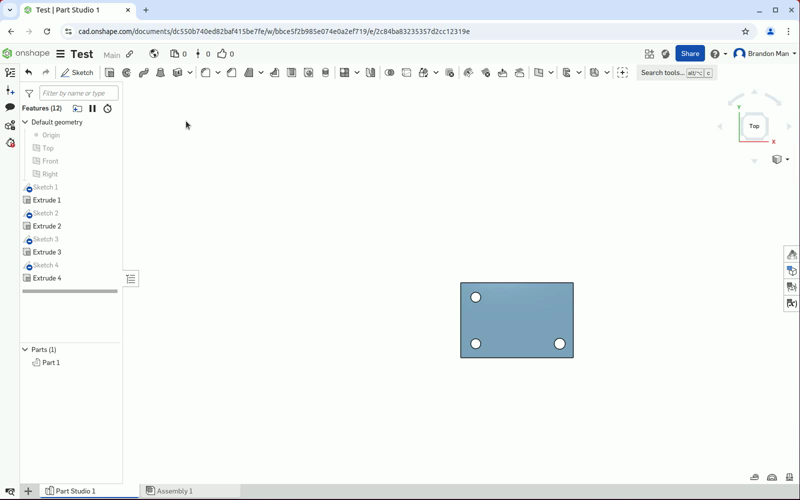
key(shift+h)
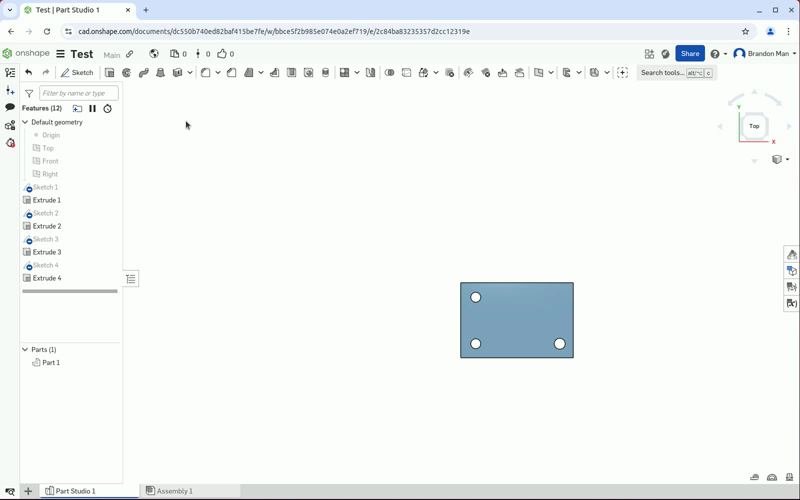
key(shift+h)
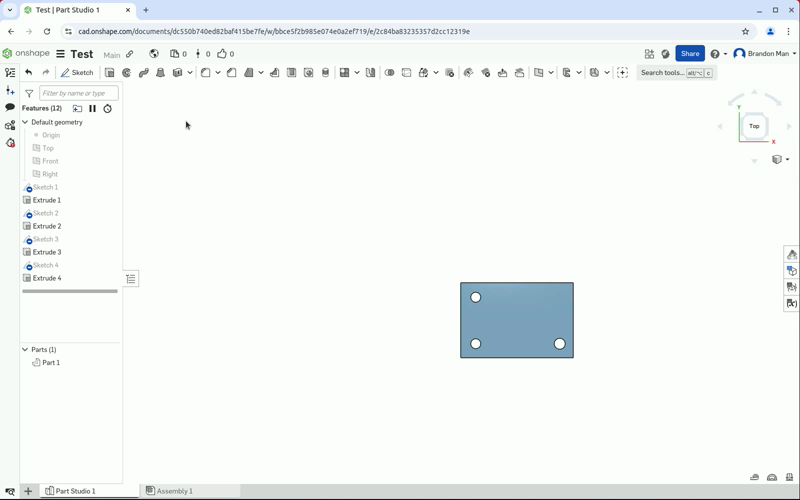
mouse_move(73, 189)
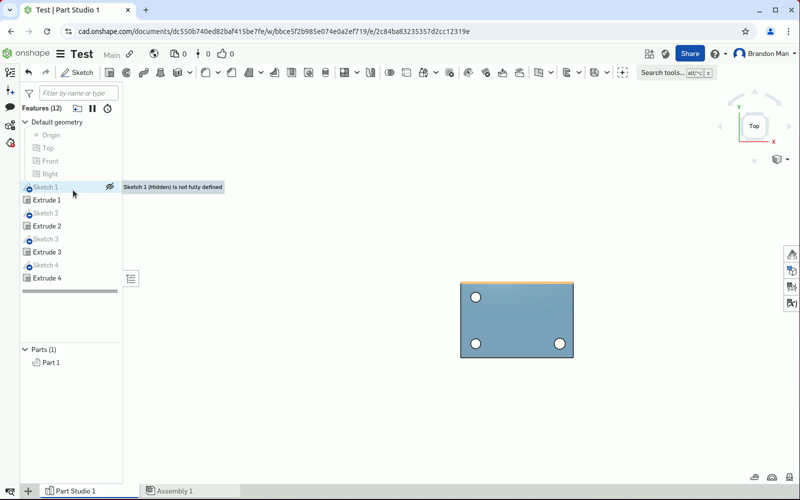
click(73, 189)
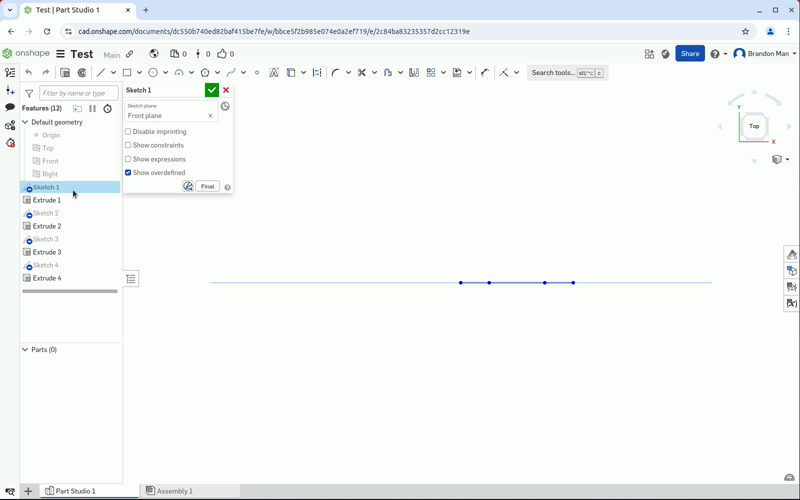
mouse_move(229, 92)
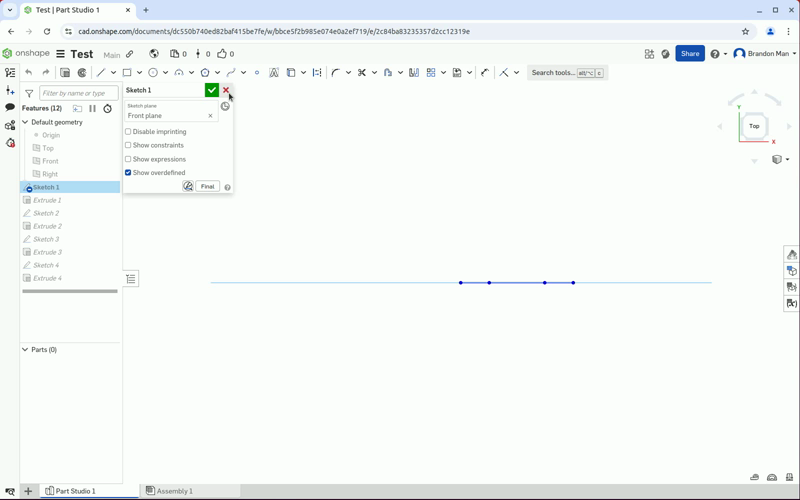
click(229, 92)
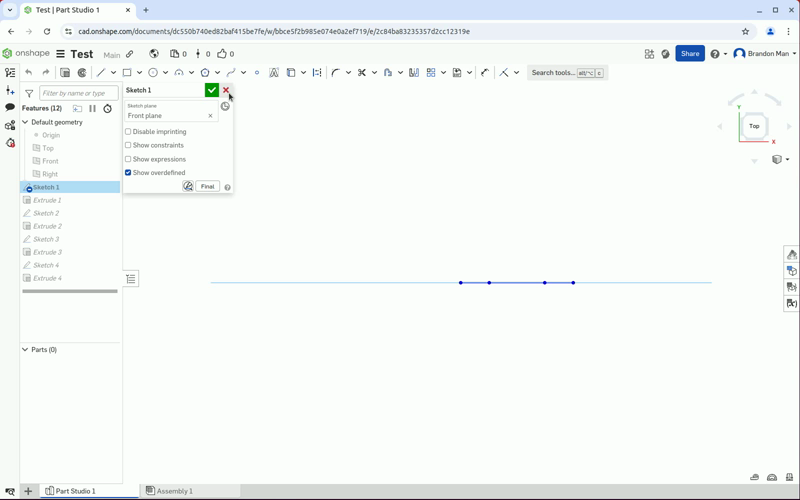
key(shift+s)
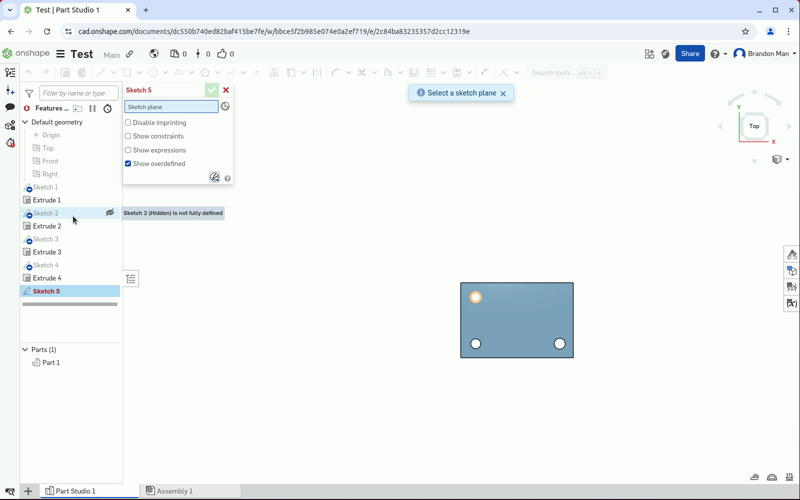
scroll(3)
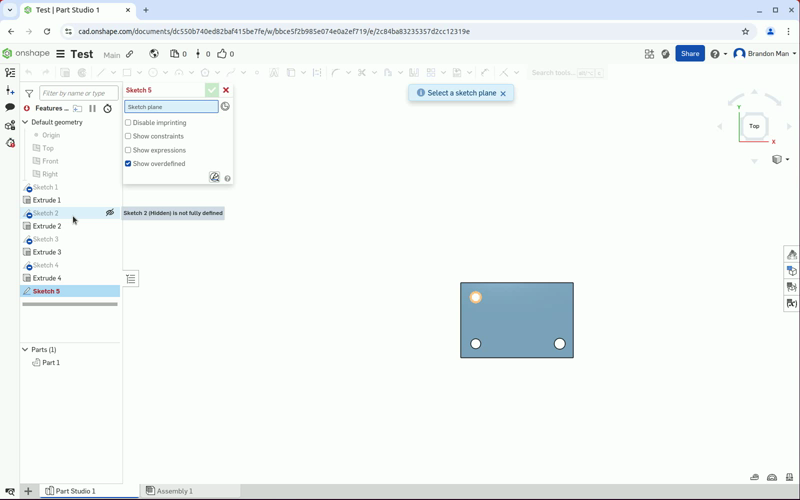
mouse_move(73, 150)
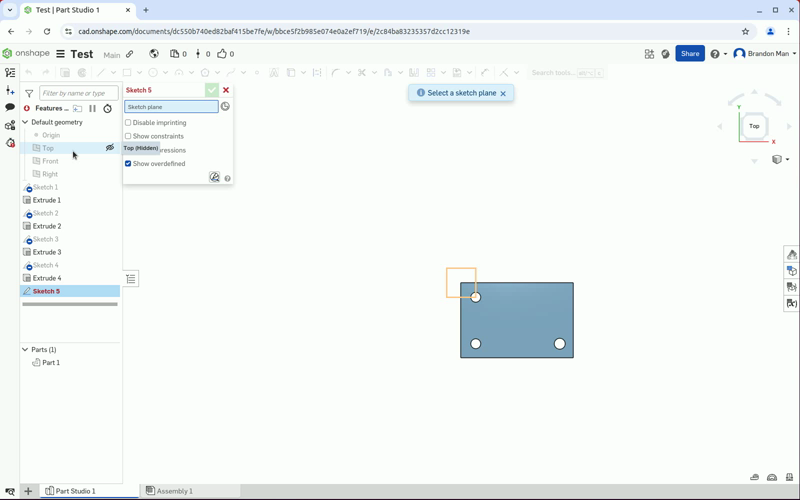
click(73, 150)
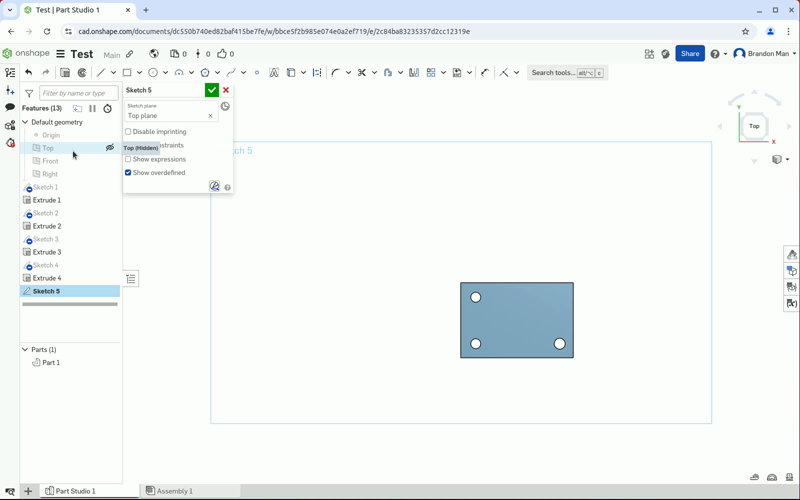
mouse_move(73, 352)
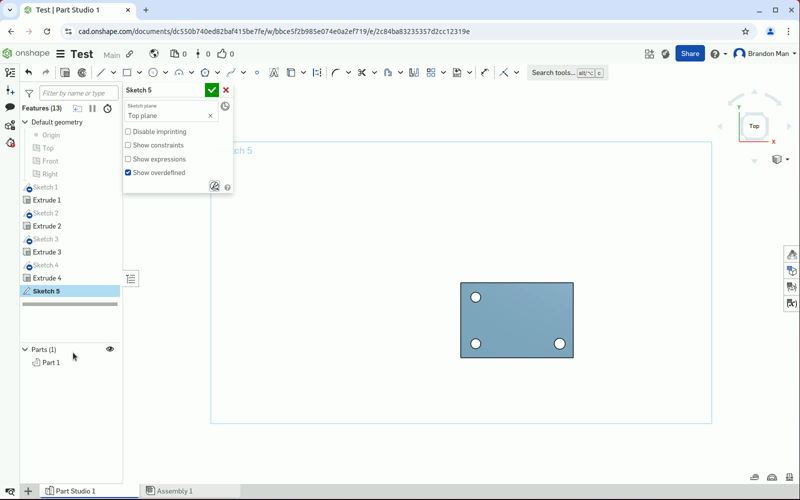
key(y)
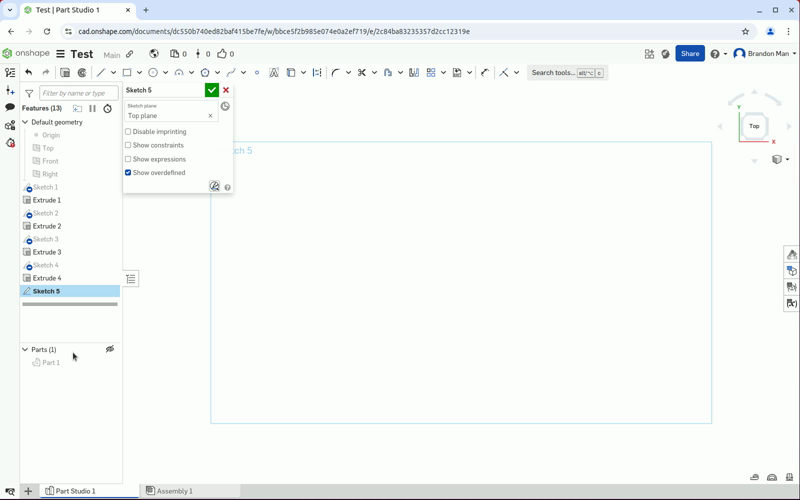
key(c)
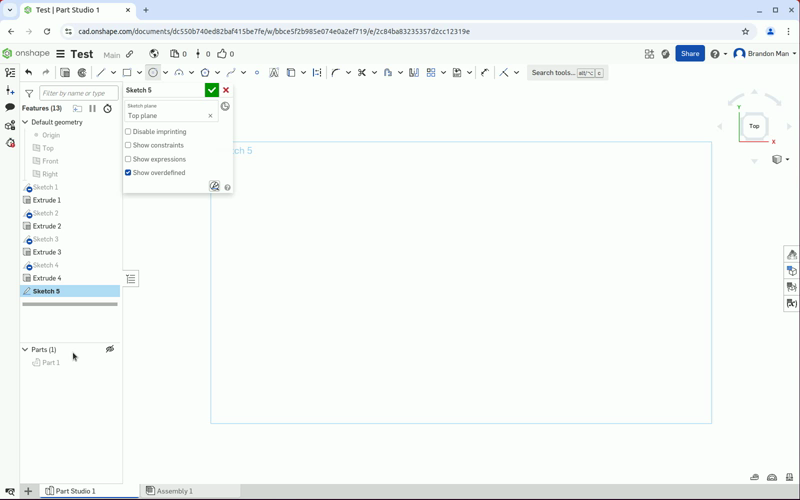
key_down(shift)
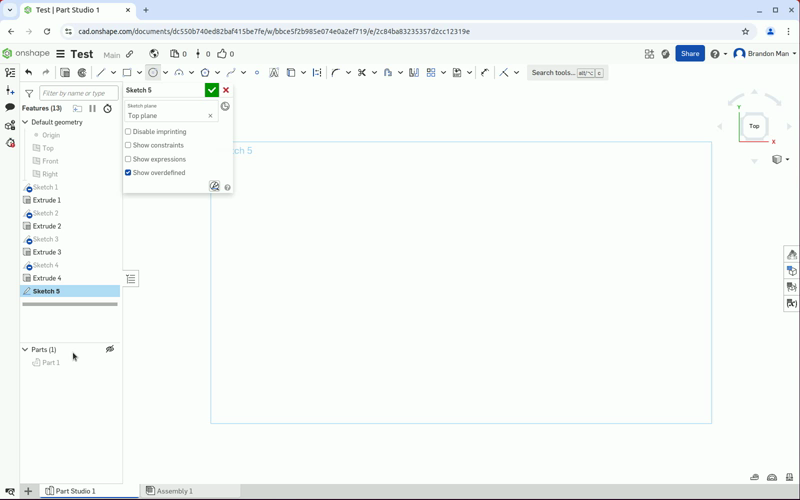
mouse_move(559, 297)
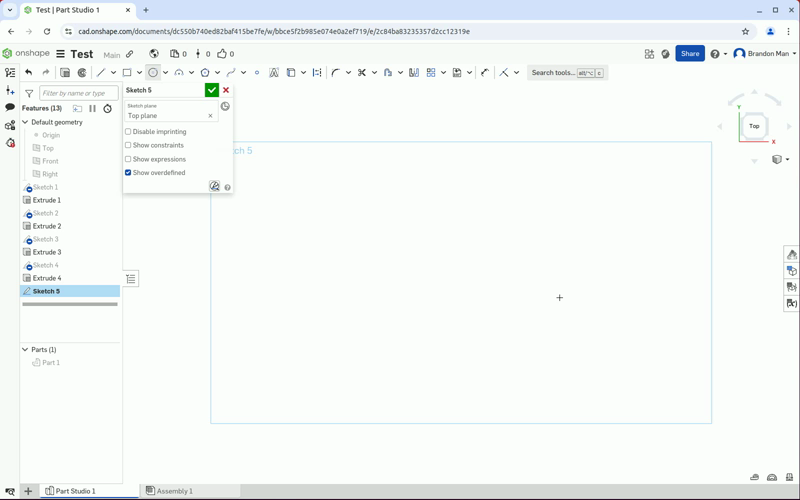
click(559, 297)
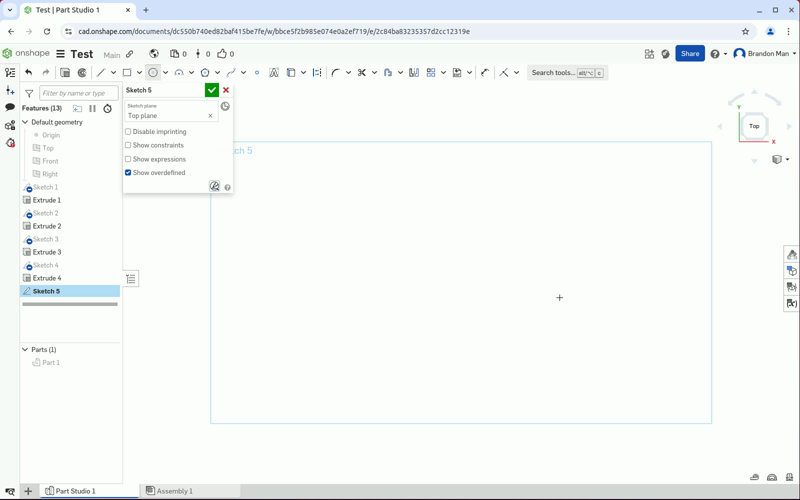
key_up(shift)
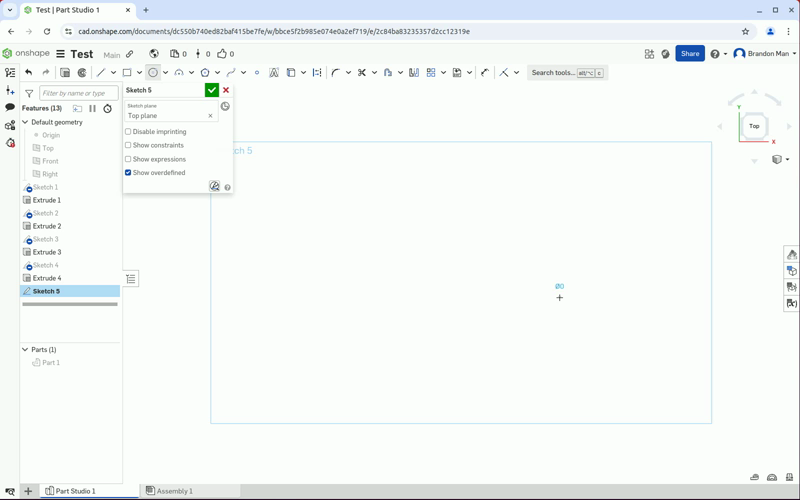
mouse_move(565, 297)
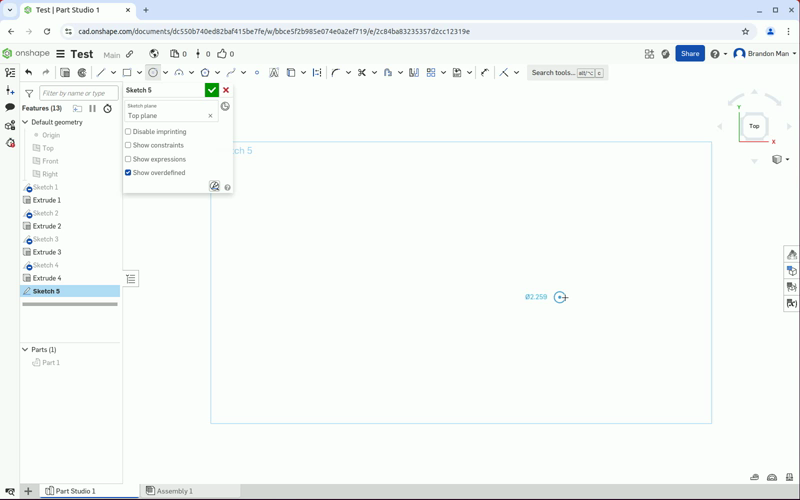
click(565, 297)
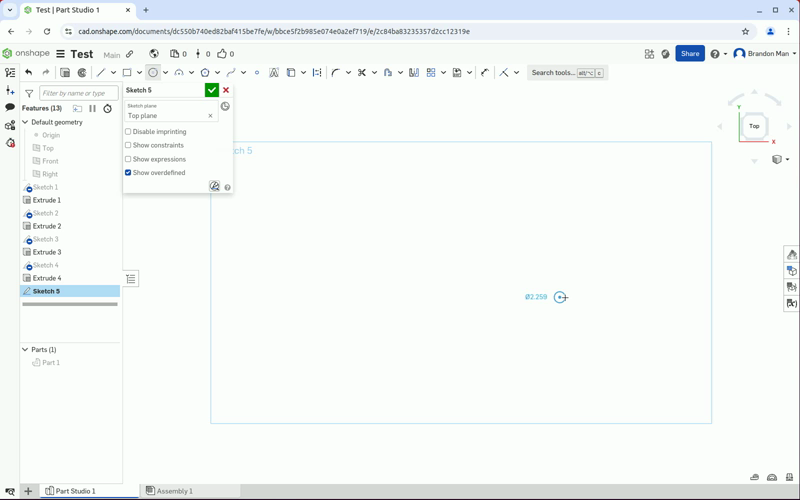
key(esc)
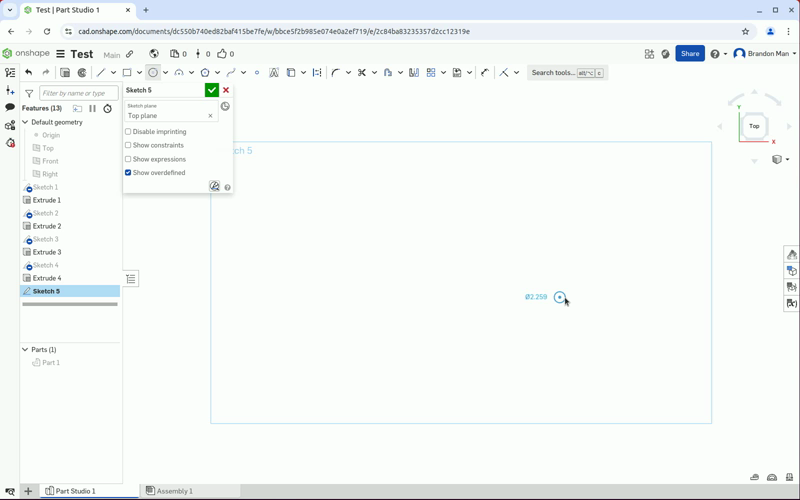
mouse_move(558, 299)
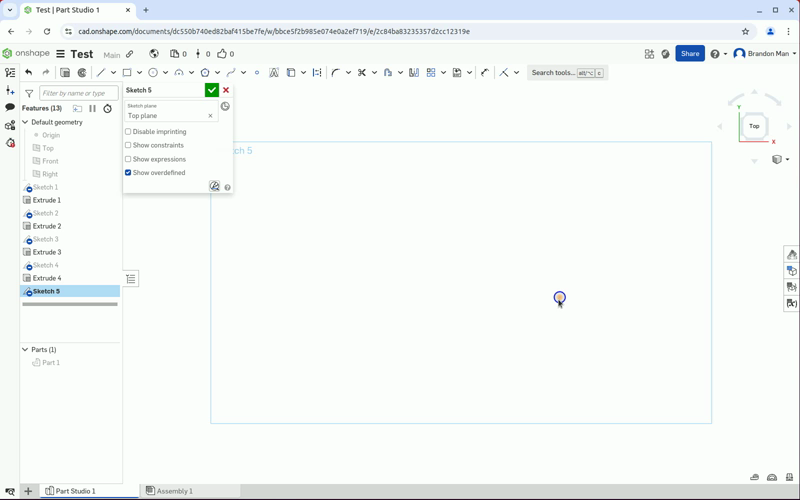
scroll(6)
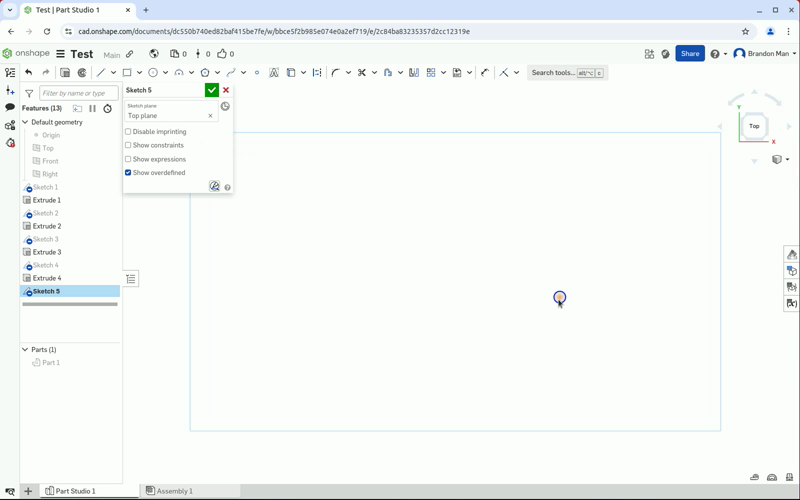
scroll(6)
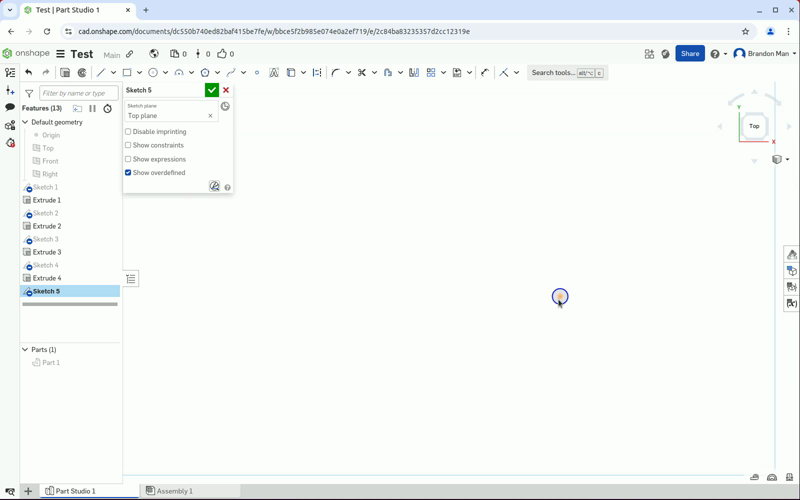
scroll(6)
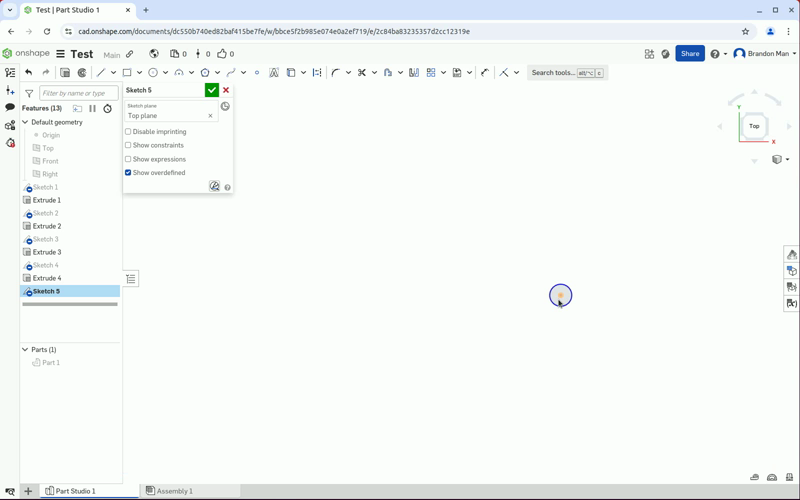
scroll(6)
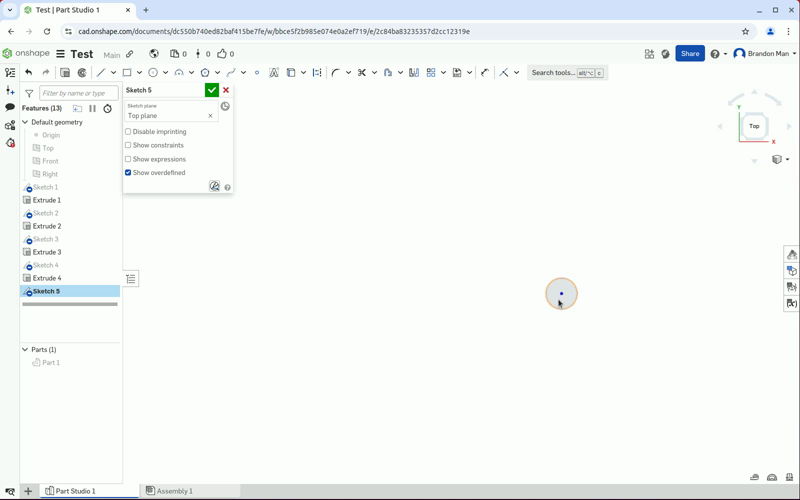
scroll(6)
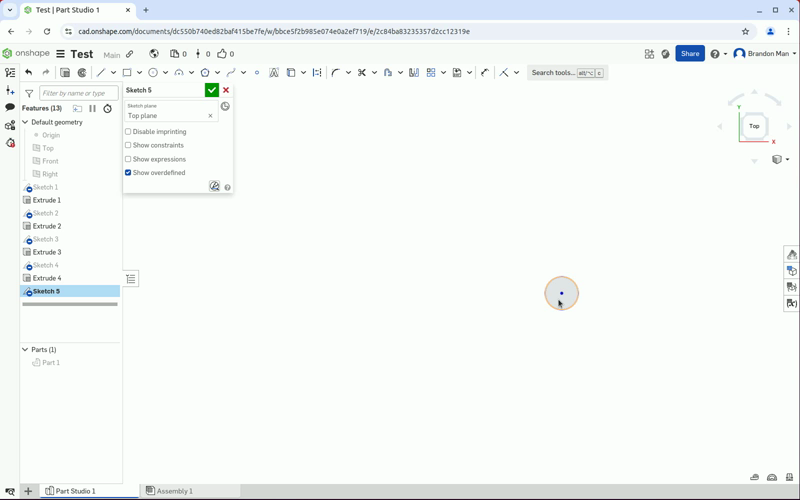
scroll(6)
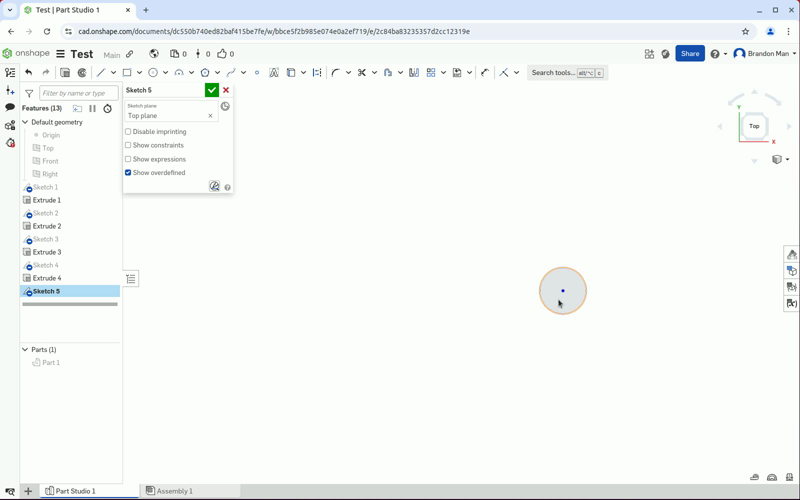
scroll(6)
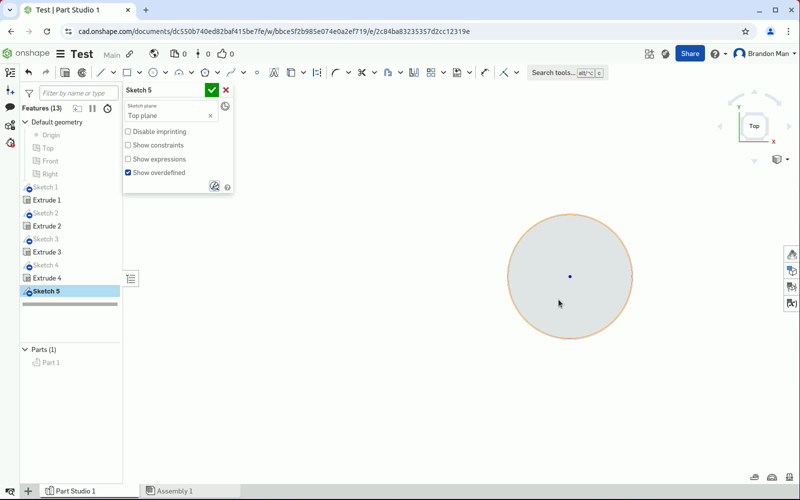
click(558, 299)
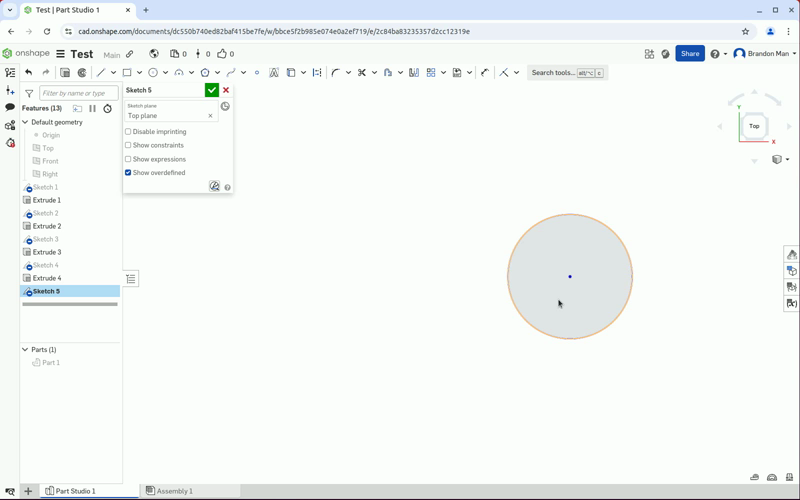
scroll(-6)
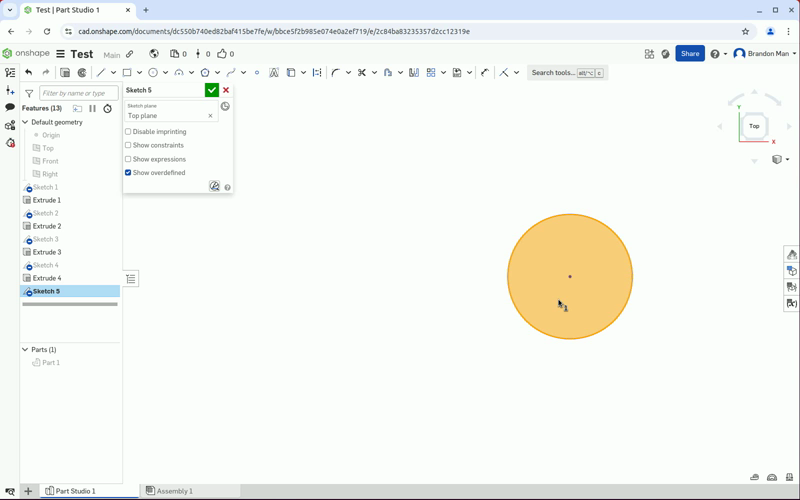
scroll(-6)
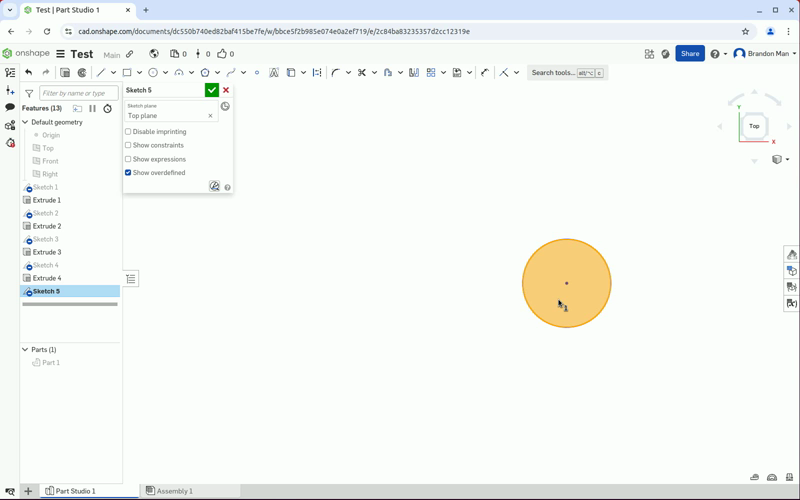
scroll(-6)
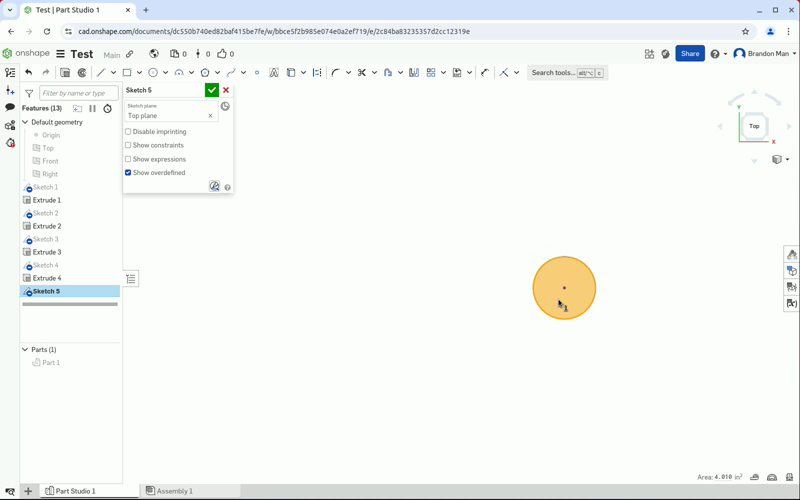
scroll(-6)
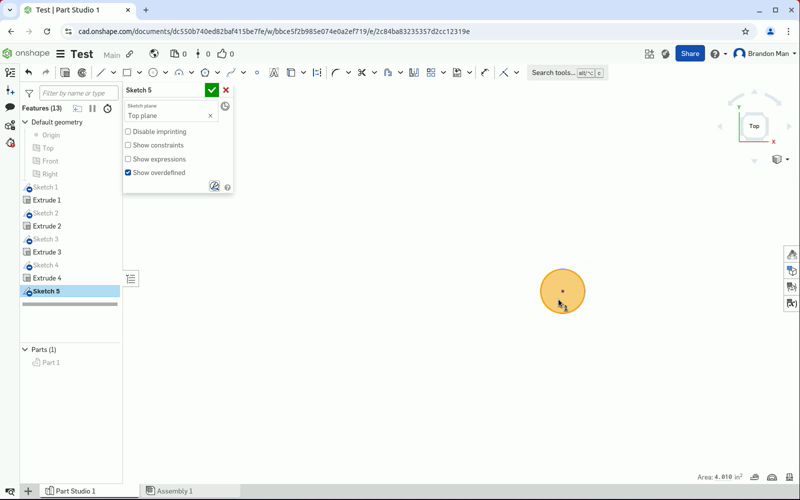
scroll(-6)
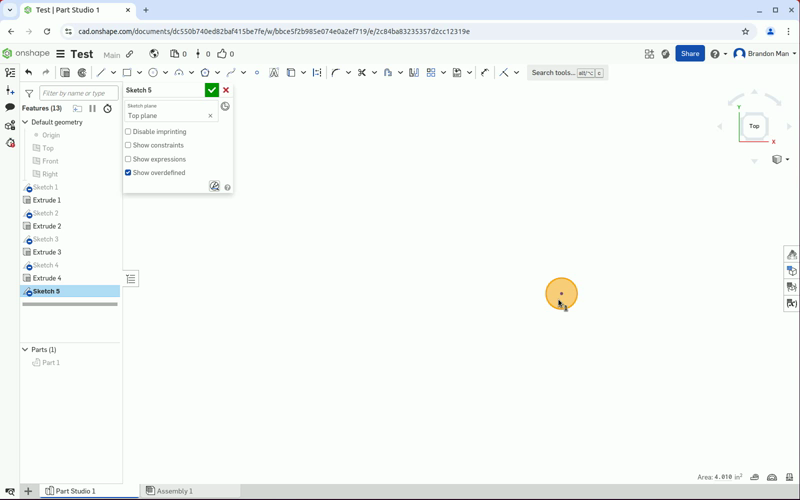
scroll(-6)
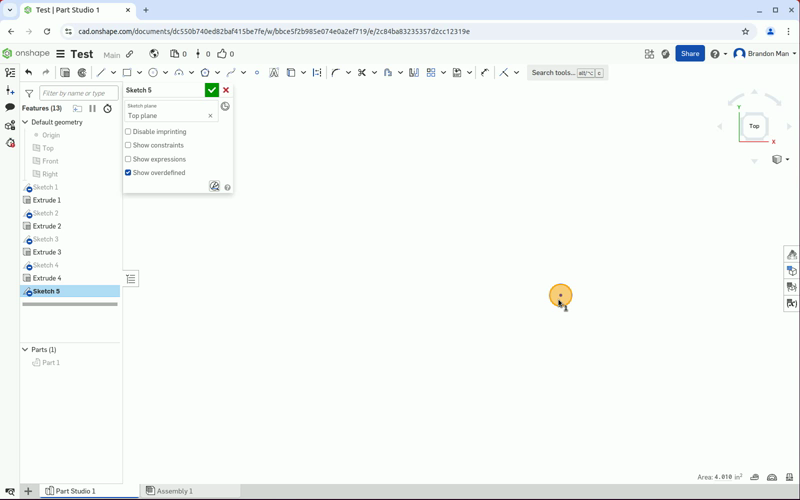
scroll(-6)
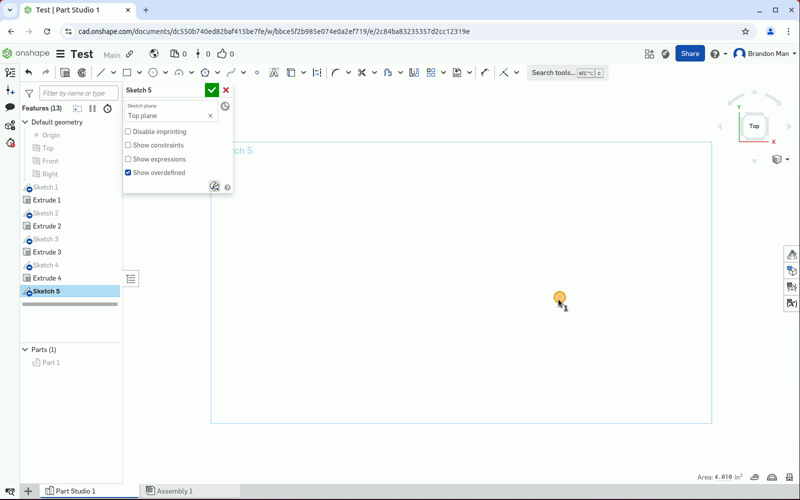
mouse_move(73, 352)
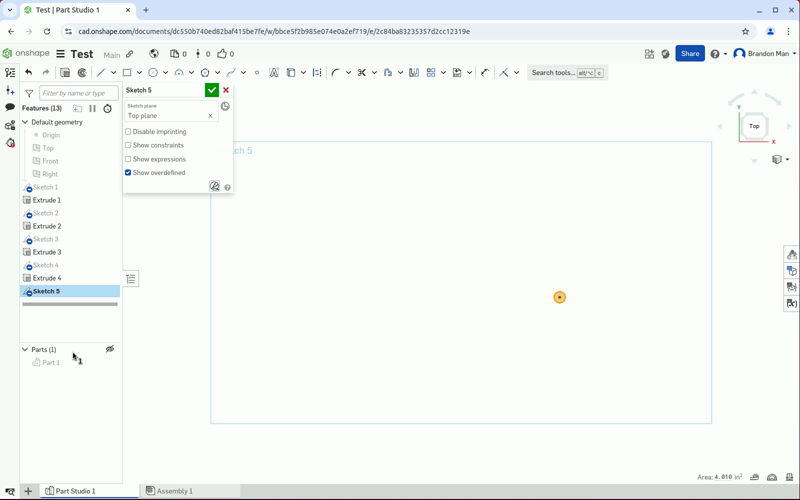
key(shift+y)
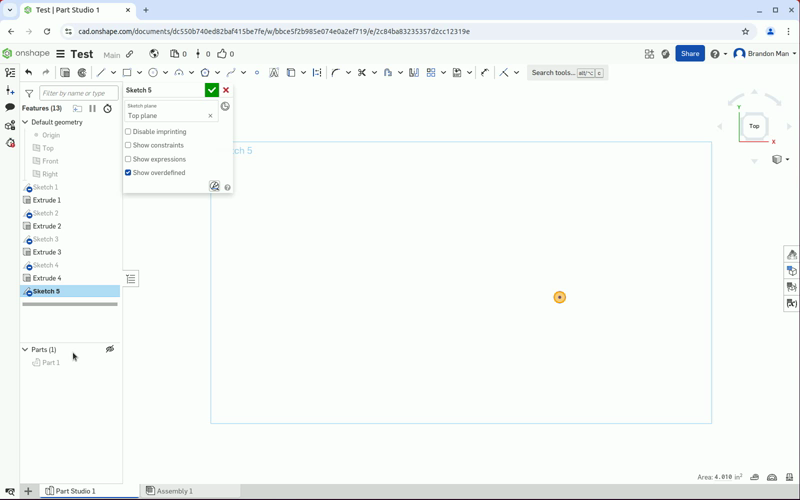
key(shift+e)
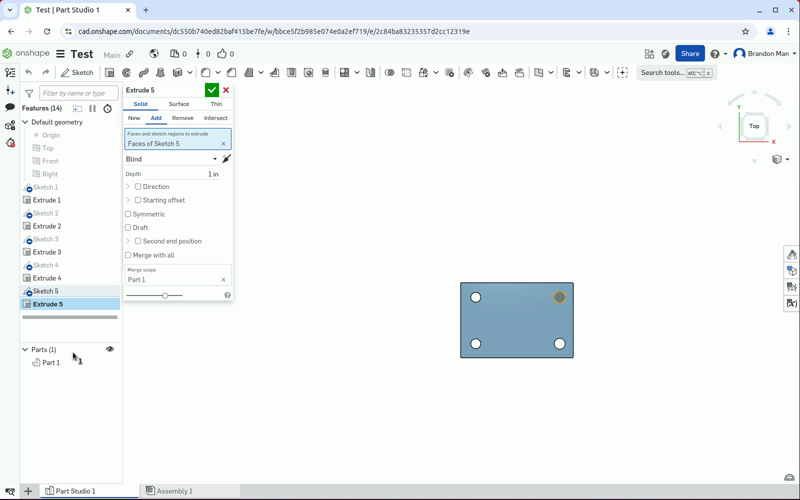
mouse_move(143, 106)
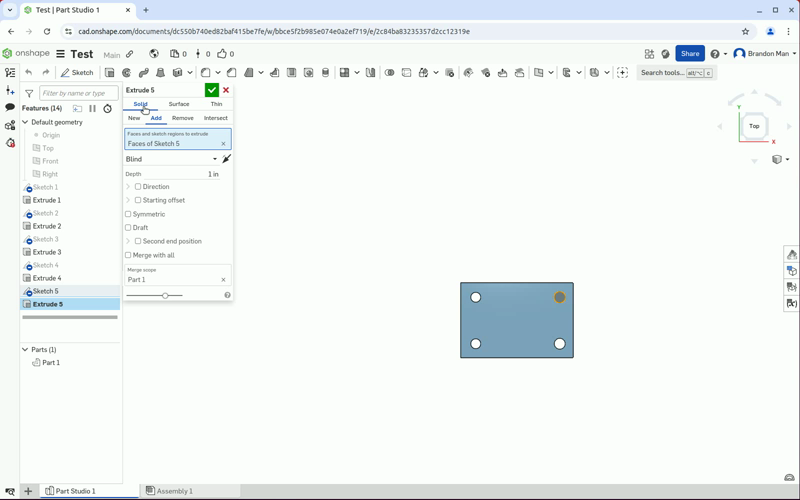
click(143, 106)
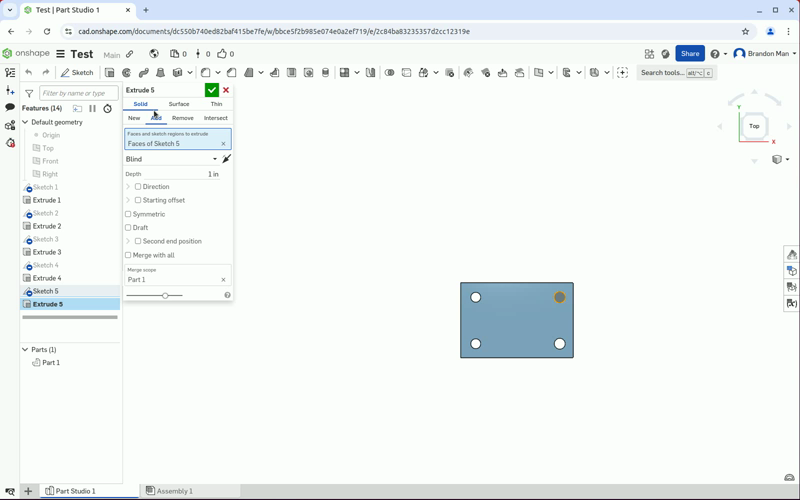
mouse_move(186, 120)
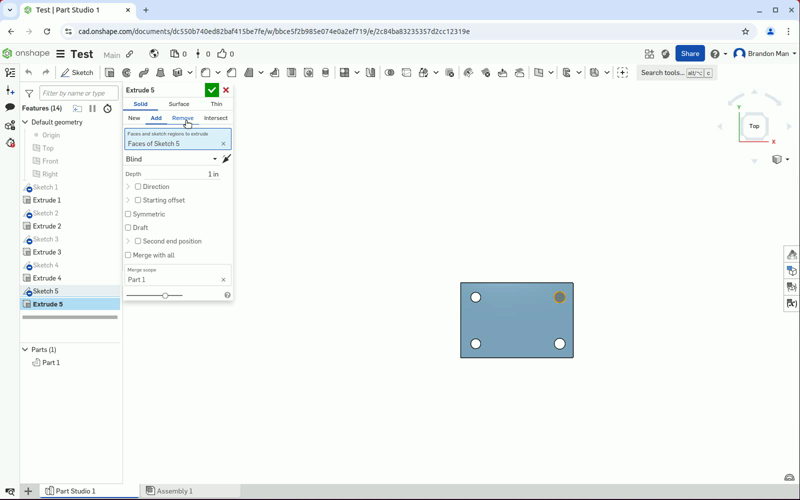
click(186, 120)
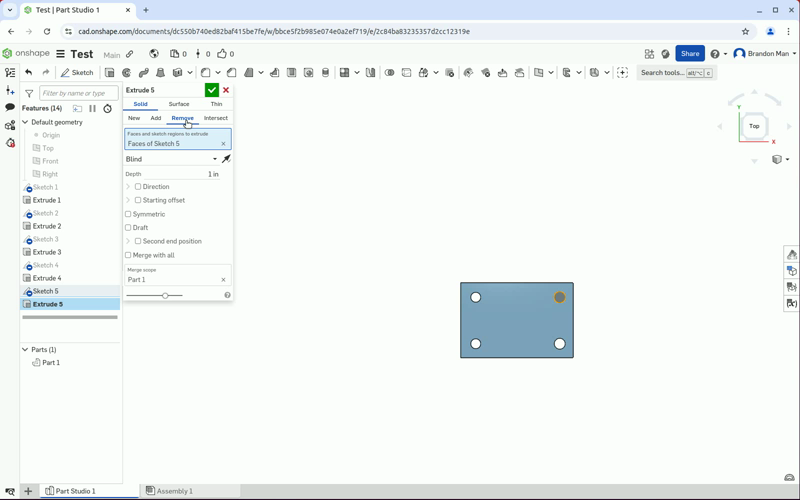
key(tab, 4)
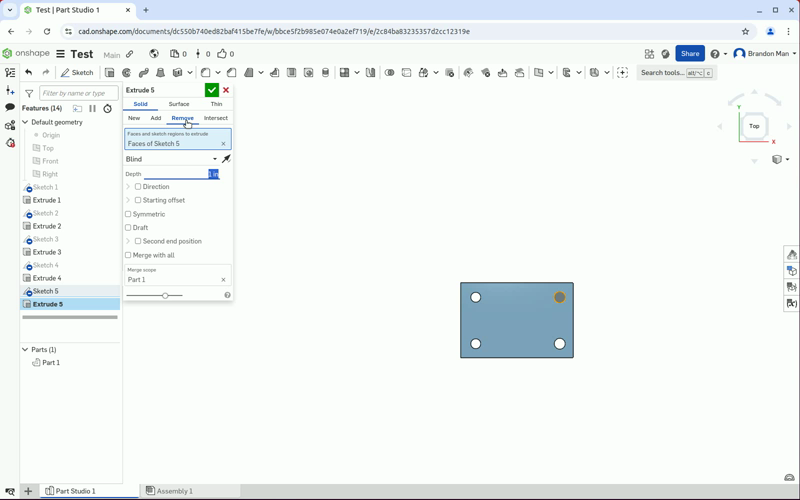
text(4.814)
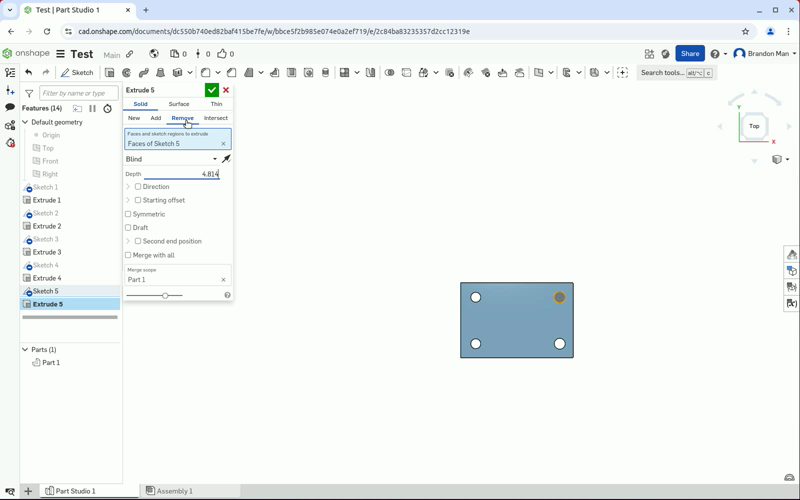
key(tab, 6)
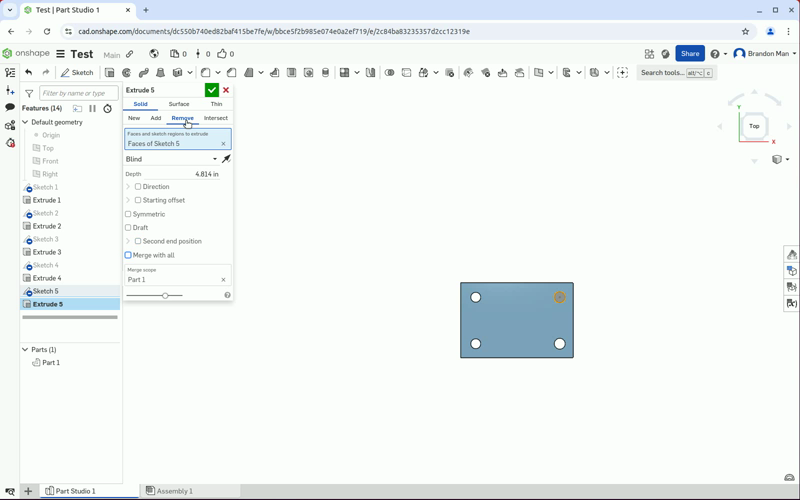
key(space)
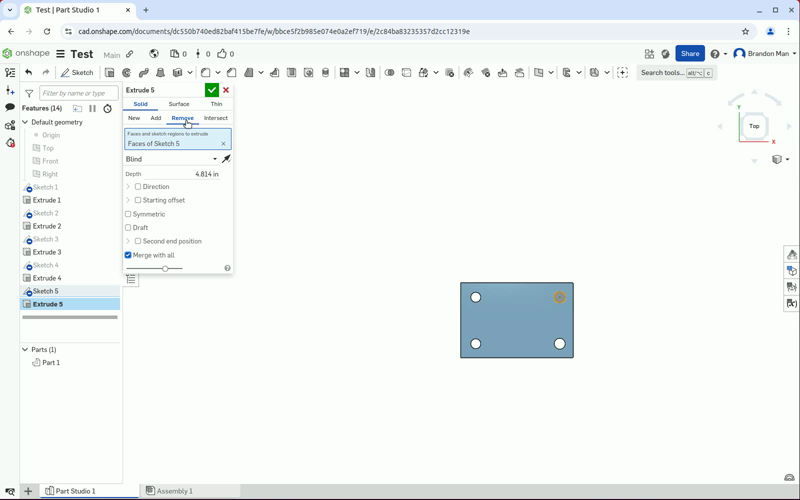
key(enter)
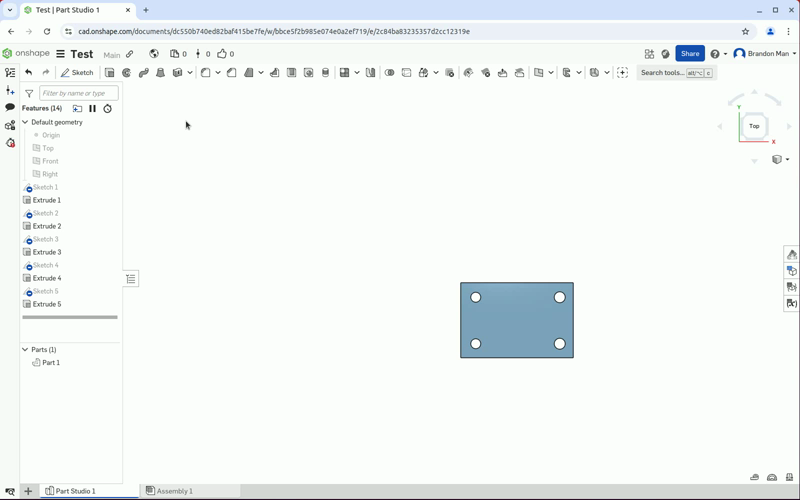
key(shift+h)
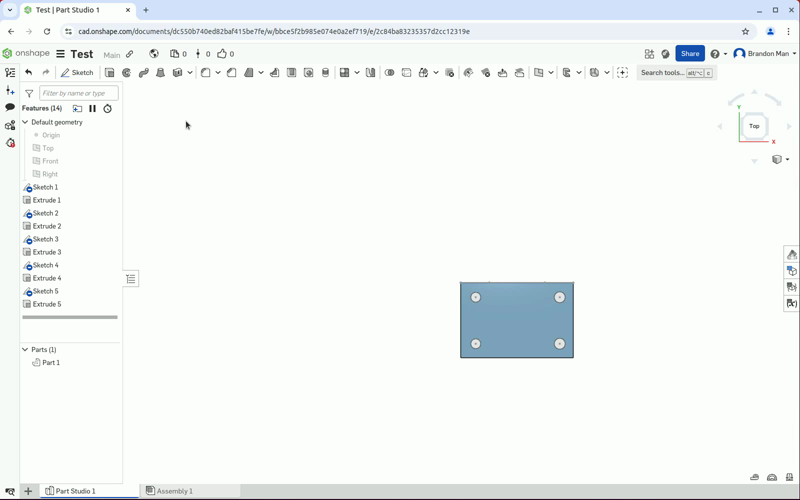
key(shift+h)
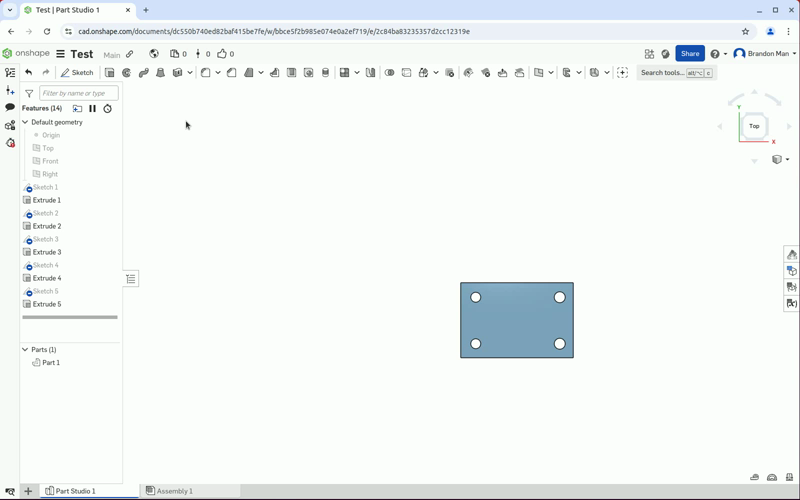
mouse_move(73, 189)
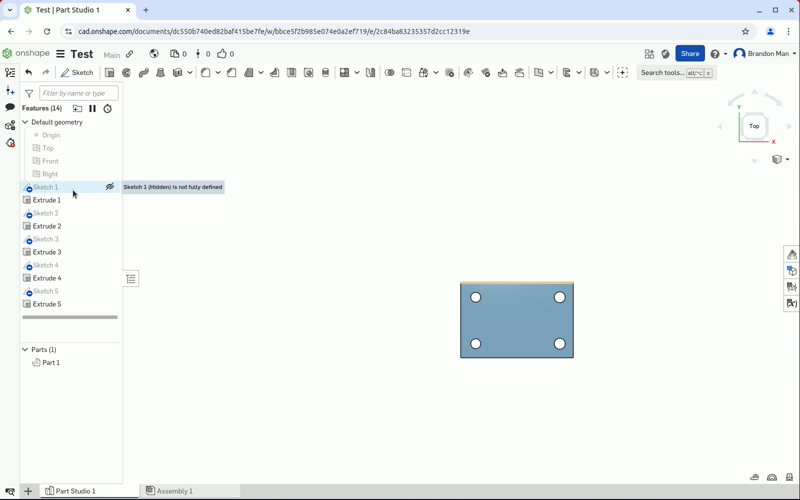
click(73, 189)
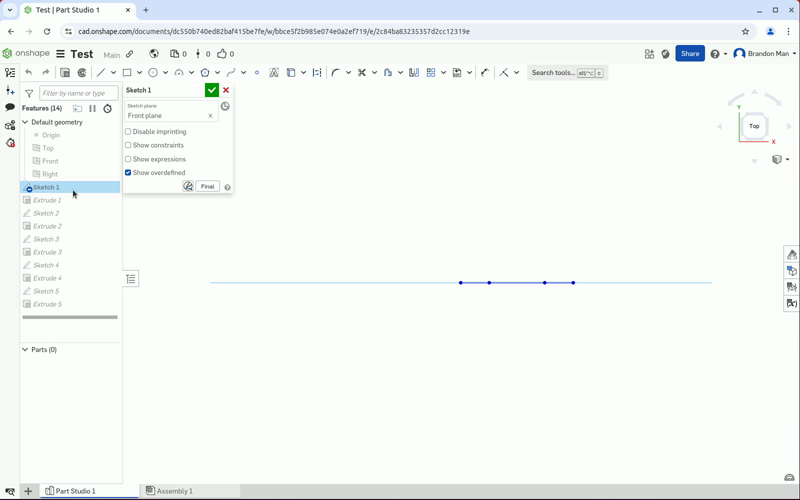
mouse_move(229, 92)
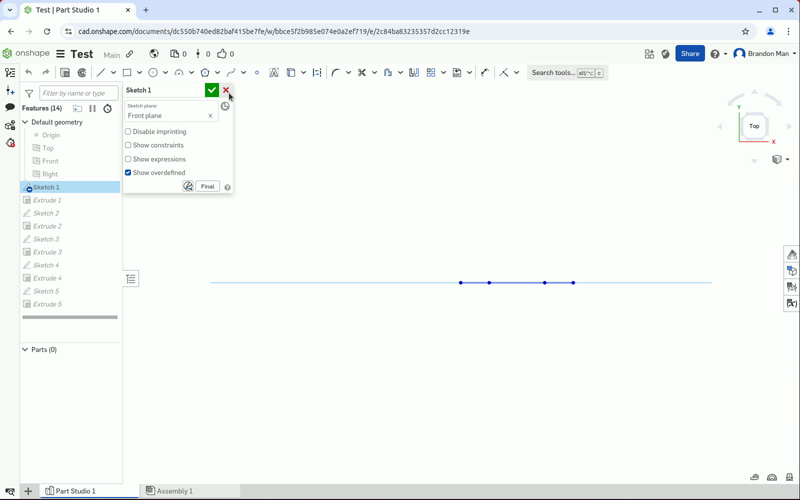
click(229, 92)
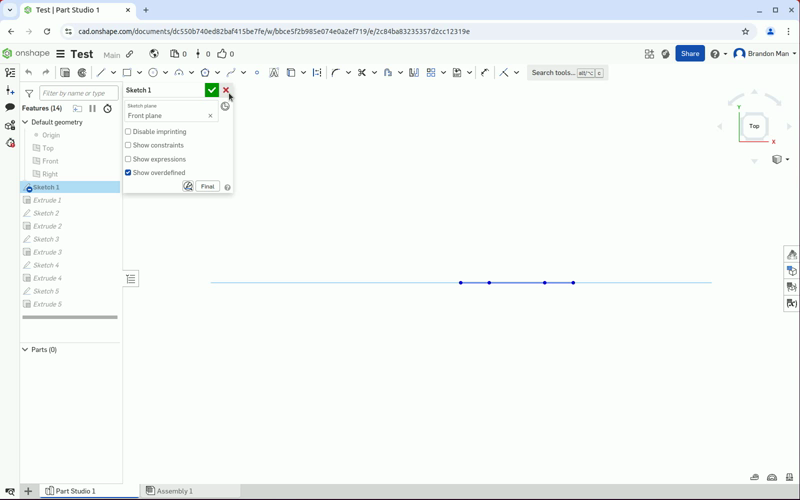
key(shift+s)
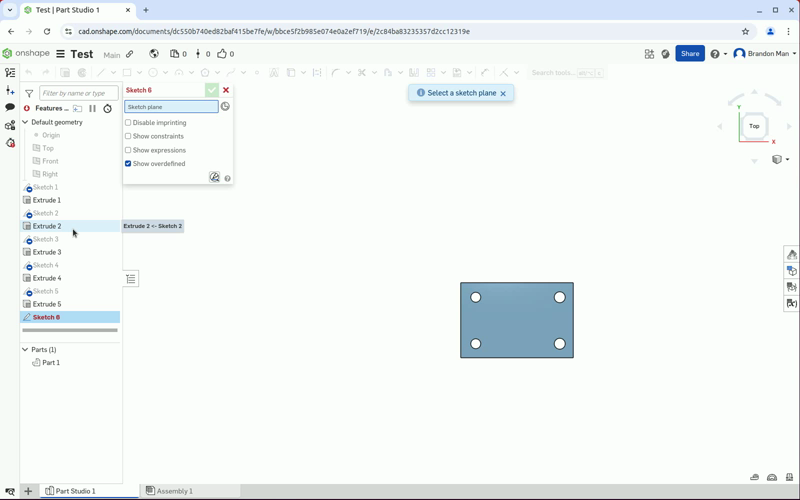
scroll(3)
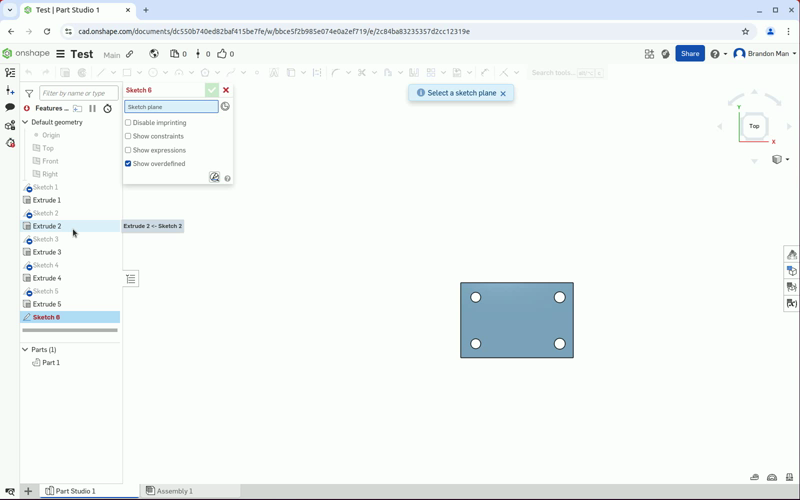
mouse_move(73, 150)
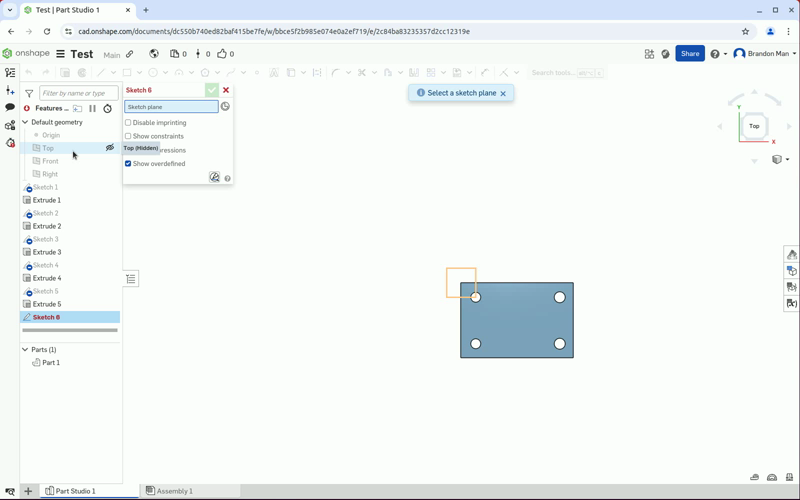
click(73, 150)
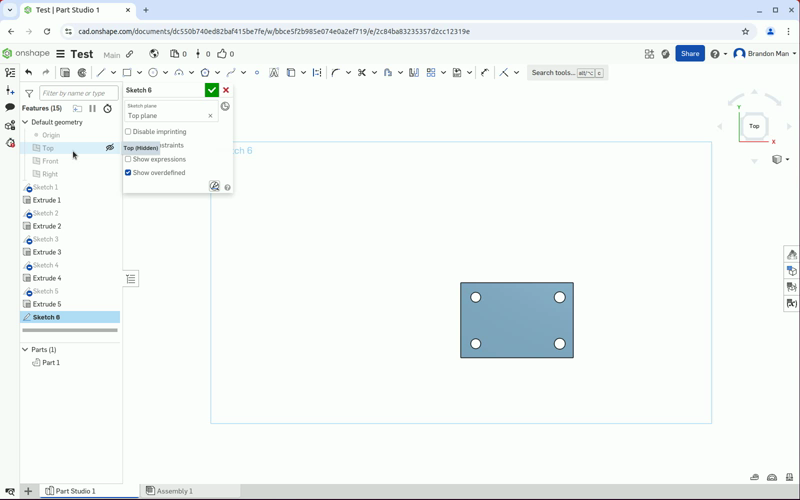
mouse_move(73, 352)
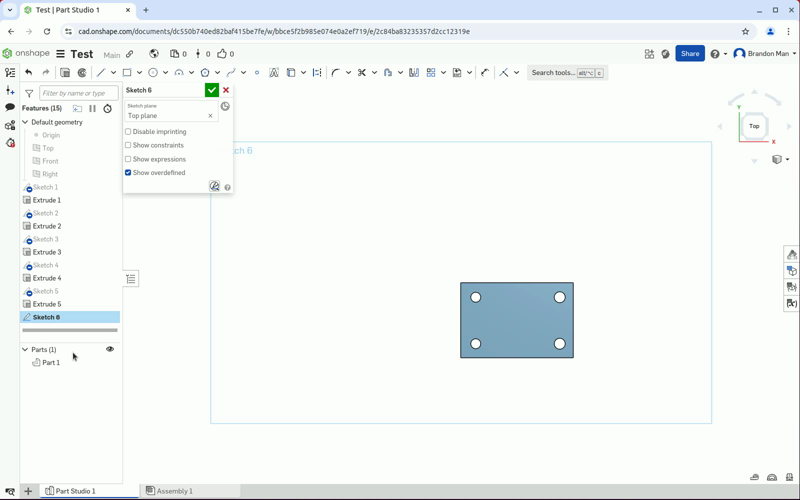
key(y)
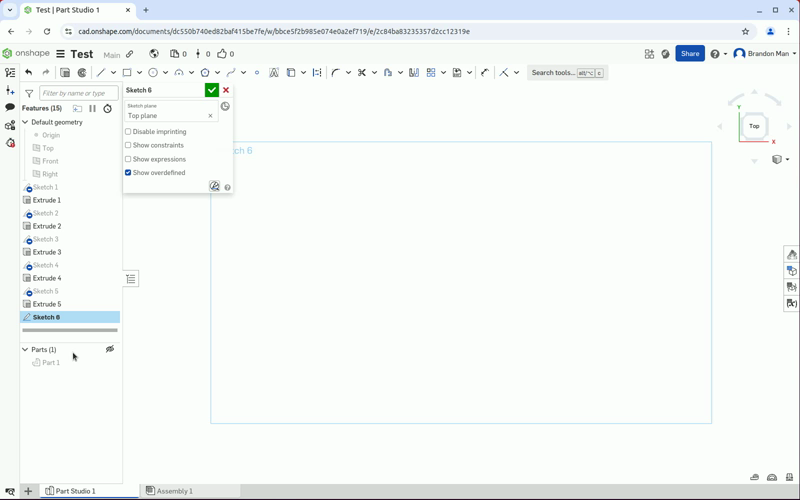
key(l)
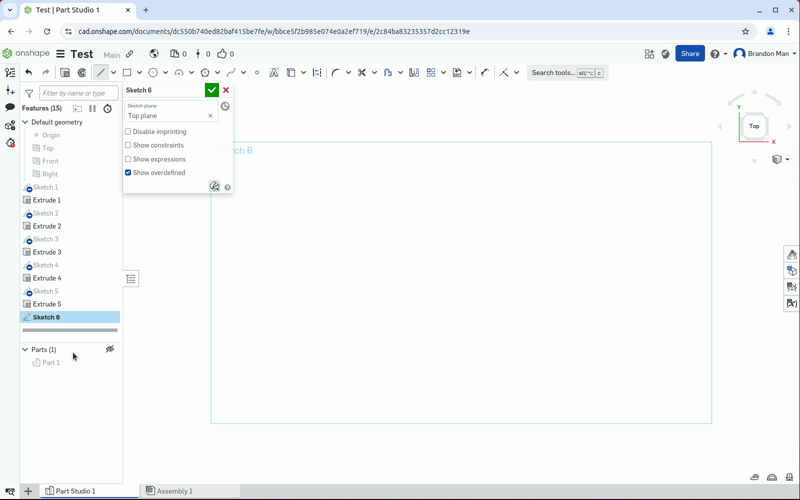
key_down(shift)
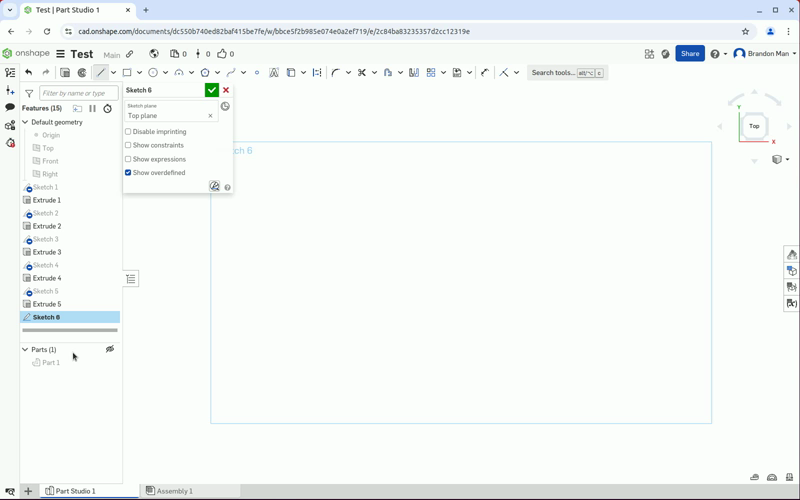
mouse_move(493, 325)
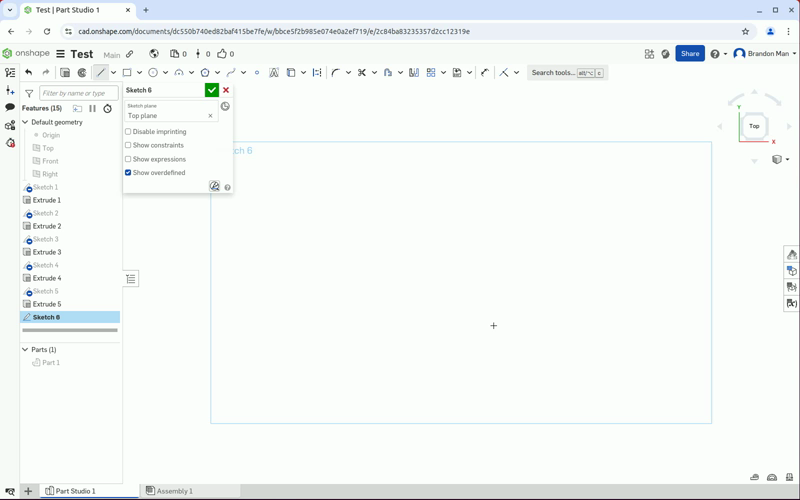
click(493, 325)
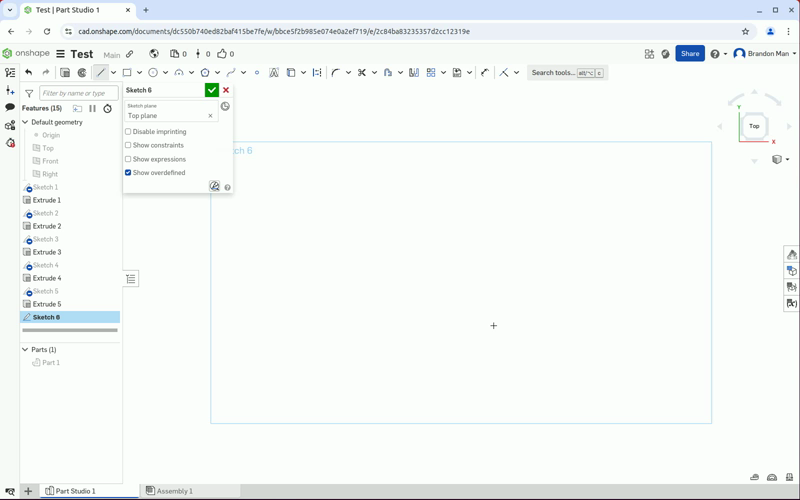
key_up(shift)
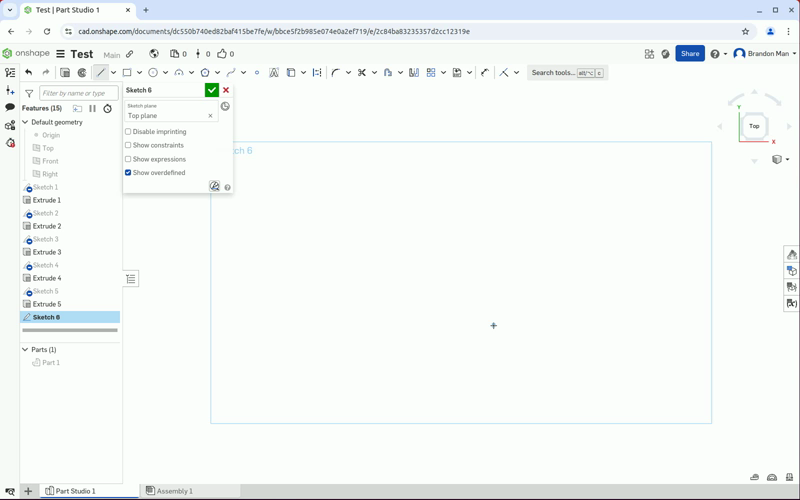
key_down(shift)
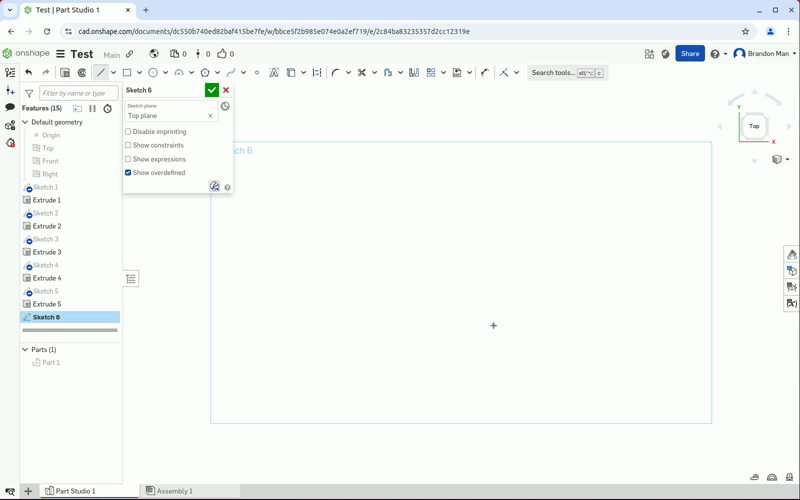
mouse_move(523, 325)
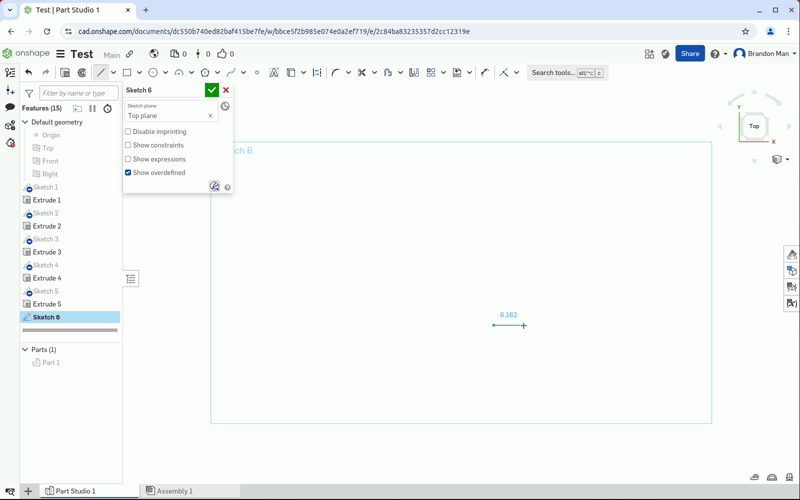
mouse_move(536, 325)
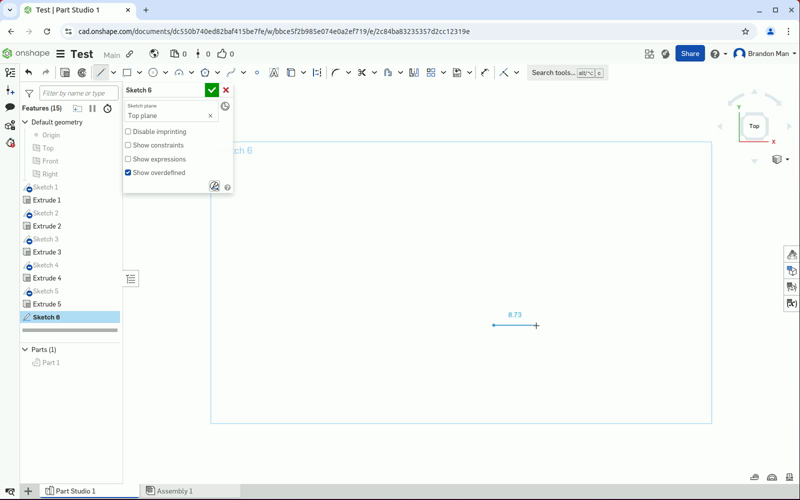
click(536, 325)
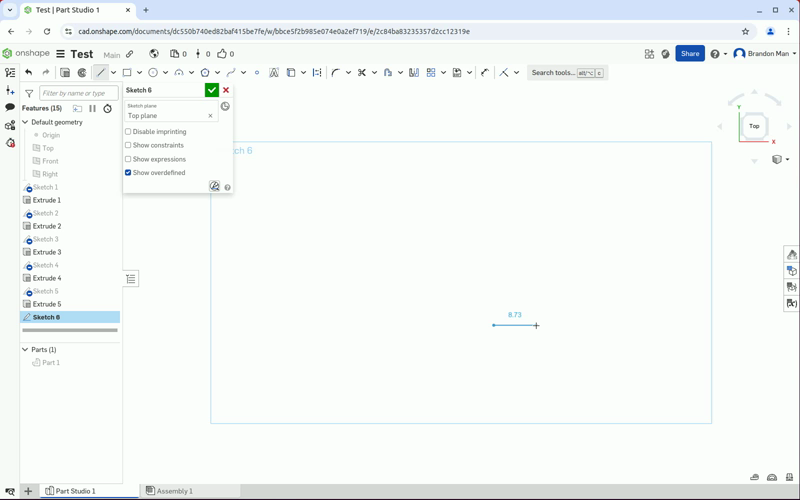
key_up(shift)
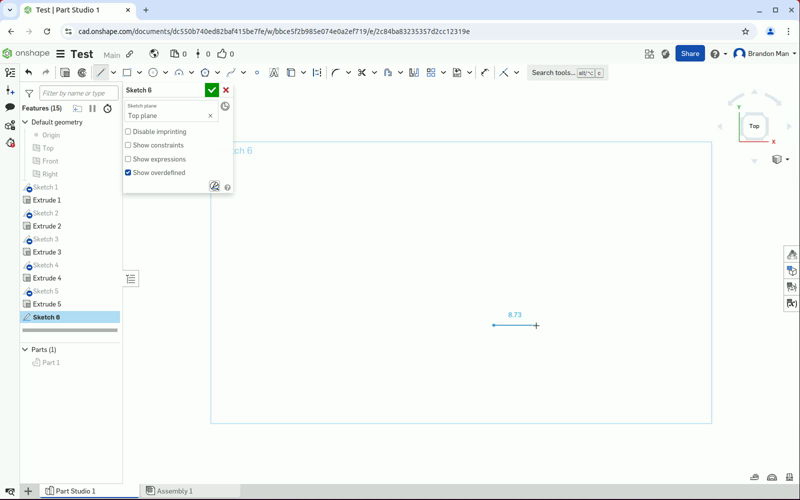
key_down(shift)
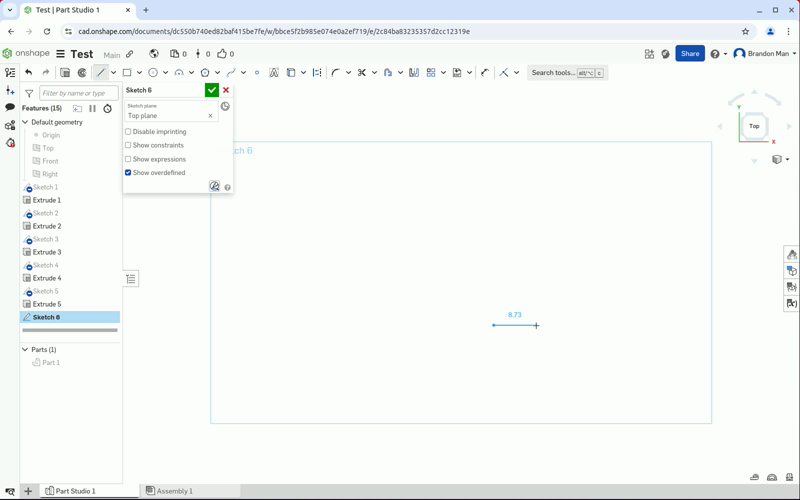
mouse_move(566, 325)
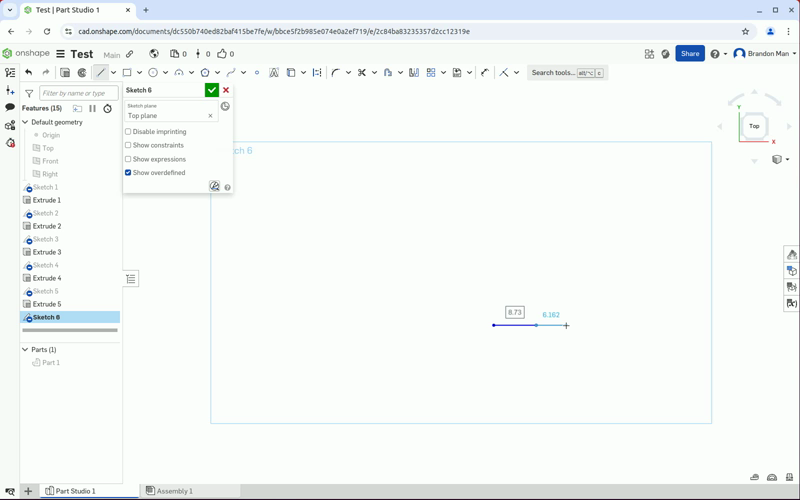
mouse_move(536, 336)
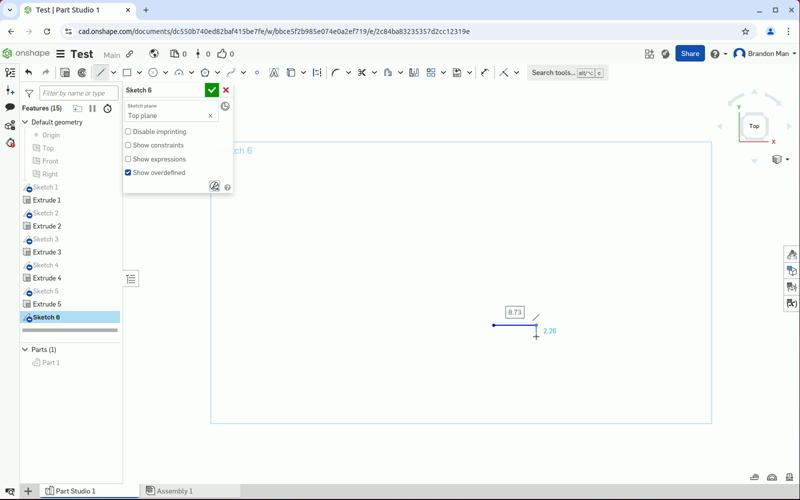
click(536, 336)
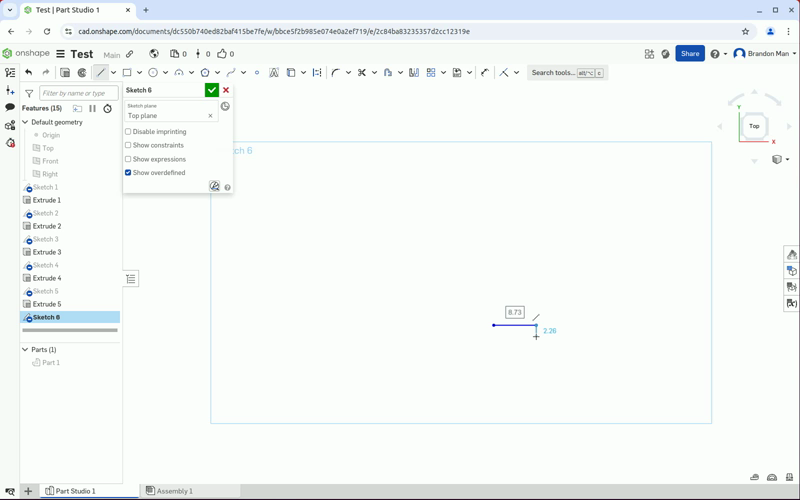
key_up(shift)
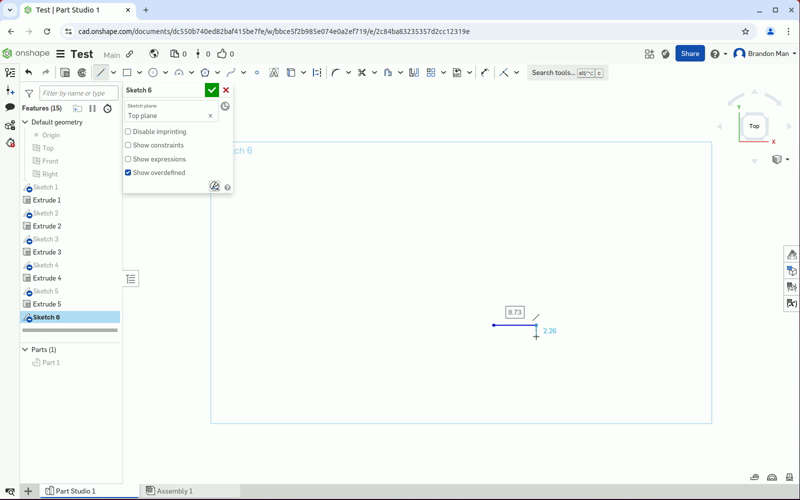
key_down(shift)
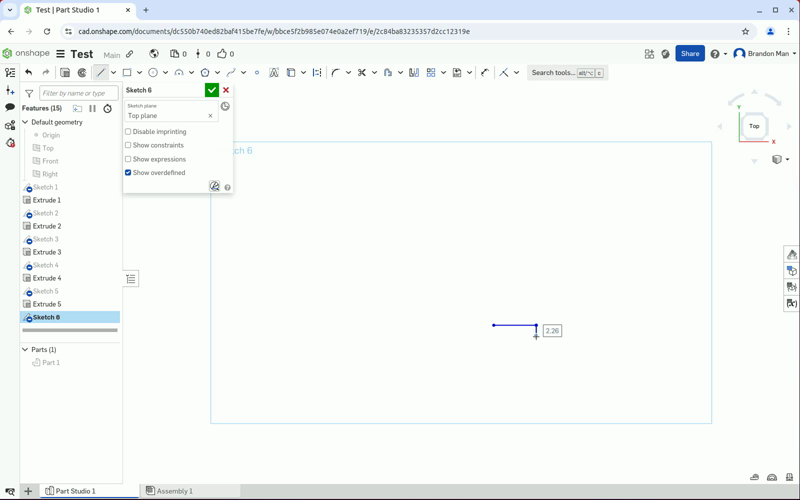
mouse_move(566, 336)
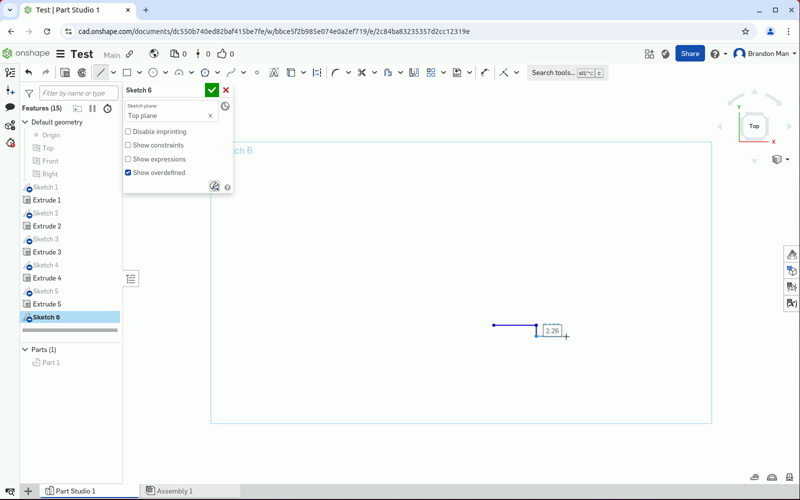
mouse_move(545, 336)
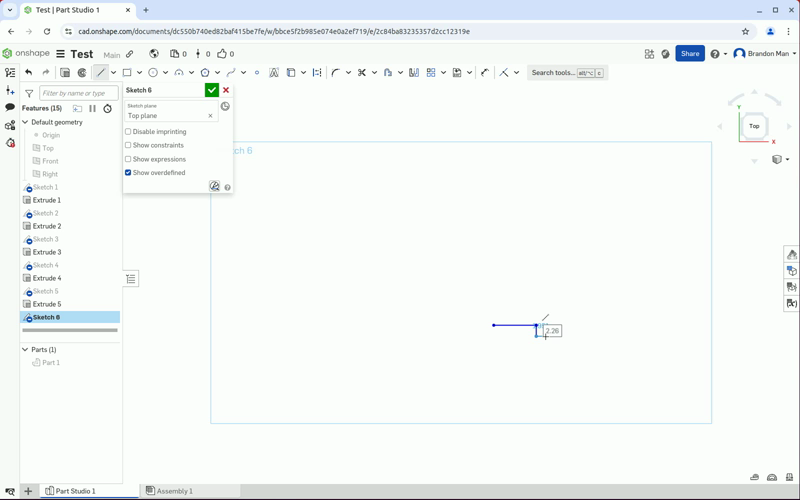
click(545, 336)
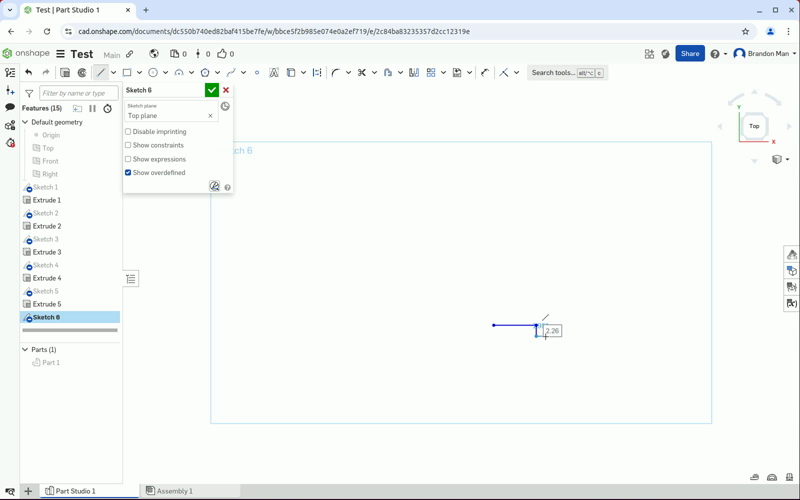
key_up(shift)
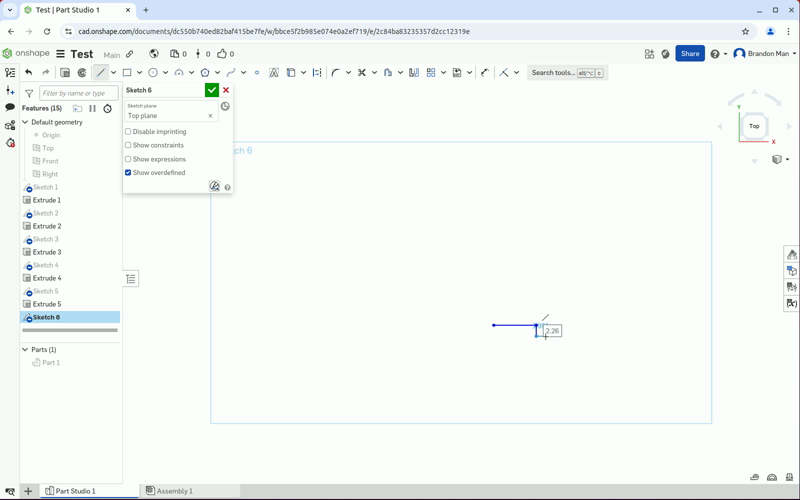
key_down(shift)
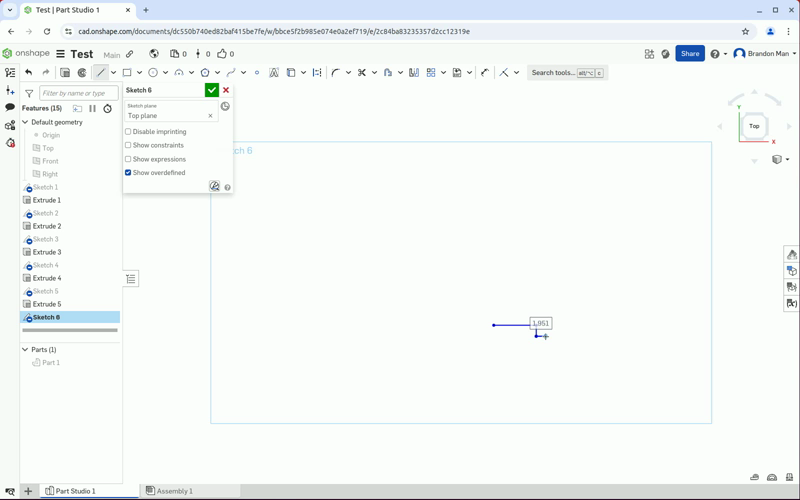
mouse_move(575, 336)
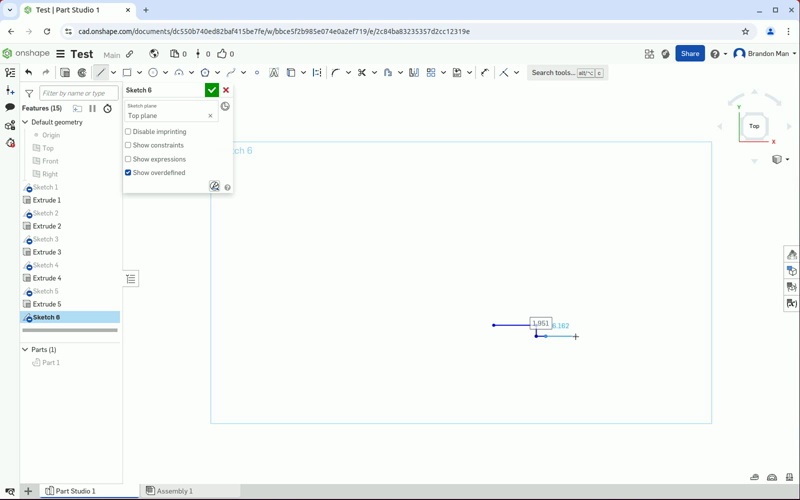
mouse_move(545, 325)
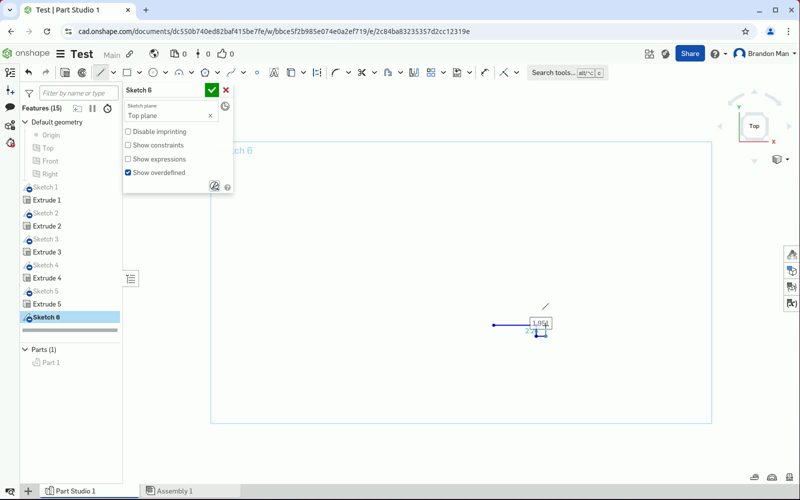
click(545, 325)
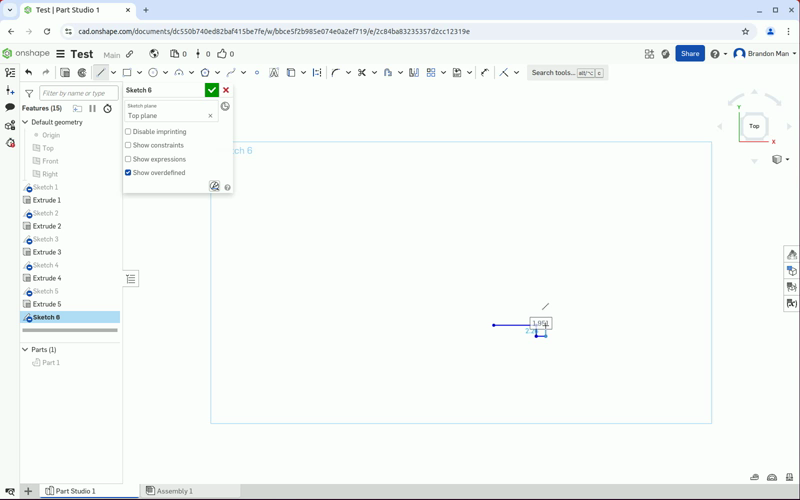
key_up(shift)
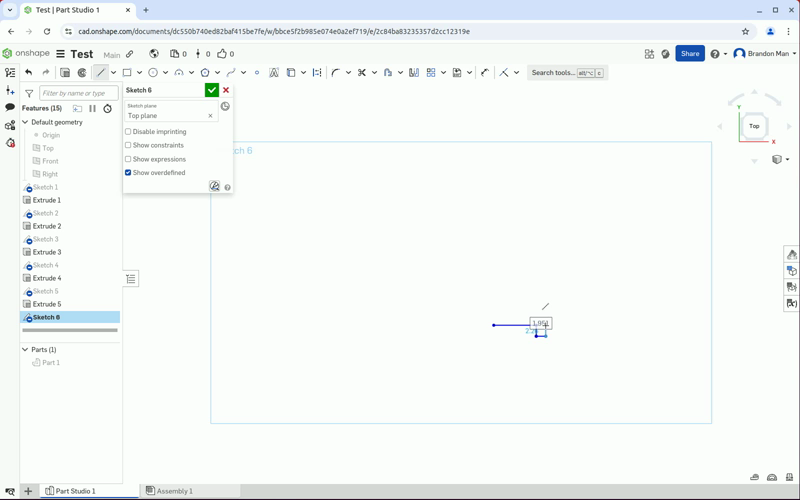
key_down(shift)
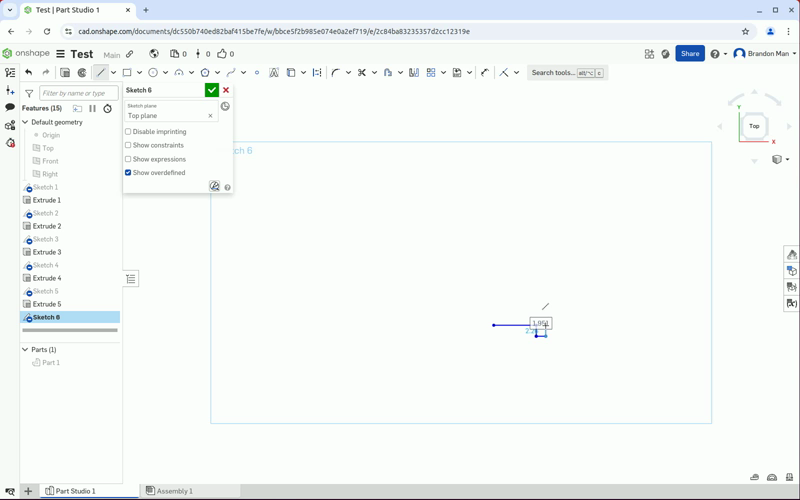
mouse_move(575, 325)
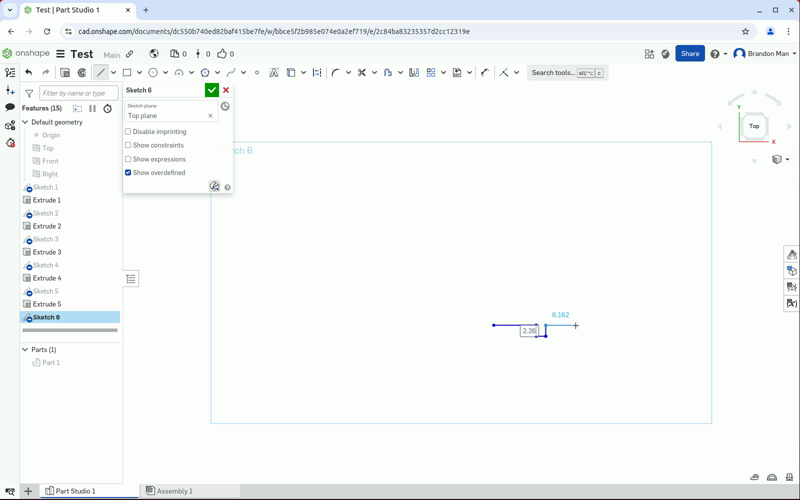
mouse_move(545, 315)
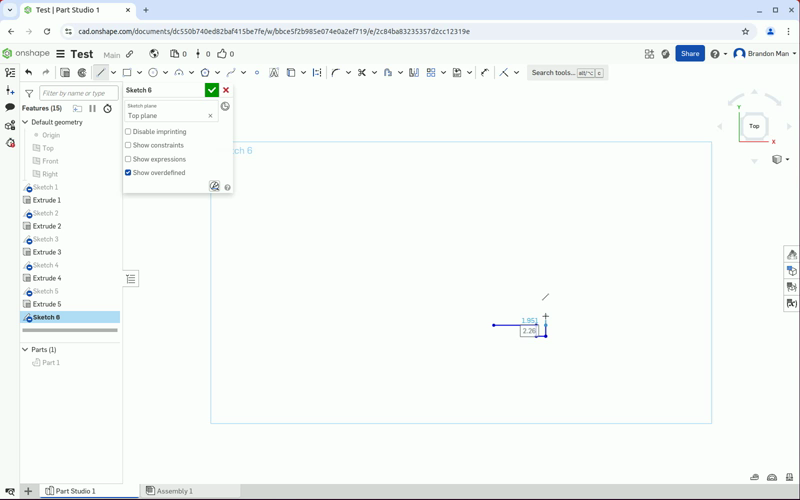
click(545, 315)
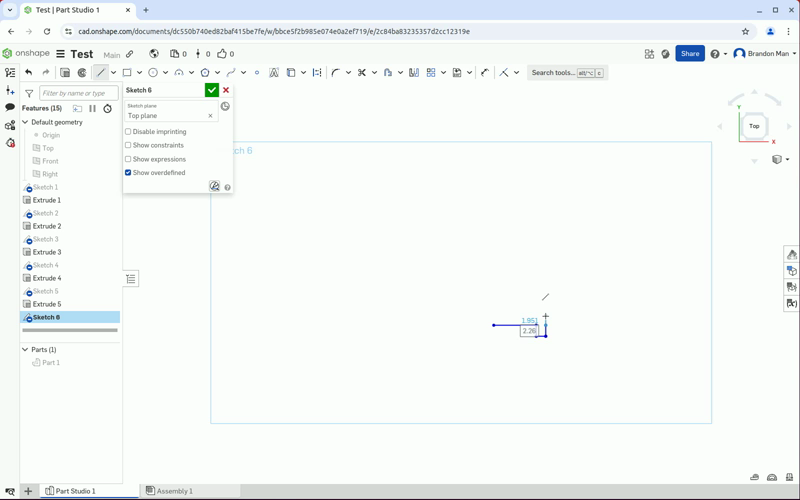
key_up(shift)
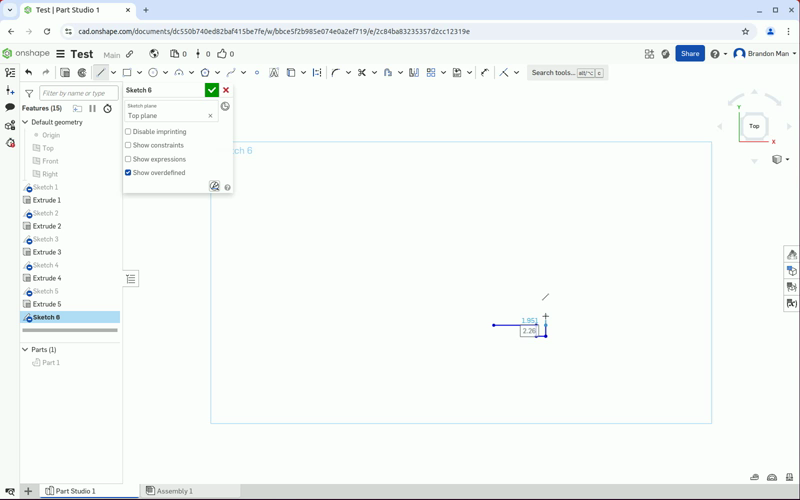
key_down(shift)
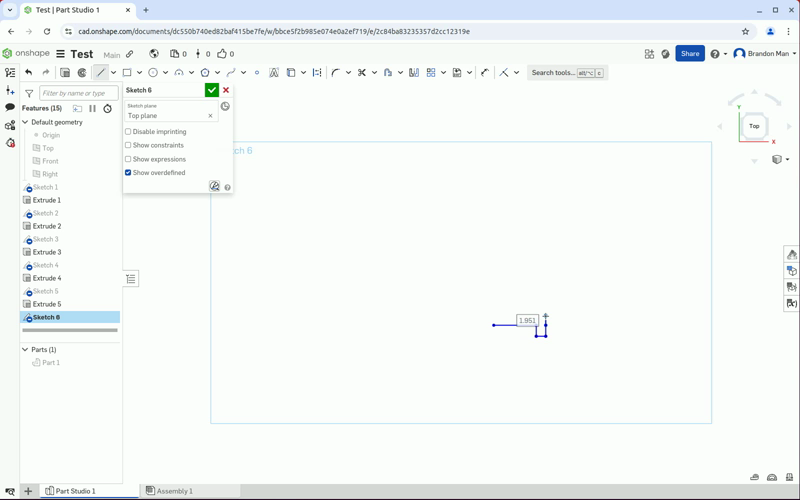
mouse_move(575, 315)
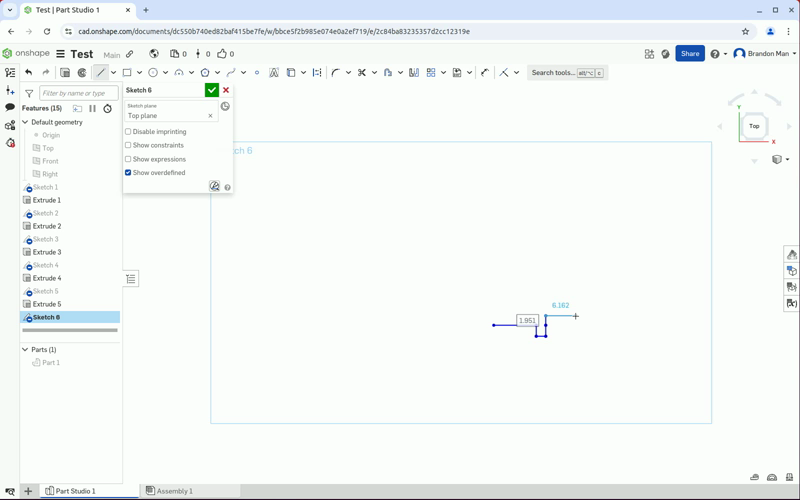
mouse_move(545, 304)
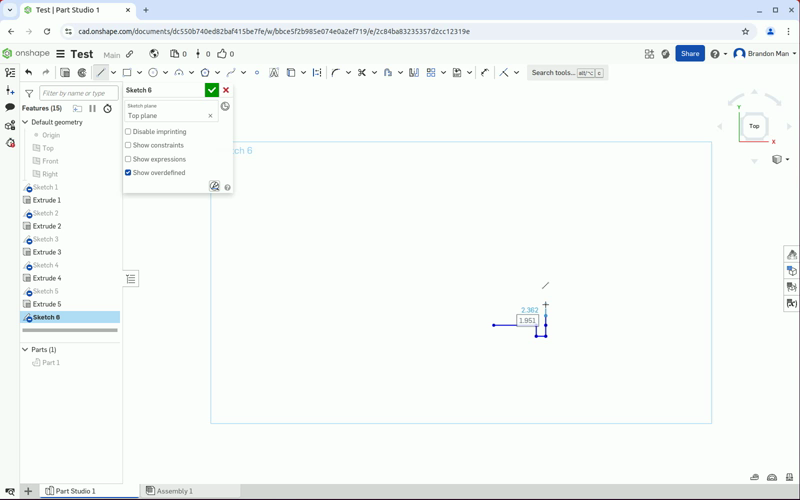
click(545, 304)
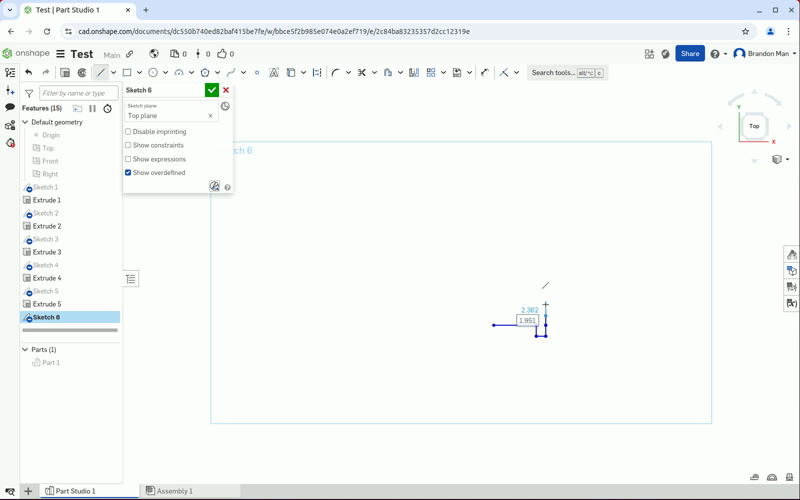
key_up(shift)
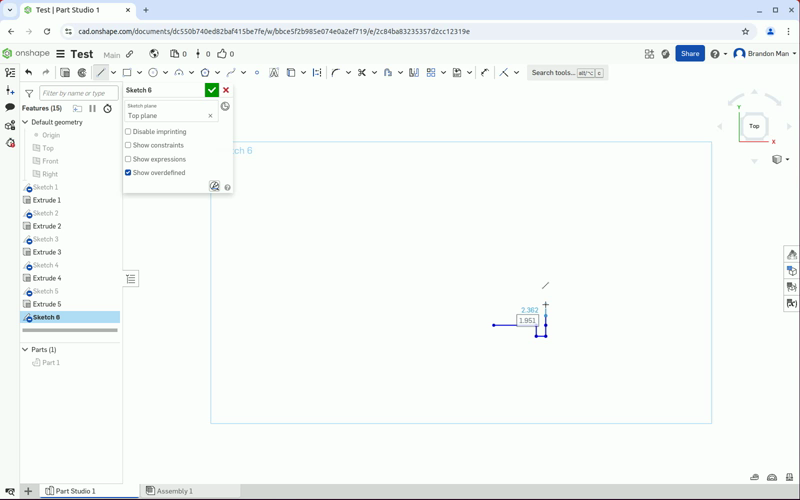
key_down(shift)
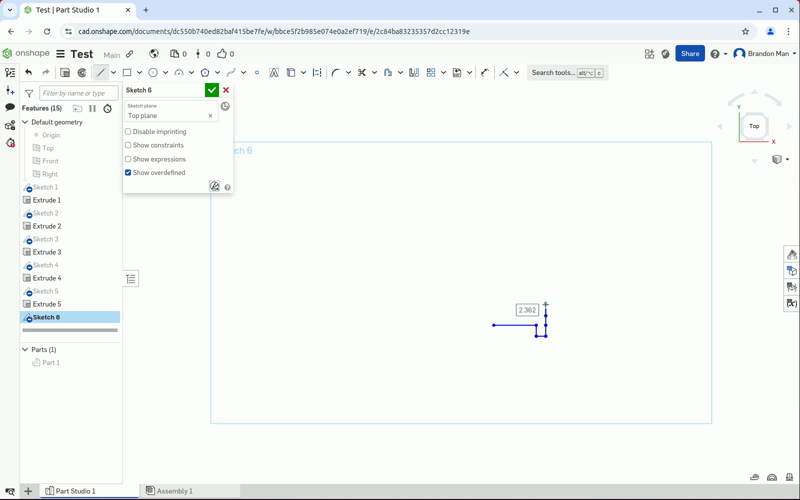
mouse_move(575, 304)
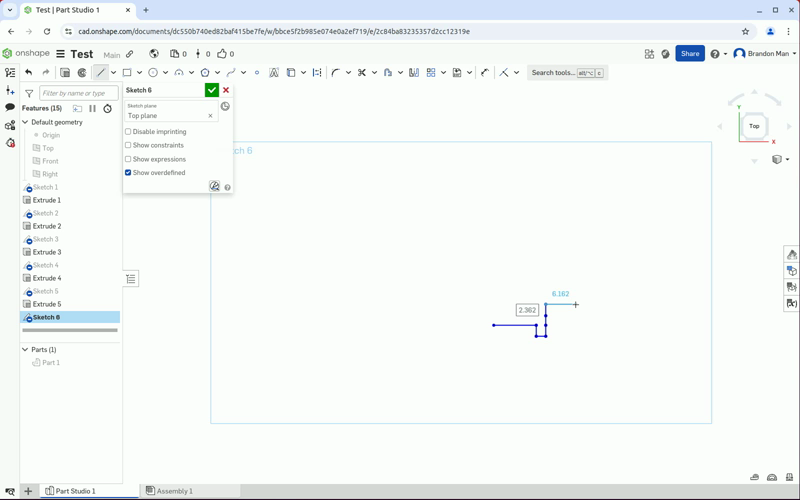
mouse_move(536, 304)
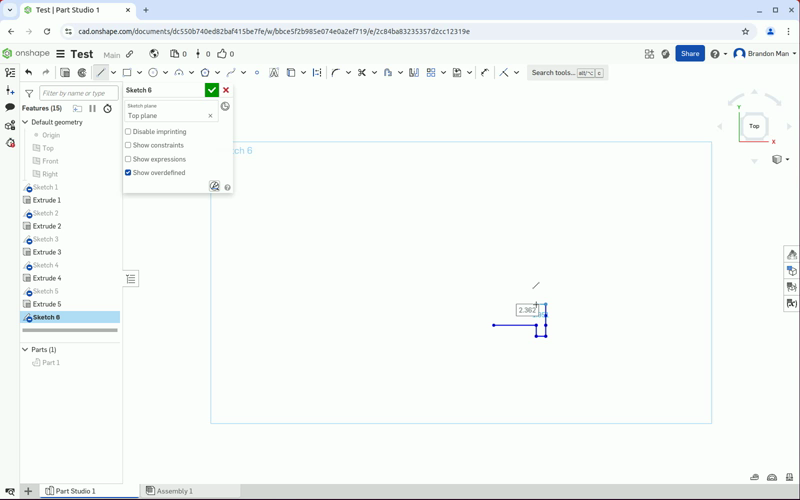
click(536, 304)
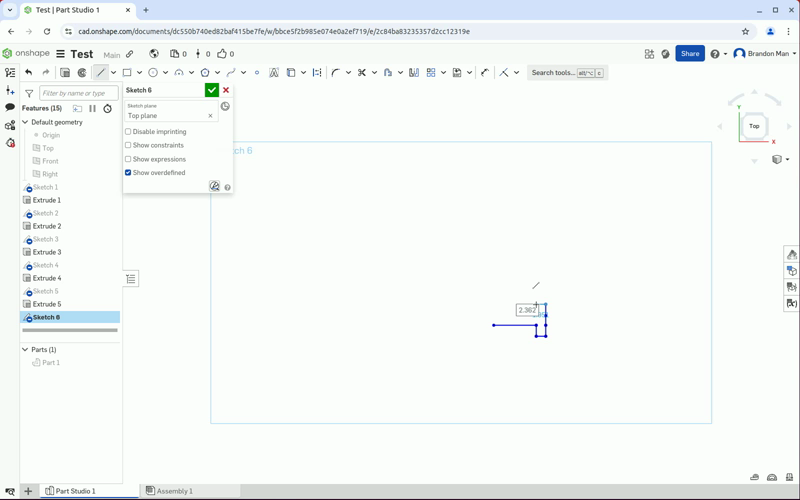
key_up(shift)
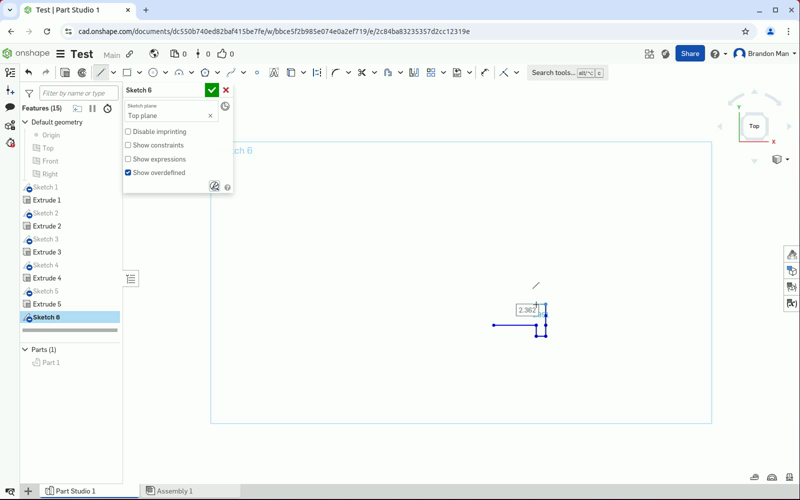
key_down(shift)
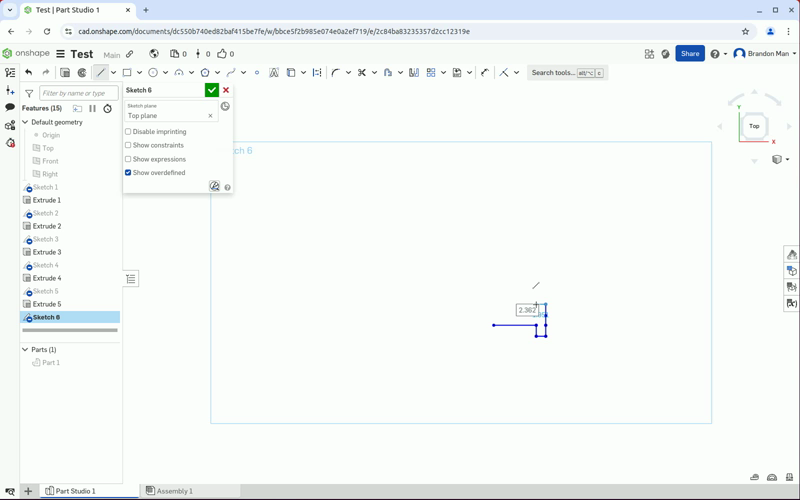
mouse_move(566, 304)
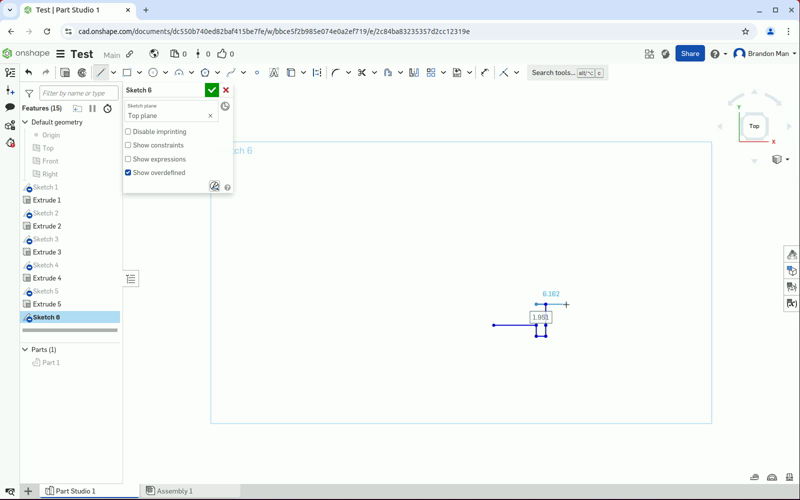
mouse_move(536, 315)
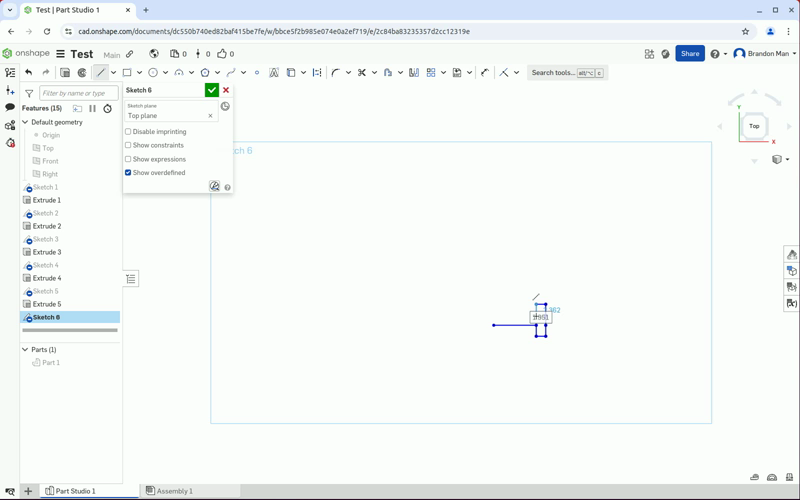
click(536, 315)
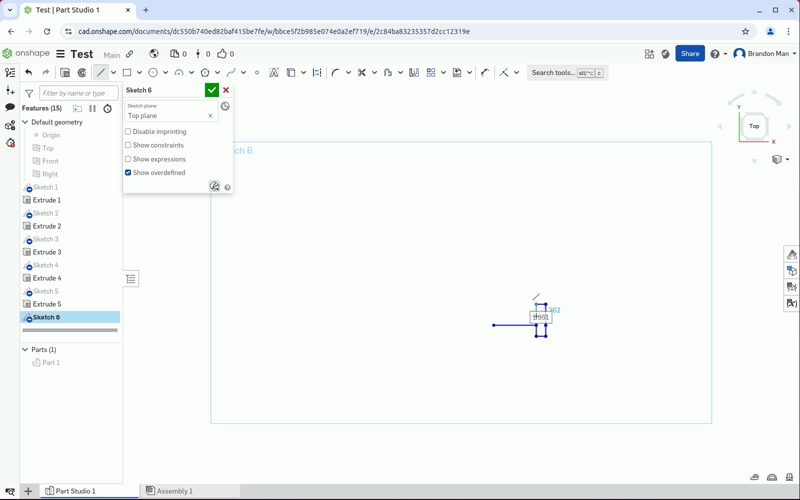
key_up(shift)
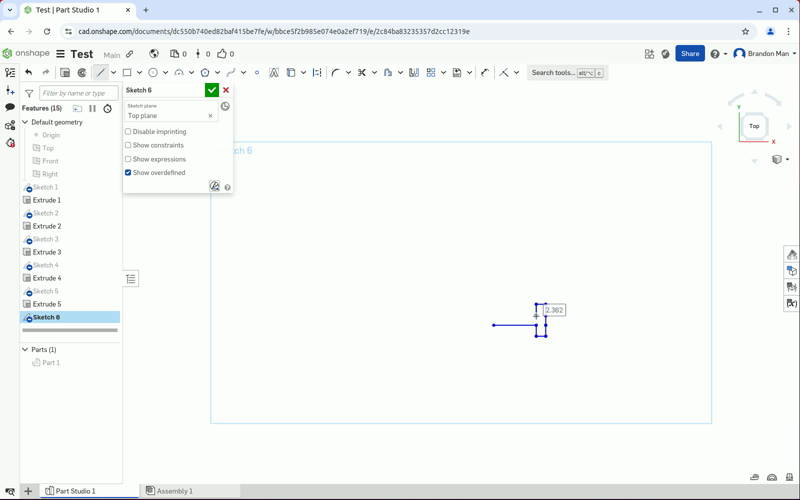
key_down(shift)
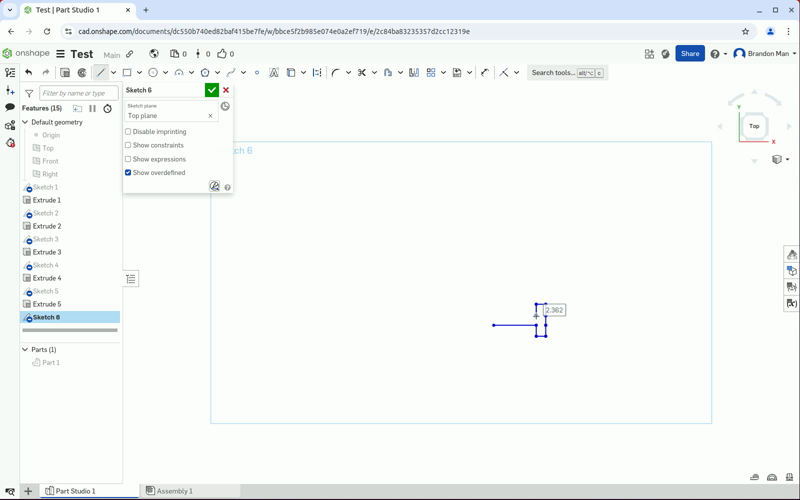
mouse_move(566, 315)
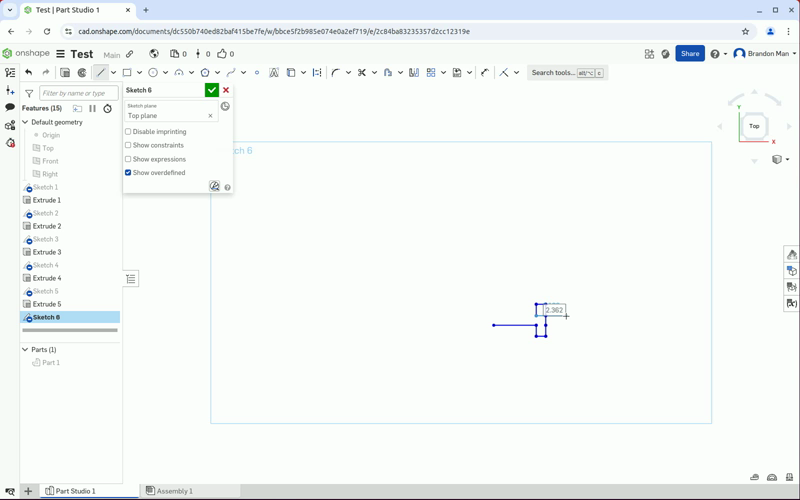
mouse_move(493, 315)
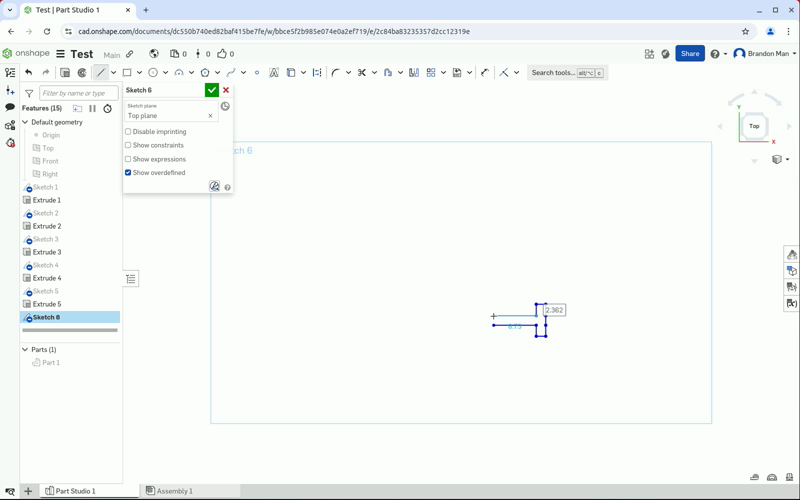
click(493, 315)
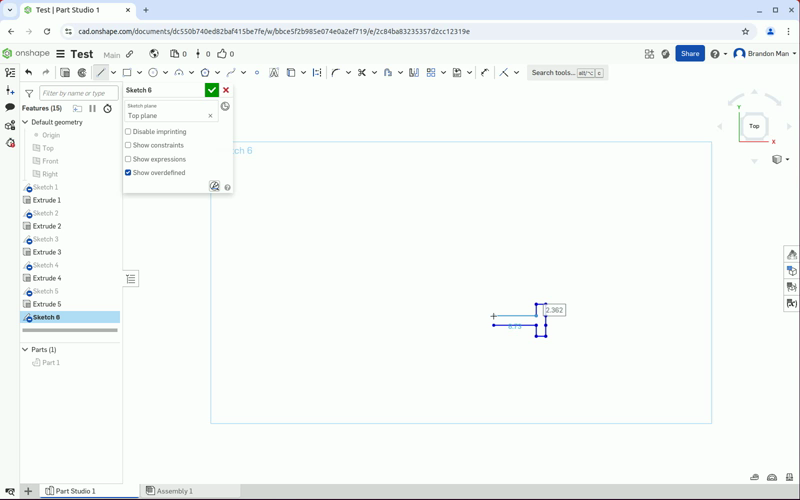
key_up(shift)
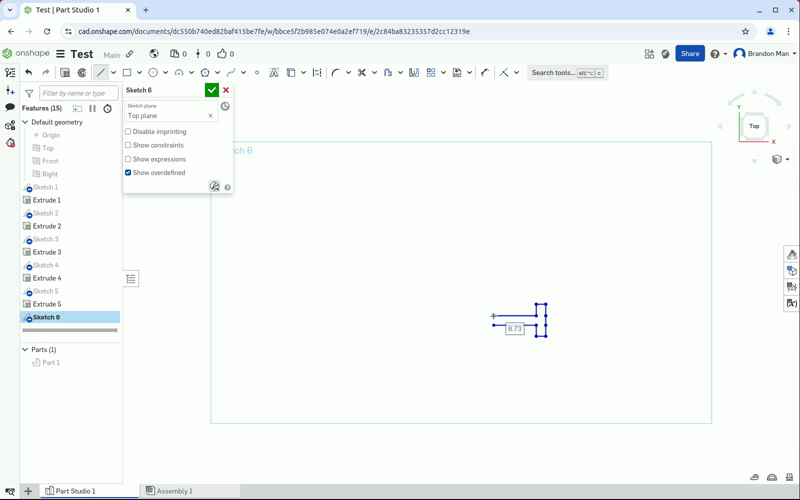
mouse_move(523, 315)
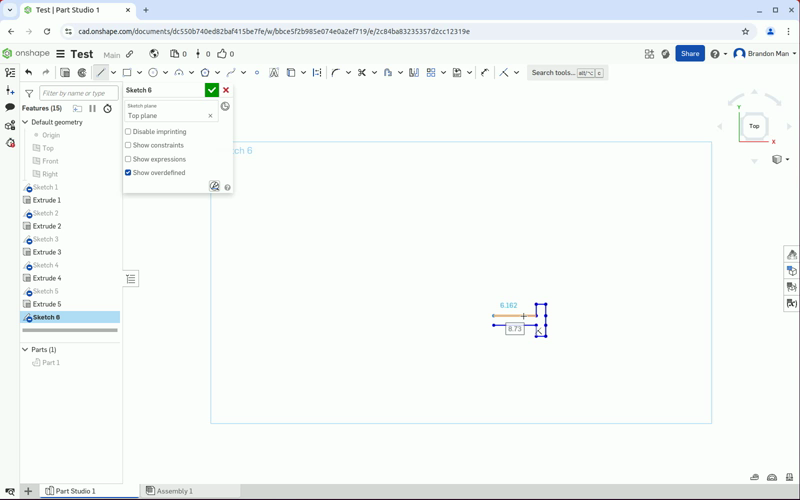
key_down(shift)
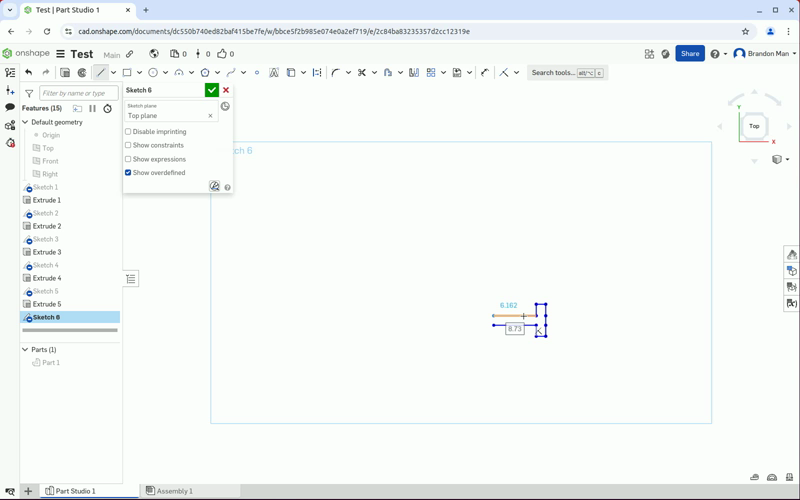
mouse_move(493, 325)
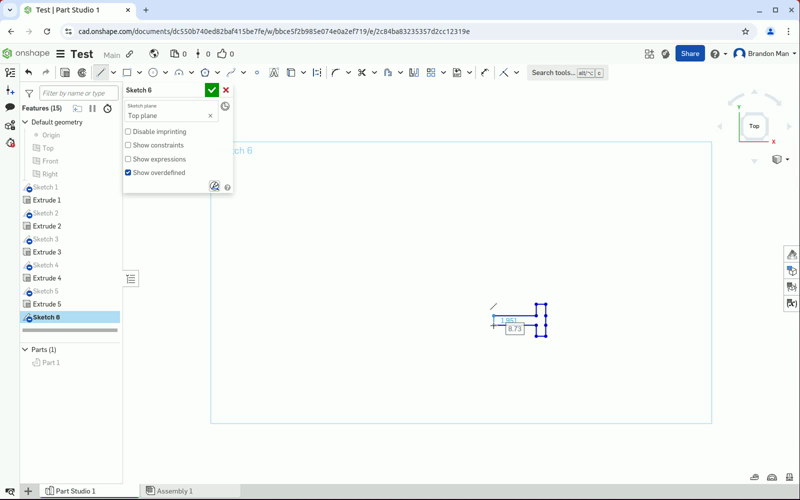
key_up(shift)
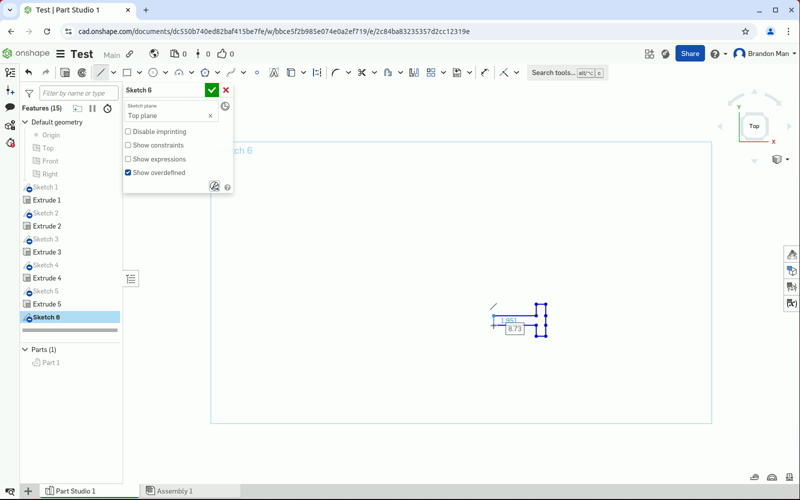
click(493, 325)
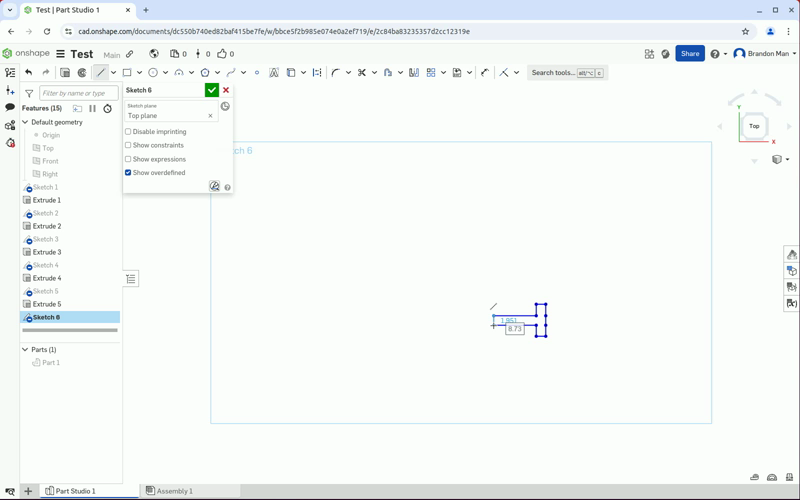
key(esc)
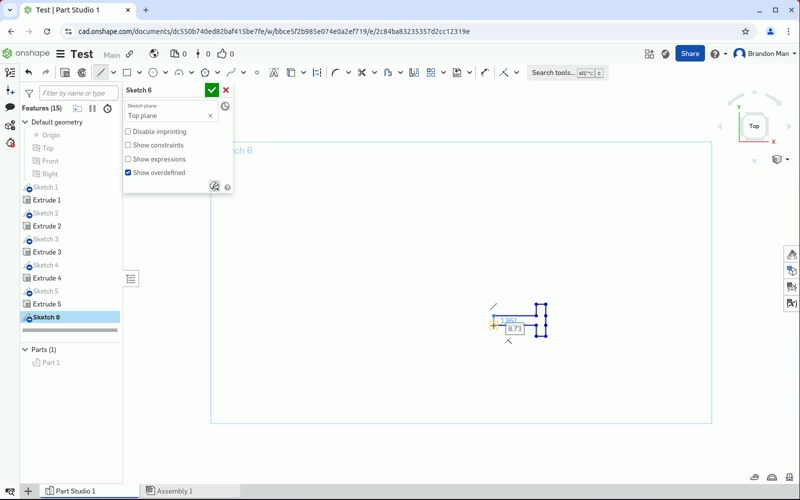
mouse_move(527, 320)
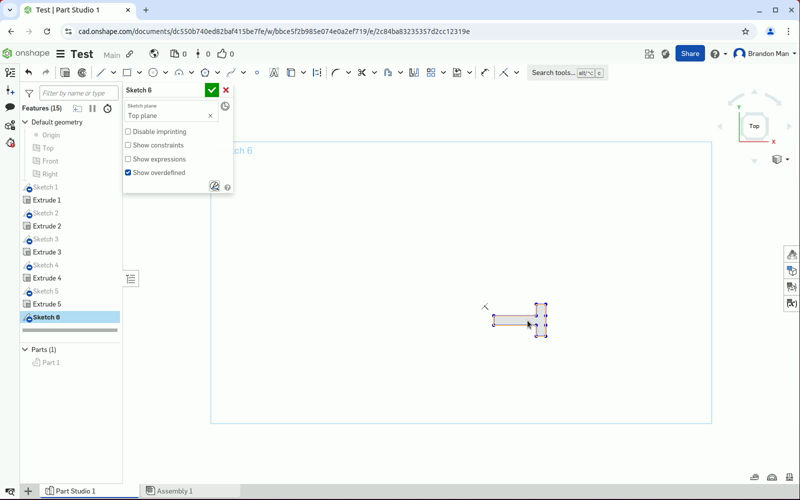
scroll(6)
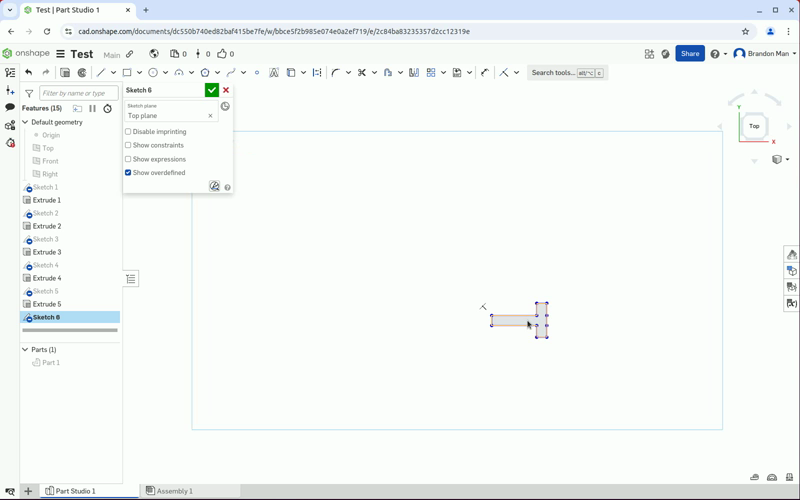
scroll(6)
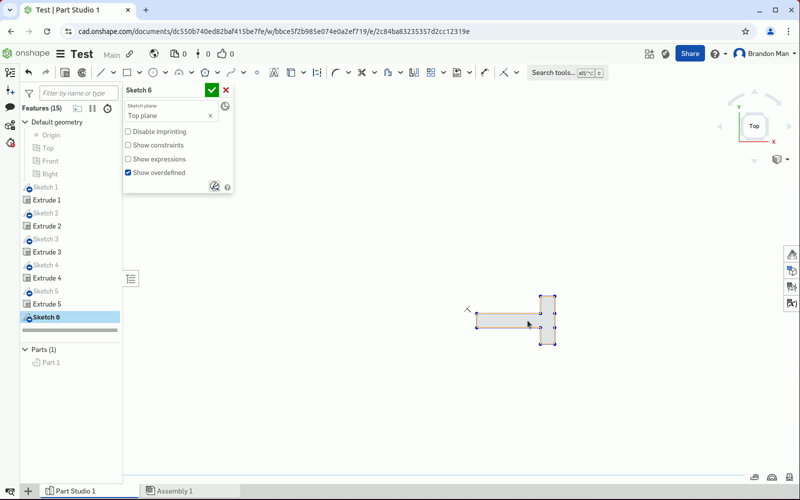
scroll(6)
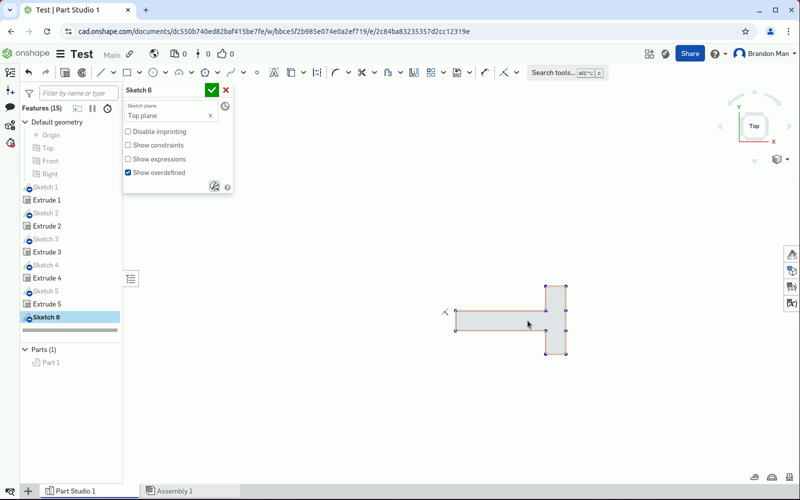
scroll(6)
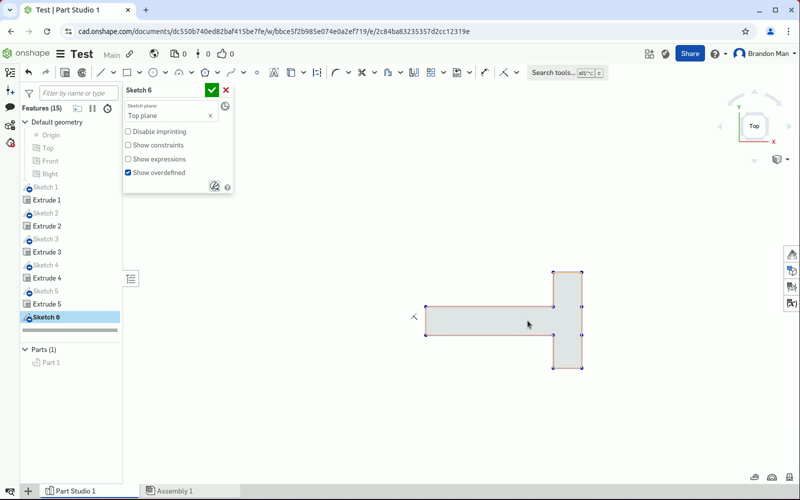
scroll(6)
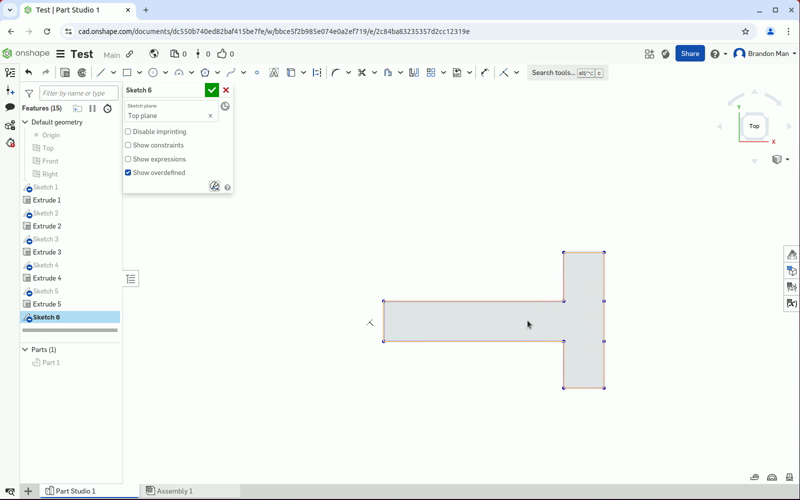
scroll(6)
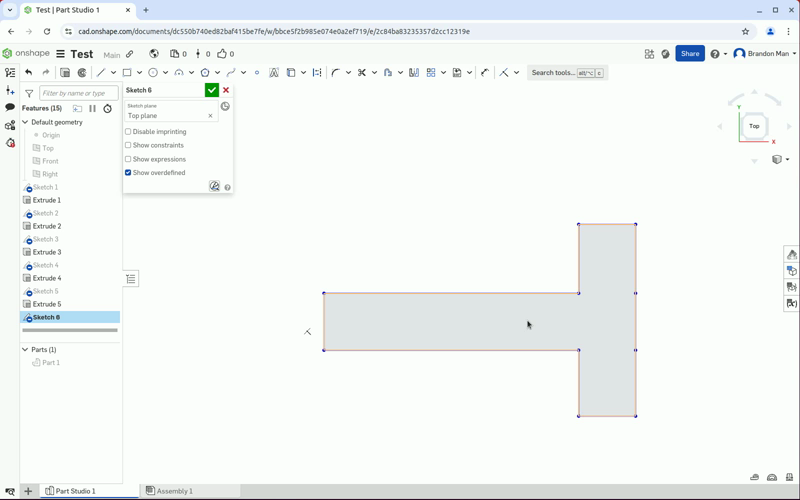
scroll(6)
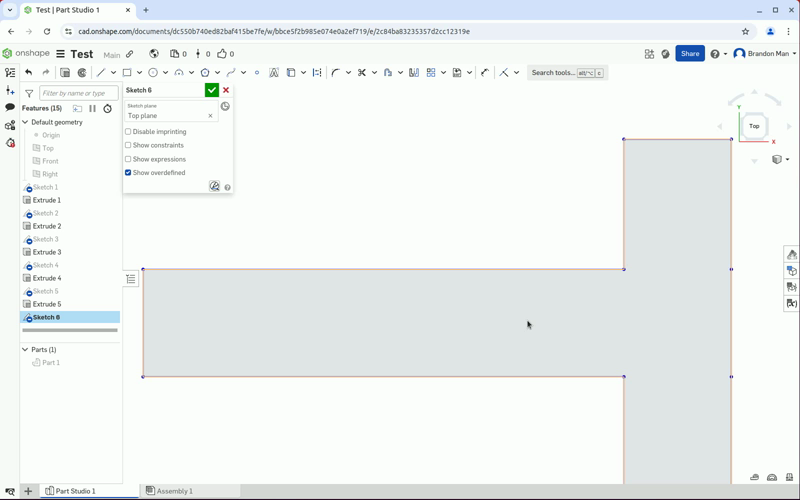
click(527, 320)
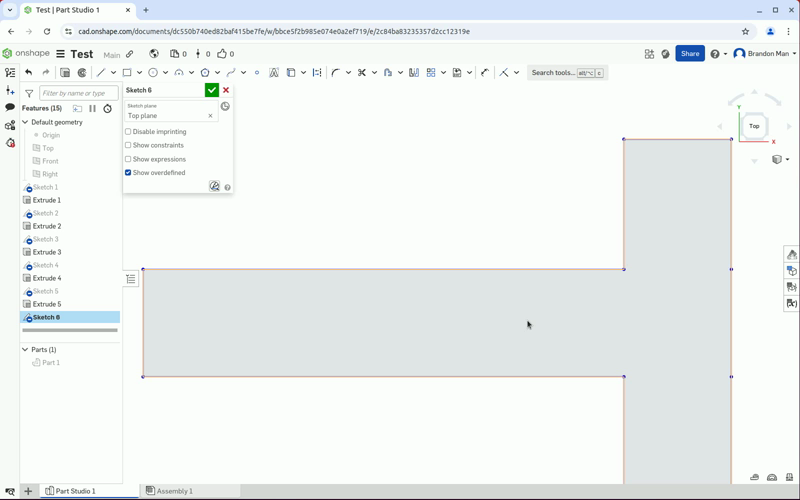
scroll(-6)
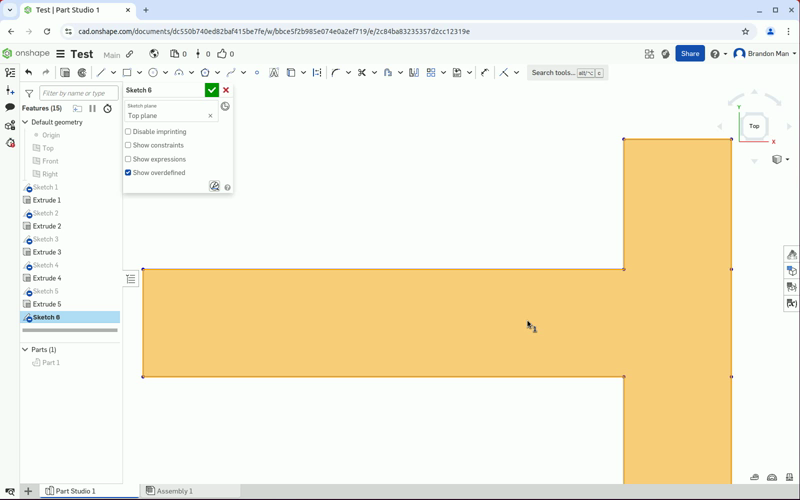
scroll(-6)
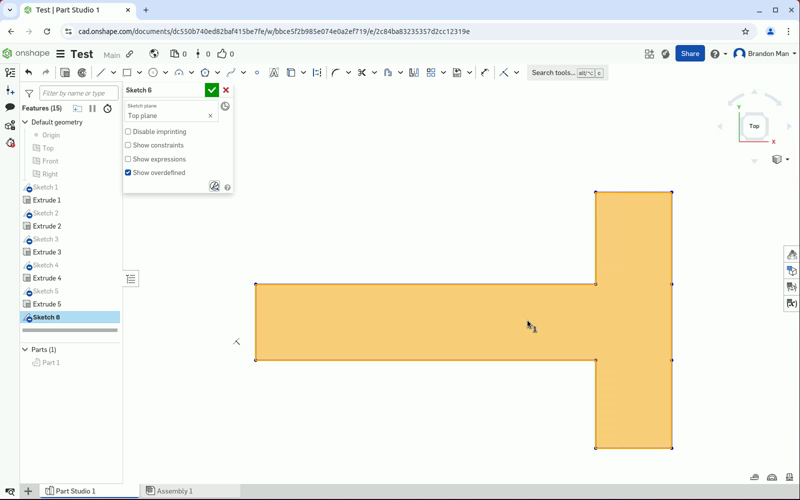
scroll(-6)
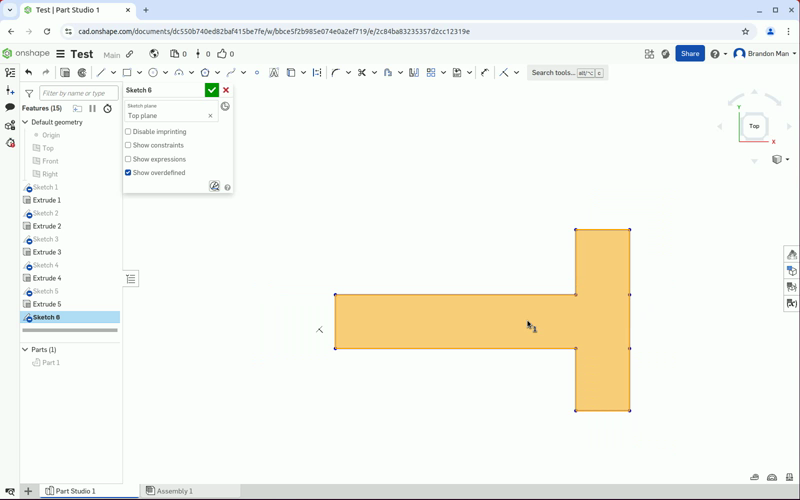
scroll(-6)
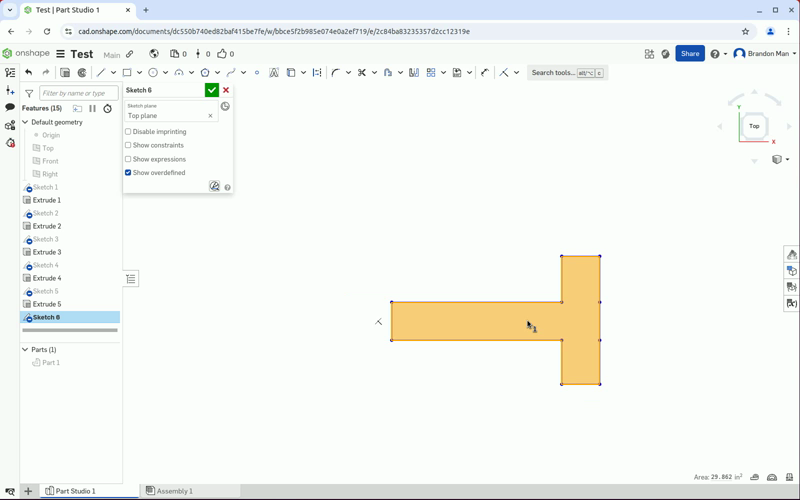
scroll(-6)
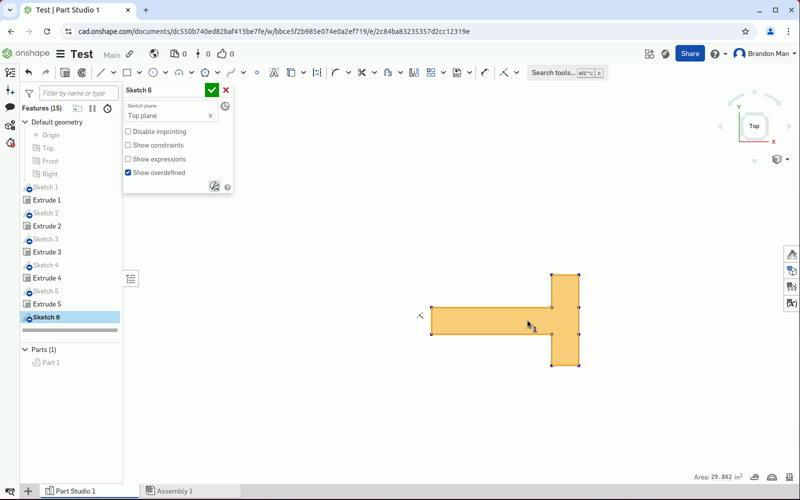
scroll(-6)
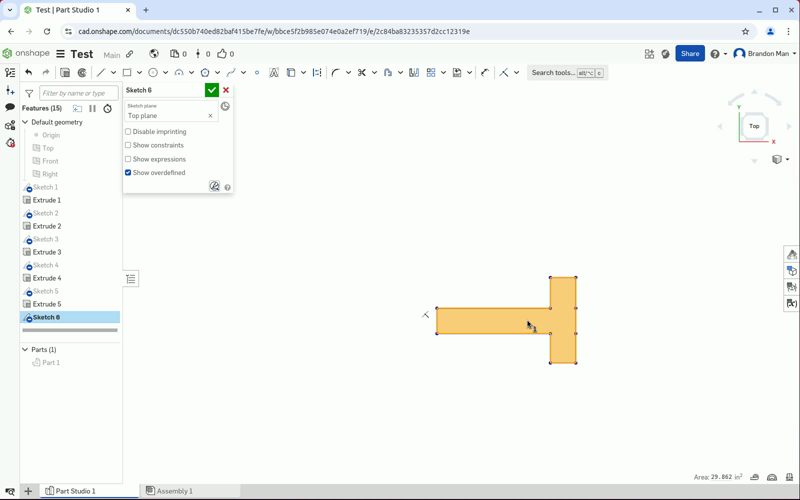
scroll(-6)
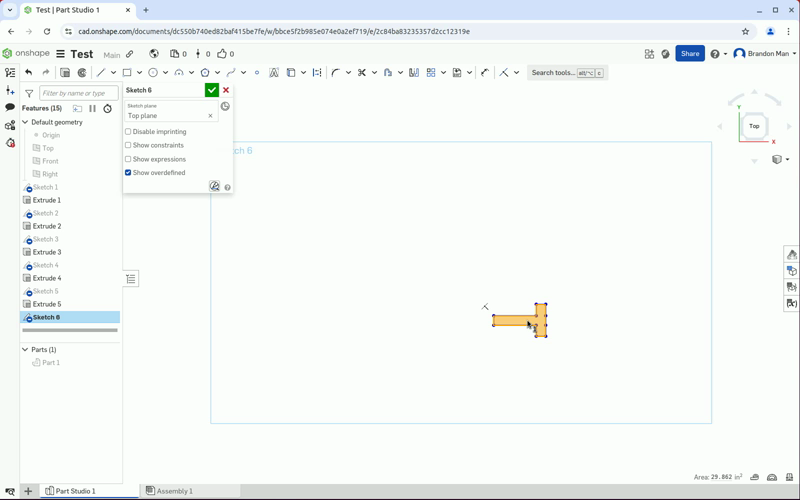
mouse_move(73, 352)
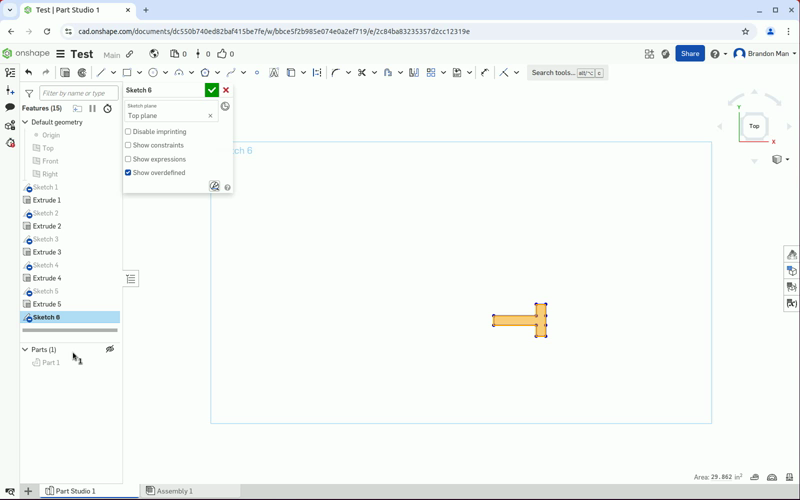
key(shift+y)
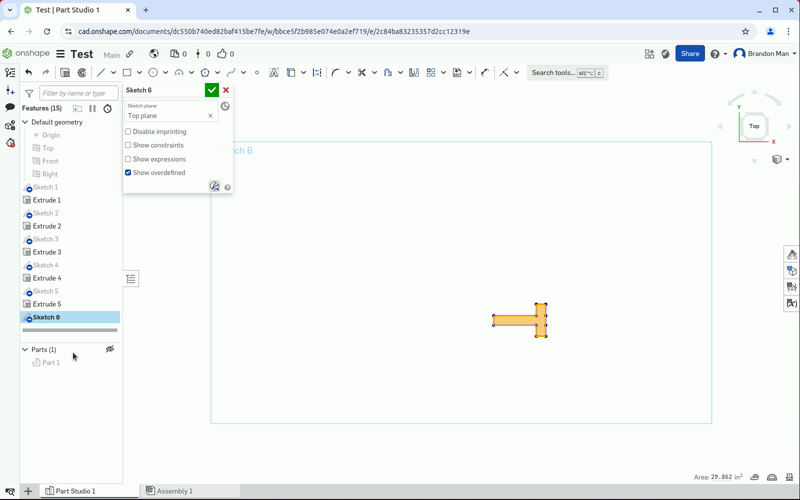
key(shift+e)
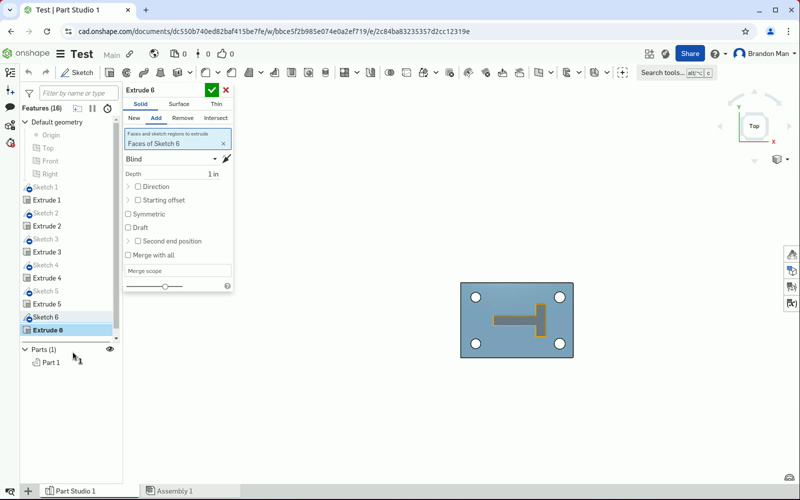
mouse_move(143, 106)
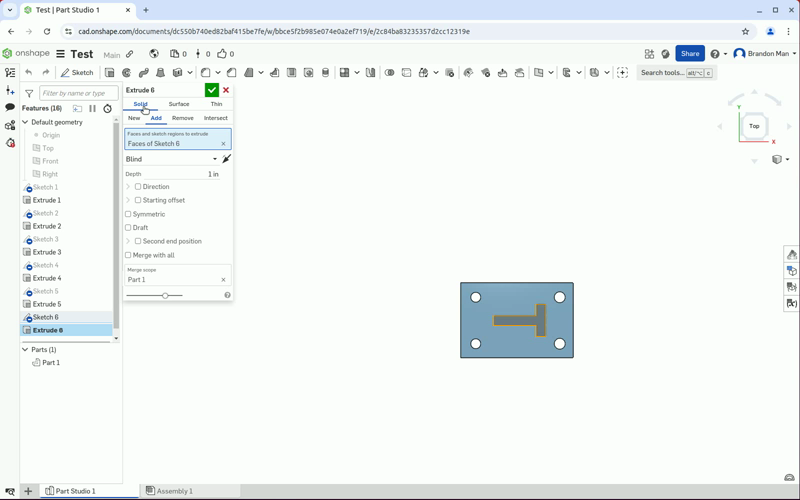
click(143, 106)
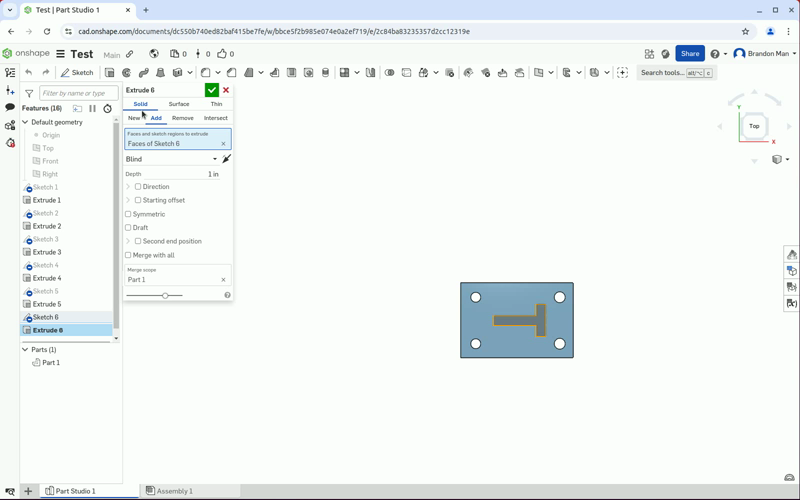
mouse_move(137, 120)
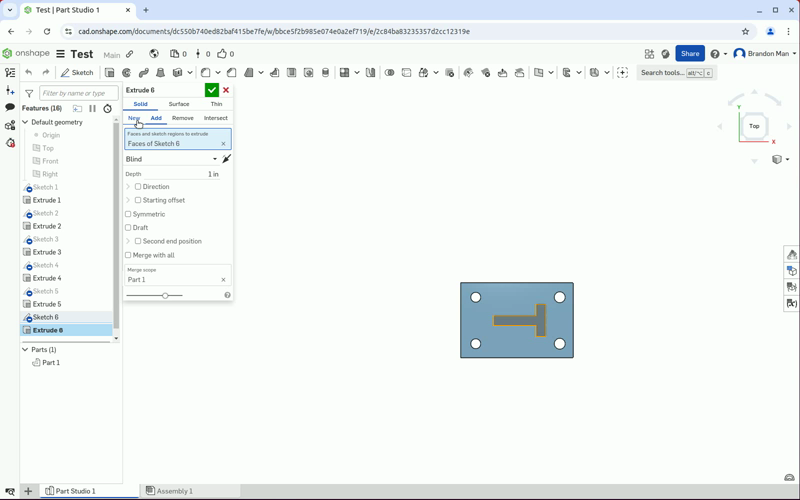
click(137, 120)
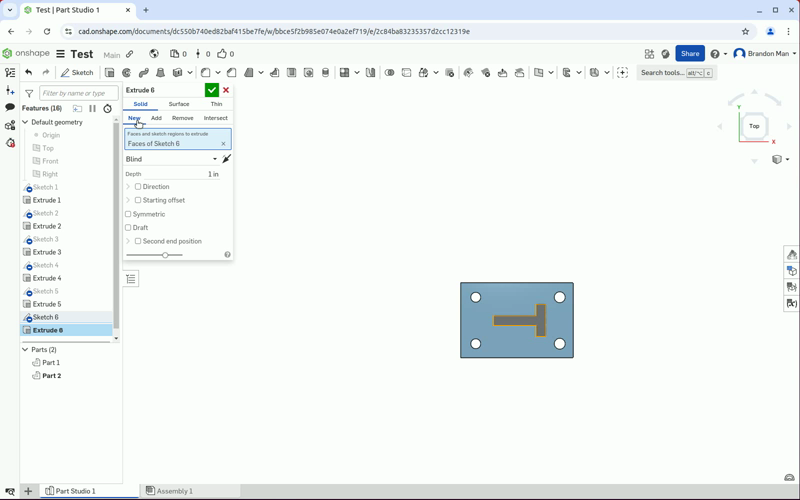
key(tab, 4)
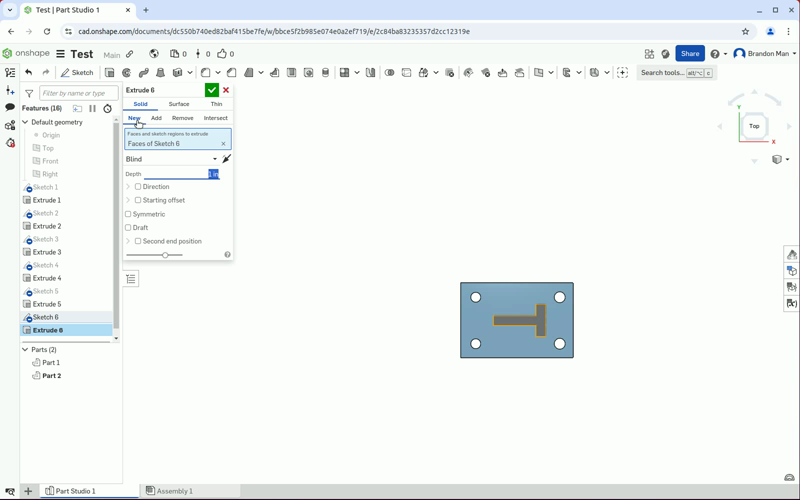
text(11.554)
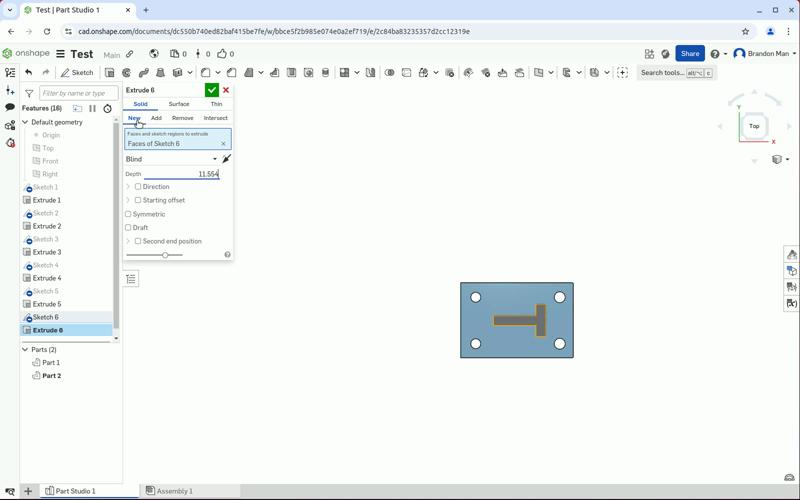
key(enter)
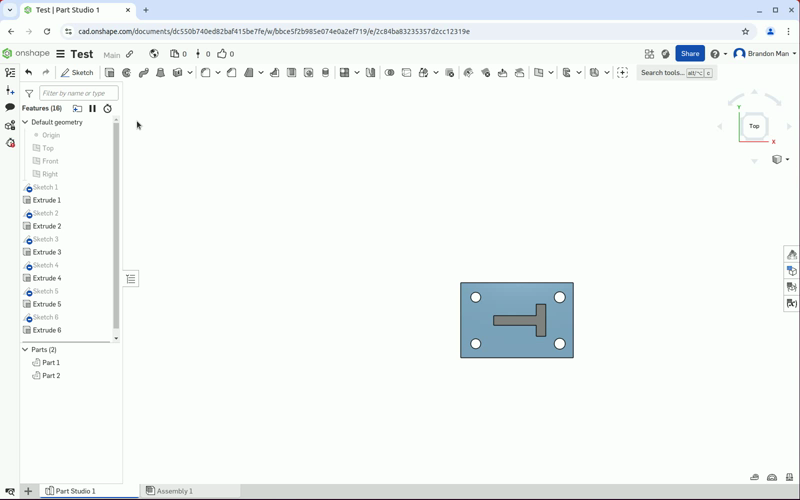
key(shift+h)
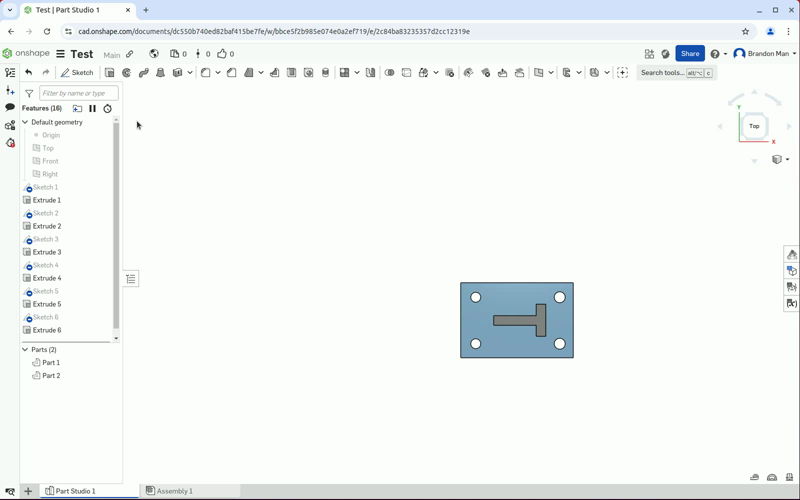
key(shift+h)
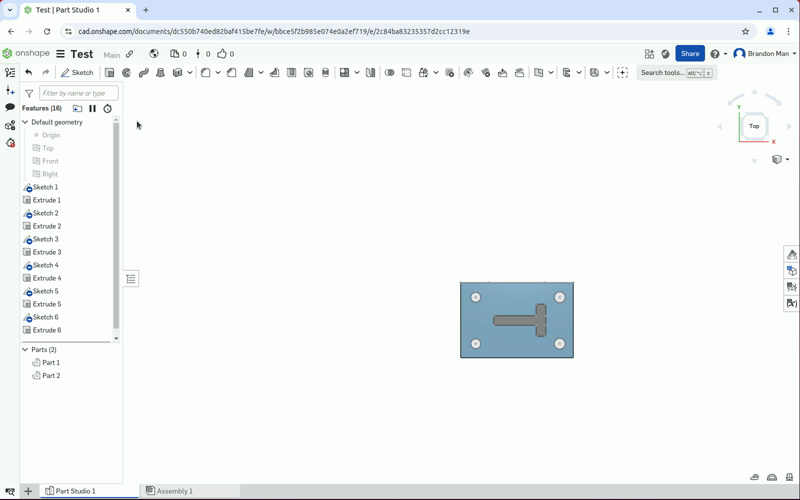
key(shift+7)
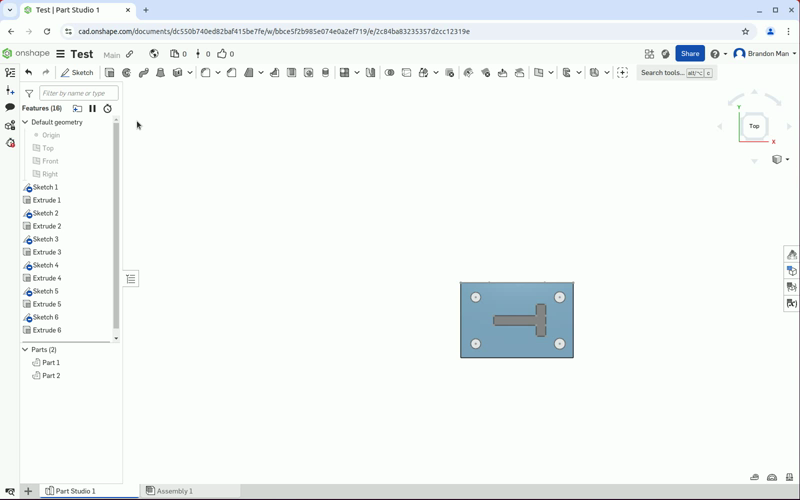
key(up, 3)
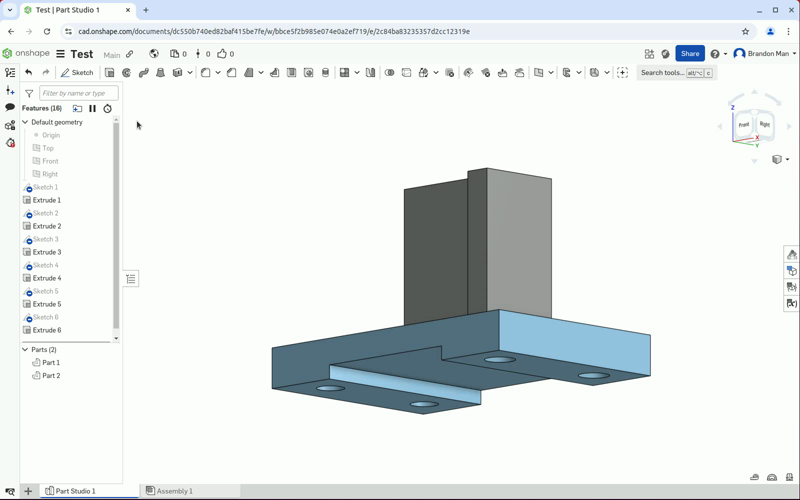
key(left, 3)
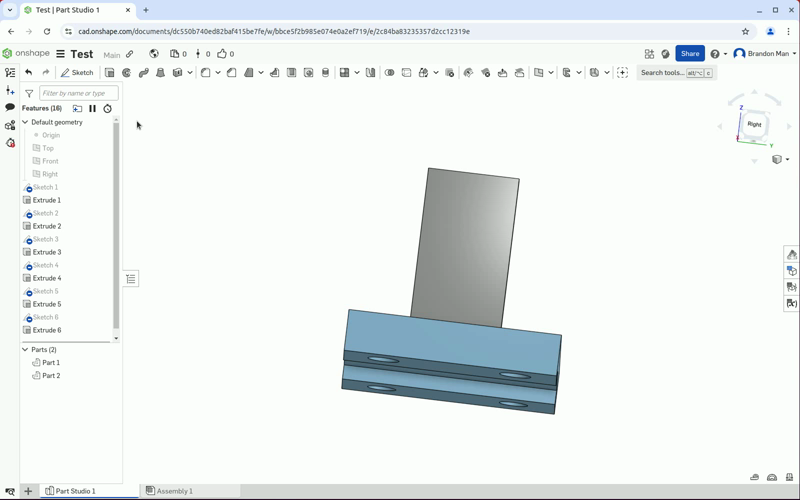
key(right, 3)
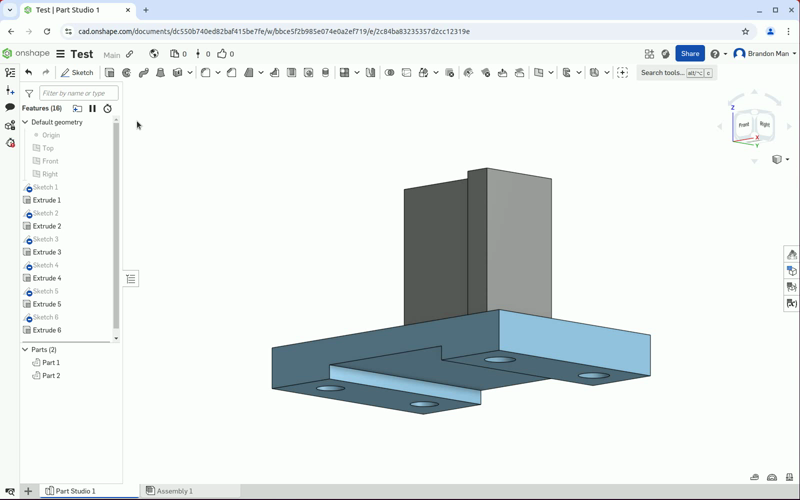
key(down, 3)
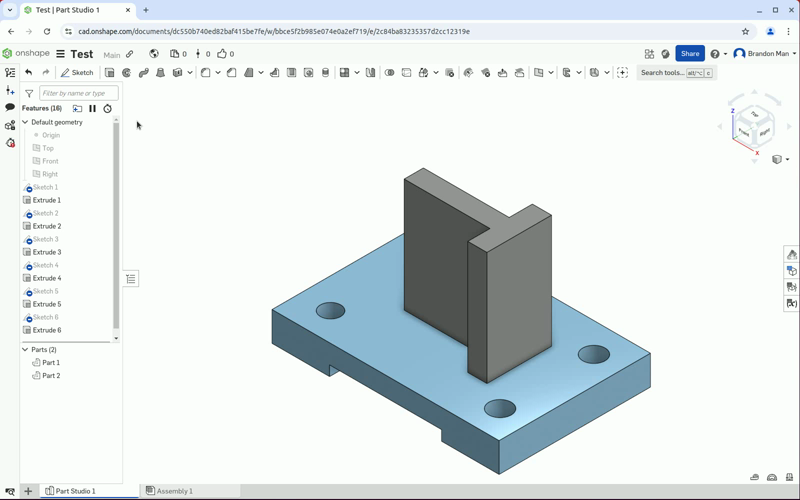
mouse_move(69, 189)
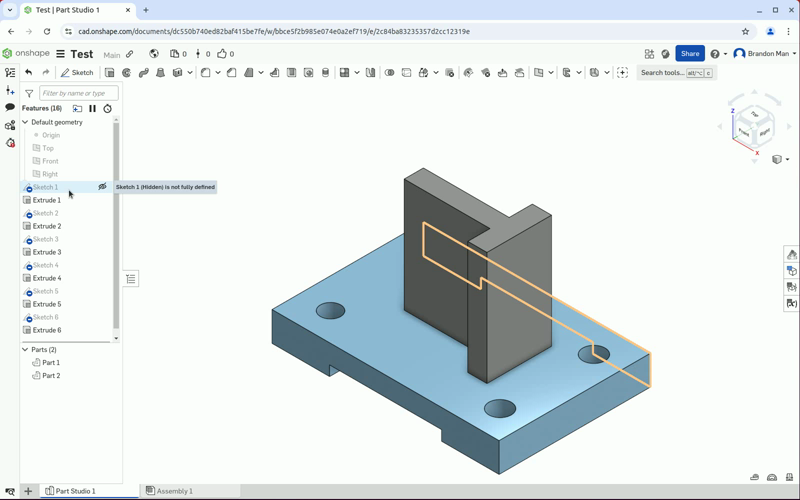
click(69, 189)